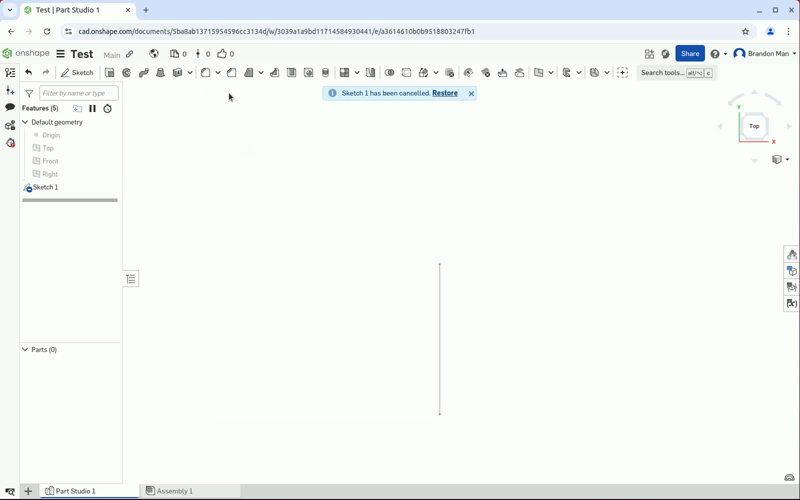
key(shift+h)
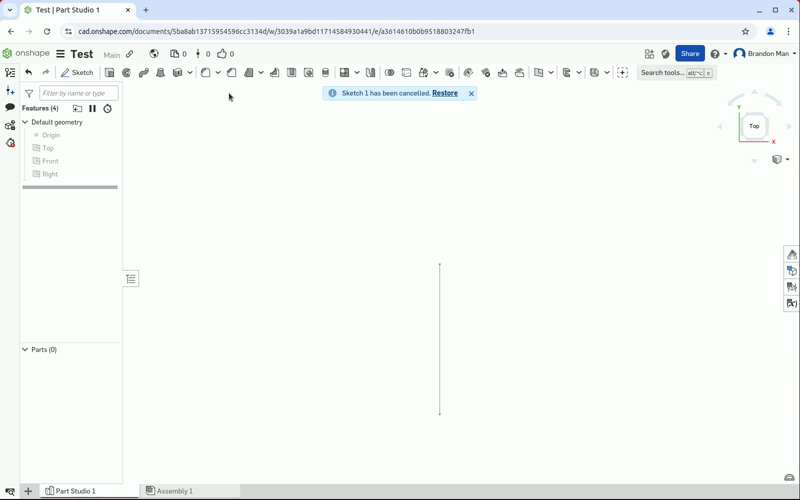
mouse_move(73, 352)
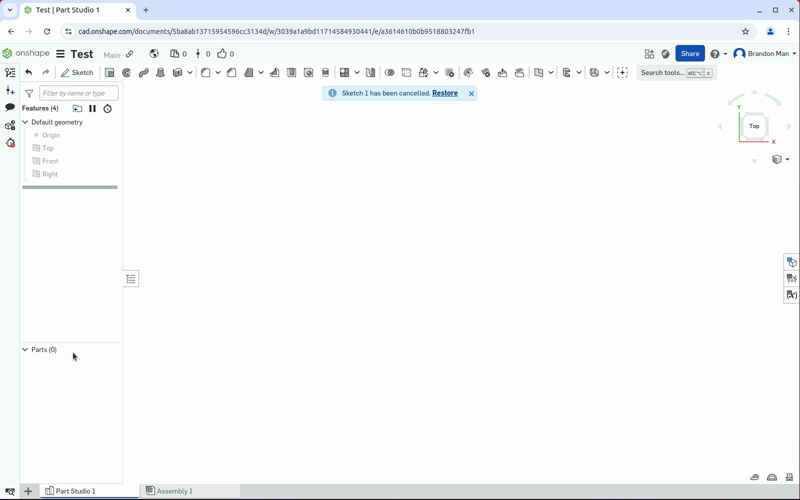
key(y)
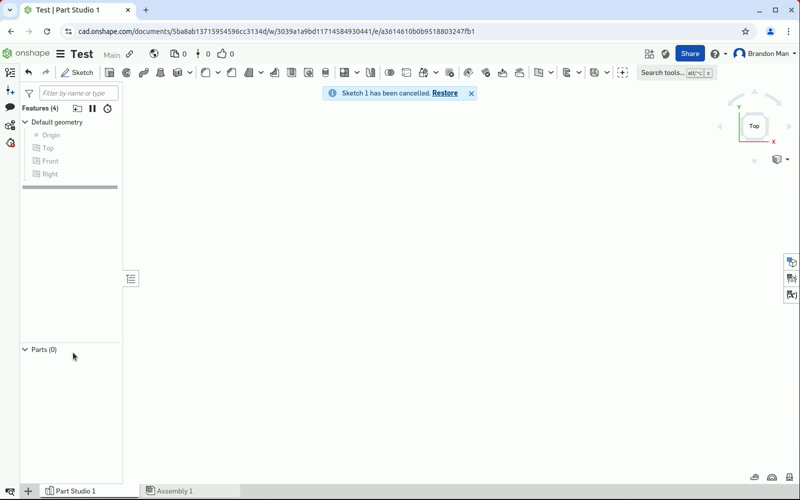
key(shift+p)
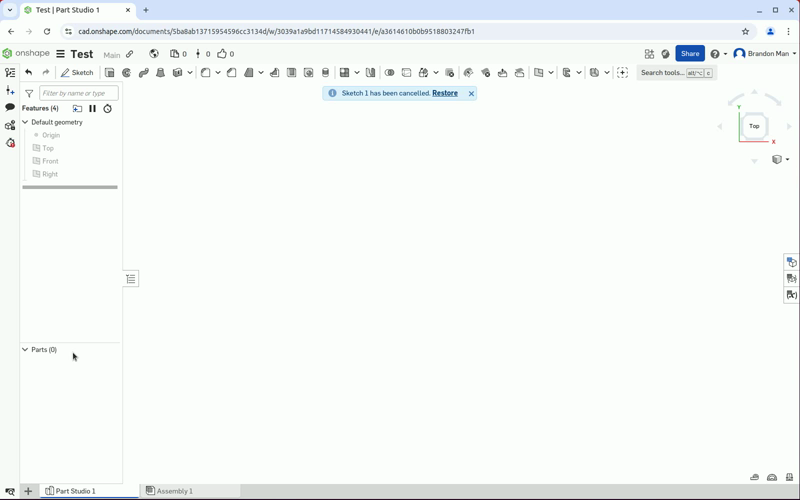
key(space)
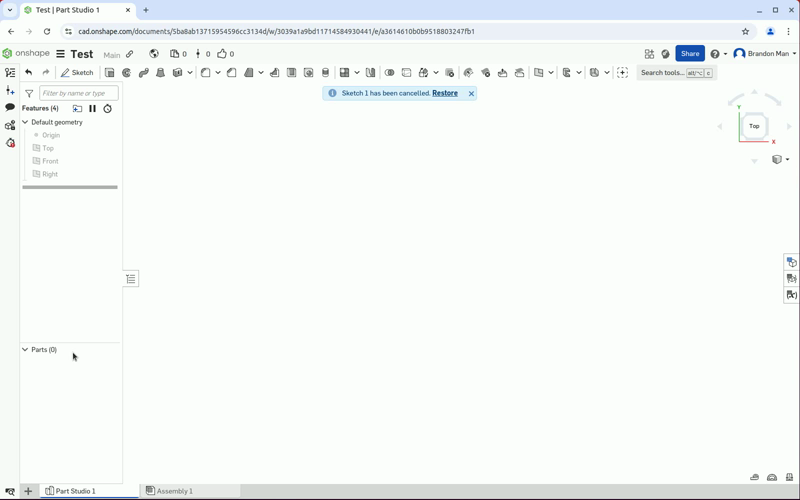
key_down(shift)
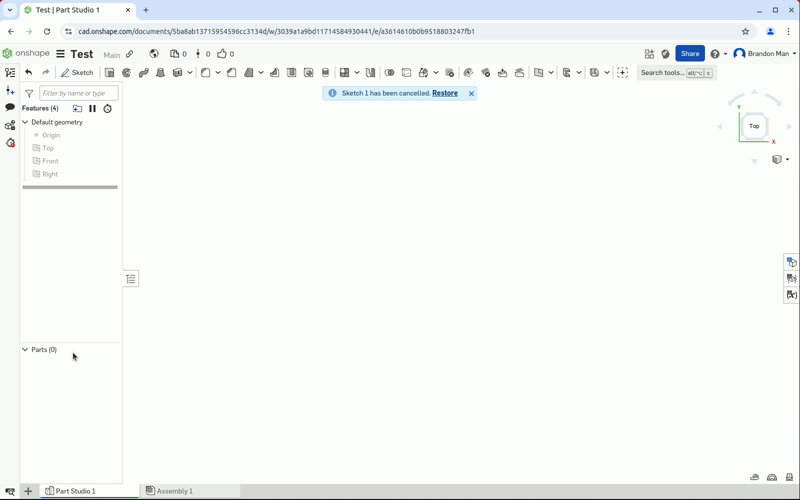
key(up)
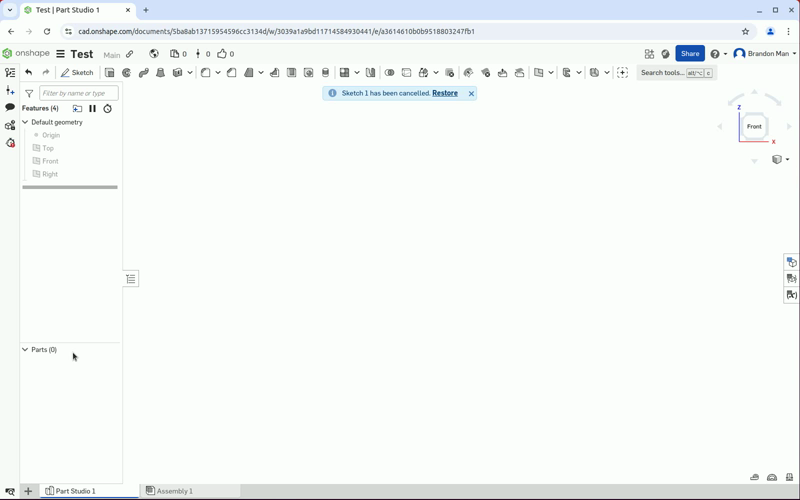
key_up(shift)
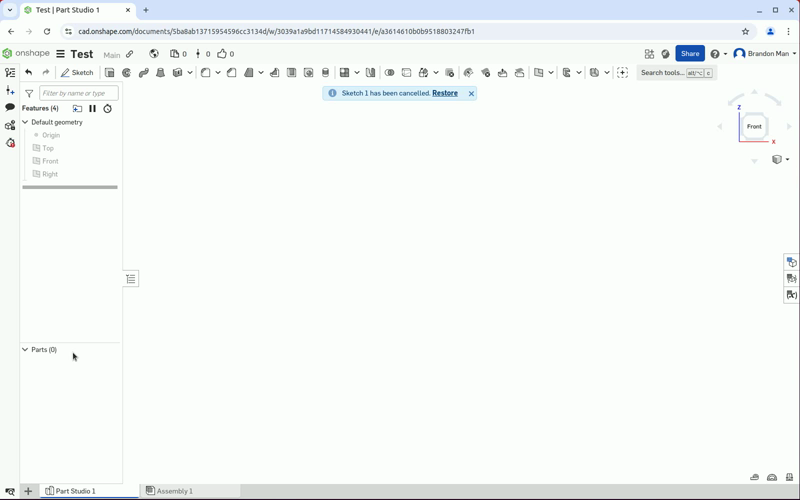
mouse_move(73, 352)
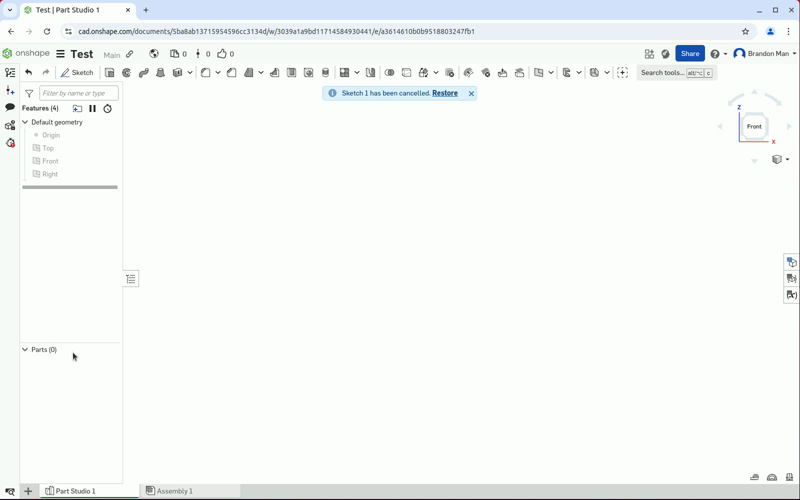
key(shift+y)
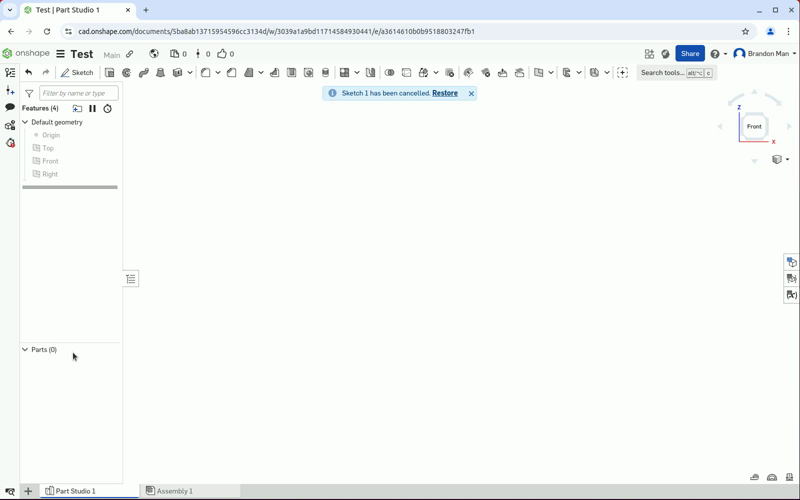
key(shift+s)
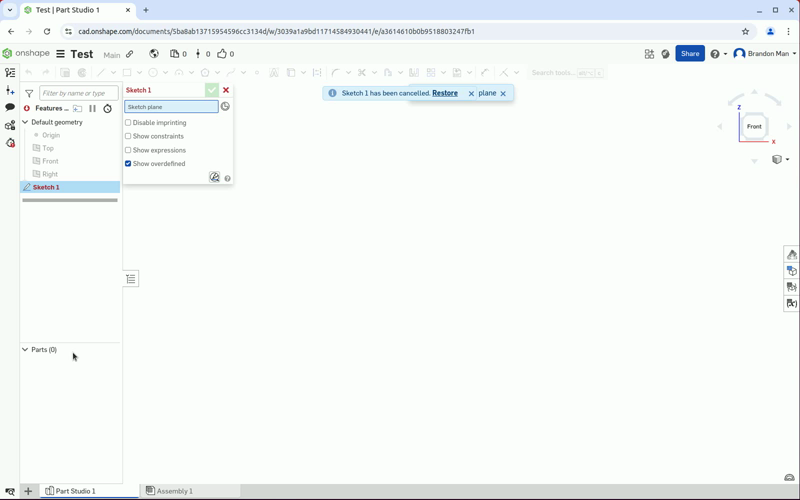
mouse_move(73, 163)
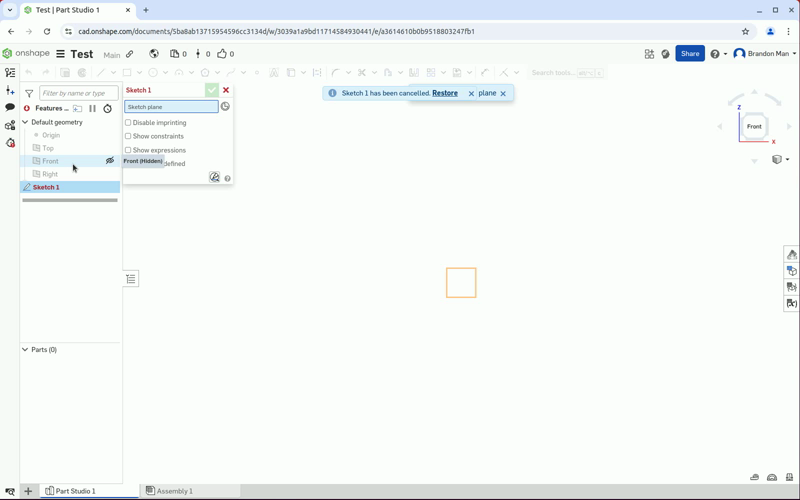
click(73, 163)
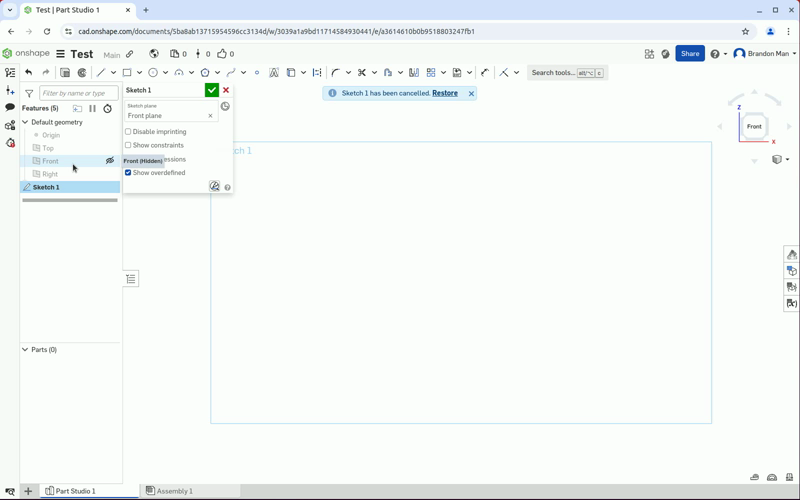
mouse_move(73, 352)
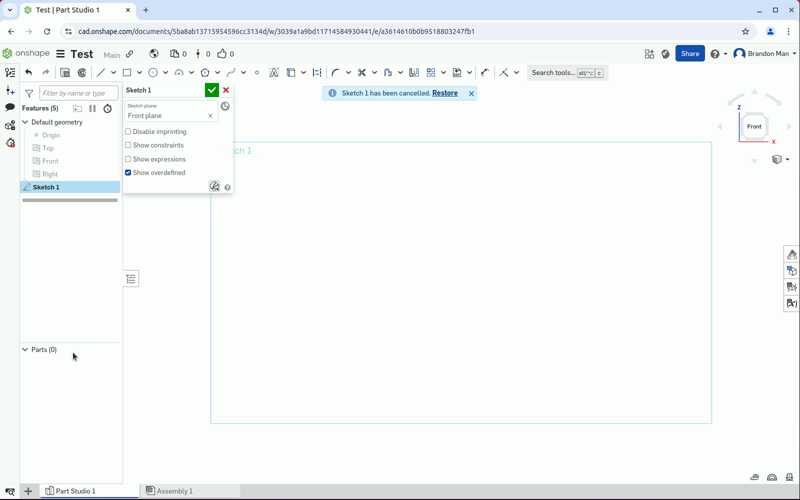
key(y)
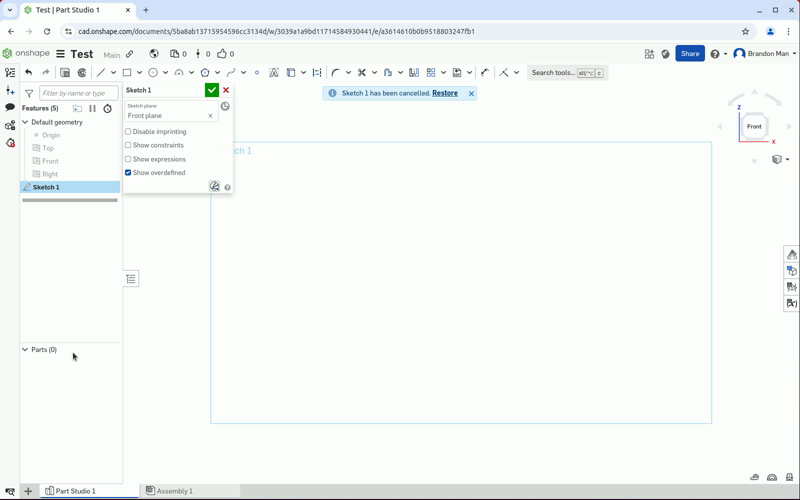
key(c)
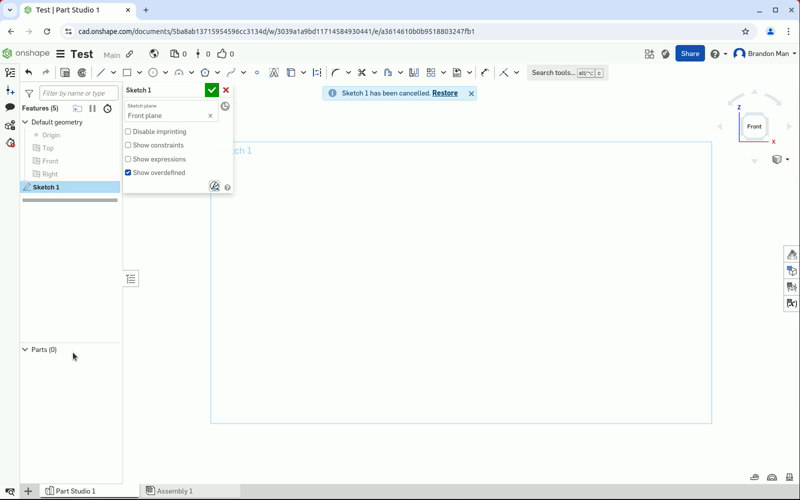
key_down(shift)
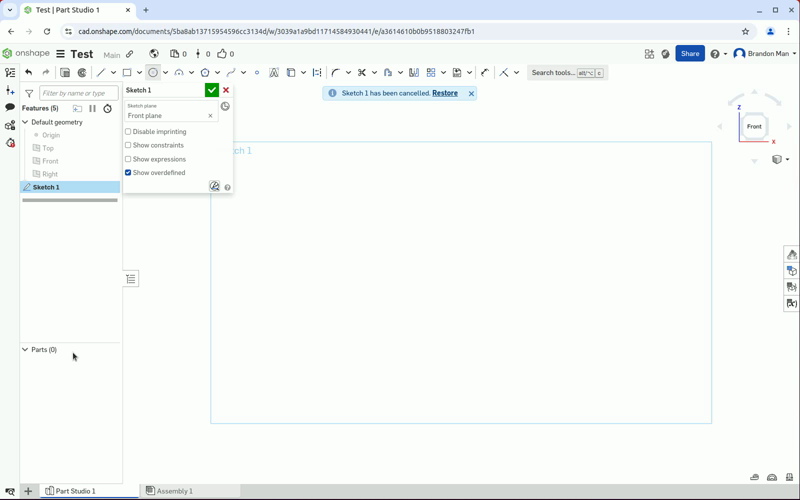
mouse_move(461, 282)
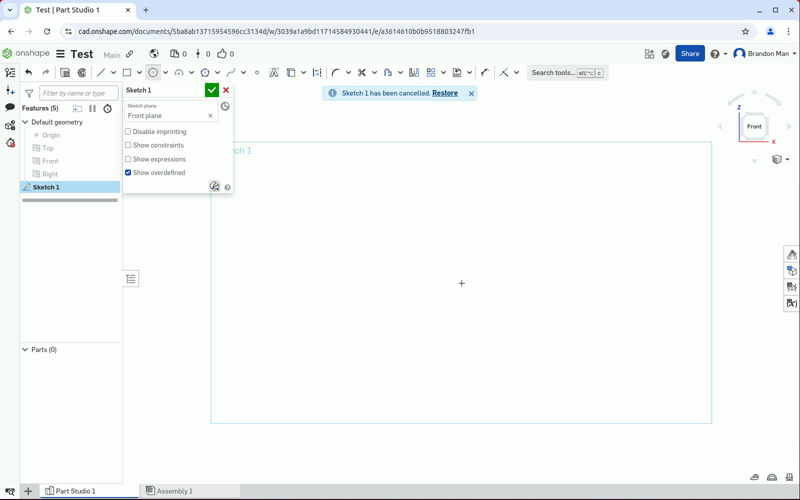
click(461, 282)
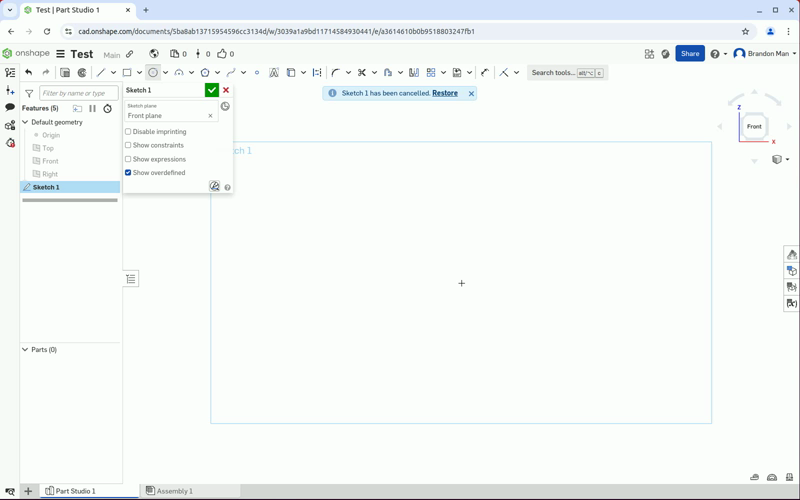
key_up(shift)
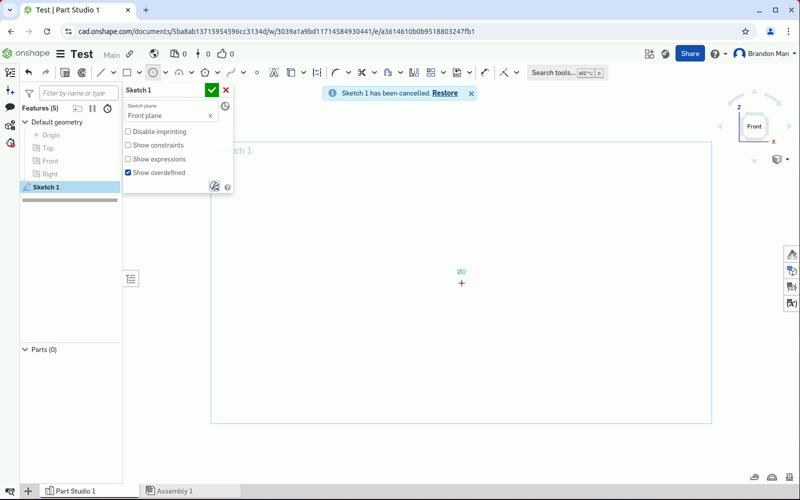
mouse_move(471, 282)
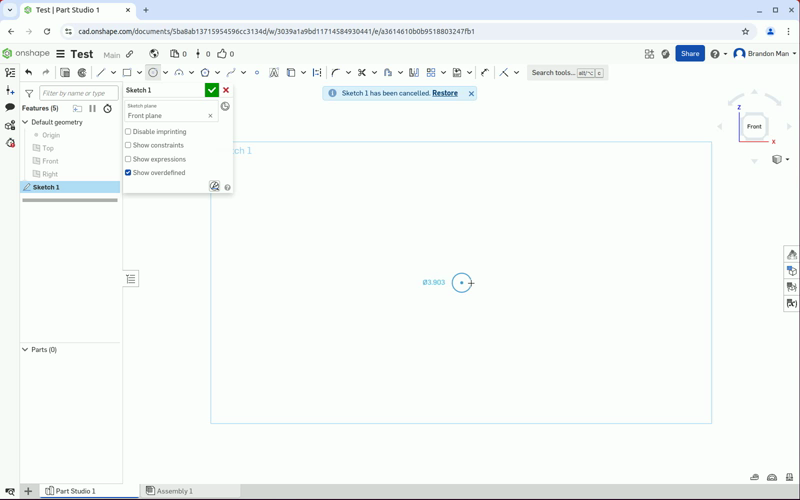
click(471, 282)
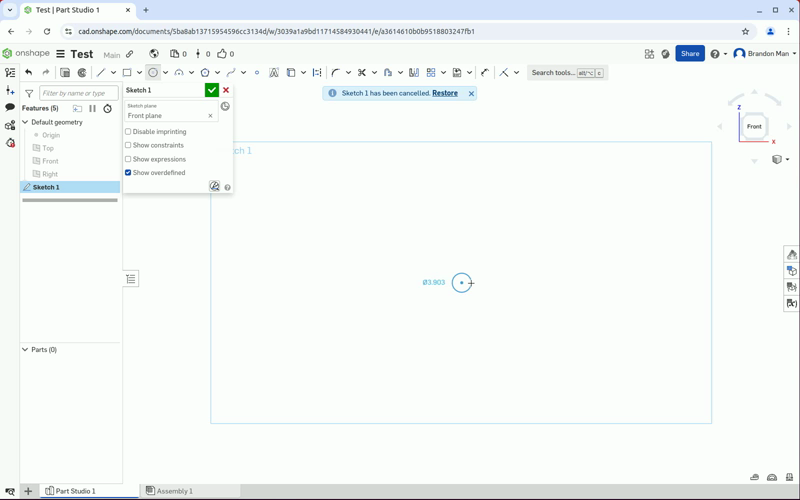
key(esc)
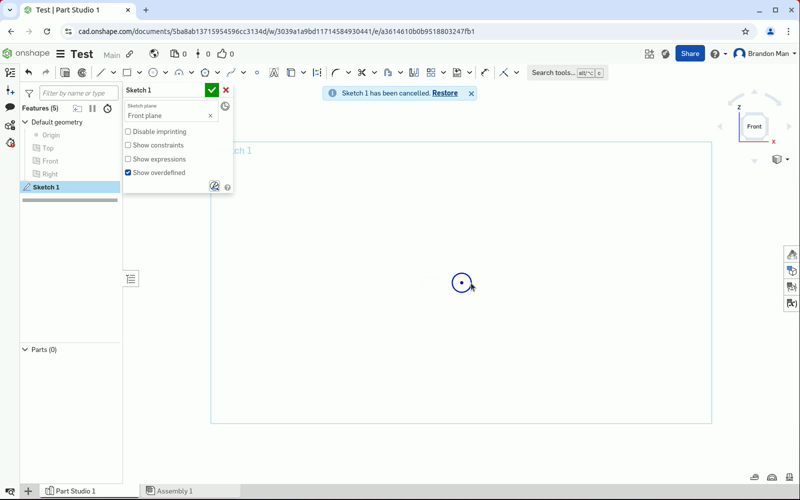
mouse_move(456, 287)
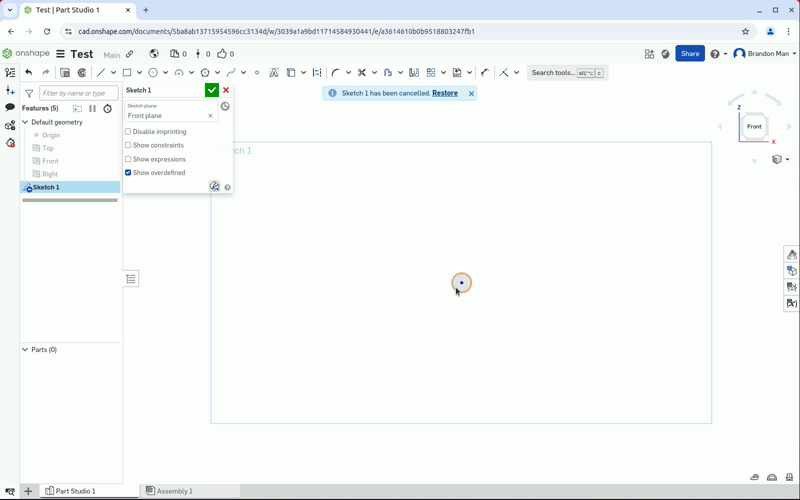
scroll(6)
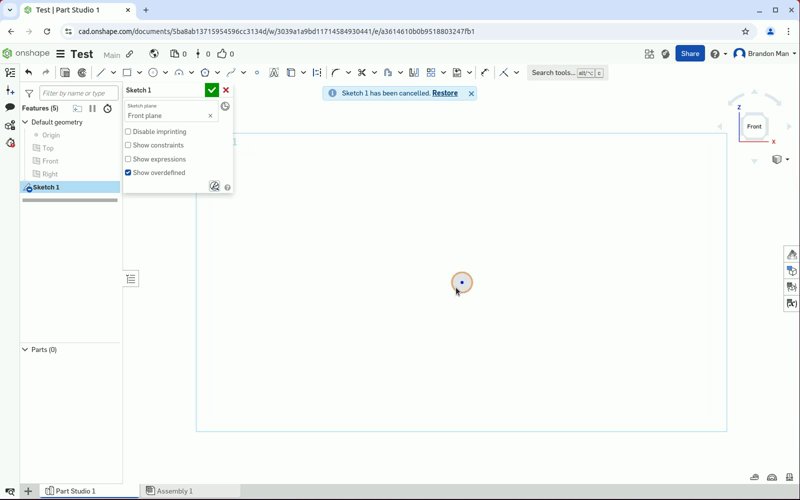
scroll(6)
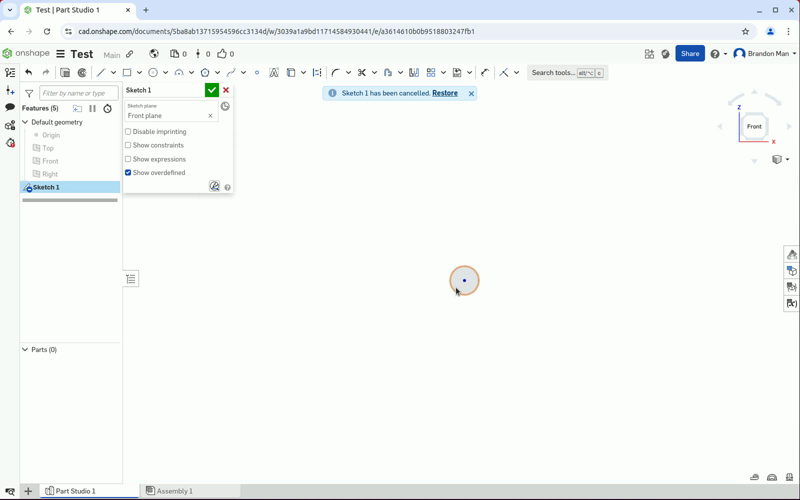
scroll(6)
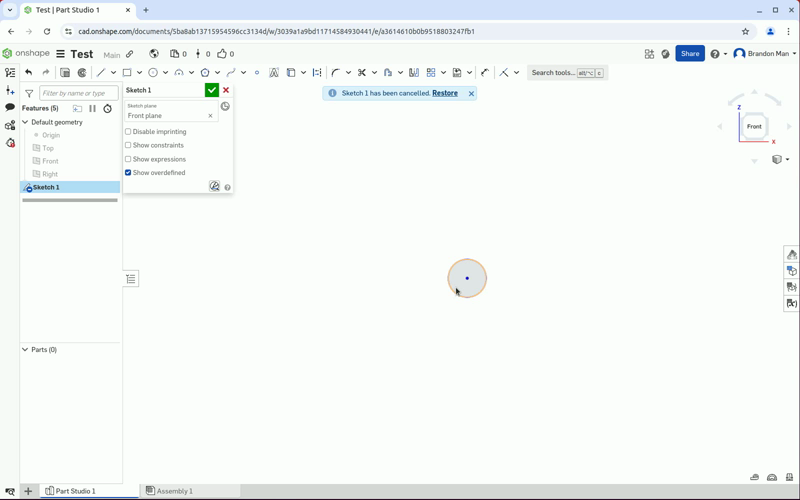
scroll(6)
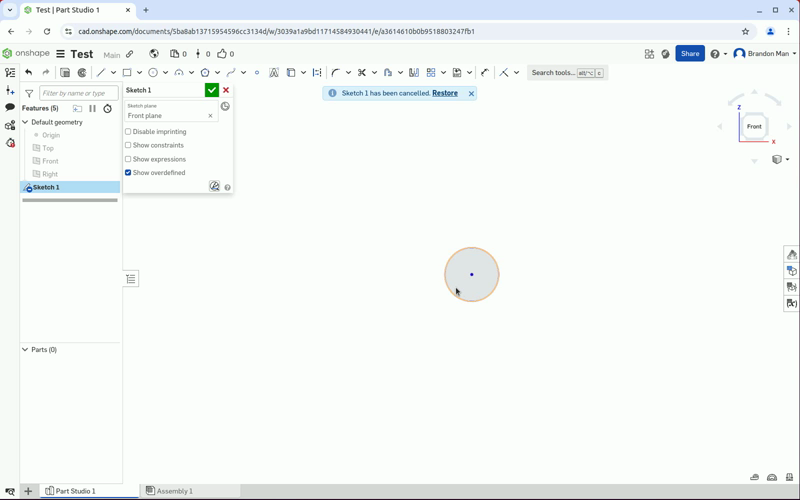
scroll(6)
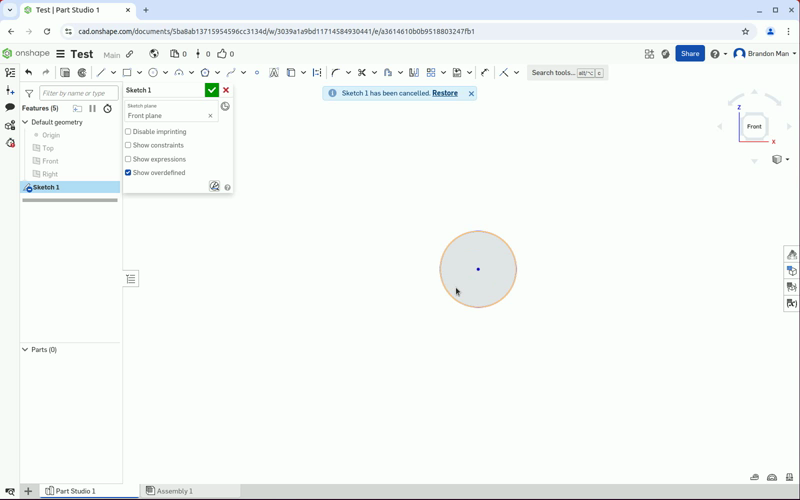
scroll(6)
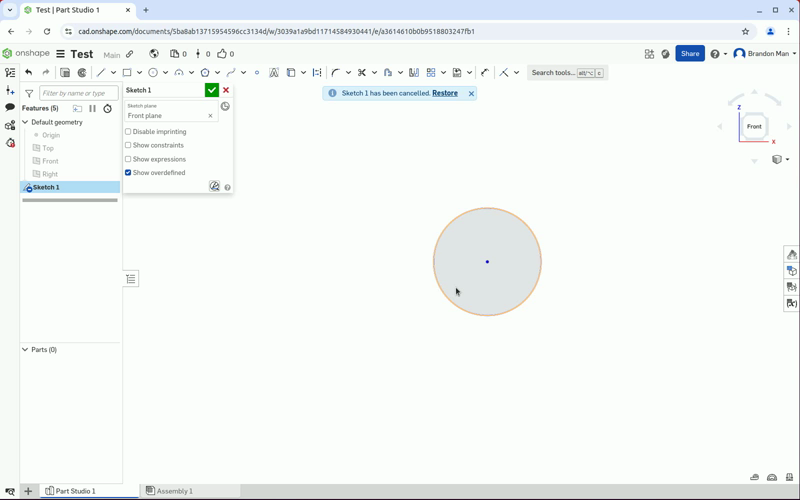
scroll(6)
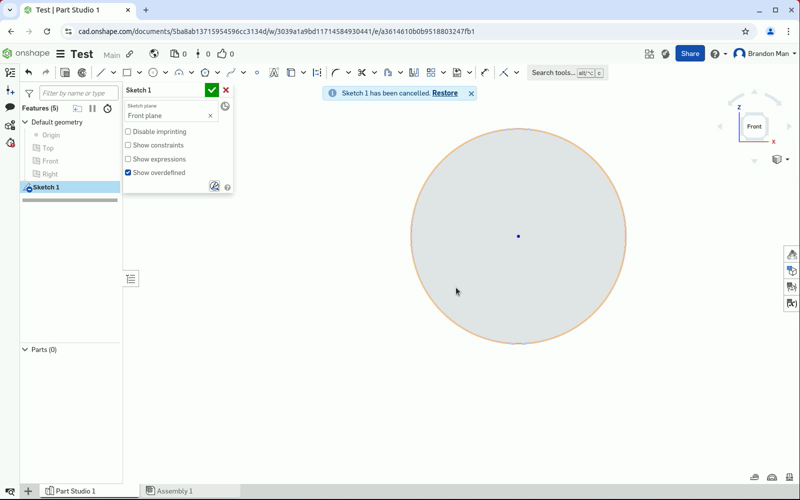
click(456, 287)
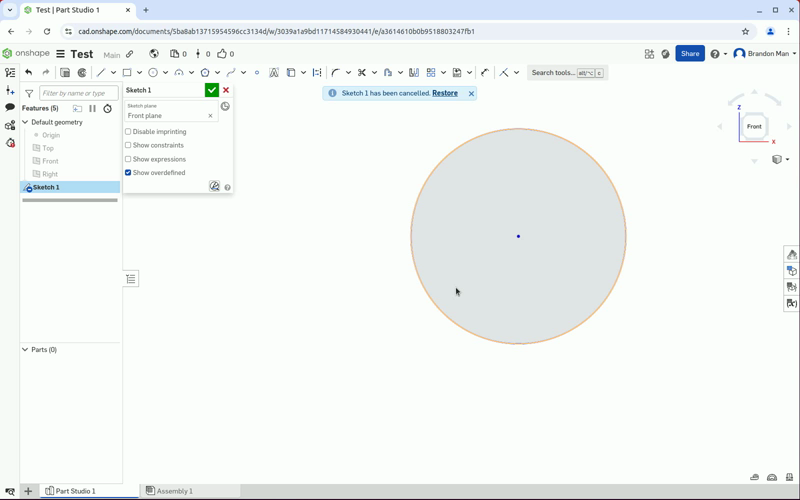
scroll(-6)
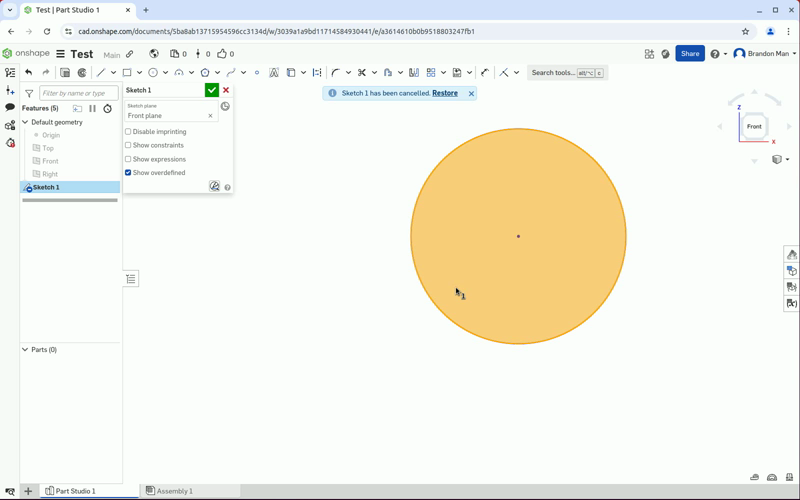
scroll(-6)
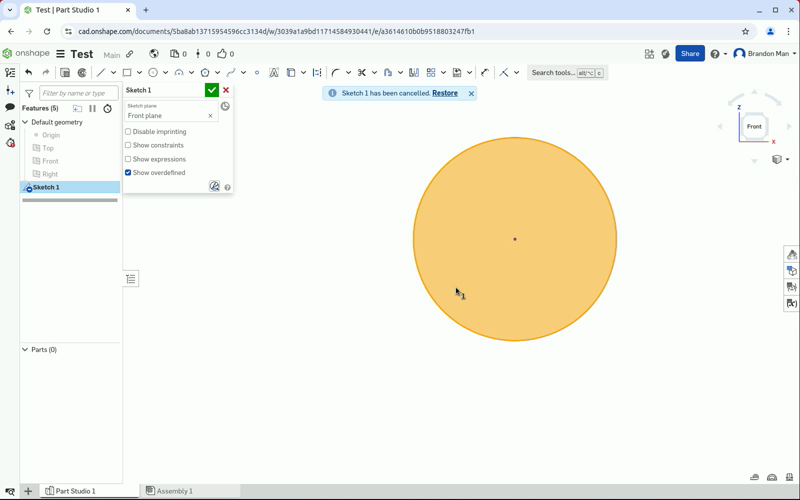
scroll(-6)
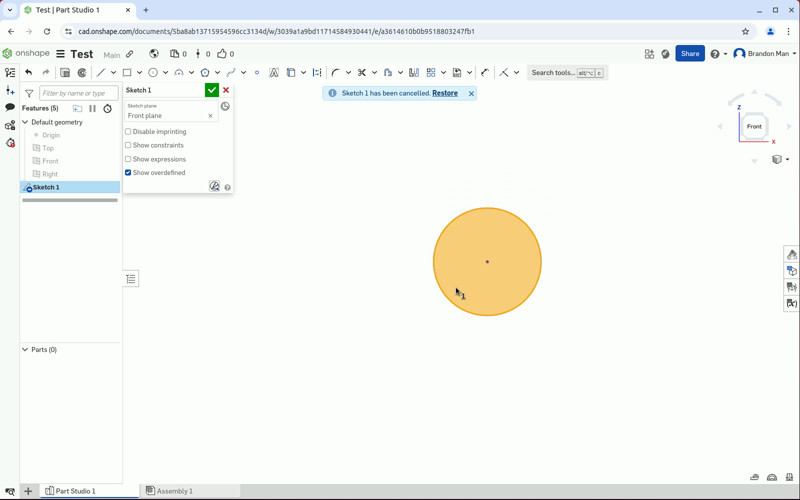
scroll(-6)
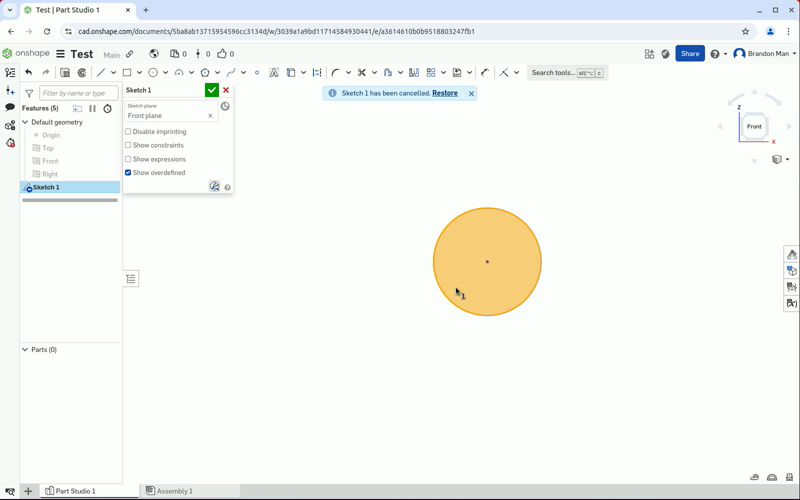
scroll(-6)
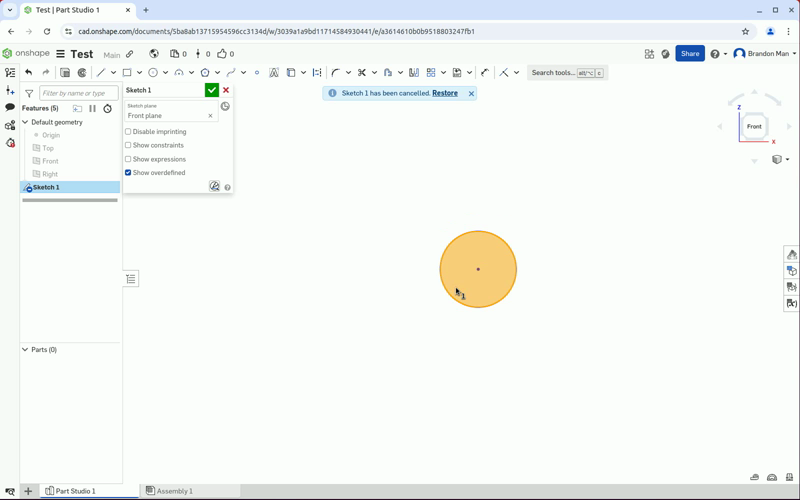
scroll(-6)
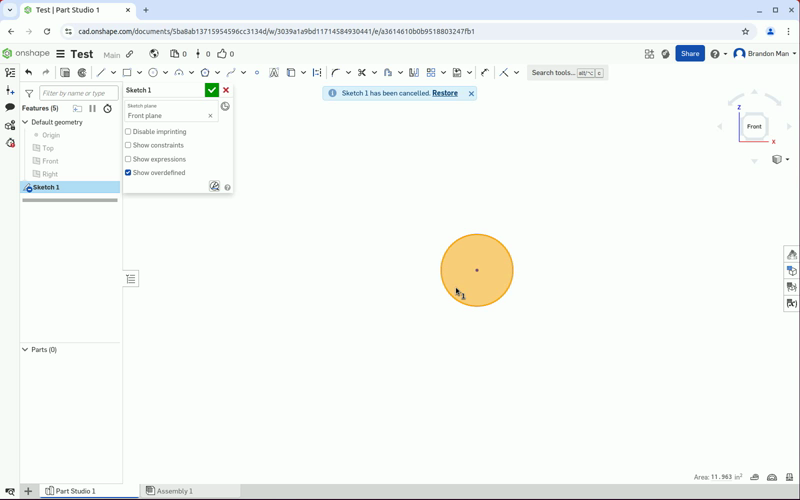
scroll(-6)
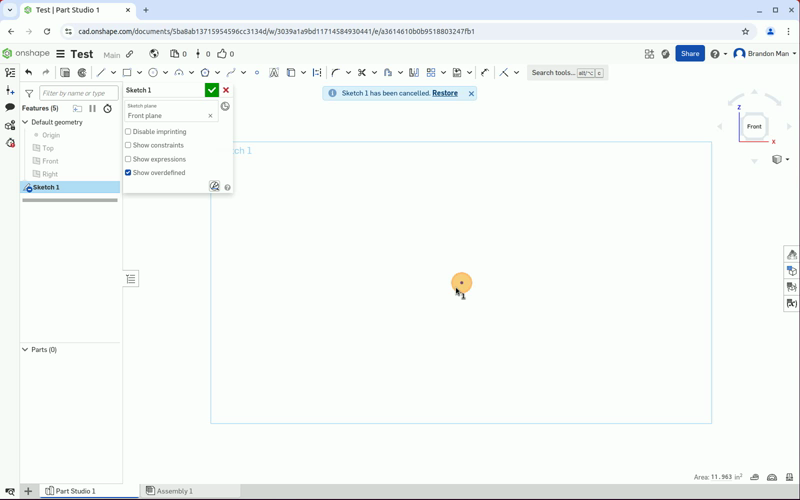
mouse_move(73, 352)
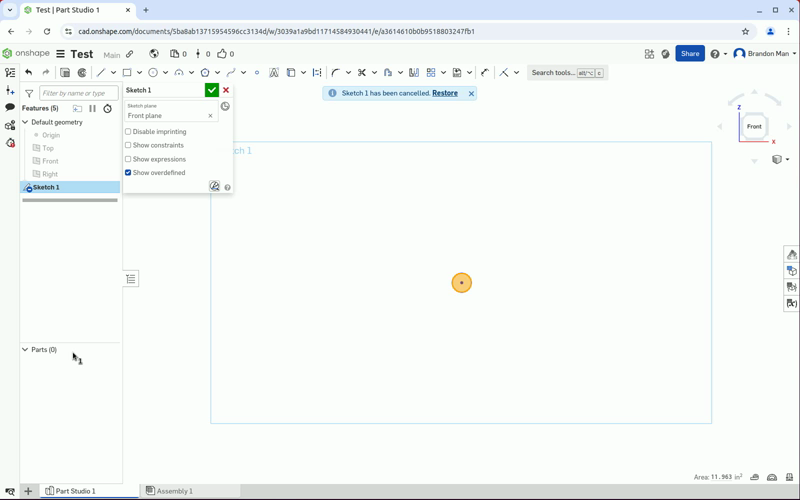
key(shift+y)
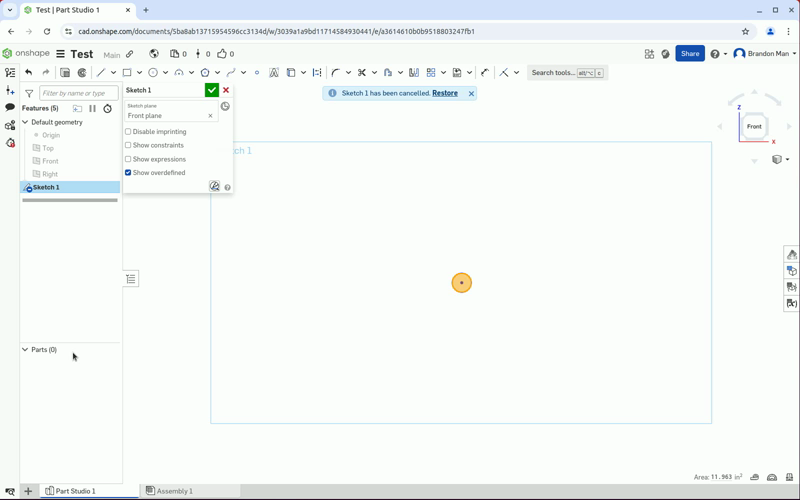
key(shift+e)
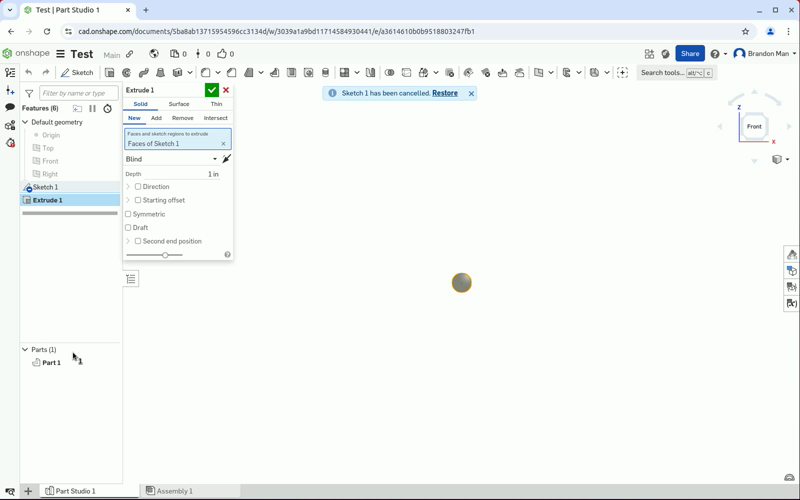
mouse_move(143, 106)
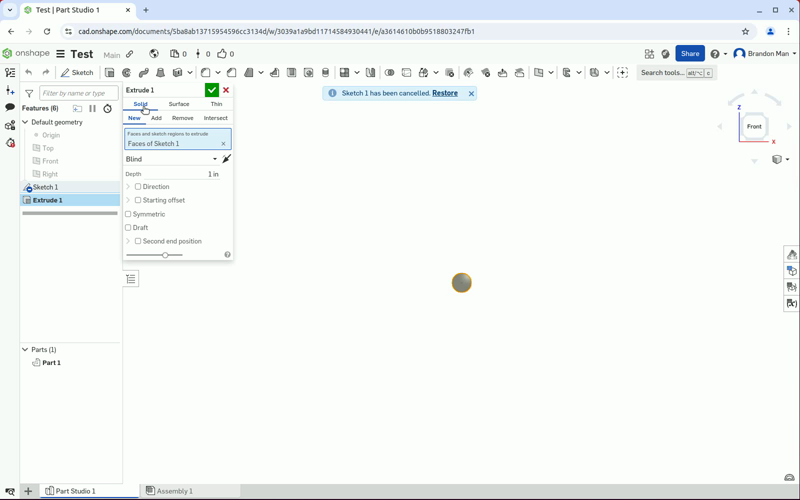
click(143, 106)
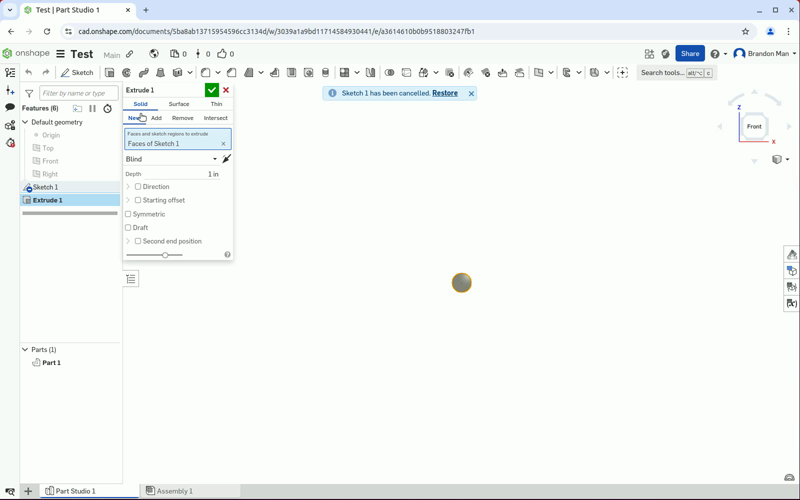
mouse_move(137, 120)
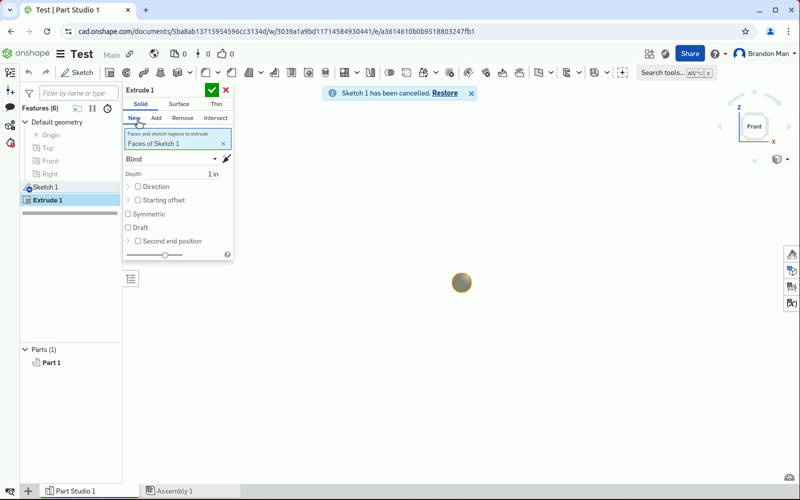
click(137, 120)
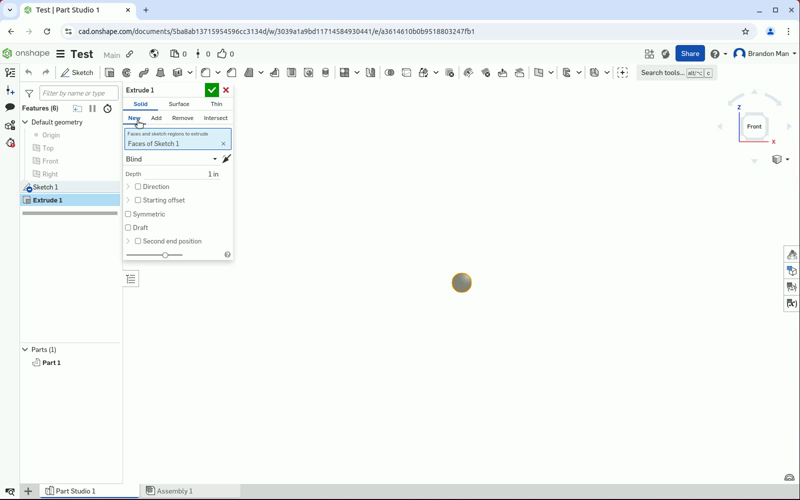
key(tab, 4)
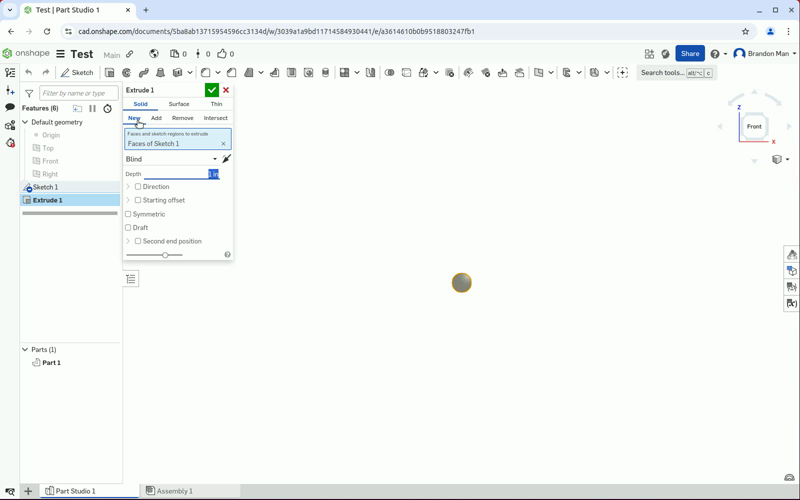
text(1.685)
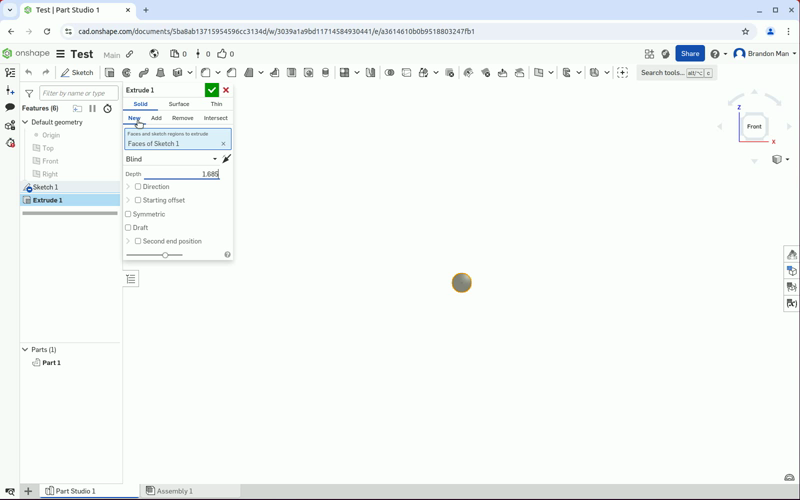
key(enter)
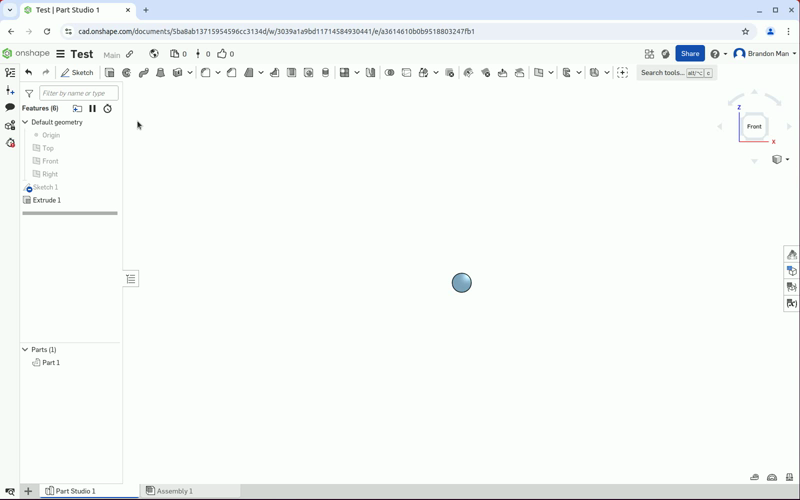
key(shift+h)
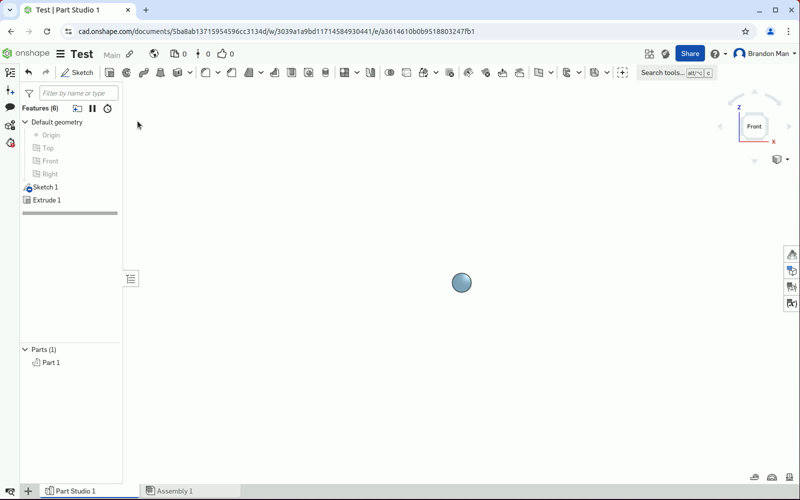
key(shift+h)
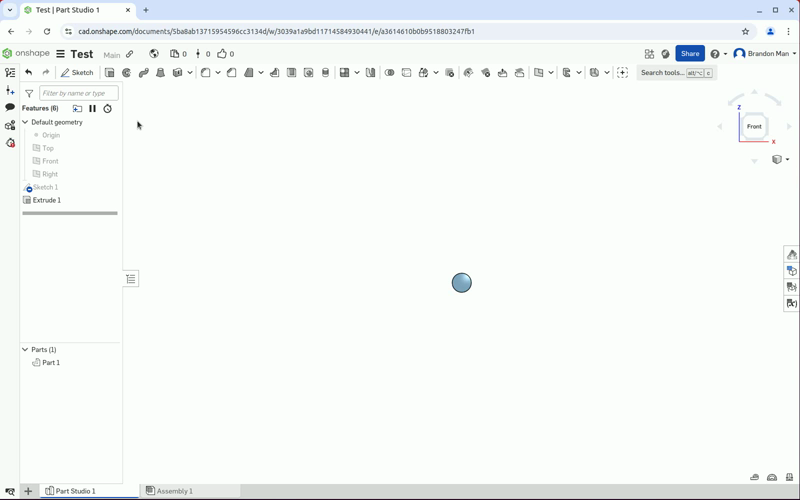
mouse_move(73, 189)
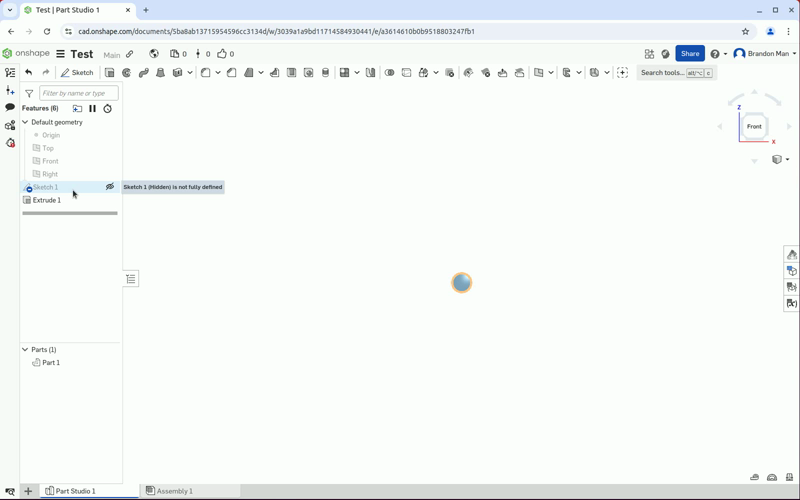
click(73, 189)
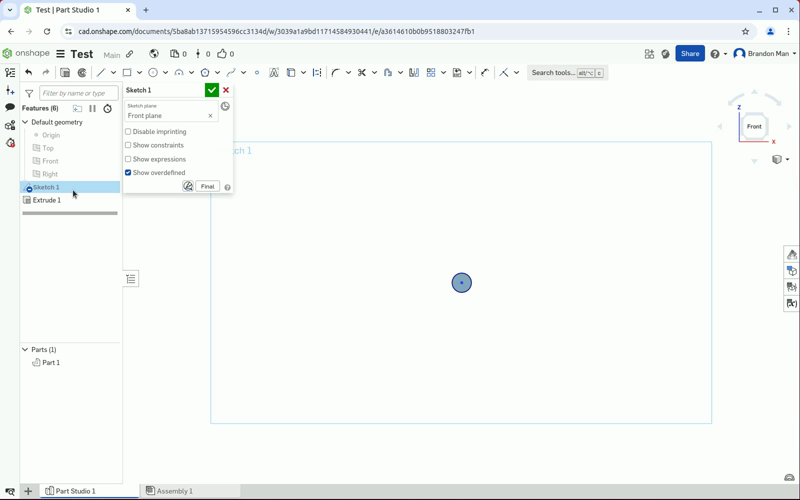
mouse_move(229, 92)
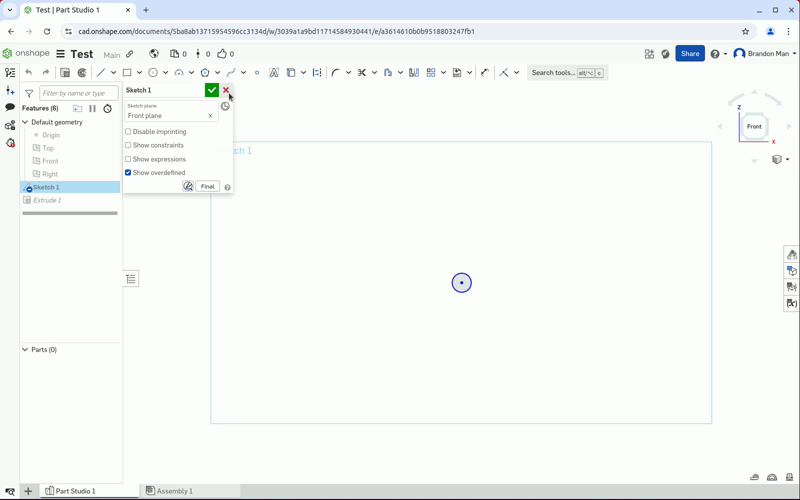
click(229, 92)
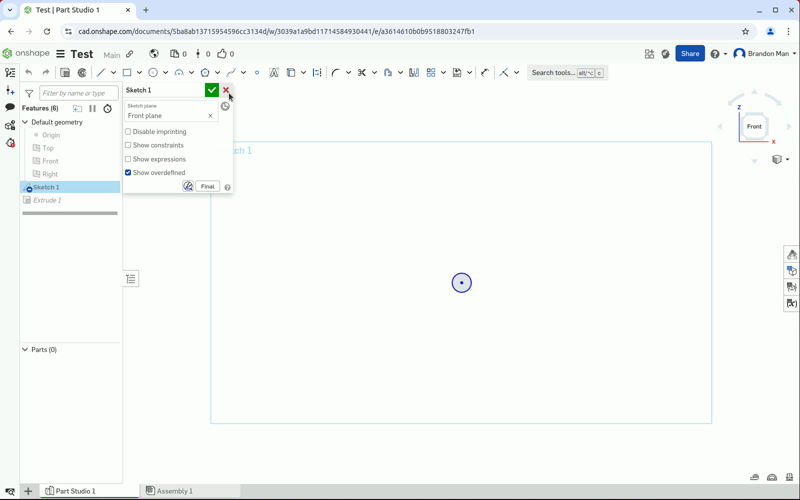
key(shift+s)
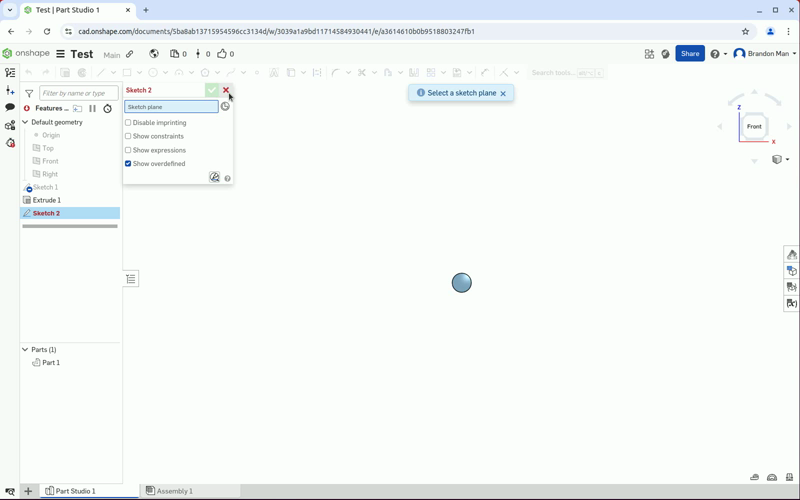
mouse_move(73, 163)
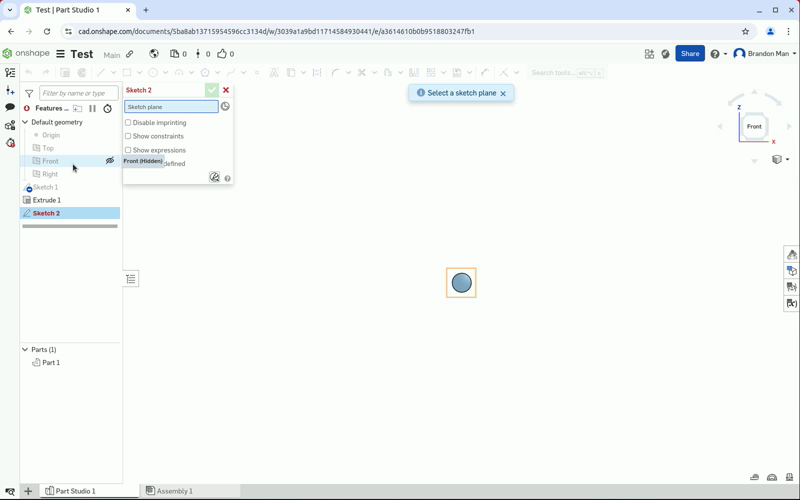
click(73, 163)
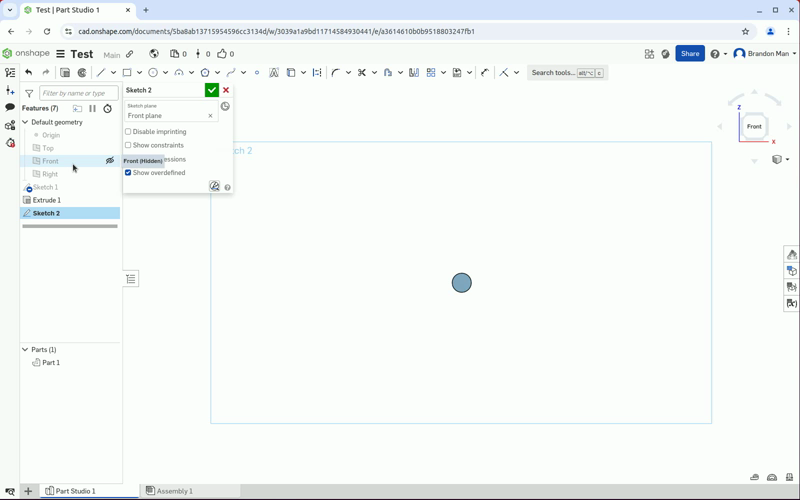
mouse_move(73, 352)
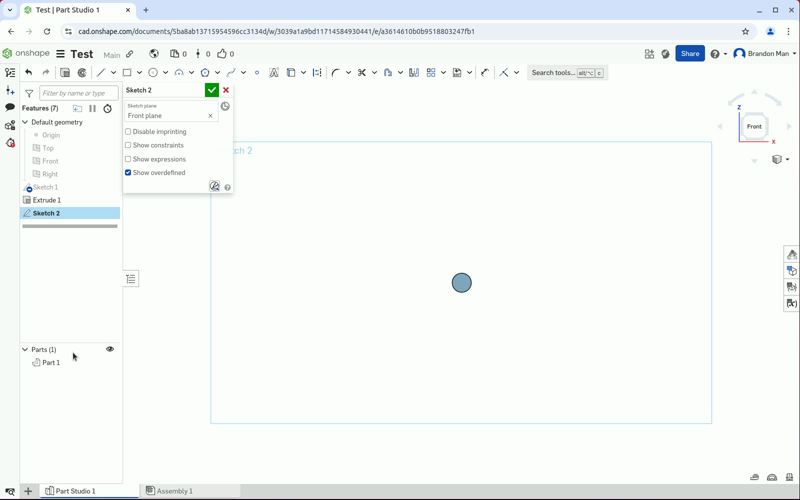
key(y)
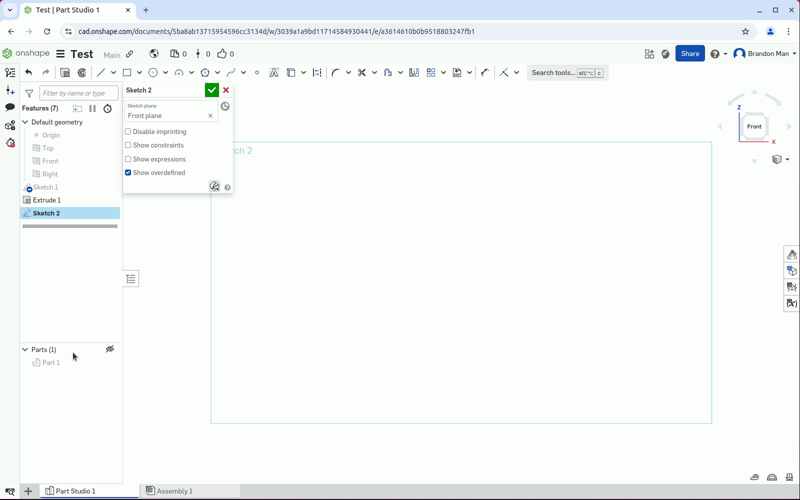
key(c)
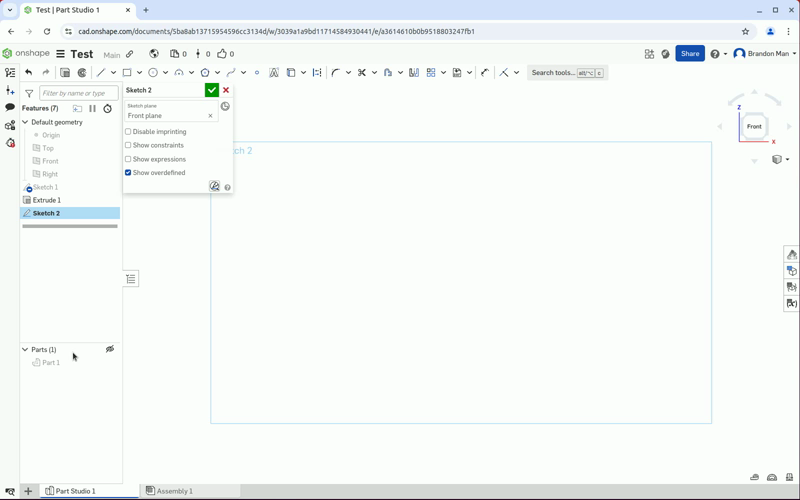
key_down(shift)
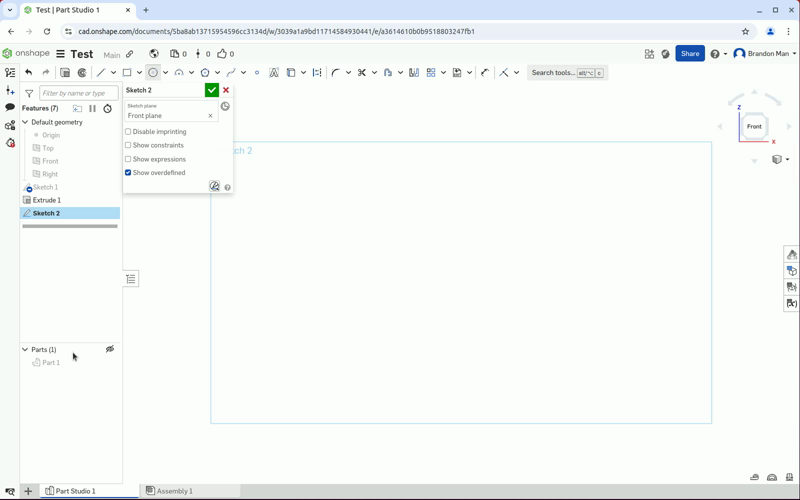
mouse_move(461, 178)
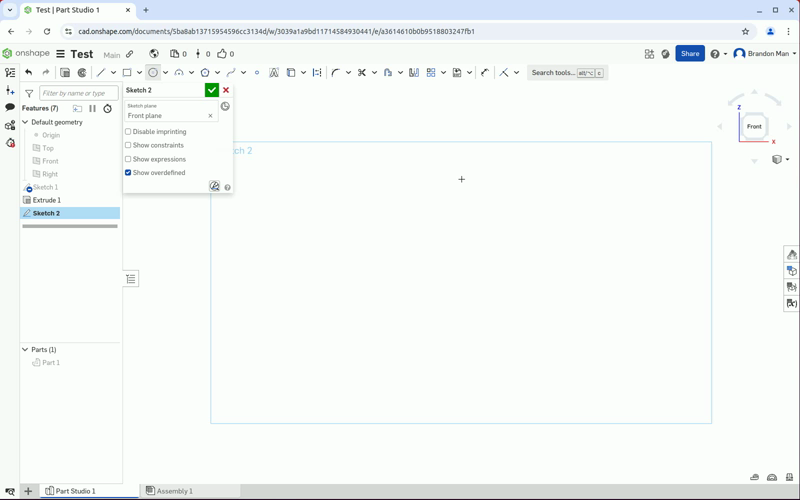
click(461, 178)
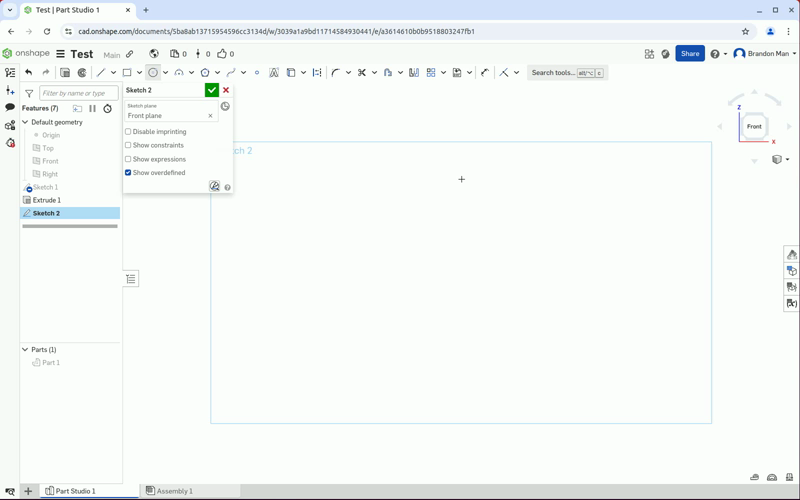
key_up(shift)
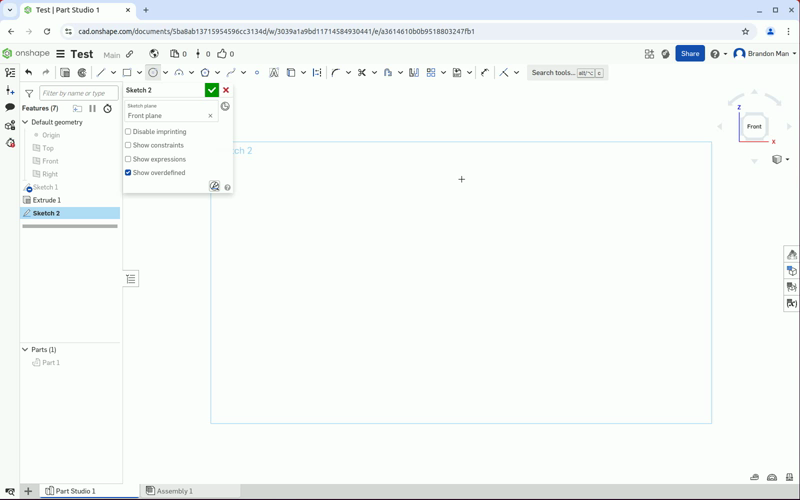
mouse_move(471, 178)
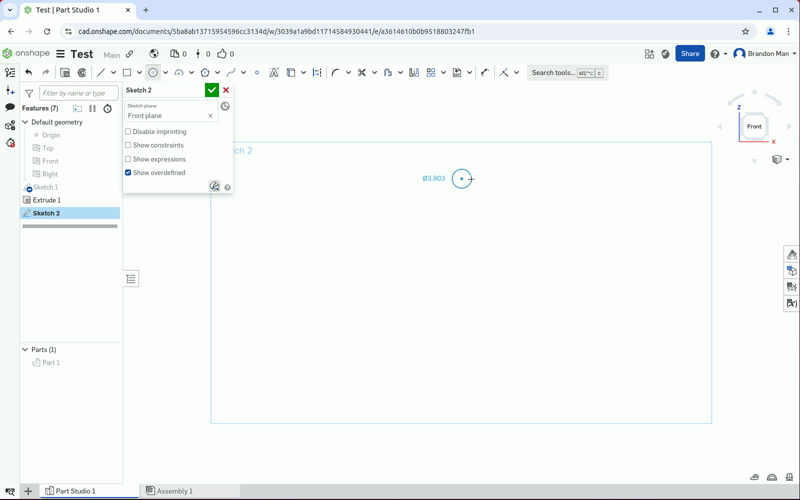
click(471, 178)
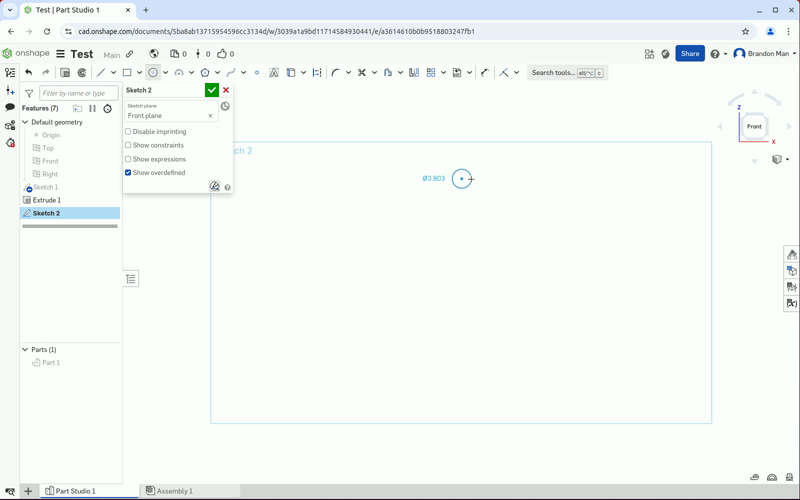
key(esc)
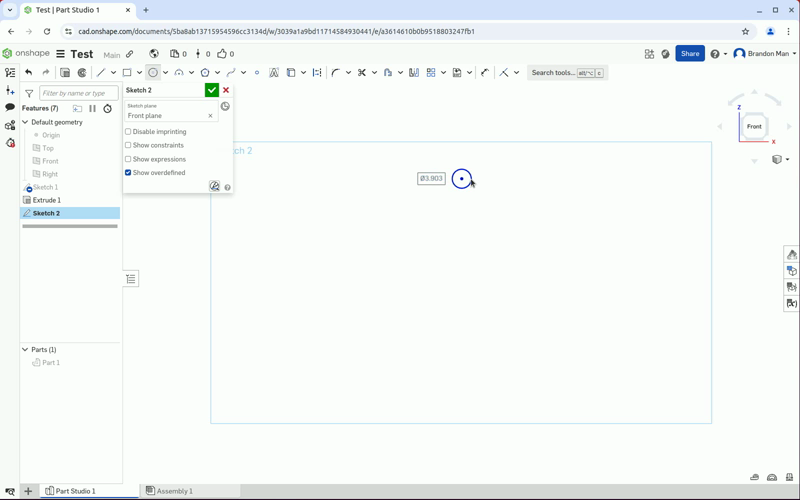
mouse_move(464, 180)
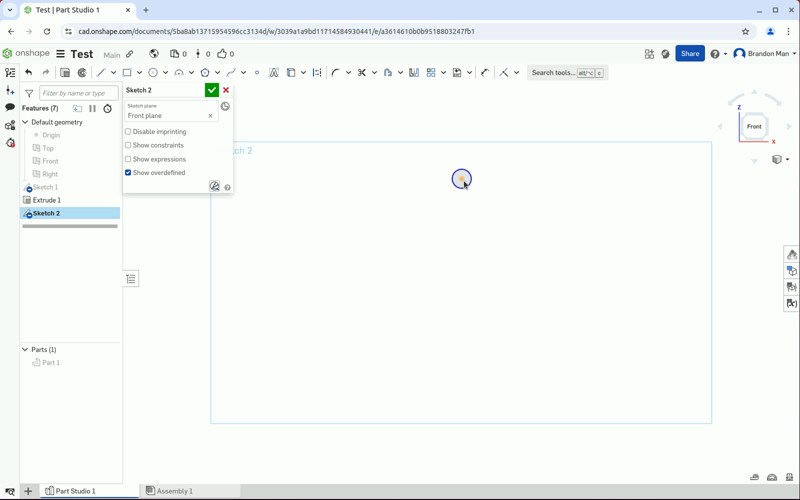
scroll(6)
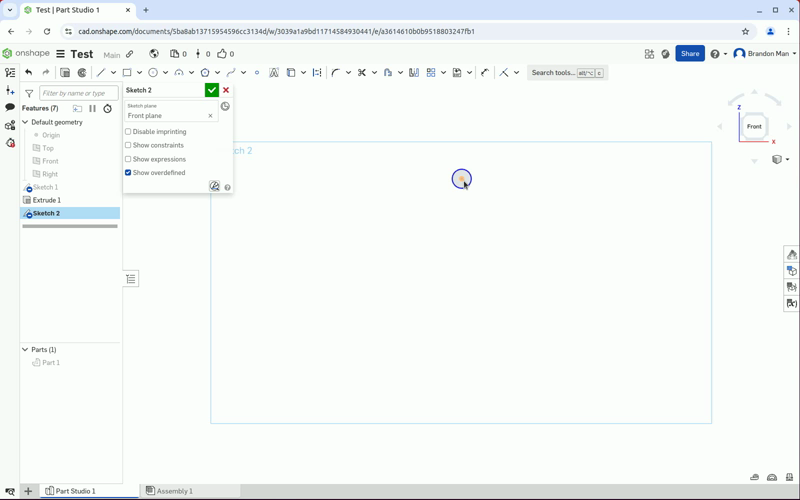
scroll(6)
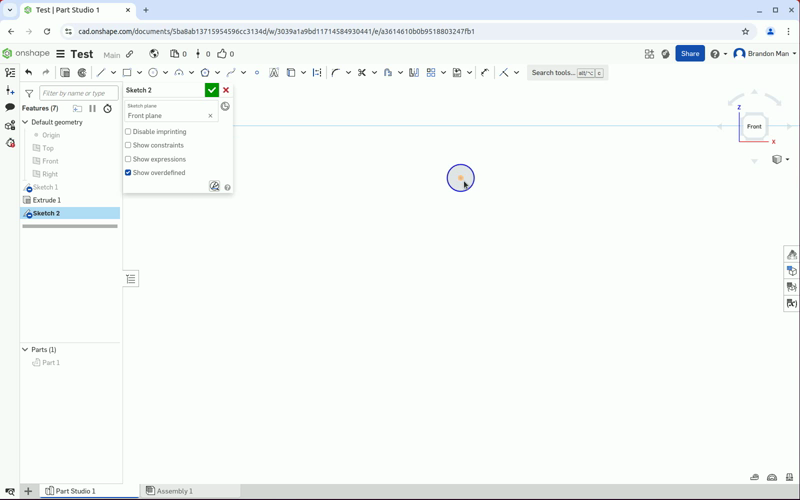
scroll(6)
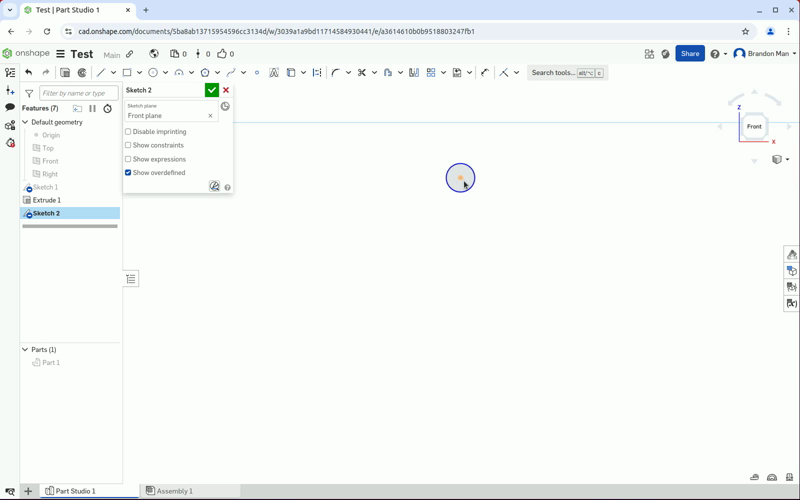
scroll(6)
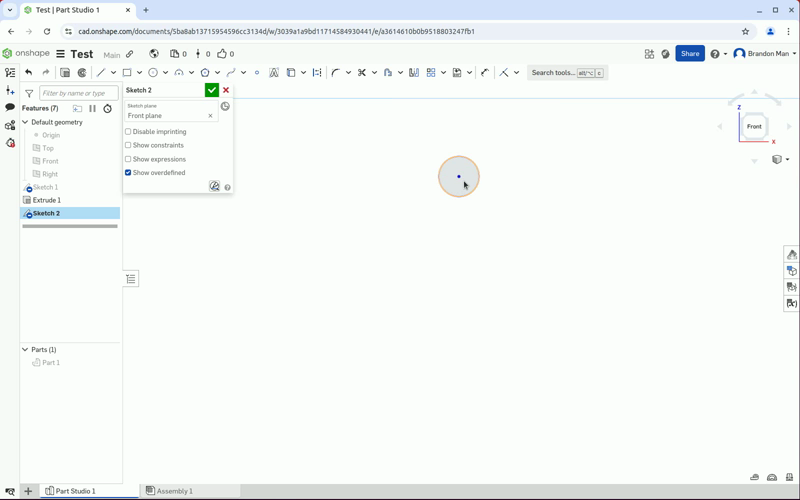
scroll(6)
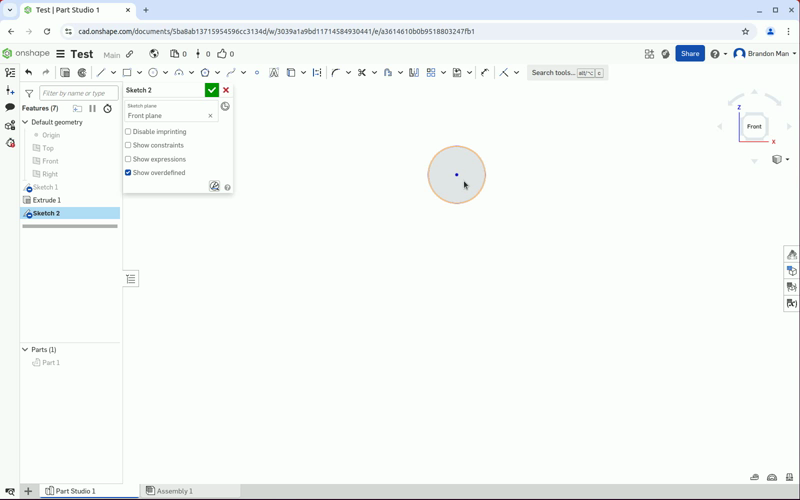
scroll(6)
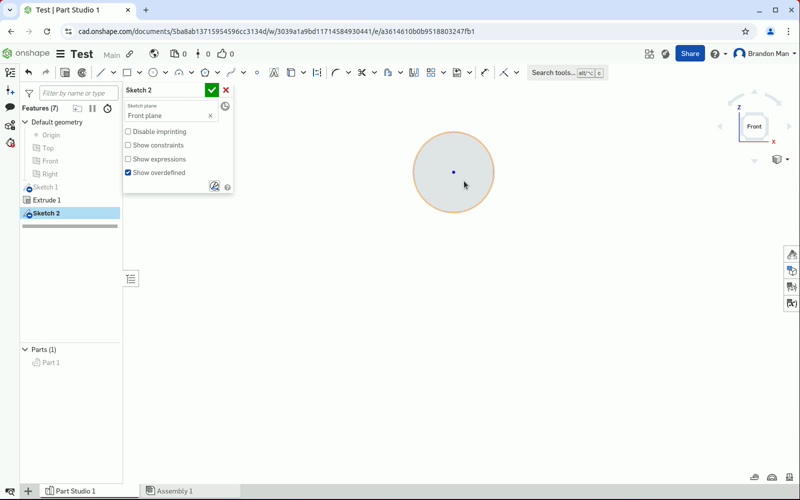
scroll(6)
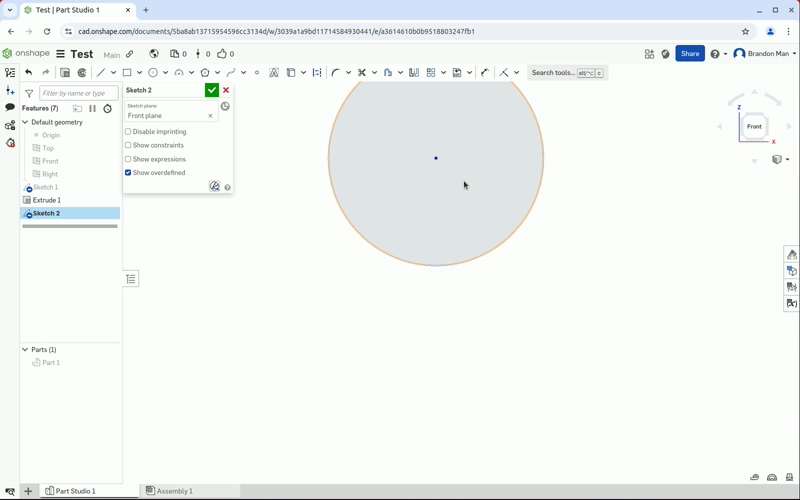
click(464, 180)
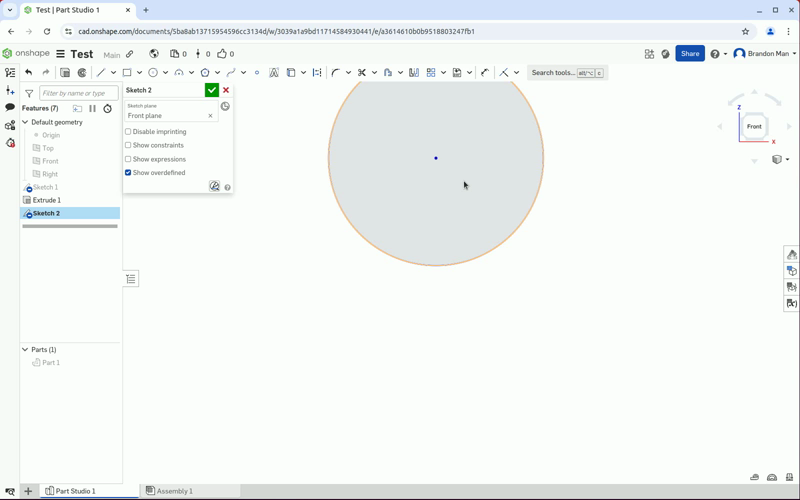
scroll(-6)
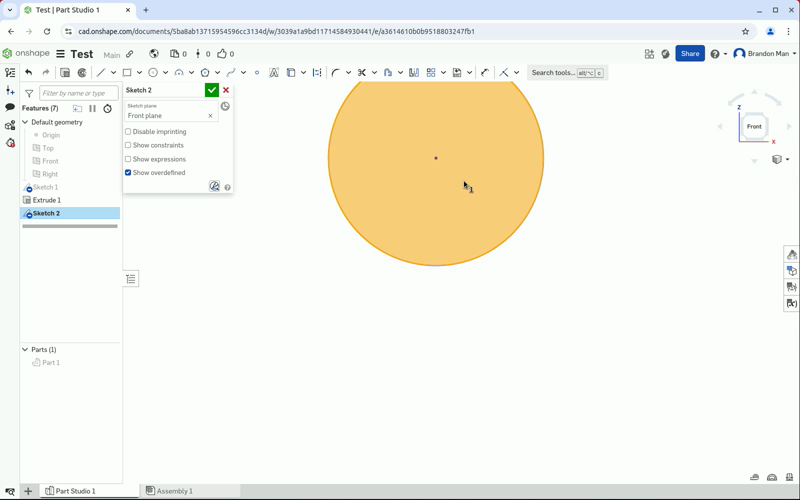
scroll(-6)
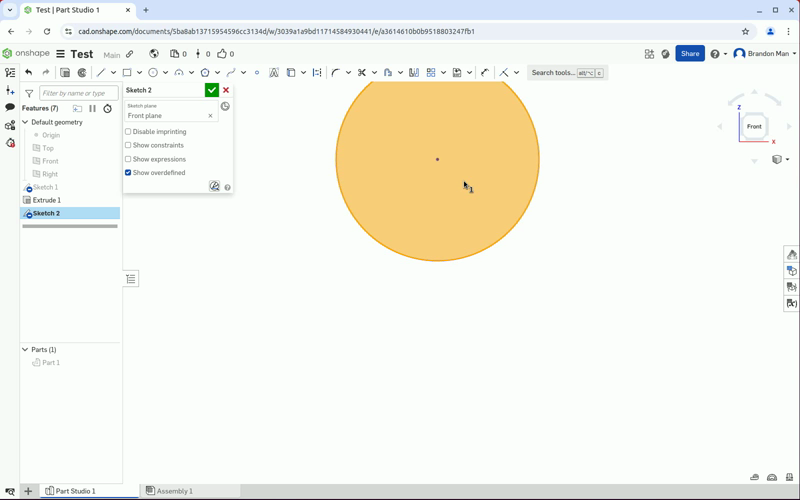
scroll(-6)
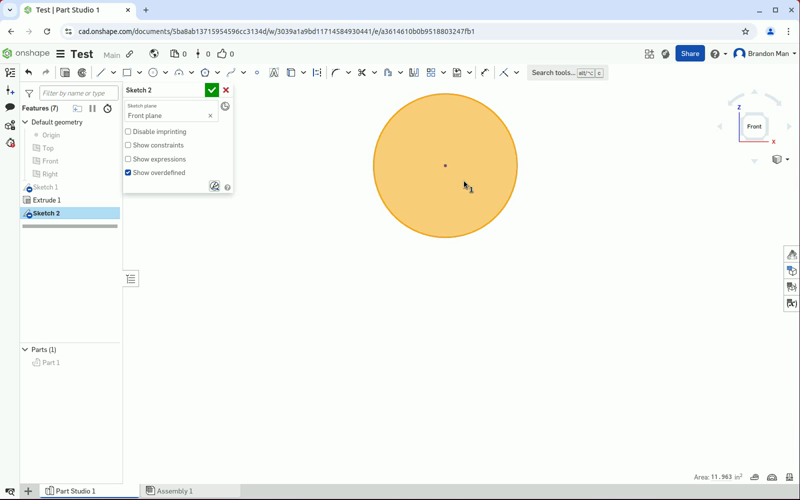
scroll(-6)
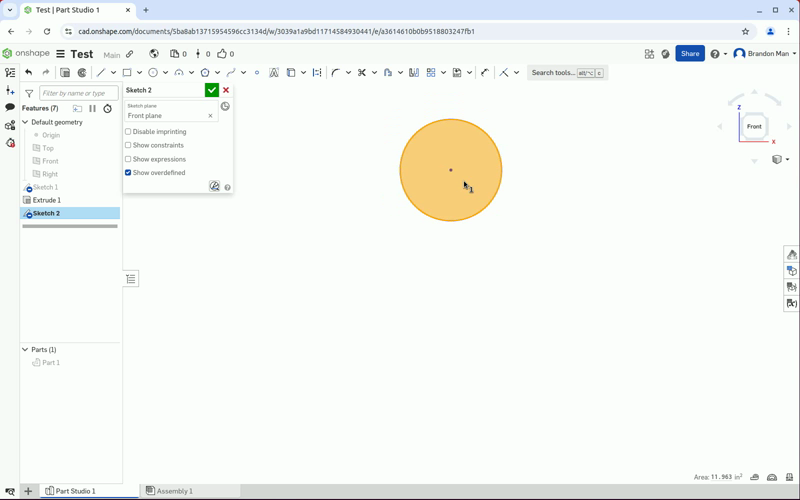
scroll(-6)
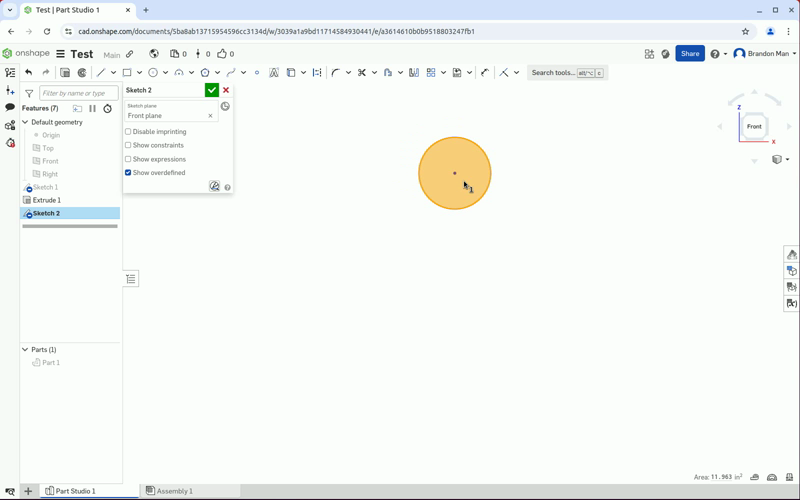
scroll(-6)
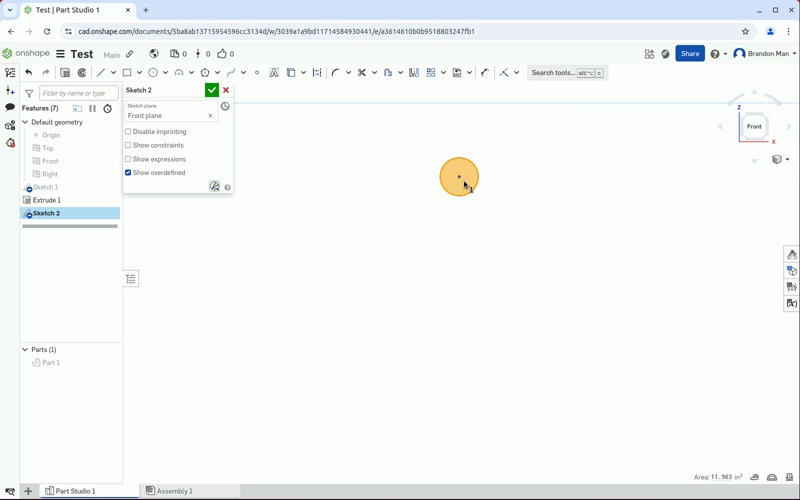
scroll(-6)
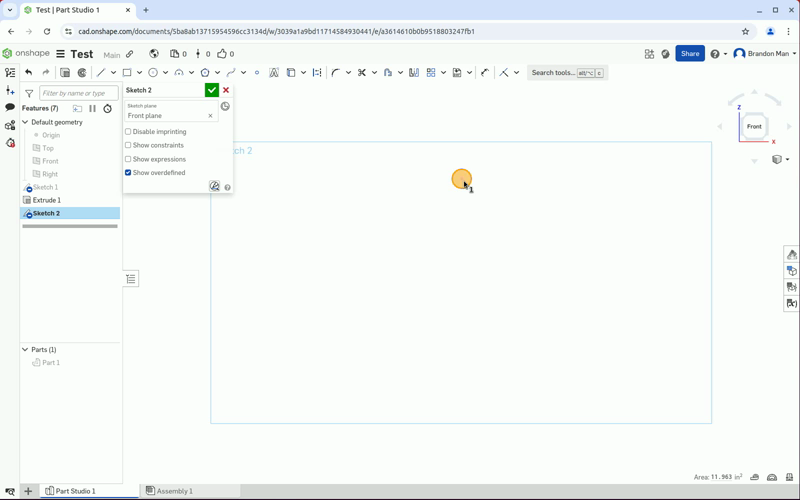
mouse_move(73, 352)
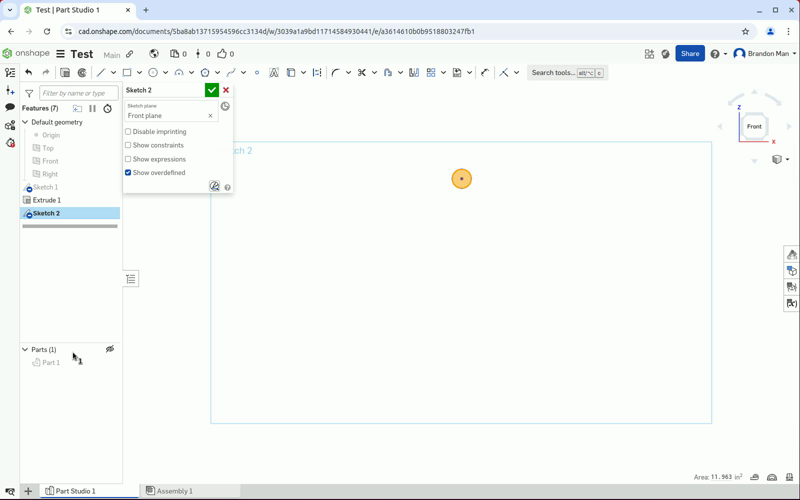
key(shift+y)
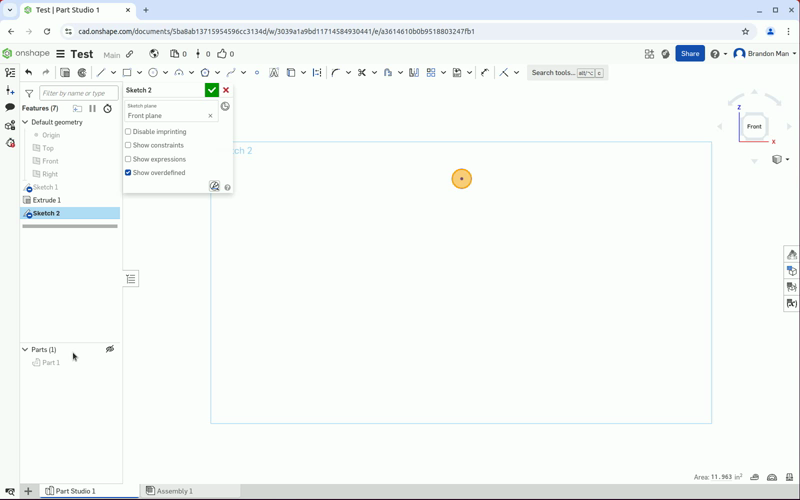
key(shift+e)
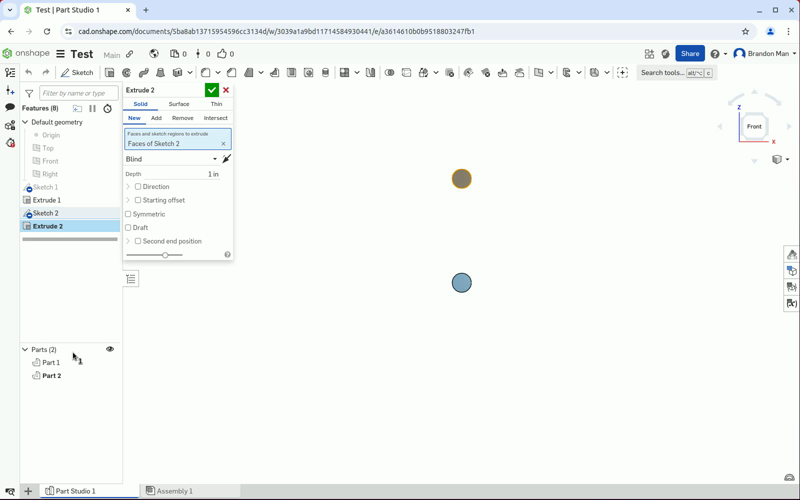
mouse_move(143, 106)
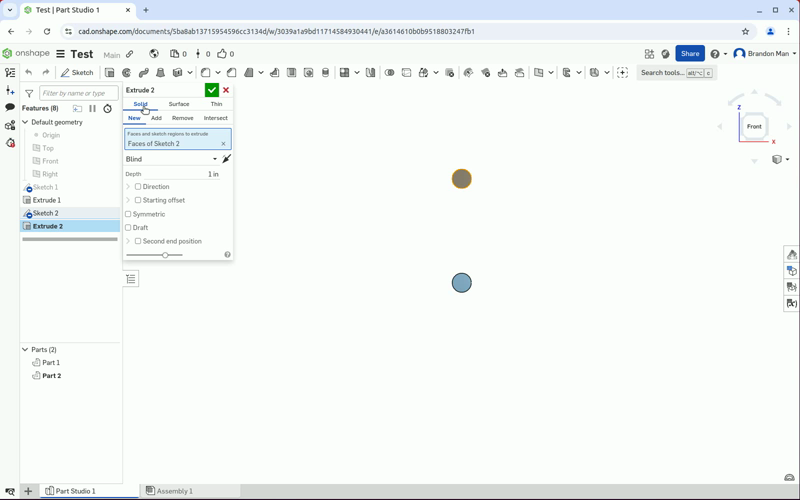
click(143, 106)
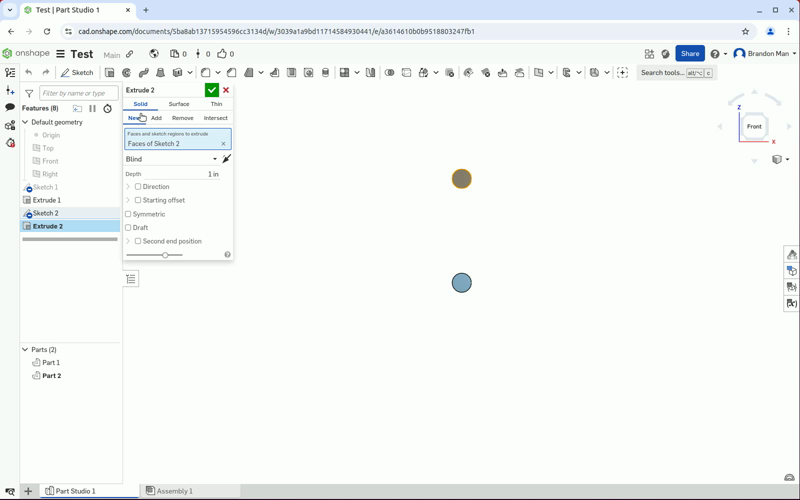
mouse_move(137, 120)
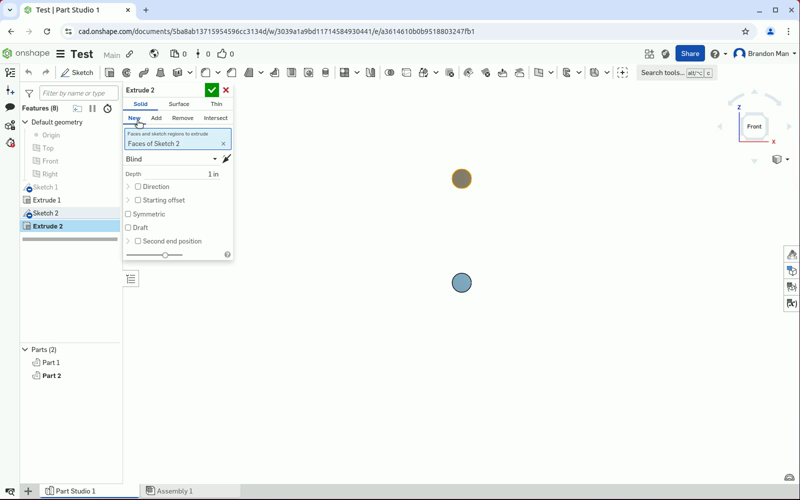
click(137, 120)
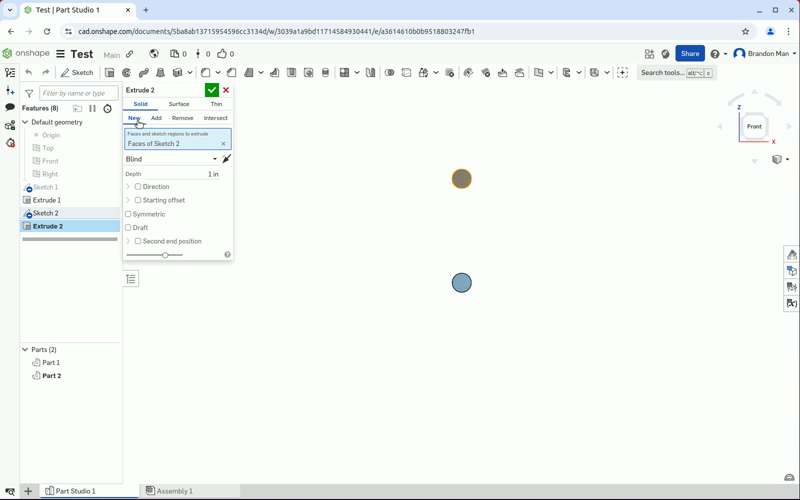
key(tab, 4)
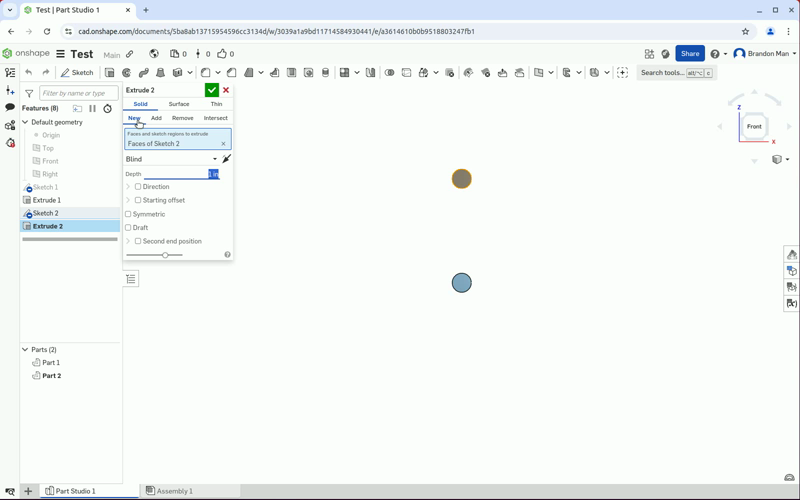
text(1.685)
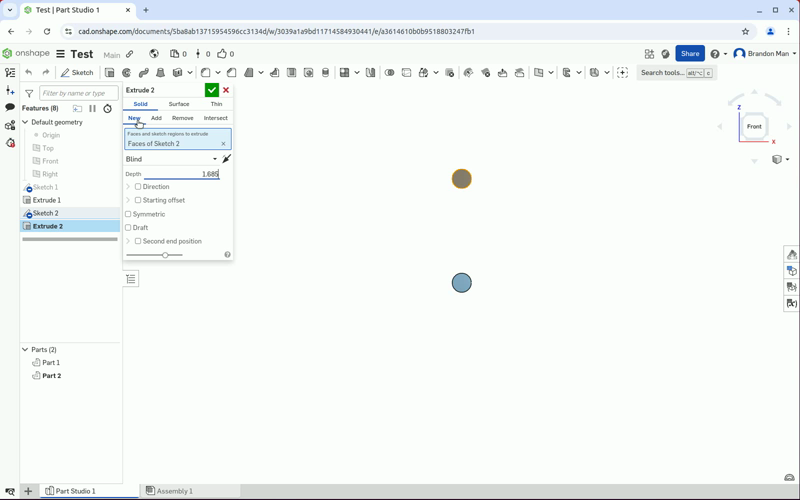
key(enter)
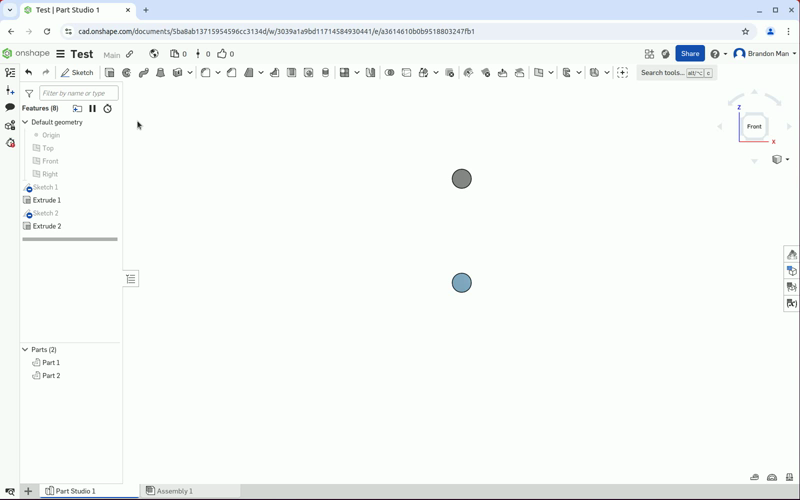
key(shift+h)
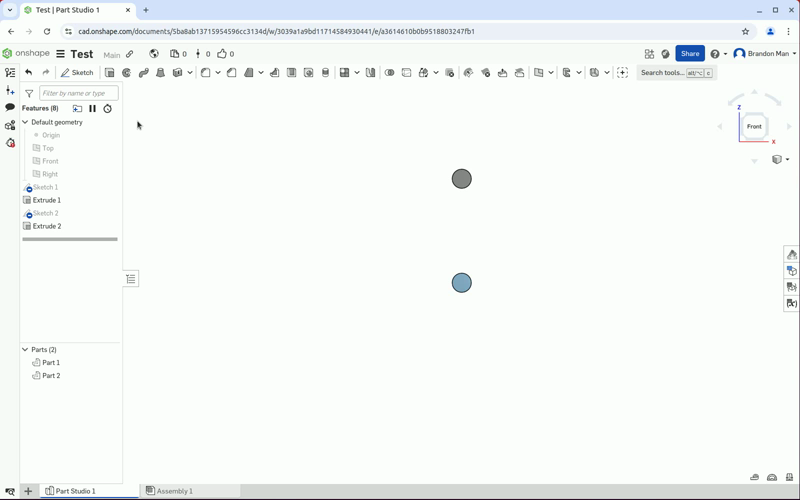
key(shift+h)
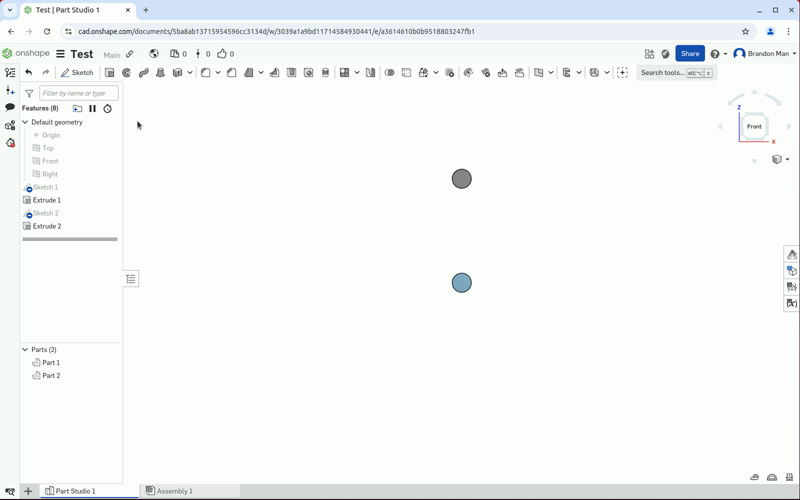
mouse_move(73, 189)
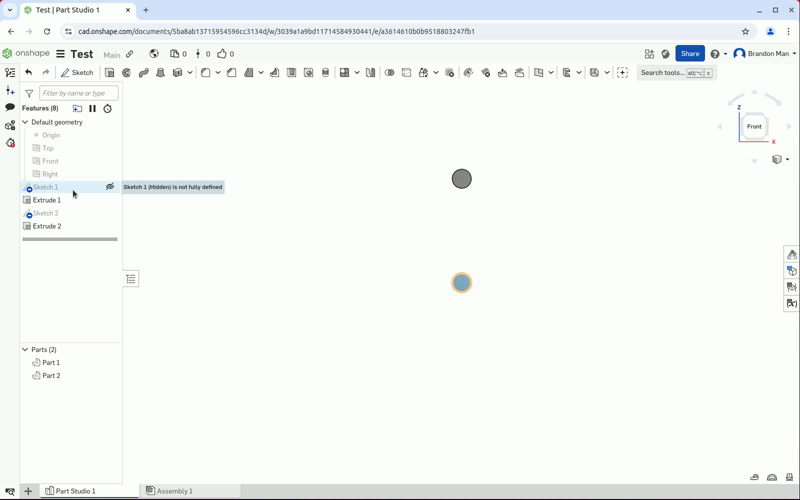
click(73, 189)
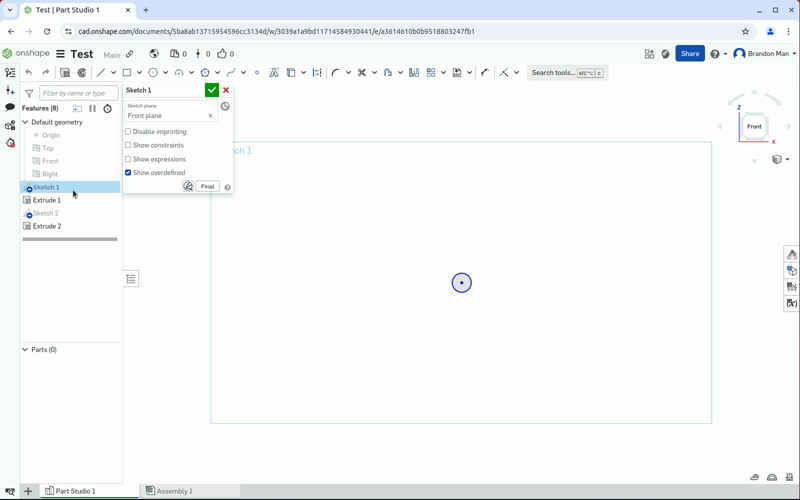
mouse_move(229, 92)
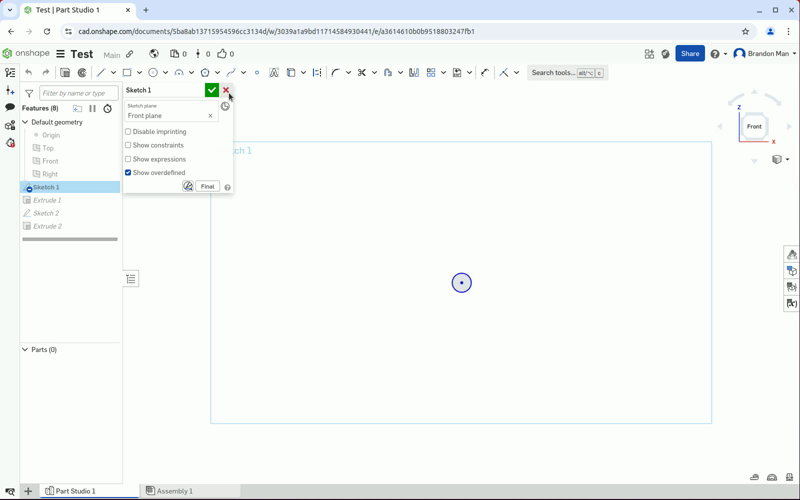
click(229, 92)
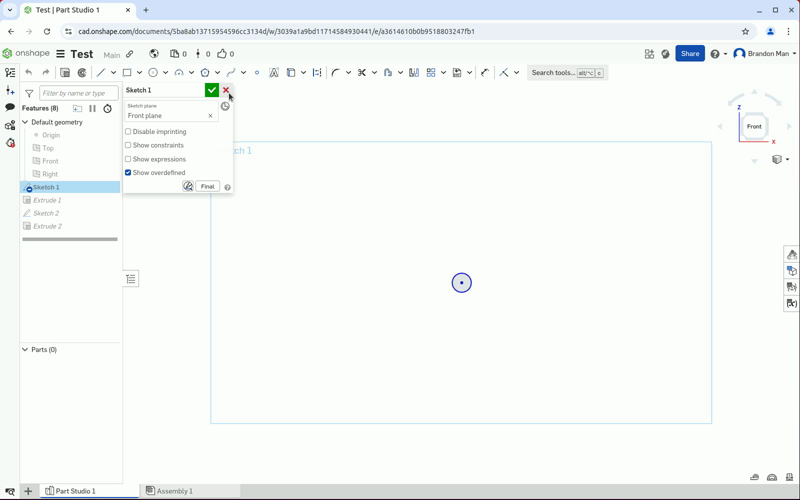
key(shift+s)
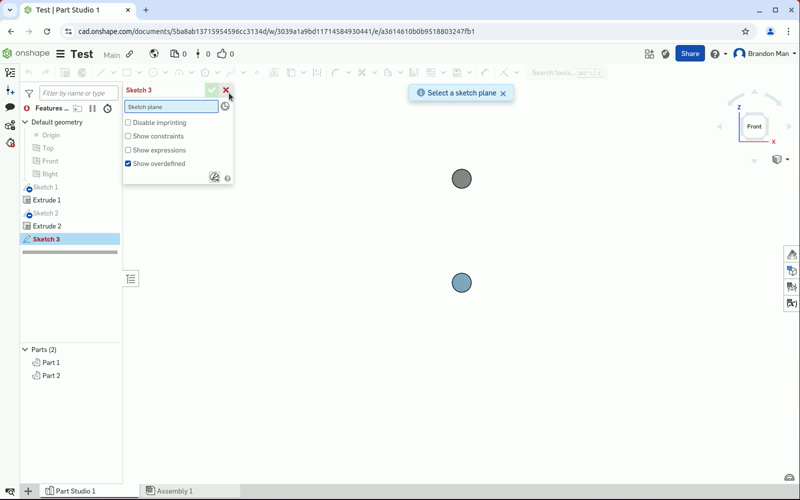
mouse_move(73, 163)
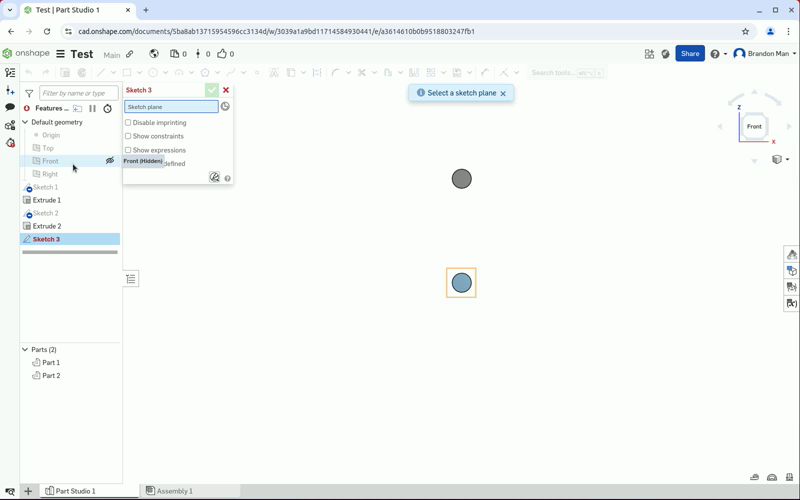
click(73, 163)
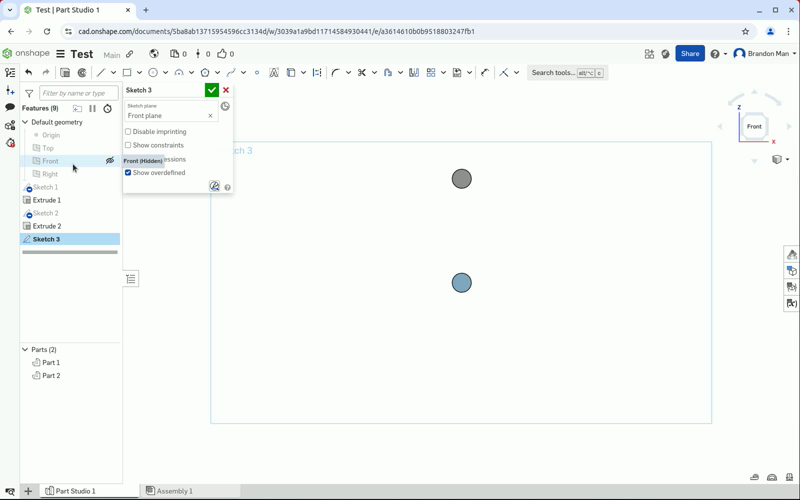
mouse_move(73, 352)
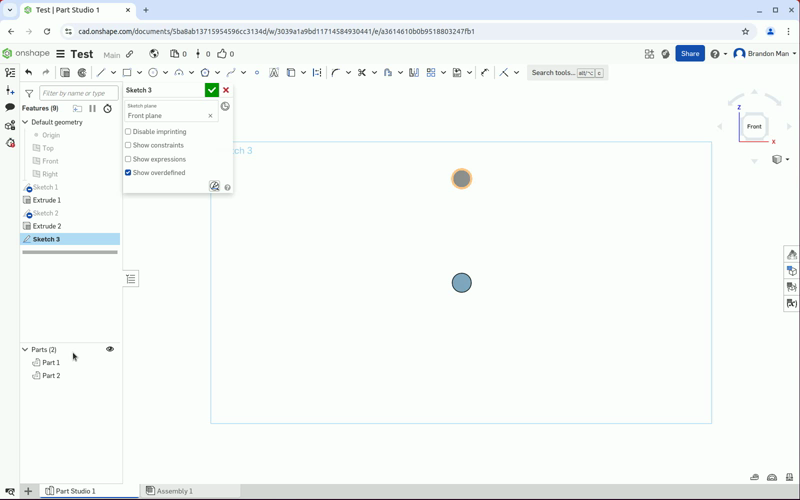
key(y)
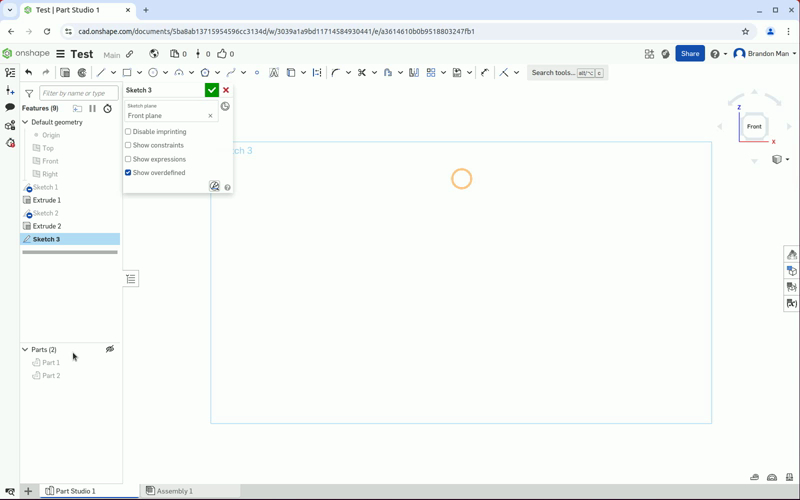
key(c)
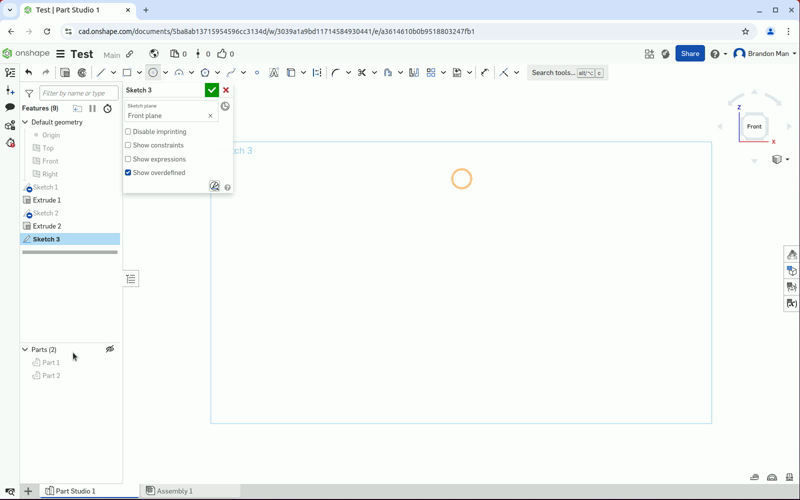
key_down(shift)
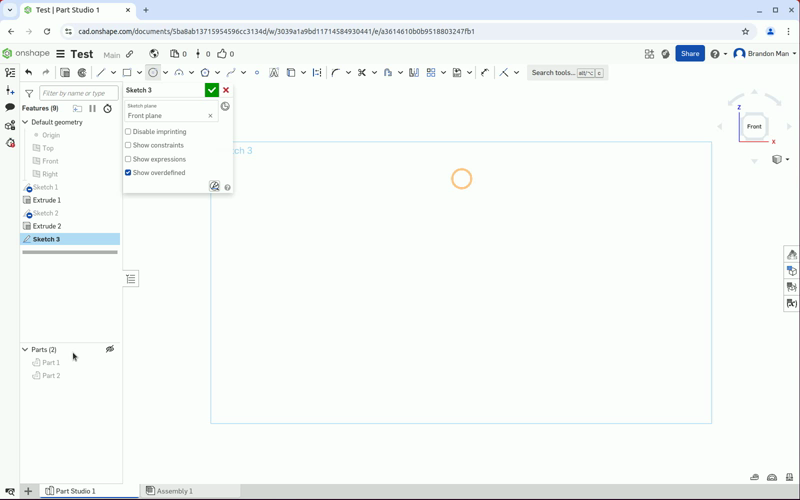
mouse_move(513, 282)
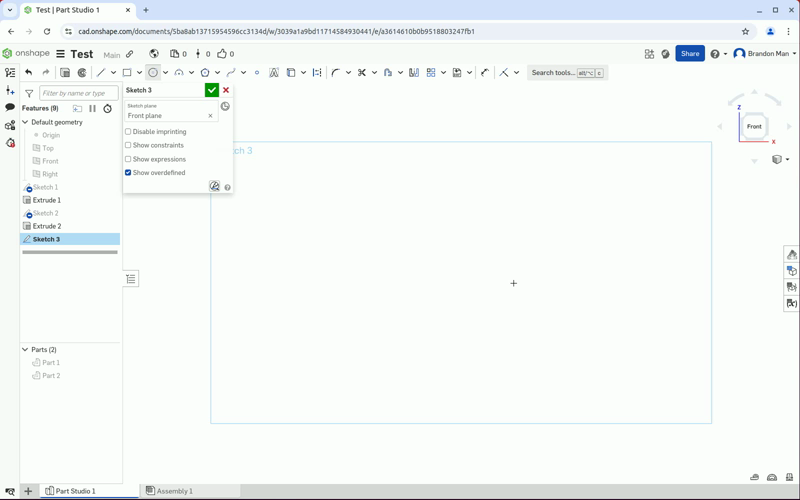
click(513, 282)
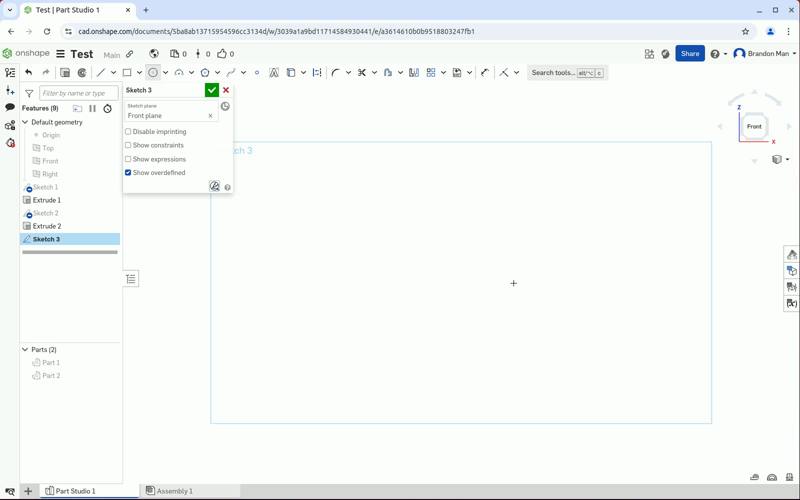
key_up(shift)
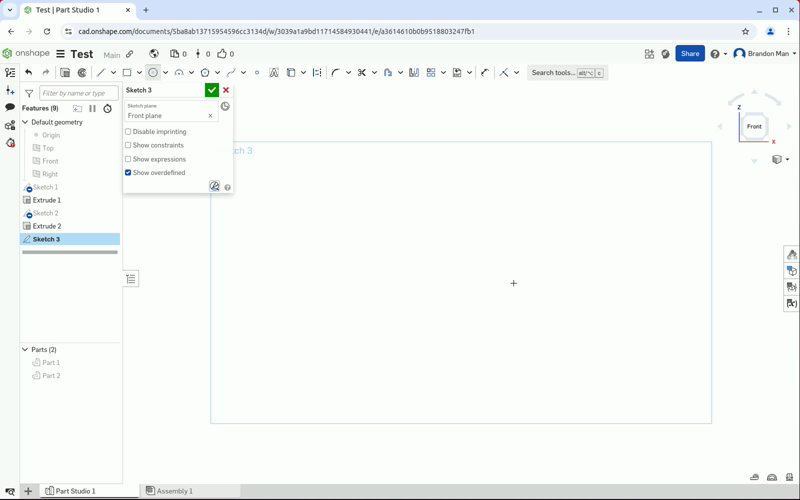
mouse_move(519, 282)
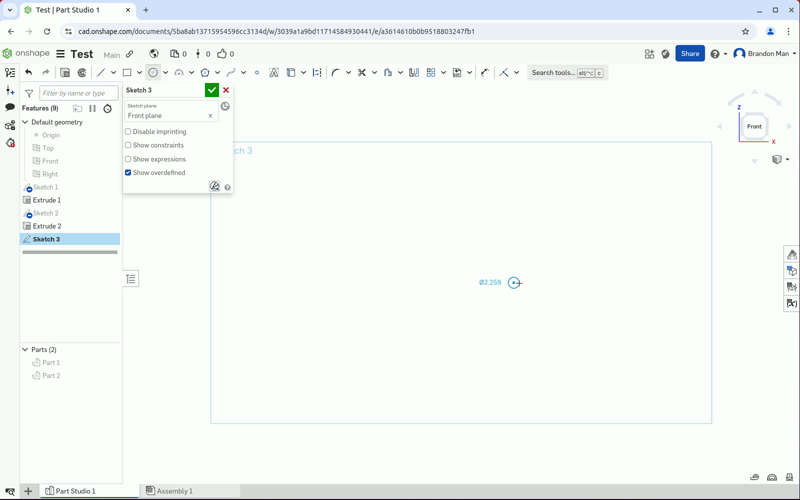
click(519, 282)
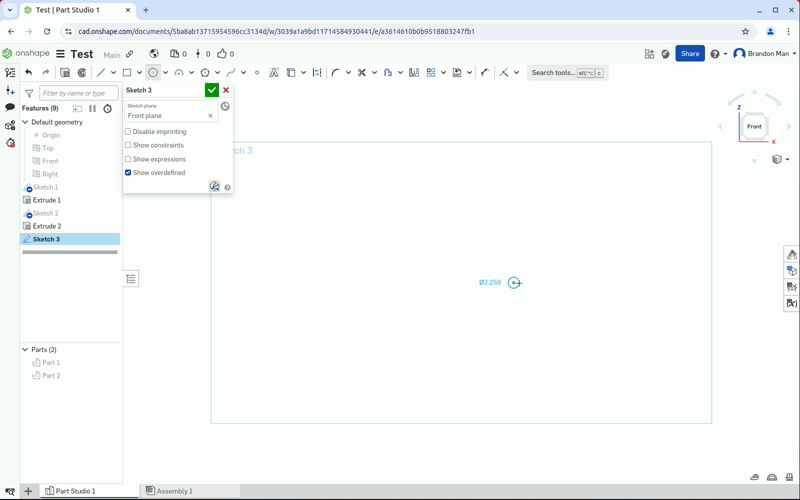
key(esc)
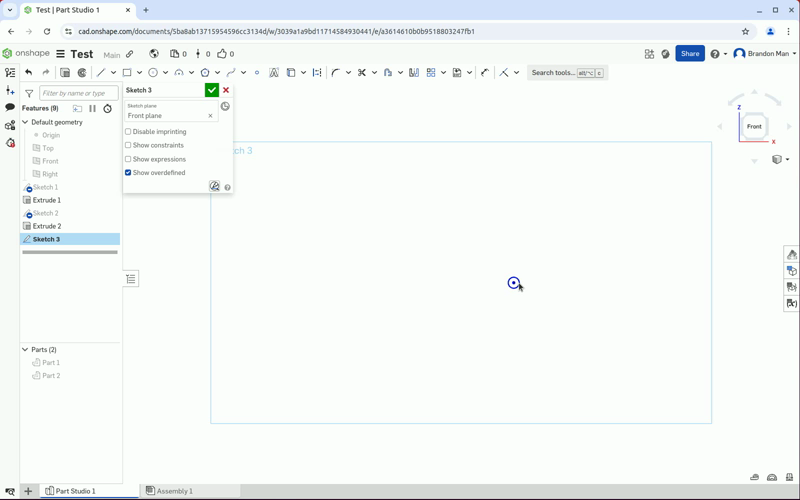
mouse_move(509, 280)
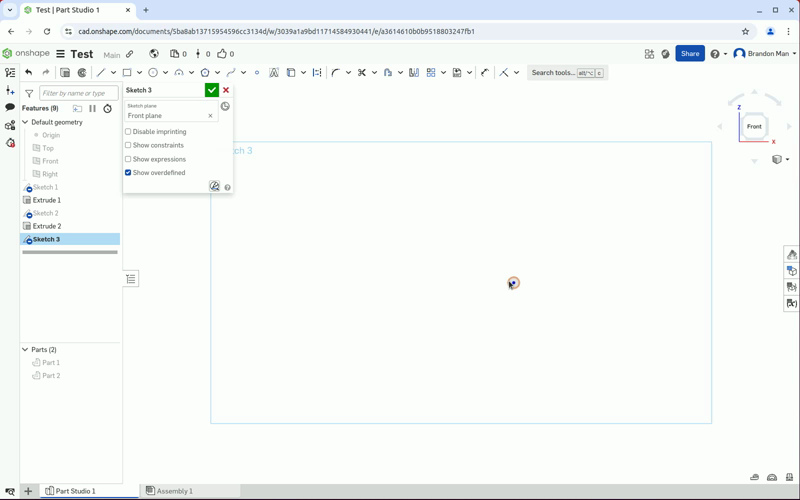
scroll(6)
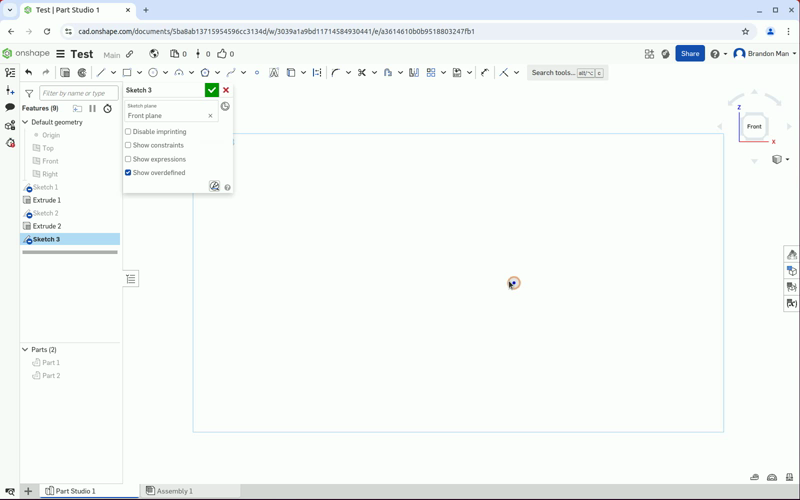
scroll(6)
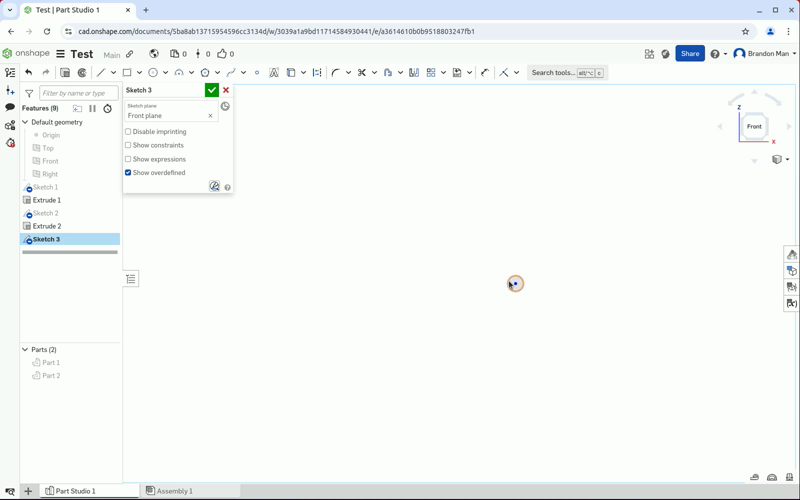
scroll(6)
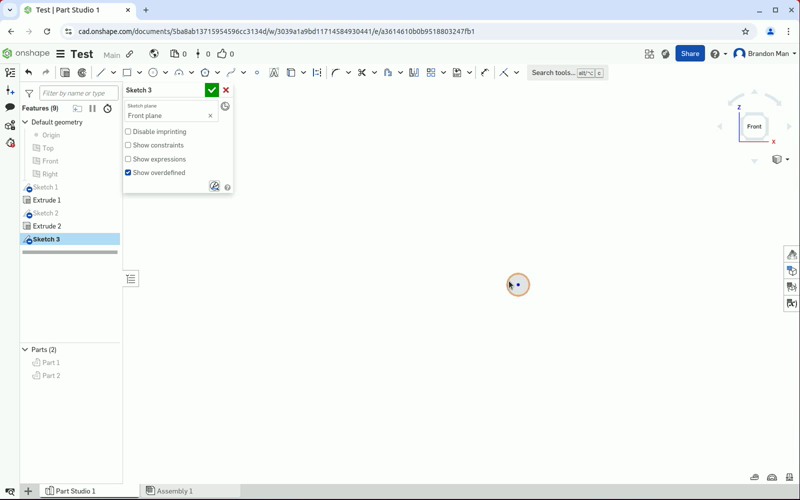
scroll(6)
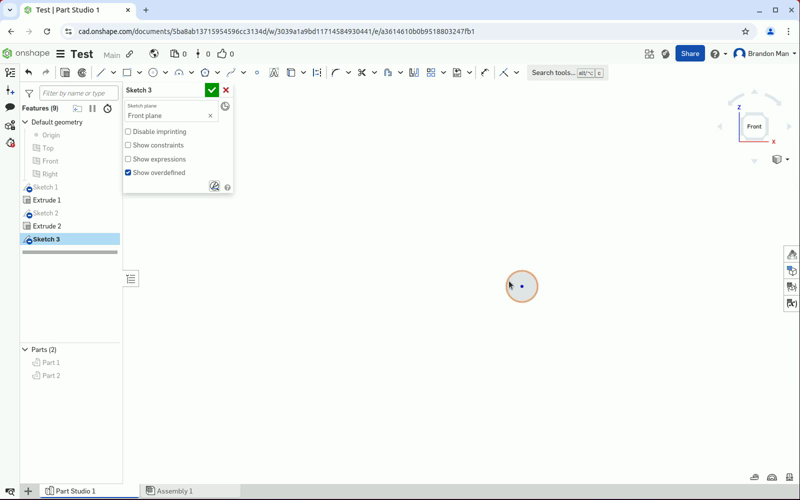
scroll(6)
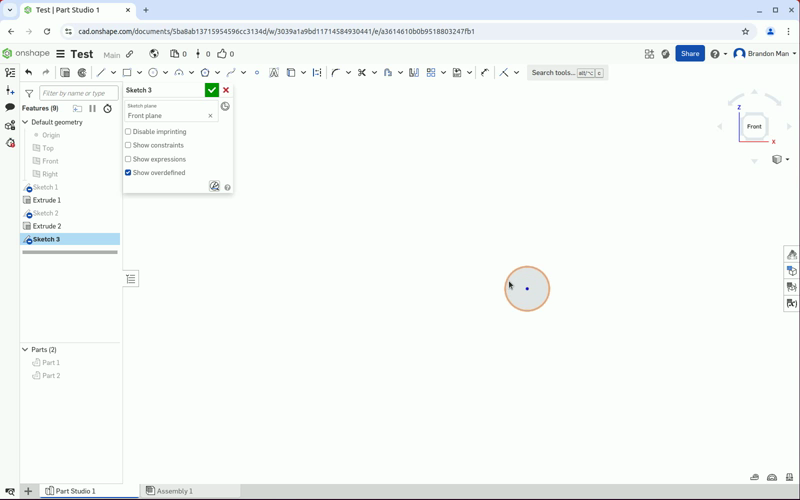
scroll(6)
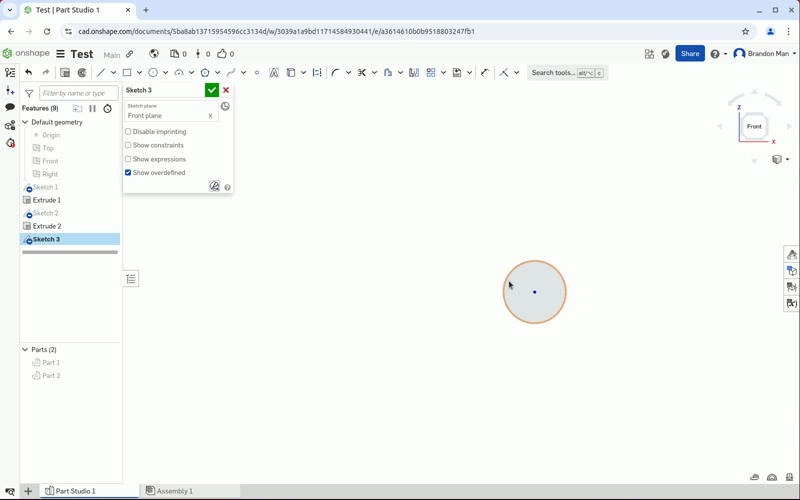
scroll(6)
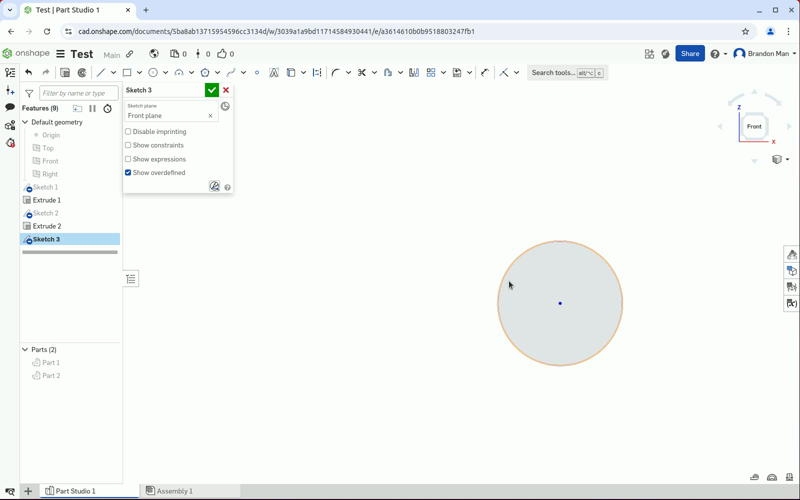
click(509, 280)
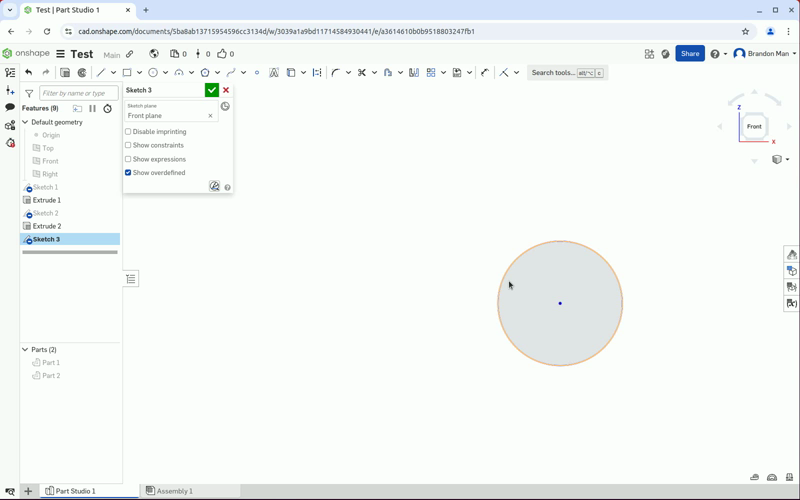
scroll(-6)
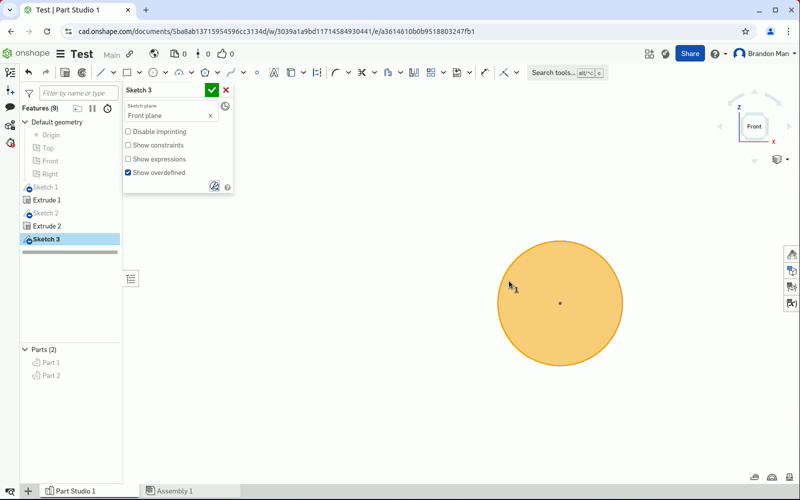
scroll(-6)
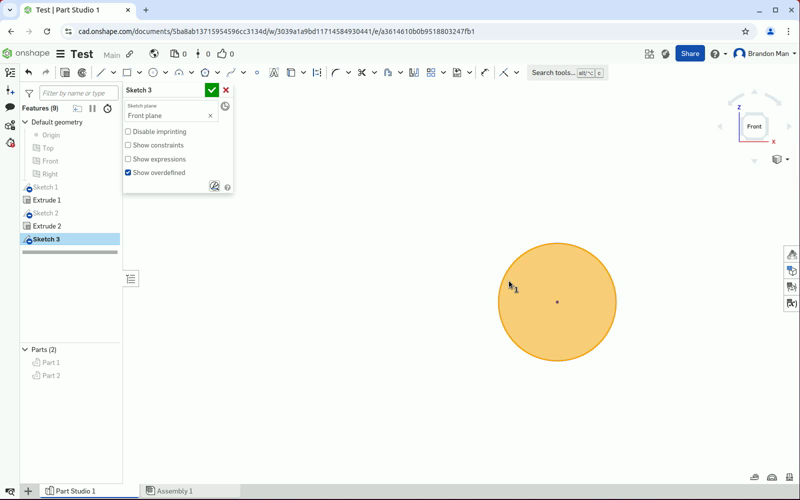
scroll(-6)
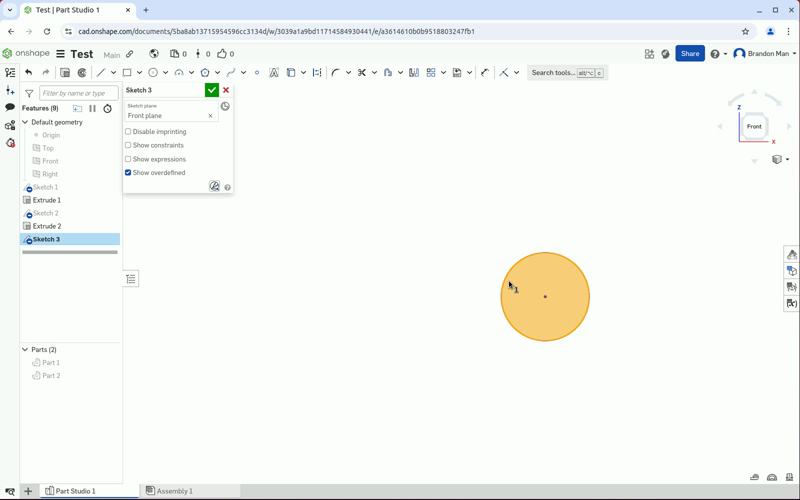
scroll(-6)
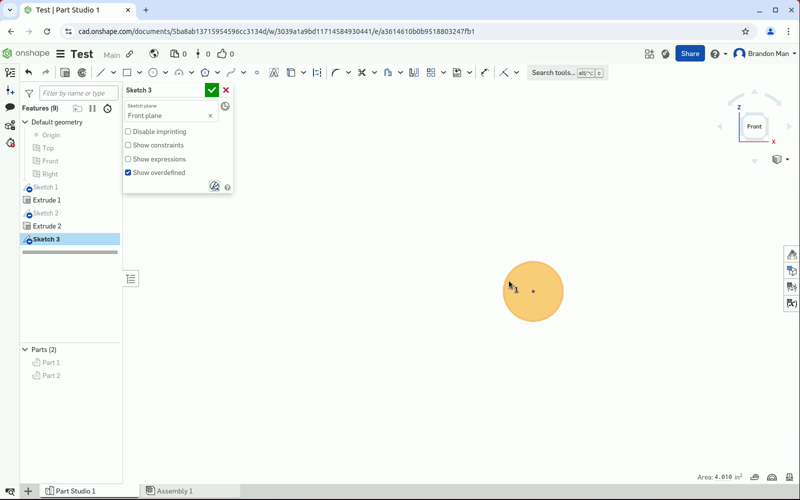
scroll(-6)
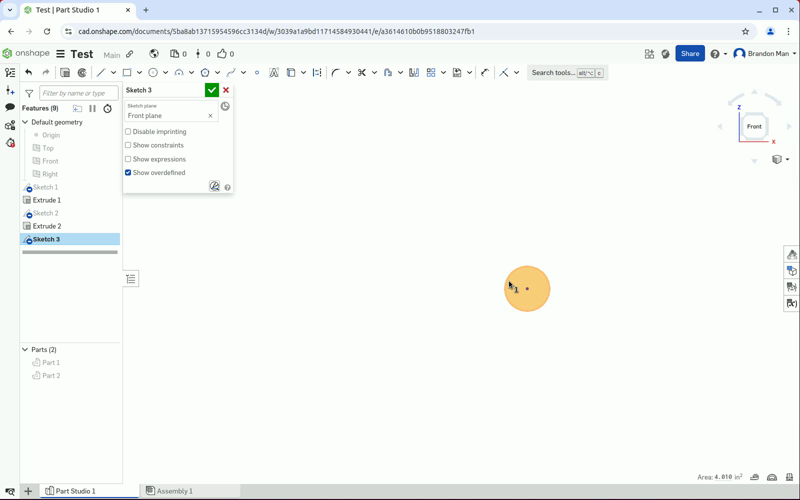
scroll(-6)
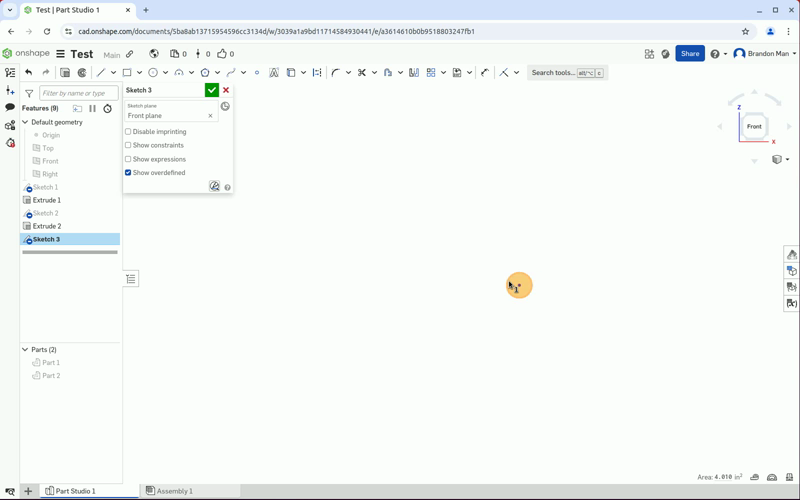
scroll(-6)
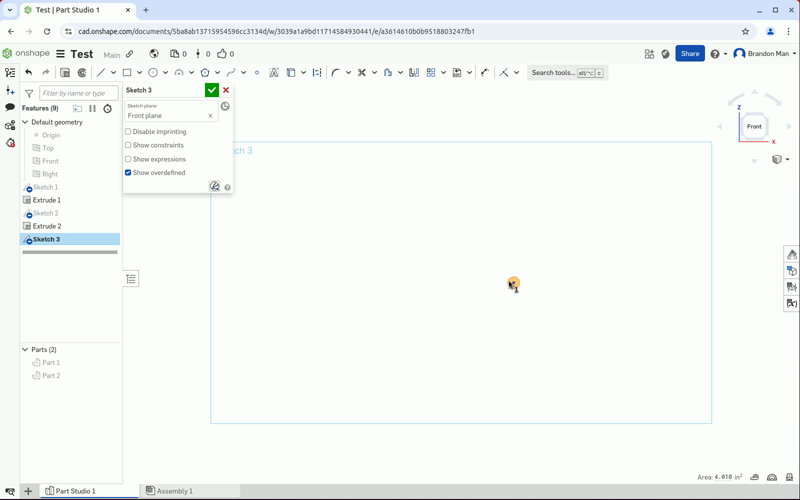
mouse_move(73, 352)
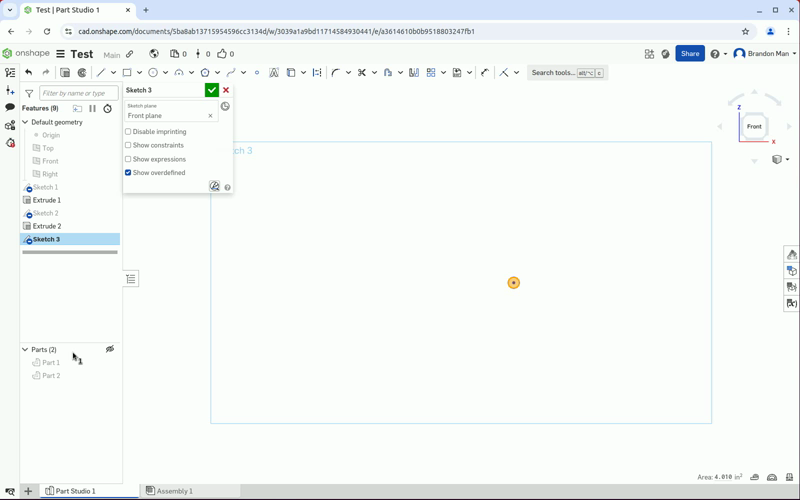
key(shift+y)
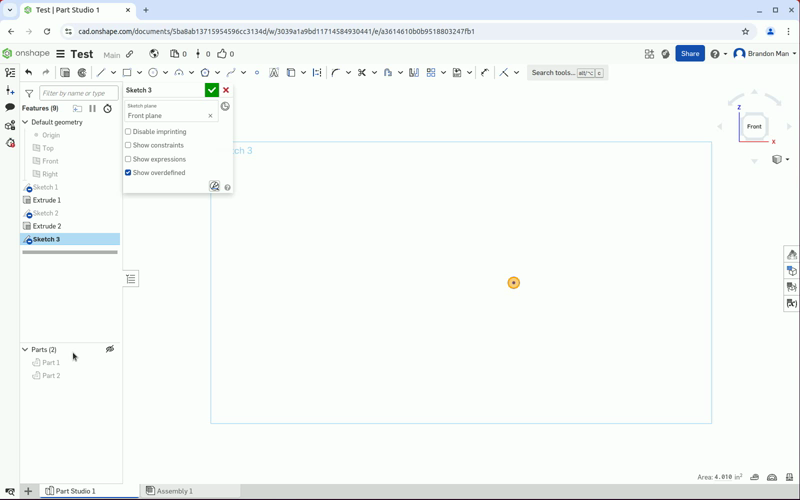
key(shift+e)
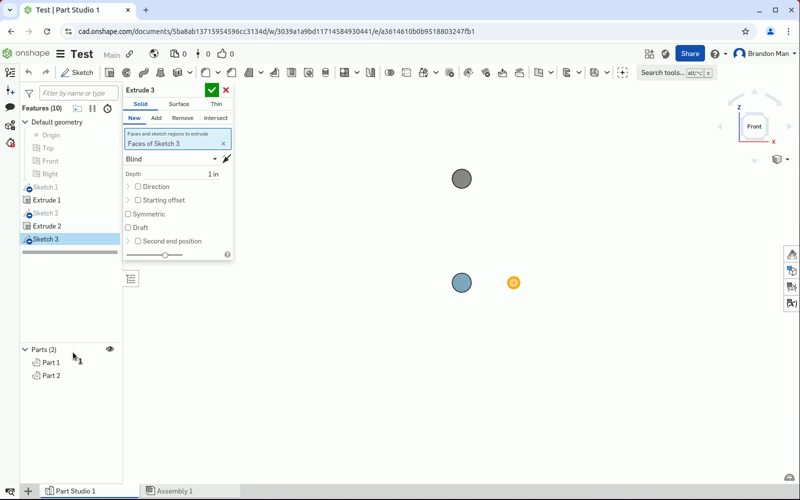
mouse_move(143, 106)
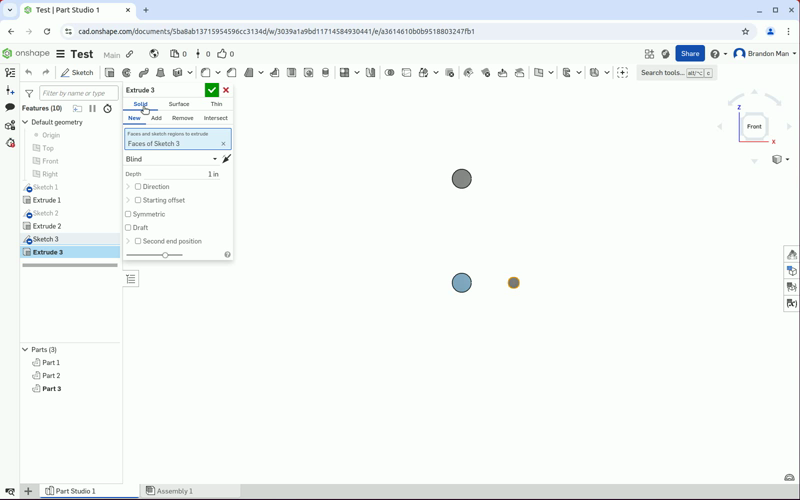
click(143, 106)
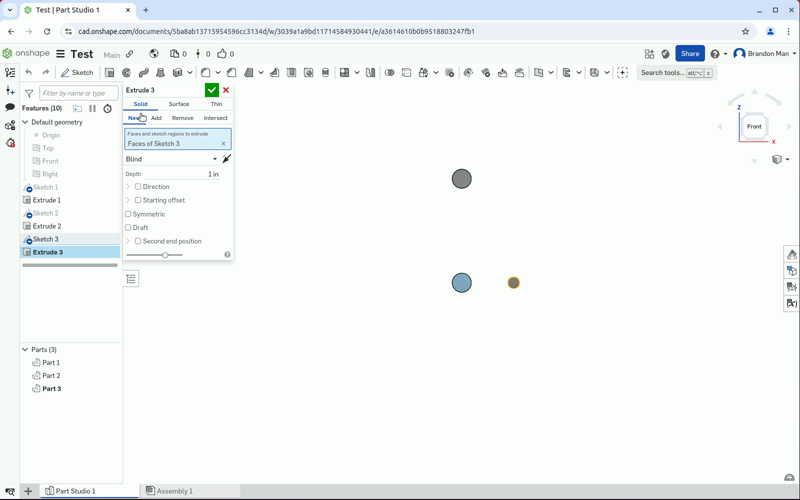
mouse_move(137, 120)
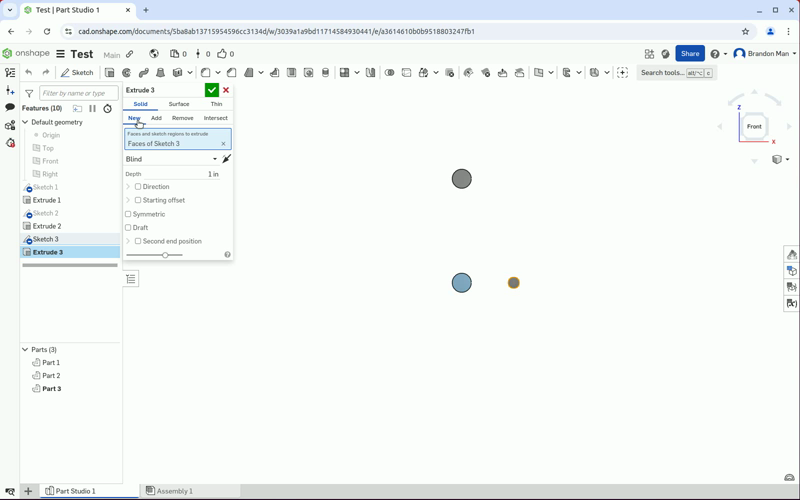
click(137, 120)
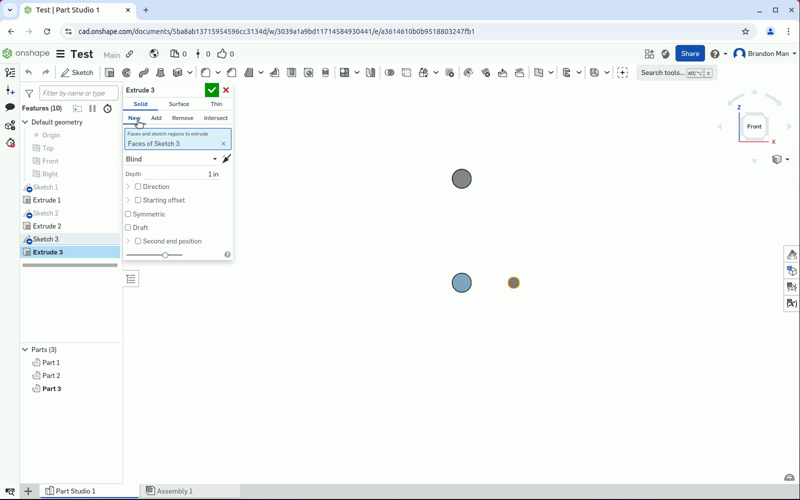
key(tab, 4)
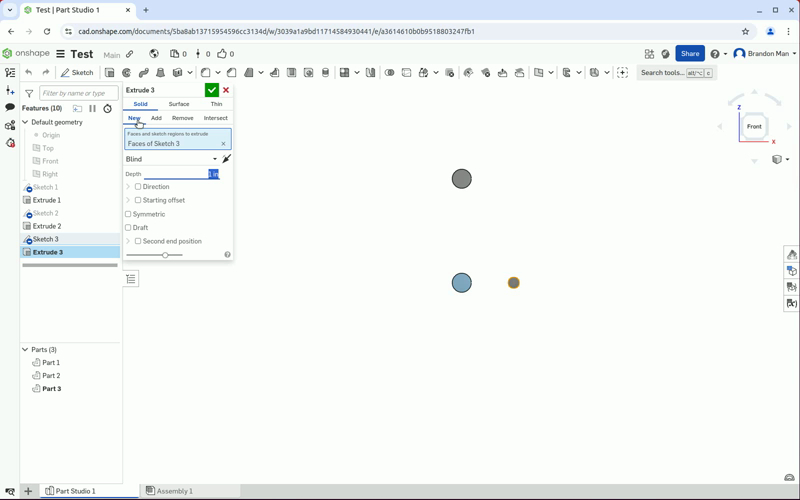
text(1.685)
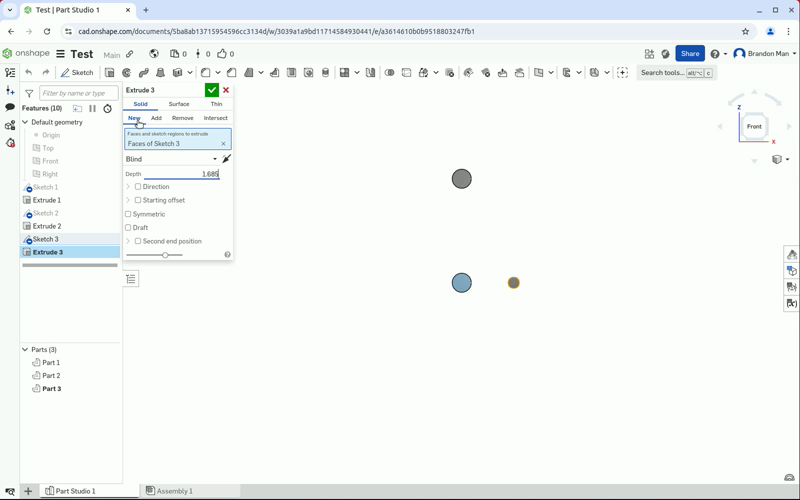
key(enter)
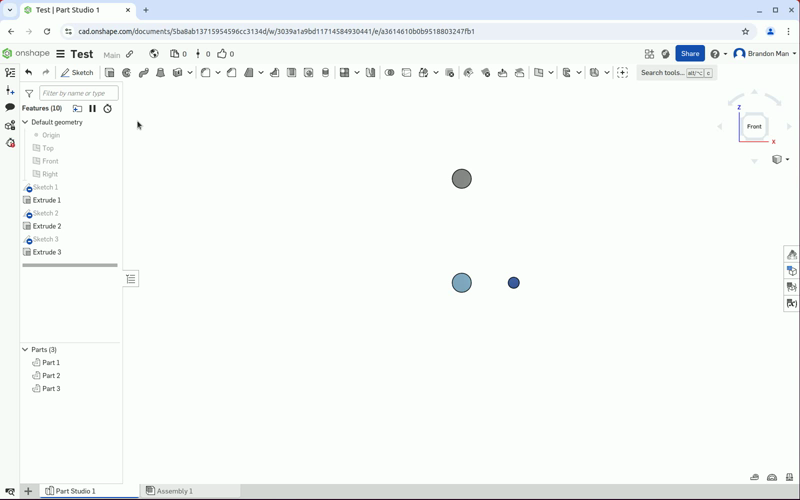
key(shift+h)
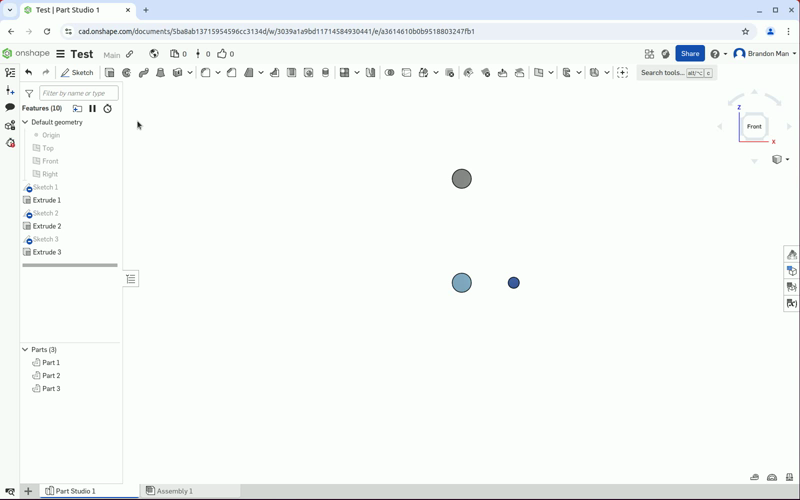
key(shift+h)
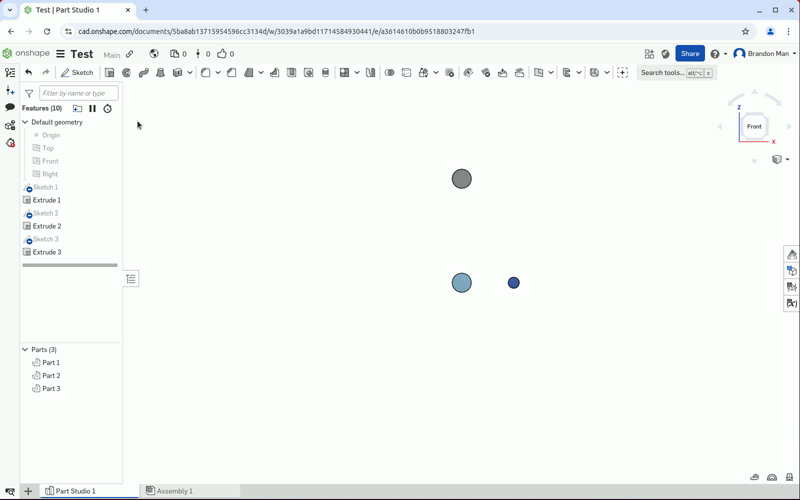
mouse_move(73, 189)
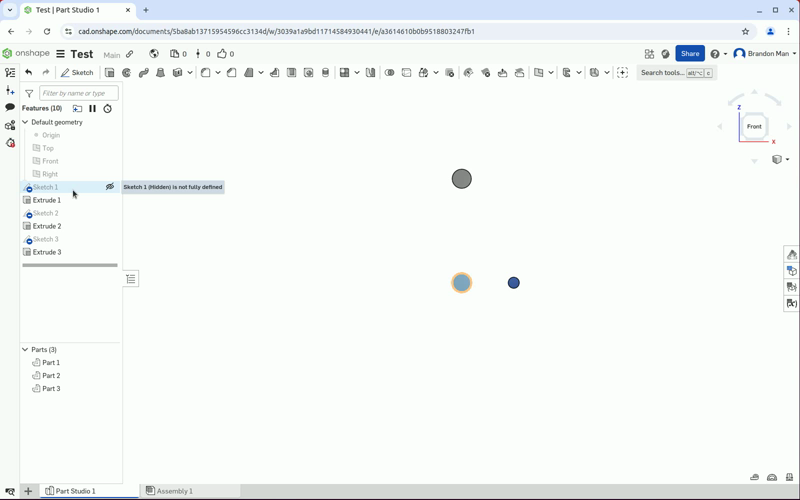
click(73, 189)
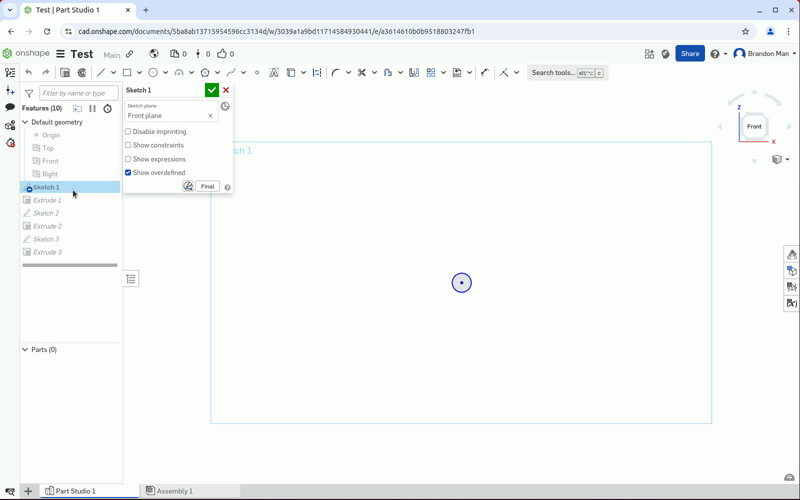
mouse_move(229, 92)
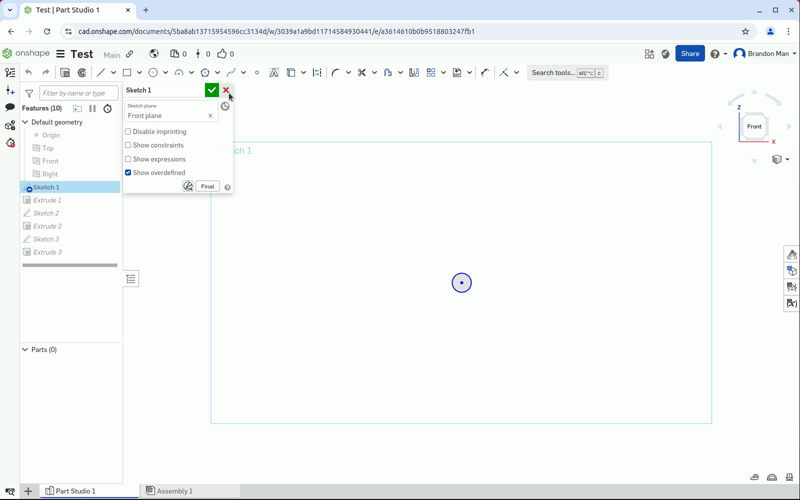
click(229, 92)
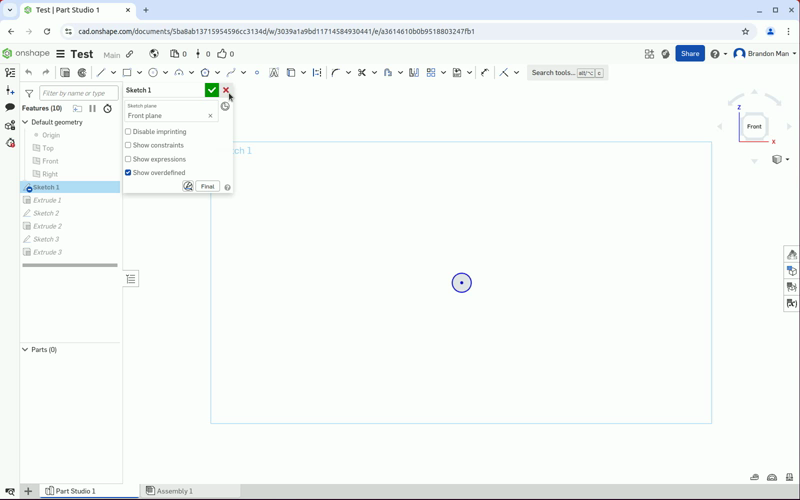
key(shift+s)
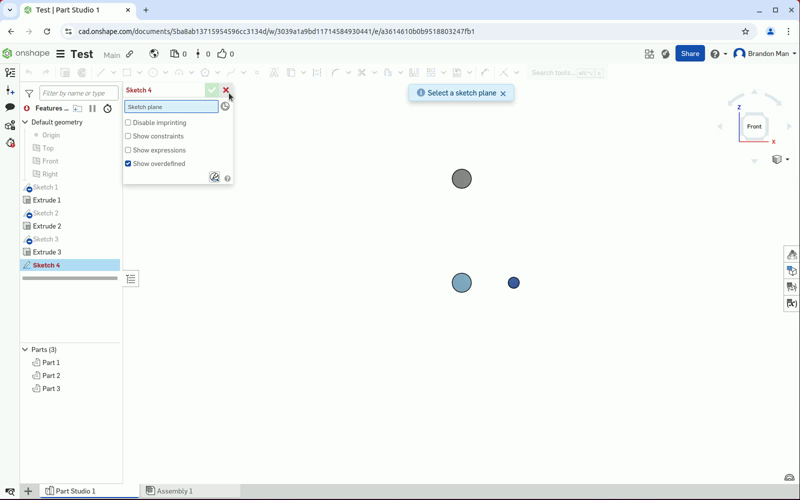
mouse_move(73, 163)
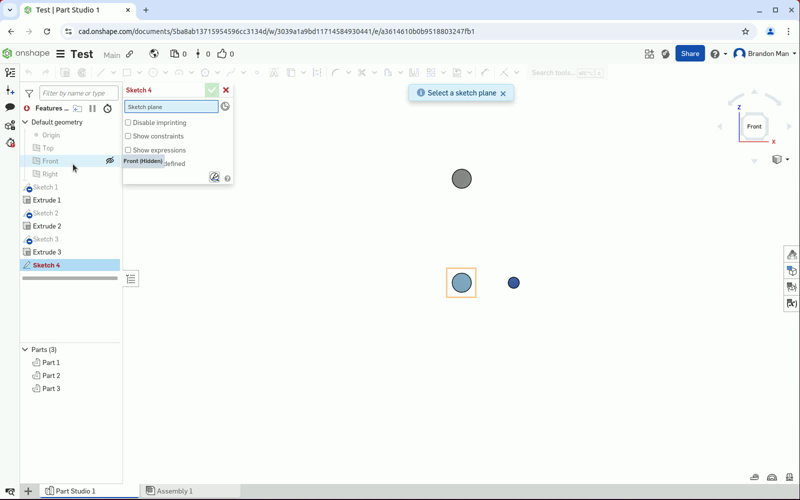
click(73, 163)
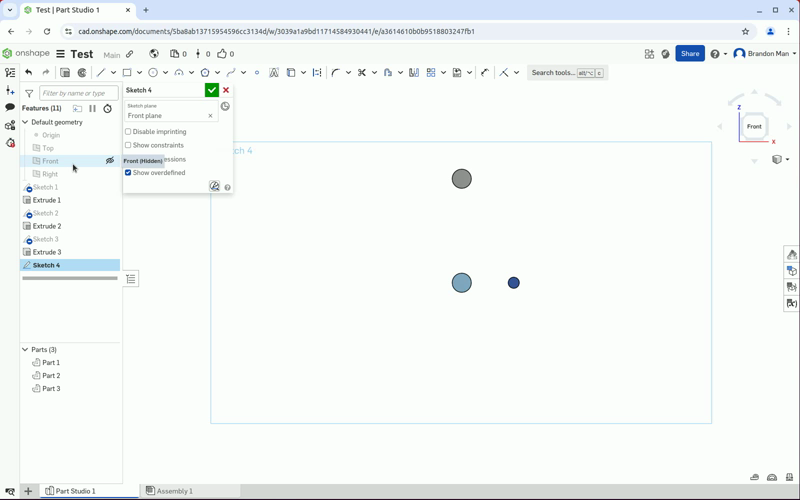
mouse_move(73, 352)
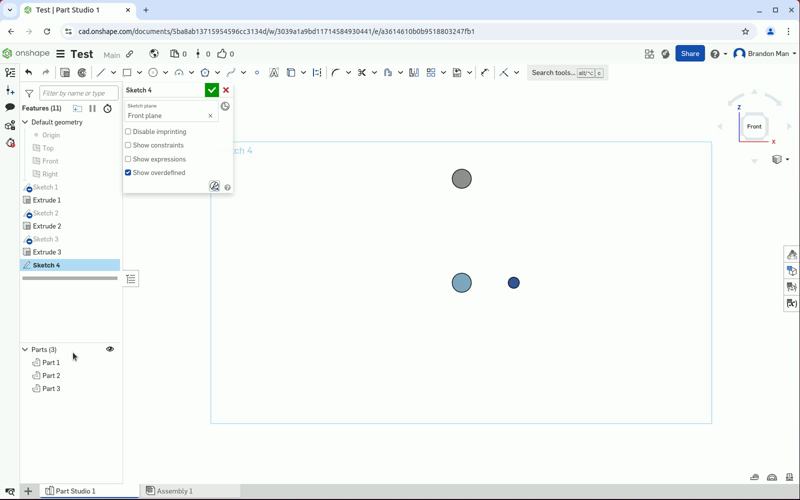
key(y)
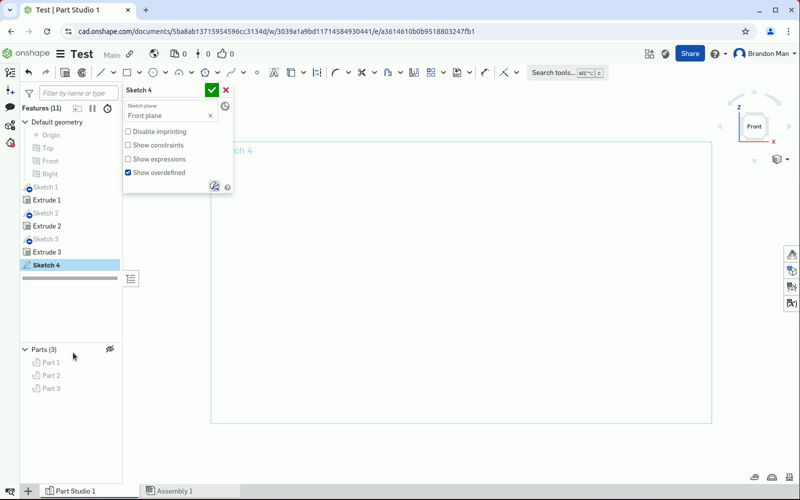
key(c)
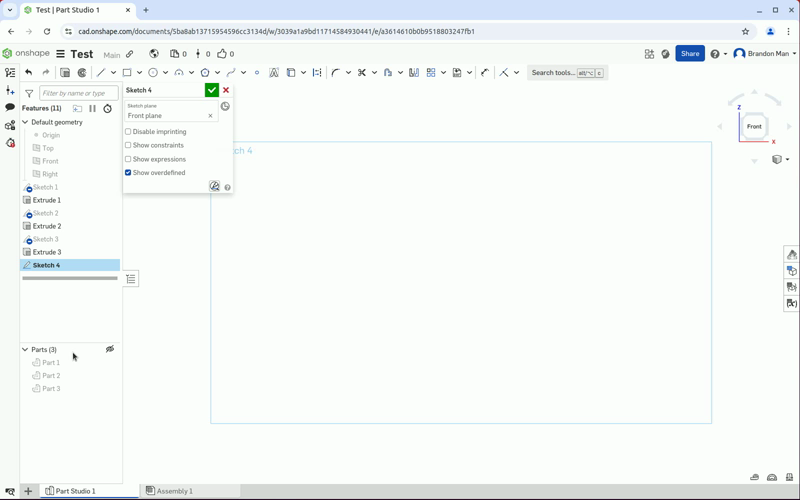
key_down(shift)
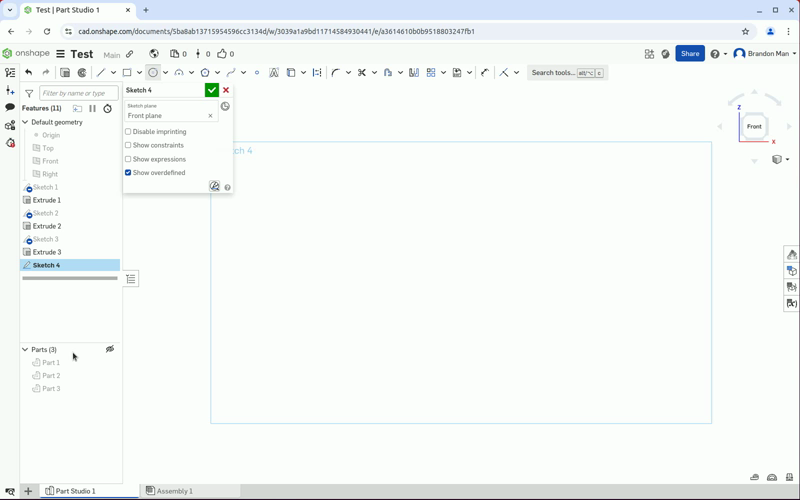
mouse_move(461, 231)
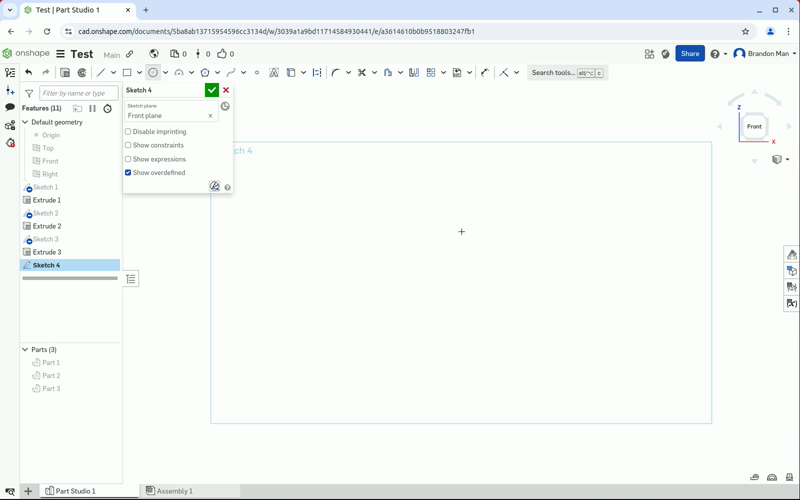
click(461, 231)
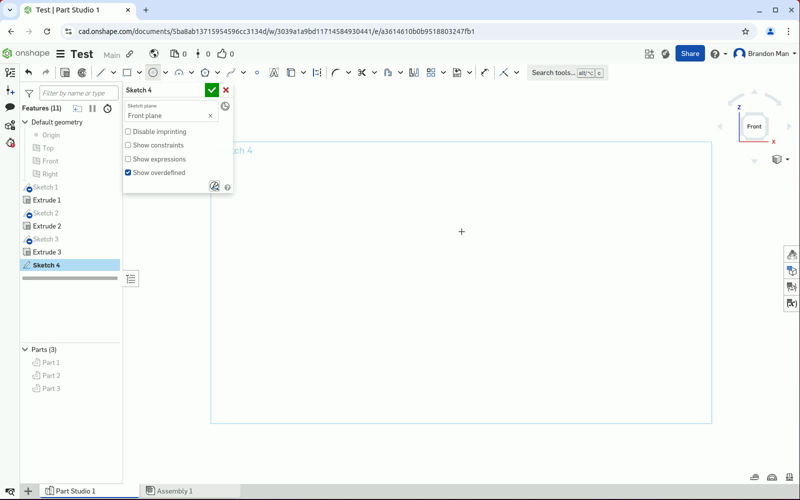
key_up(shift)
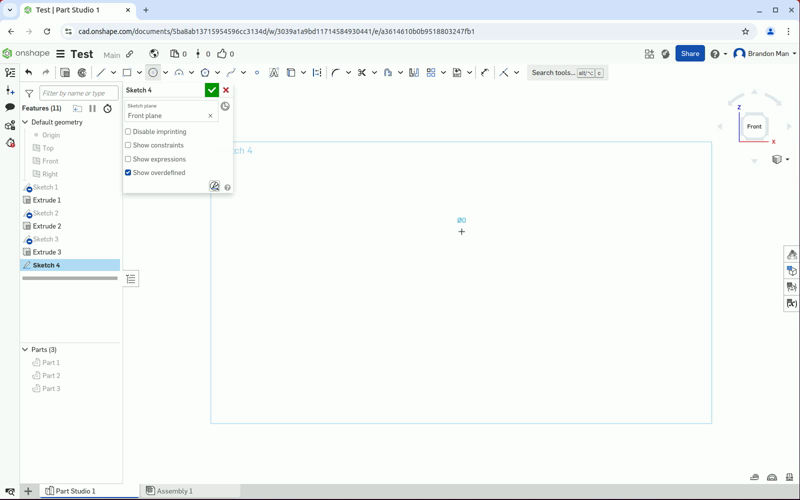
mouse_move(484, 231)
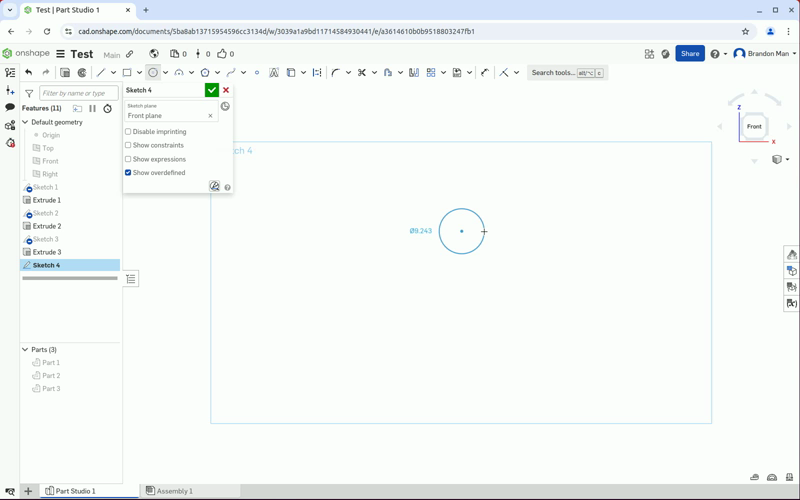
click(484, 231)
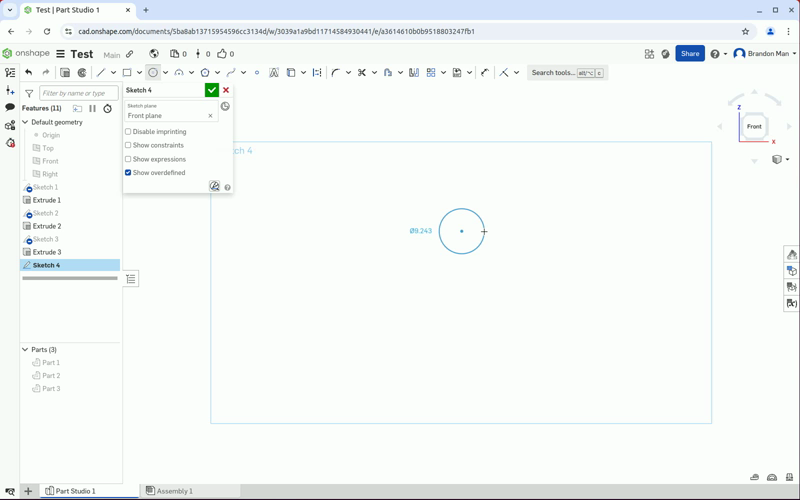
key(esc)
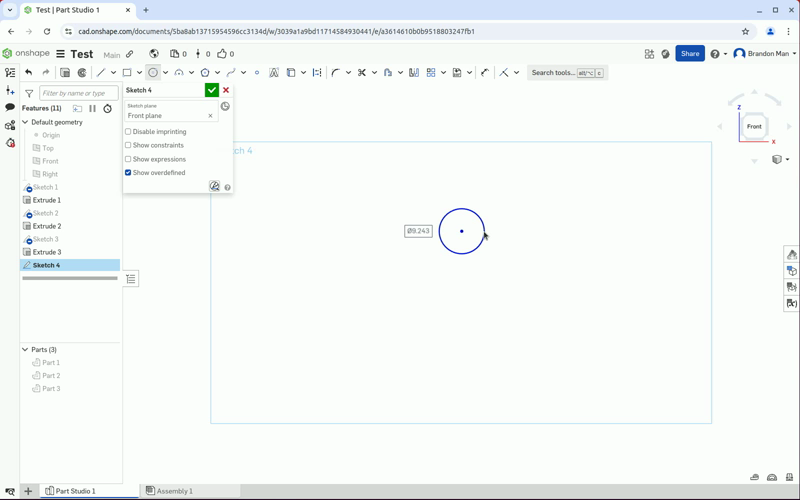
mouse_move(473, 225)
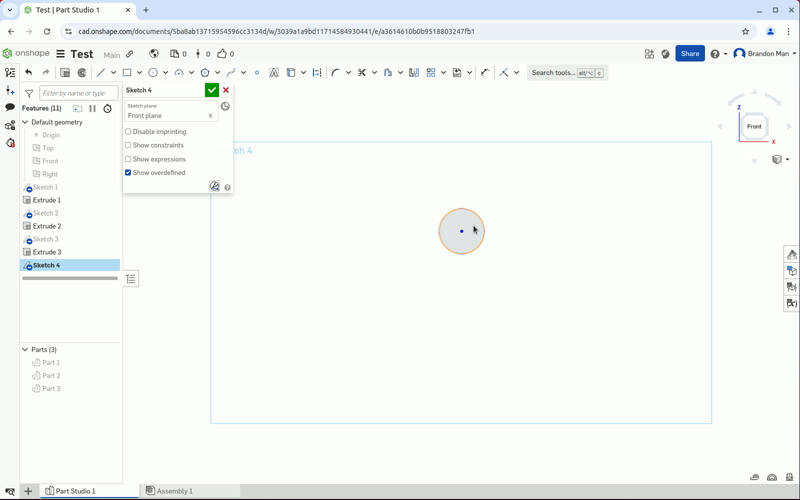
scroll(6)
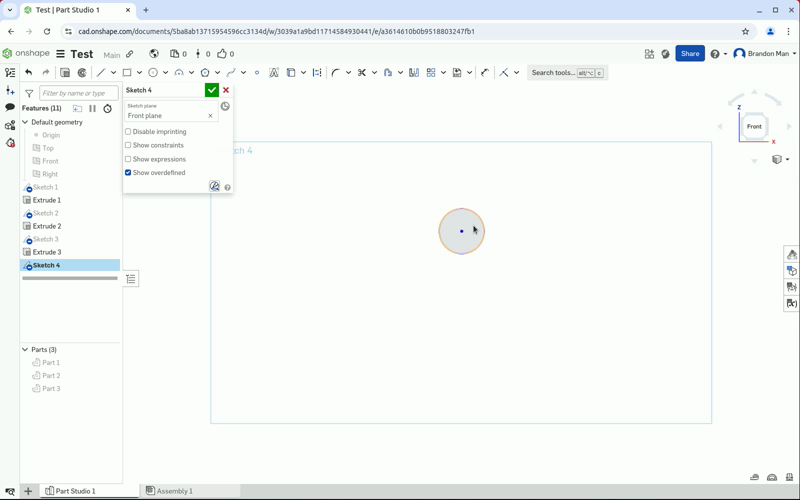
scroll(6)
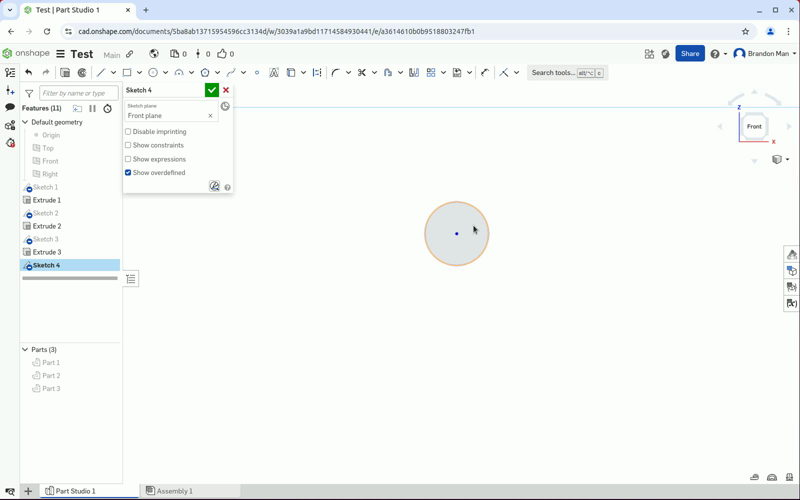
scroll(6)
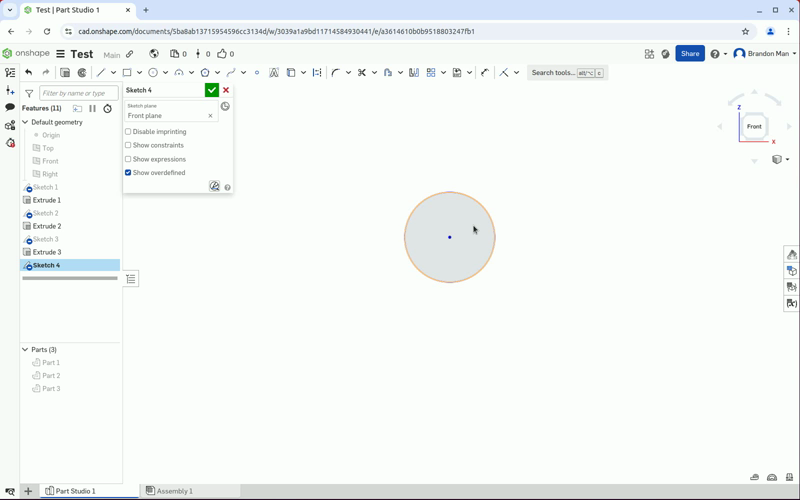
scroll(6)
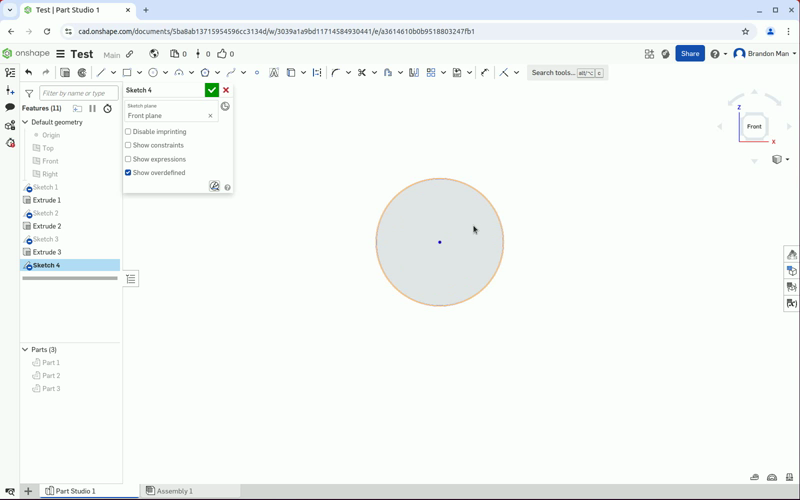
scroll(6)
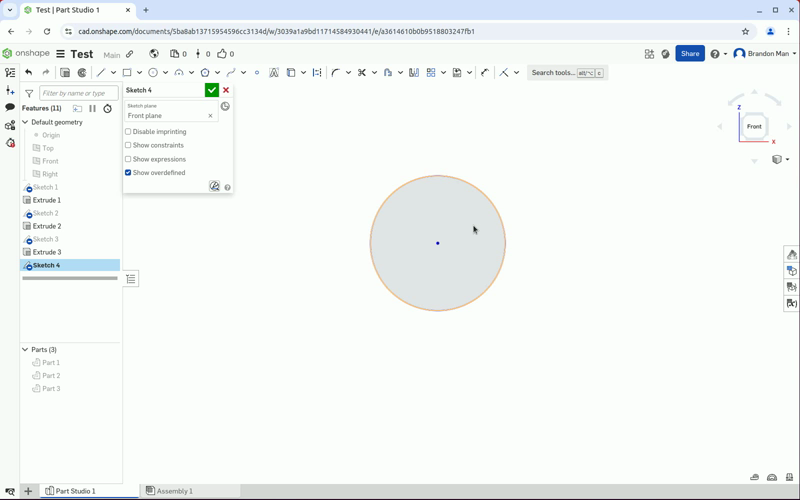
scroll(6)
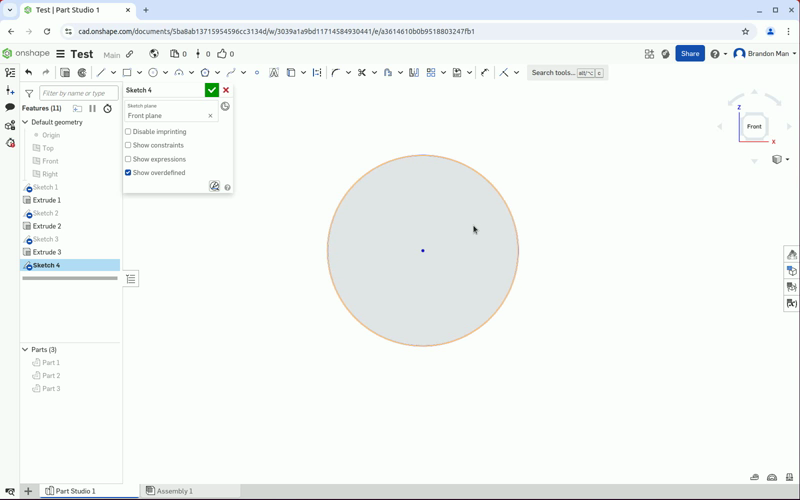
scroll(6)
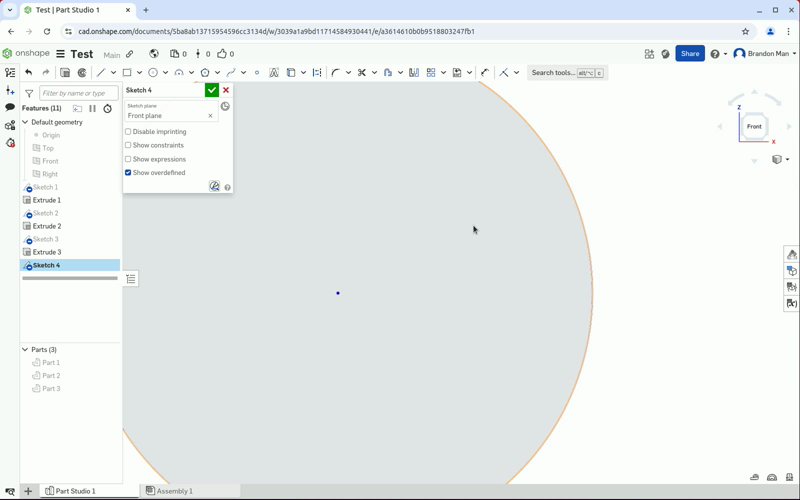
click(473, 225)
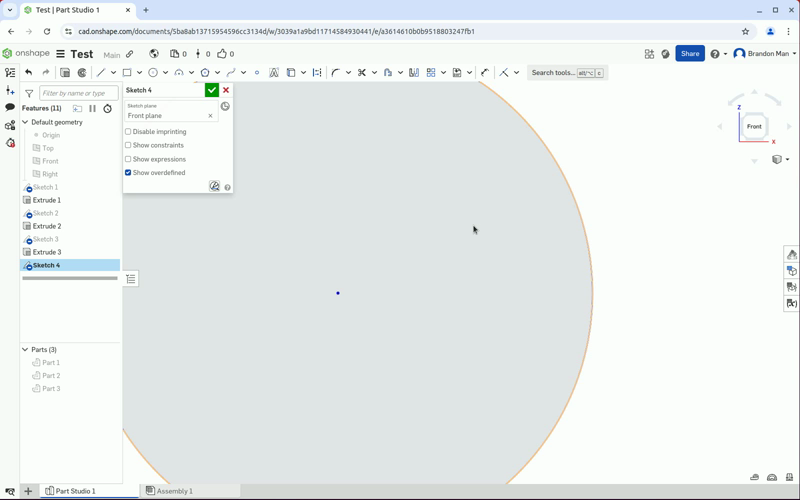
scroll(-6)
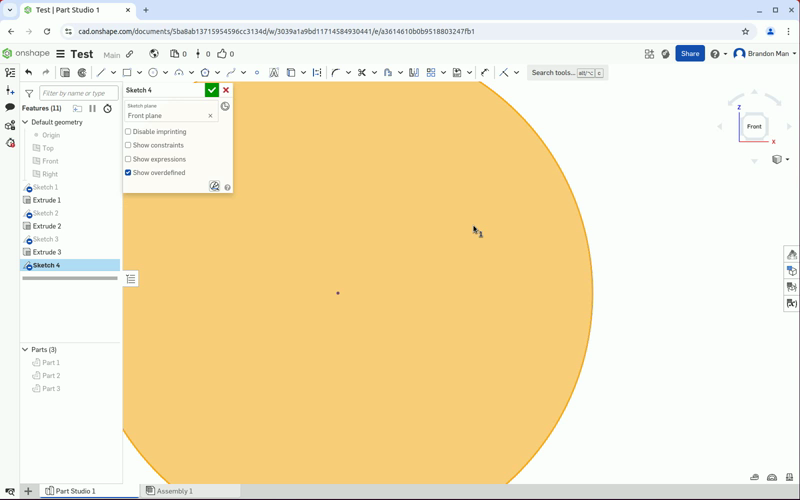
scroll(-6)
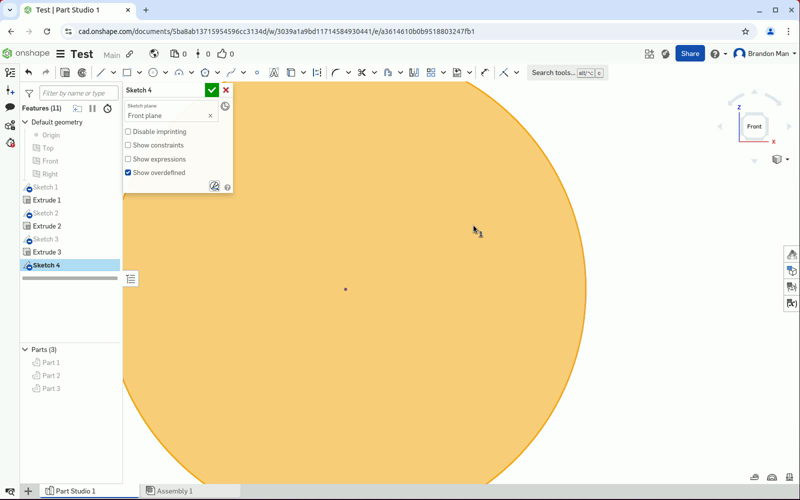
scroll(-6)
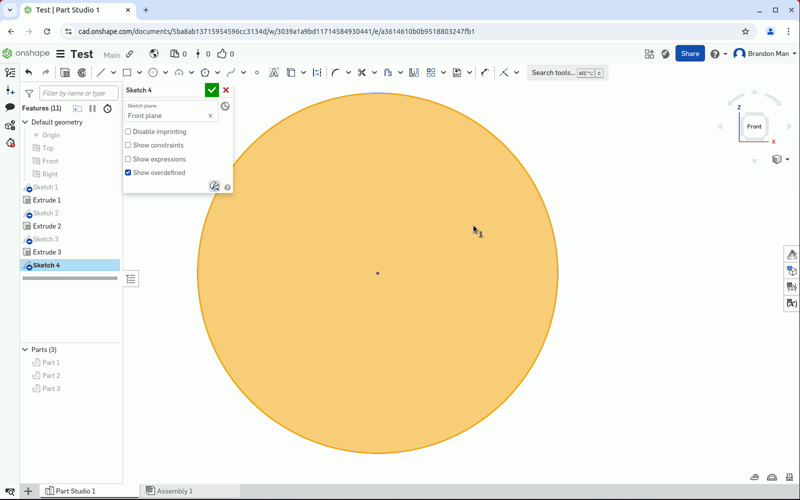
scroll(-6)
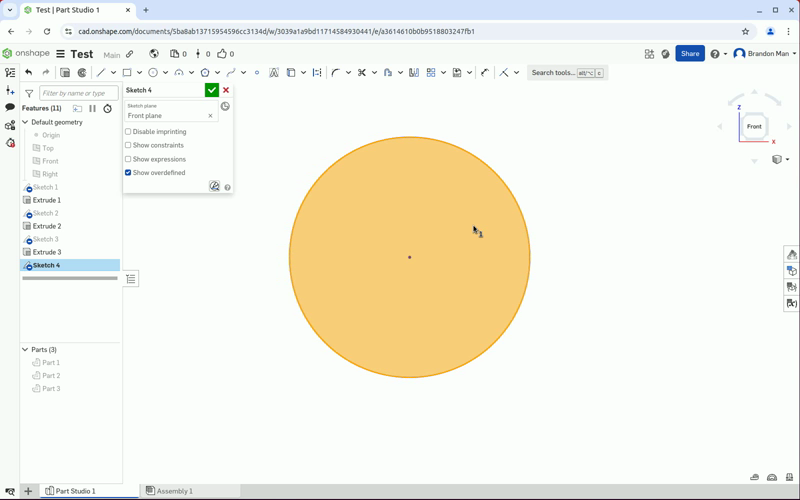
scroll(-6)
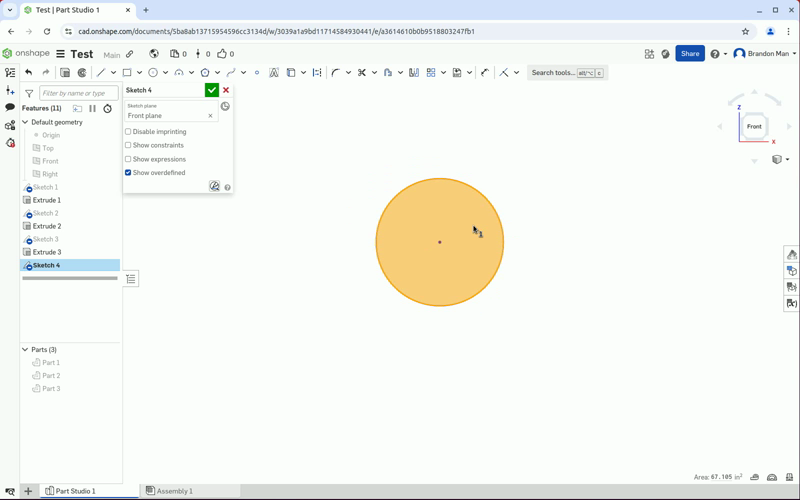
scroll(-6)
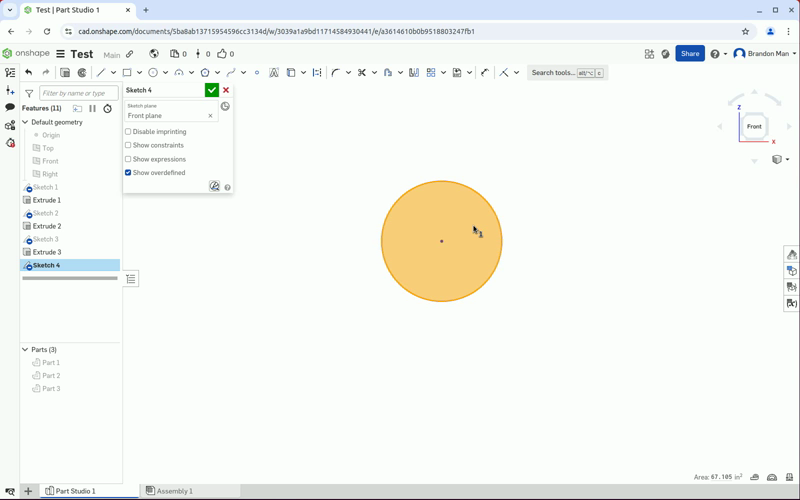
scroll(-6)
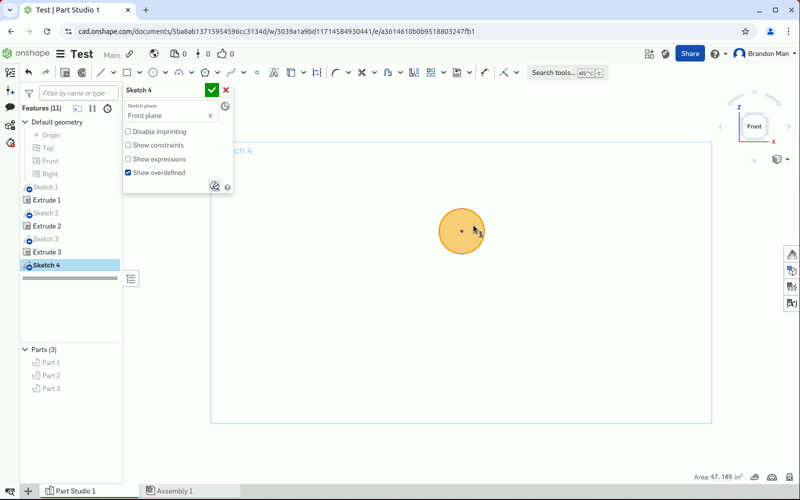
mouse_move(73, 352)
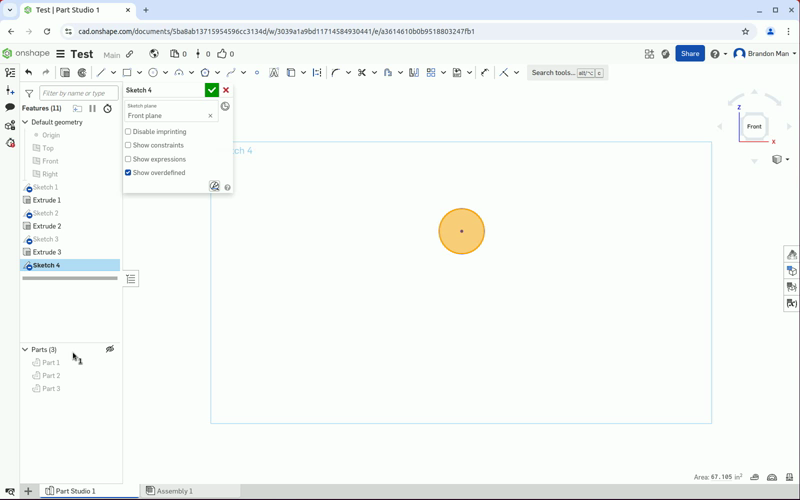
key(shift+y)
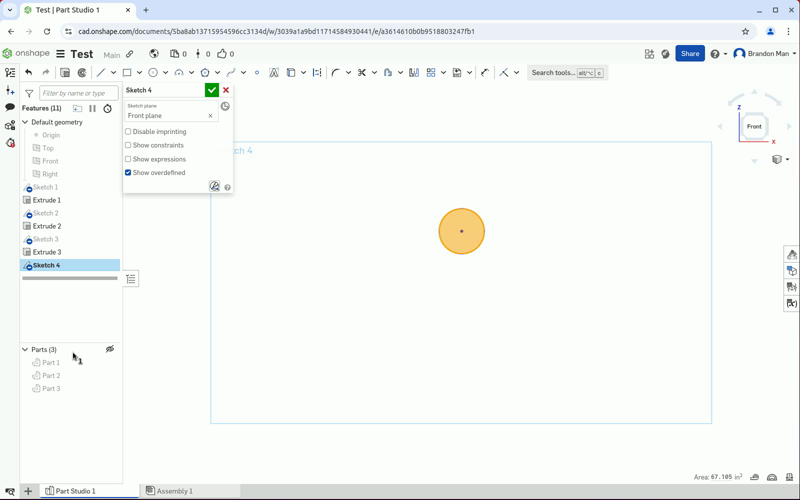
key(shift+e)
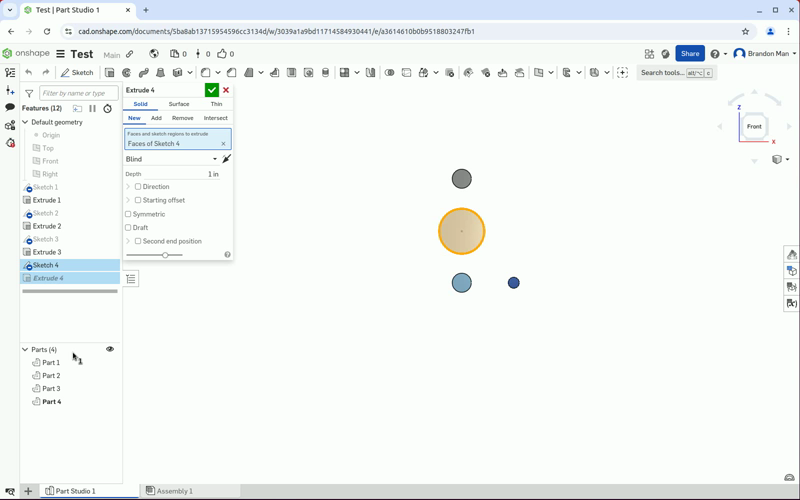
mouse_move(143, 106)
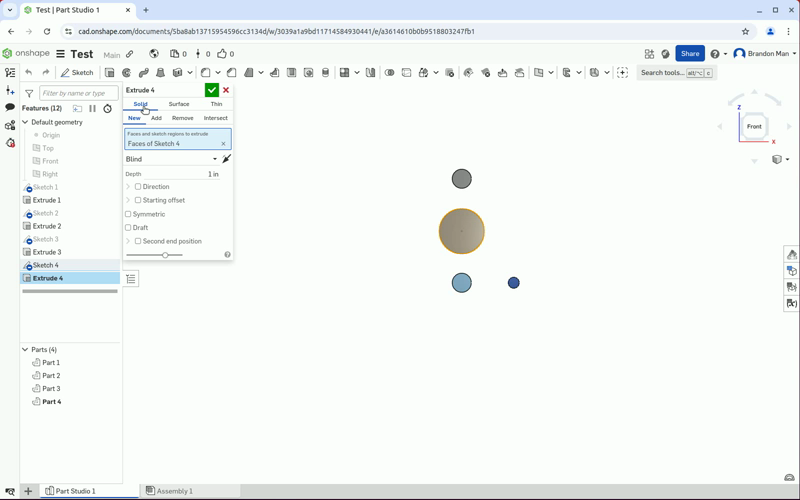
click(143, 106)
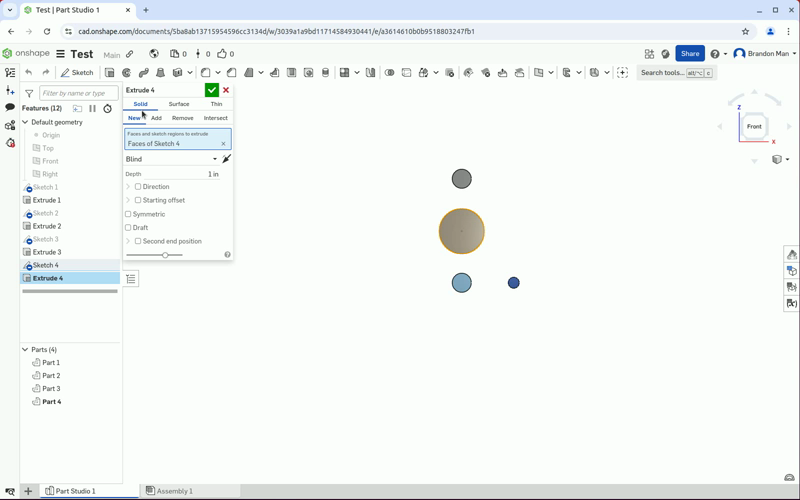
mouse_move(137, 120)
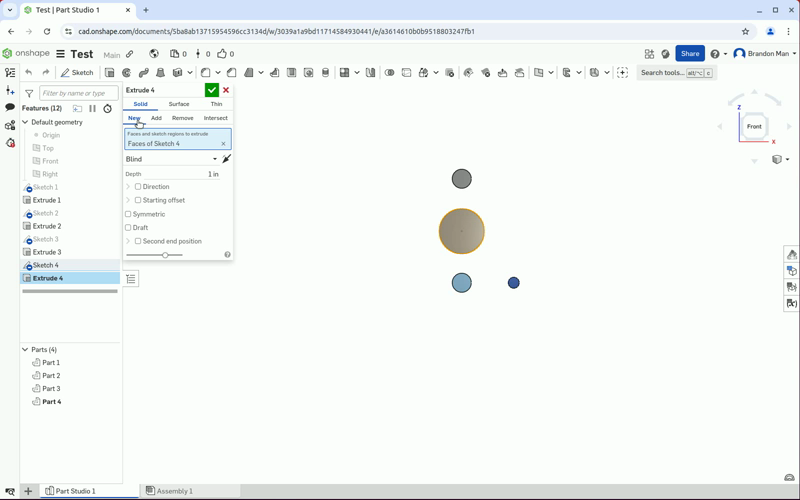
click(137, 120)
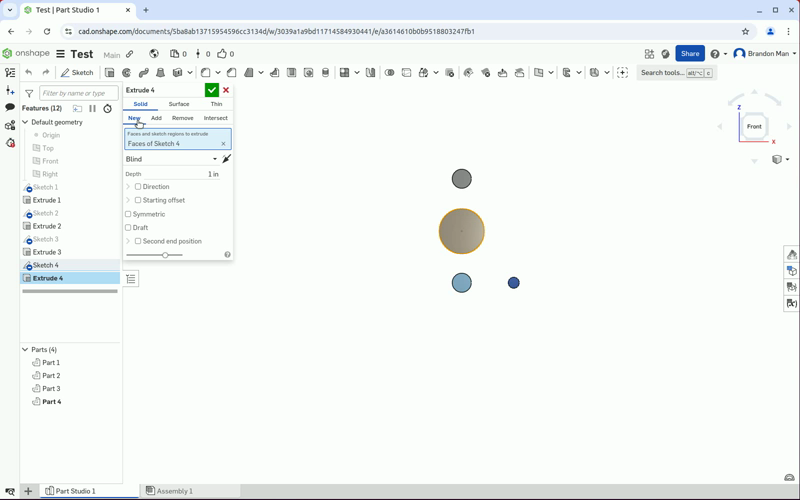
key(tab, 4)
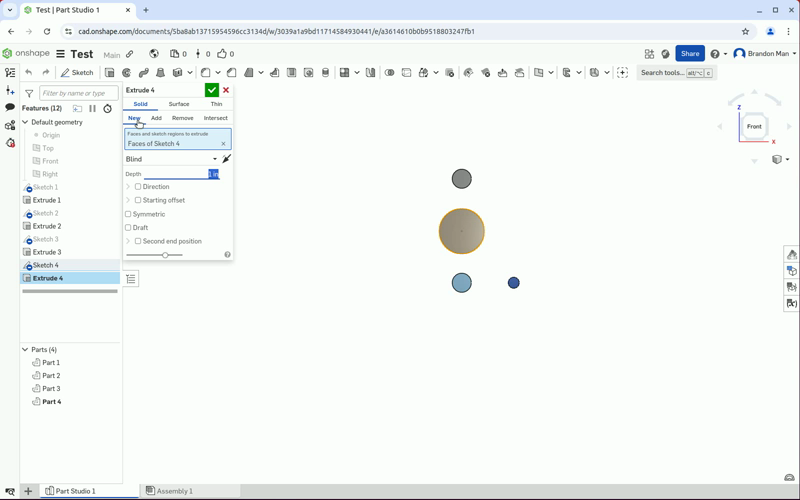
text(1.685)
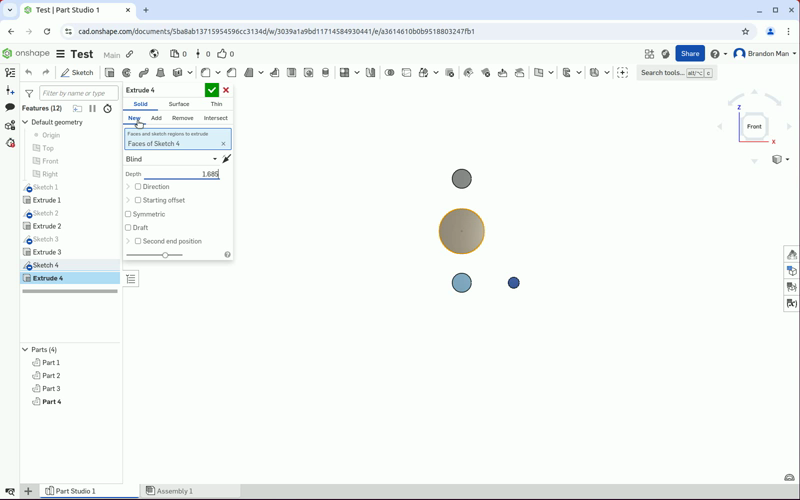
key(enter)
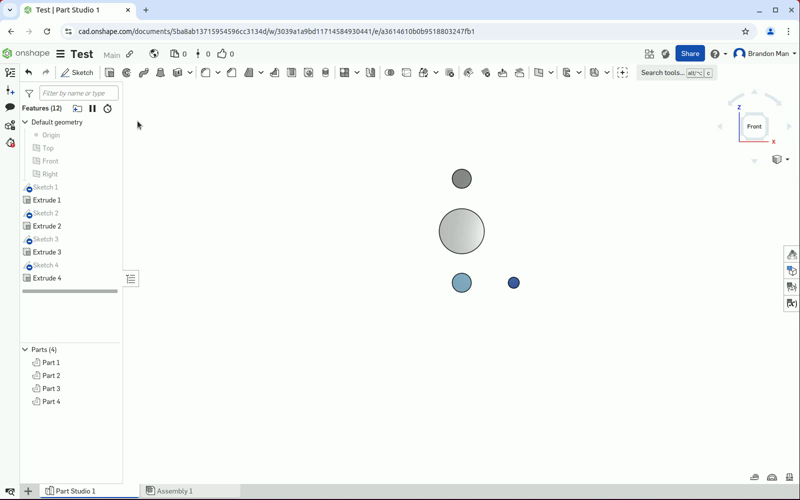
key(shift+h)
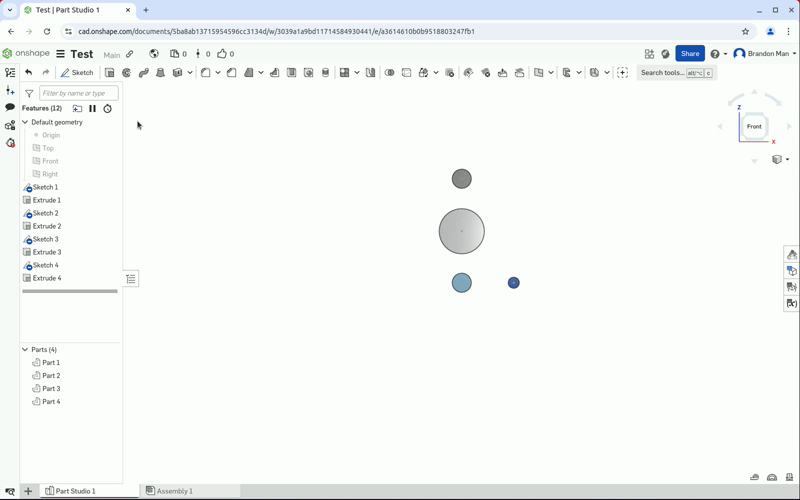
key(shift+h)
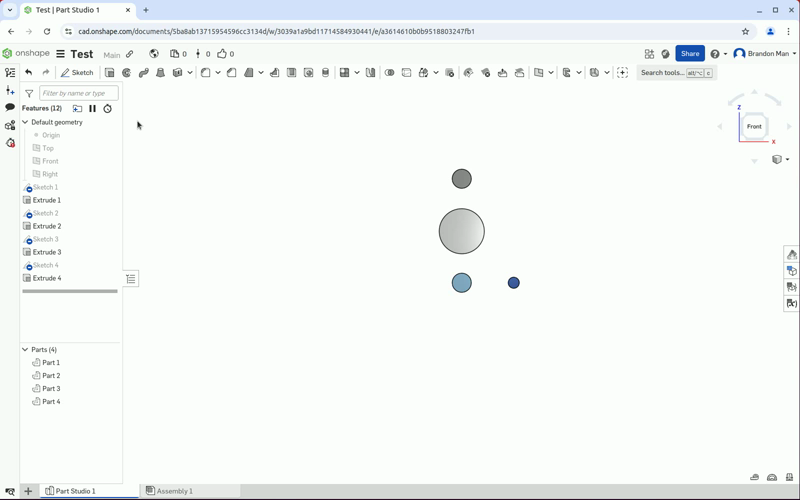
mouse_move(73, 189)
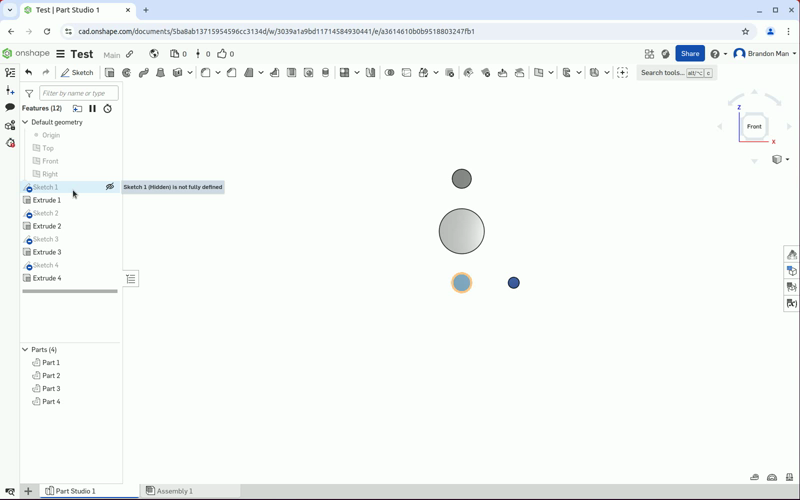
click(73, 189)
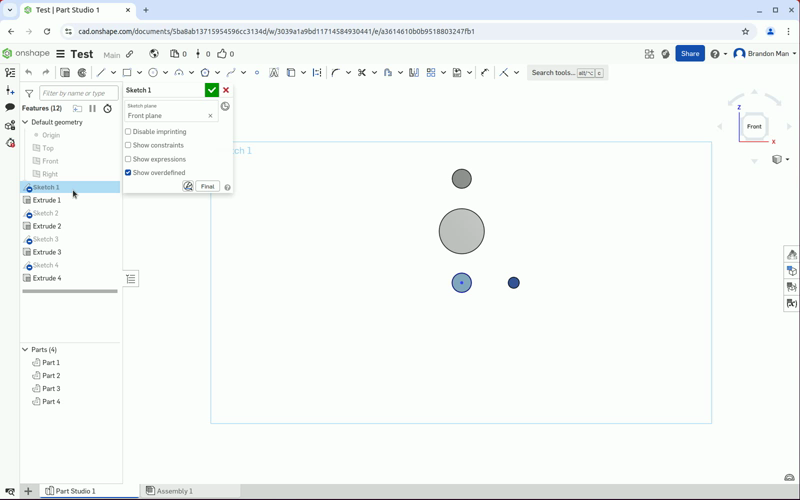
mouse_move(229, 92)
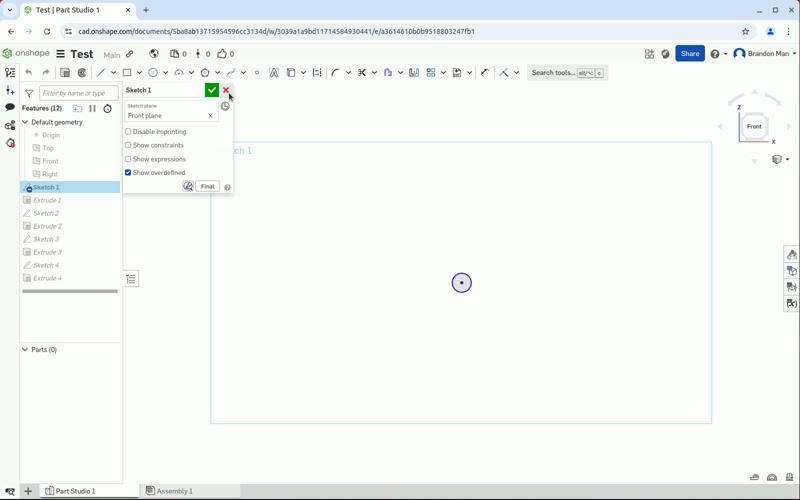
click(229, 92)
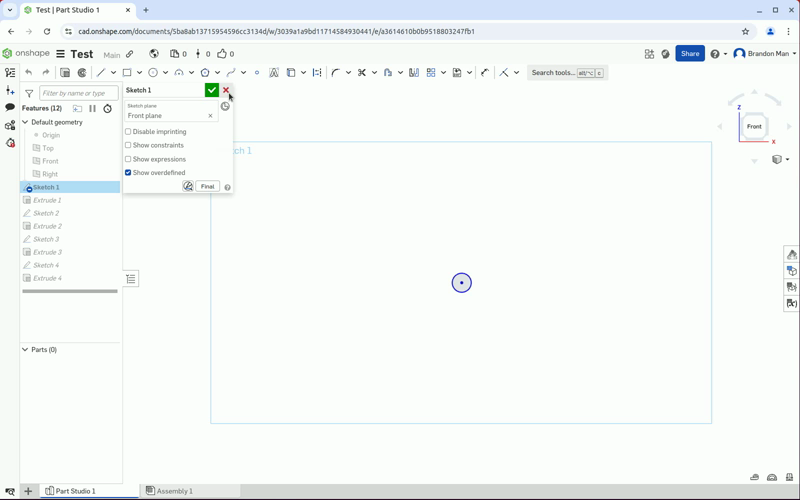
key(shift+s)
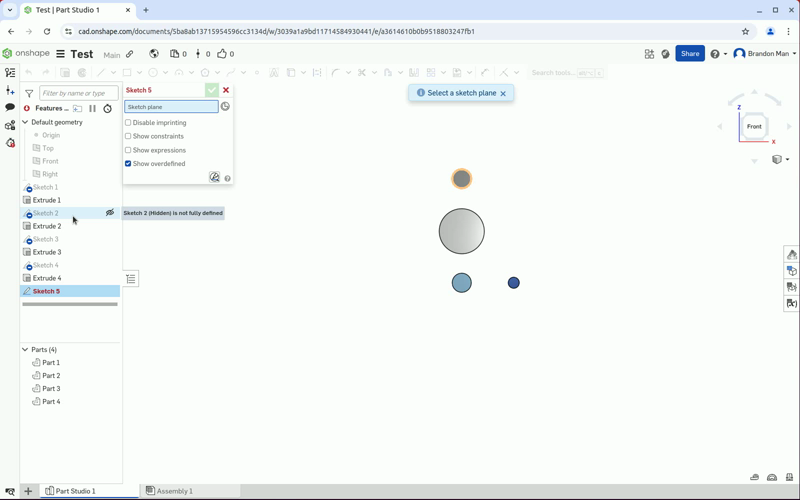
scroll(3)
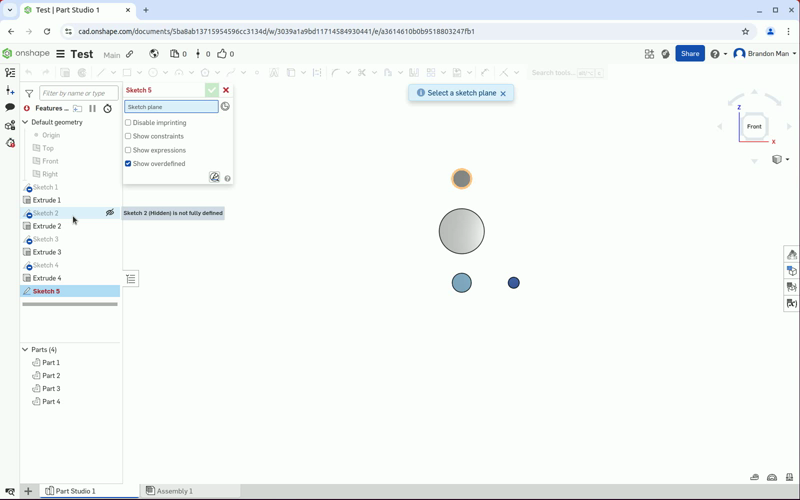
mouse_move(73, 163)
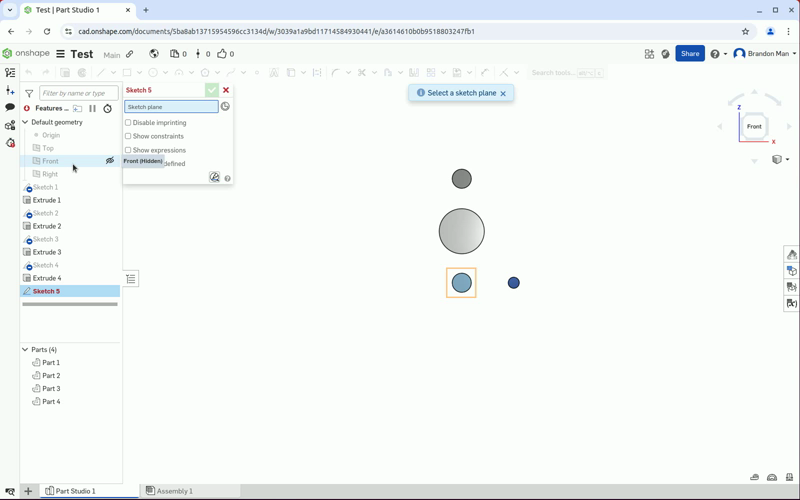
click(73, 163)
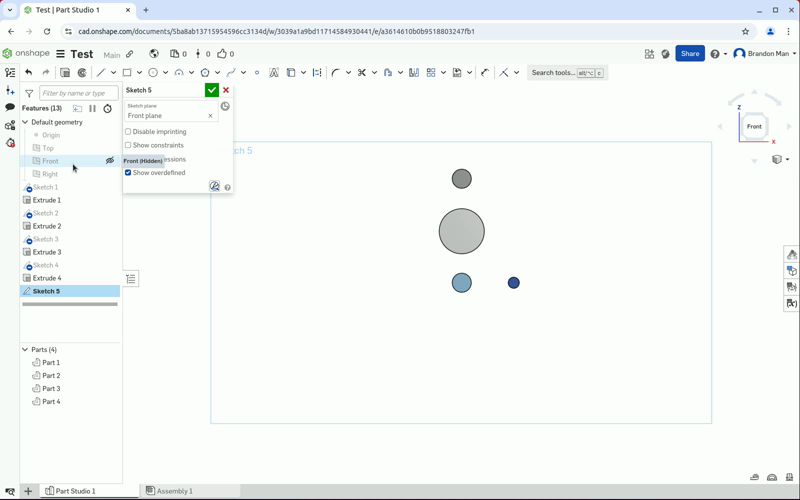
mouse_move(73, 352)
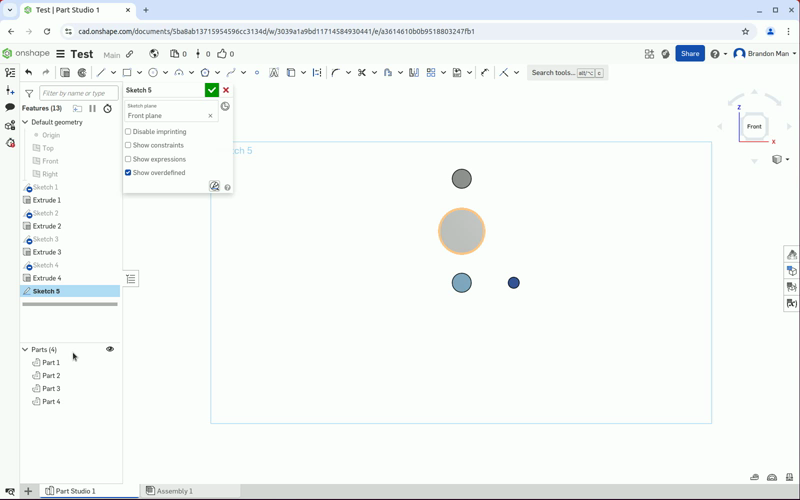
key(y)
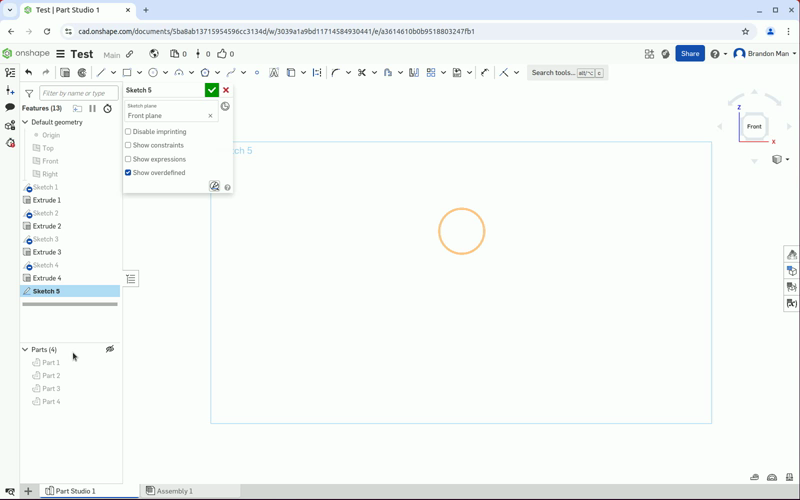
key(a)
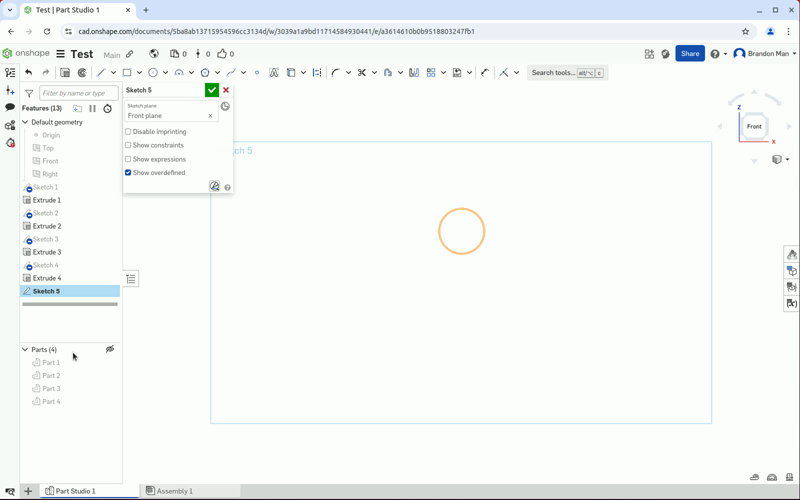
key_down(shift)
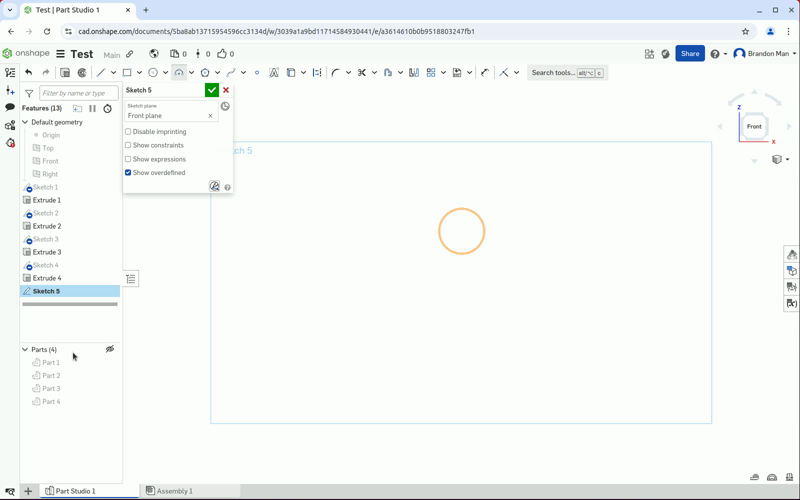
mouse_move(440, 223)
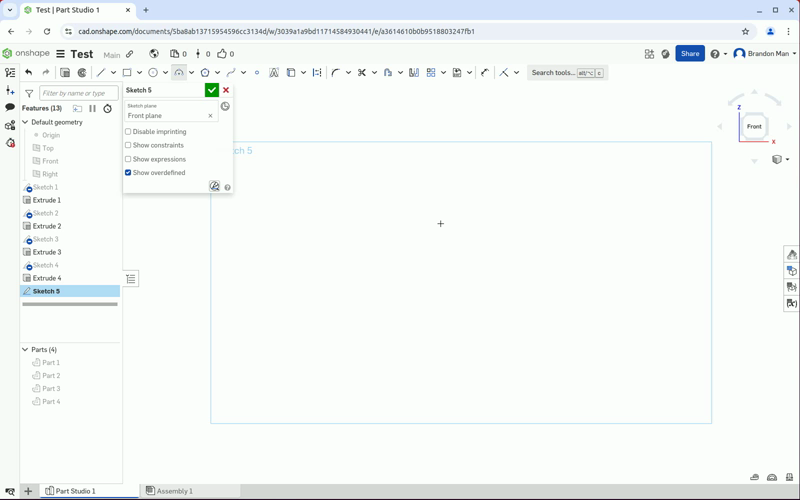
click(440, 223)
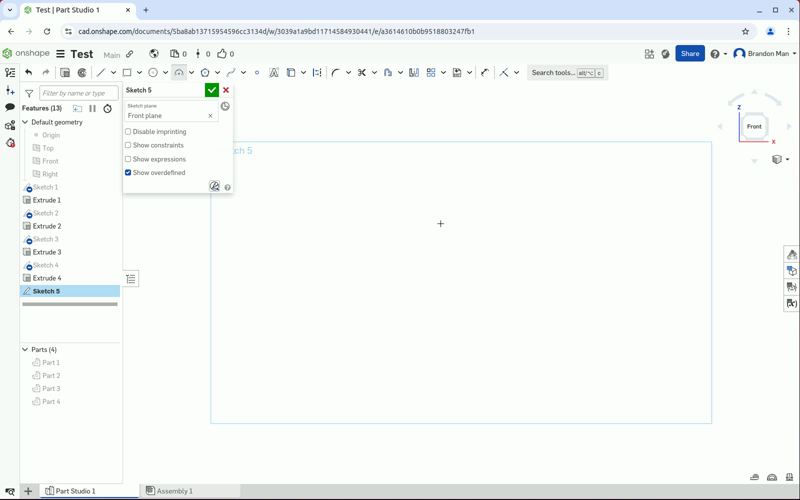
key_up(shift)
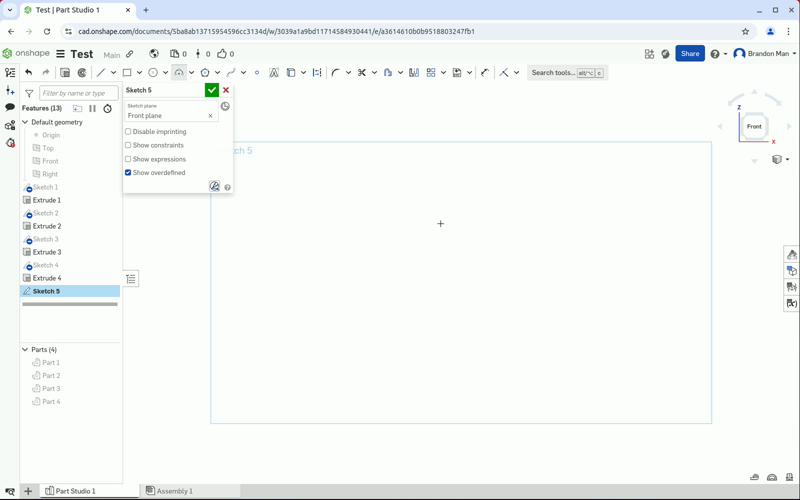
key_down(shift)
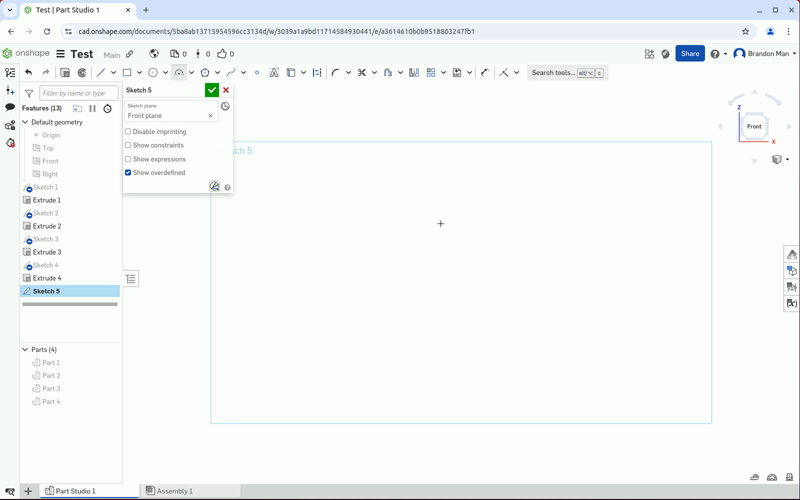
mouse_move(481, 223)
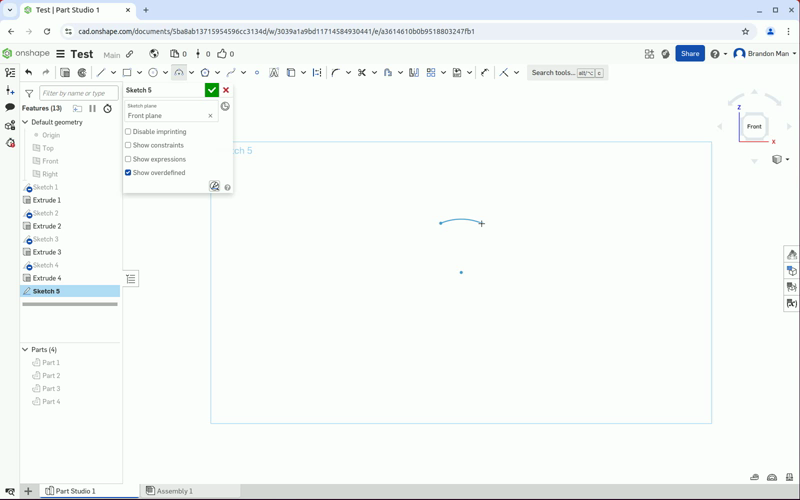
click(481, 223)
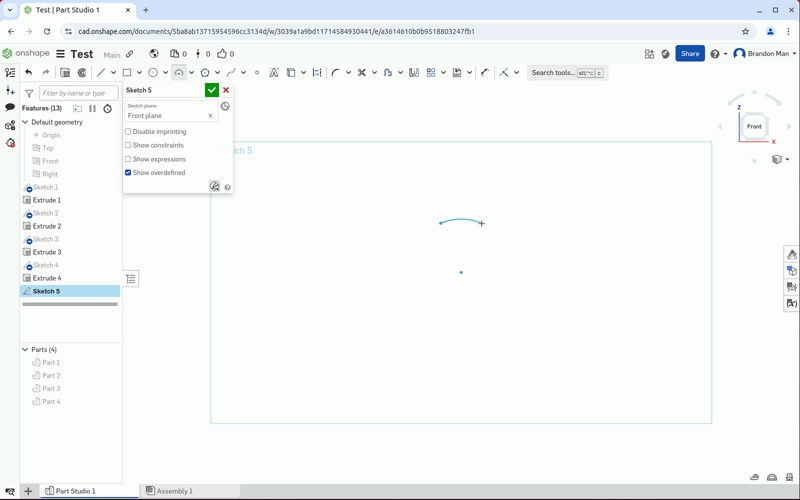
mouse_move(461, 209)
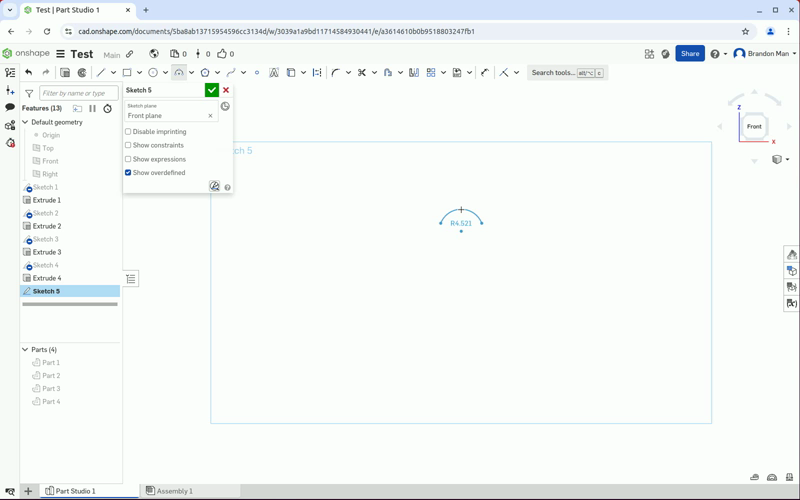
click(461, 209)
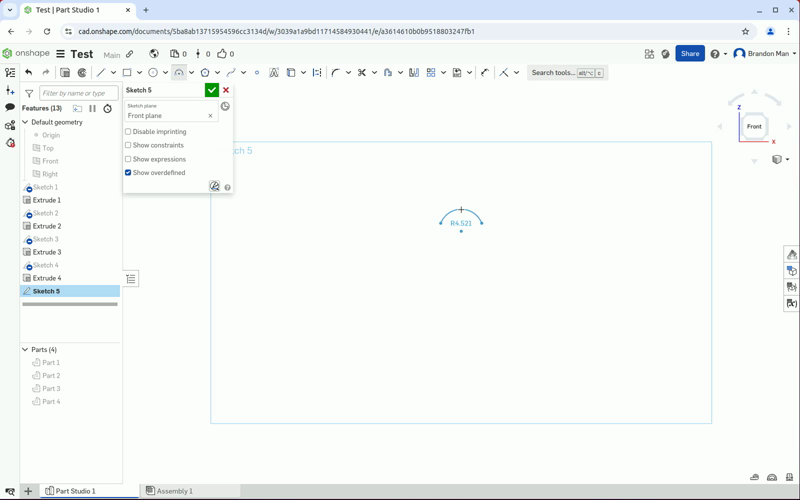
key_up(shift)
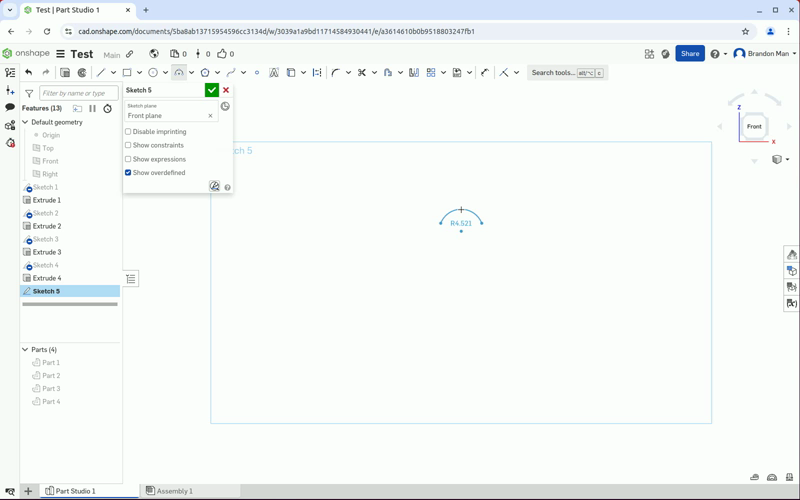
key(esc)
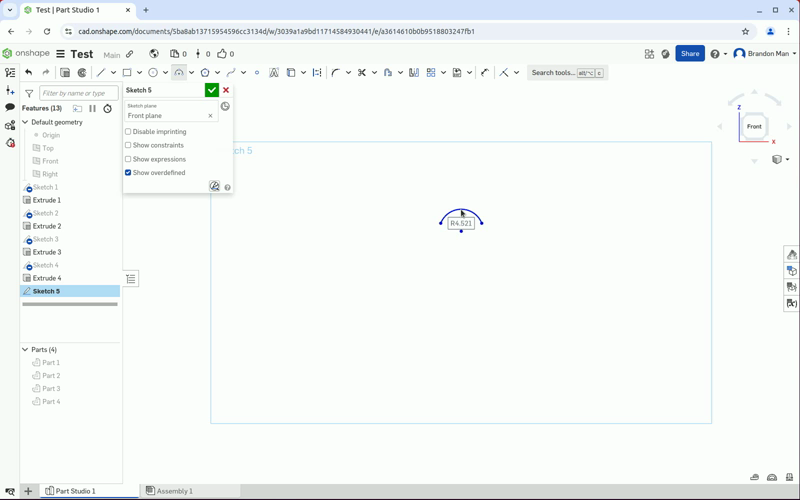
key(l)
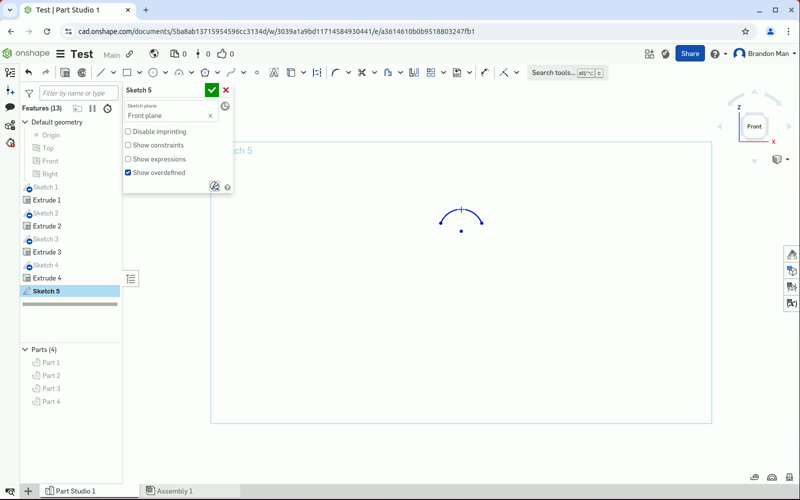
mouse_move(481, 223)
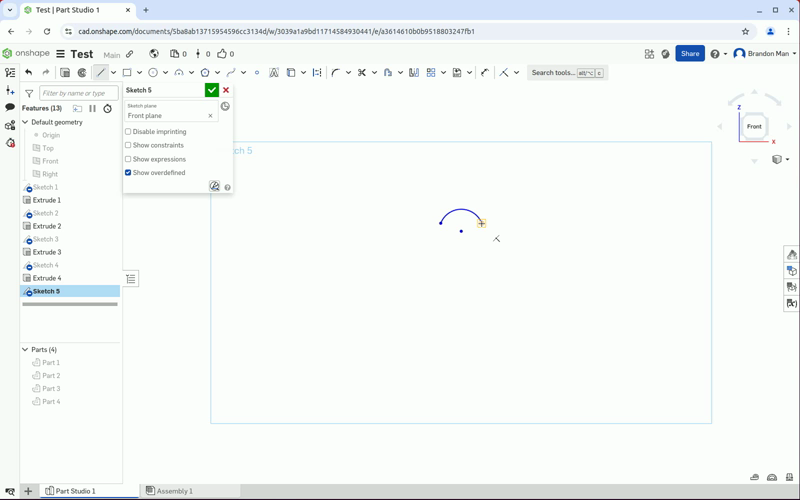
click(481, 223)
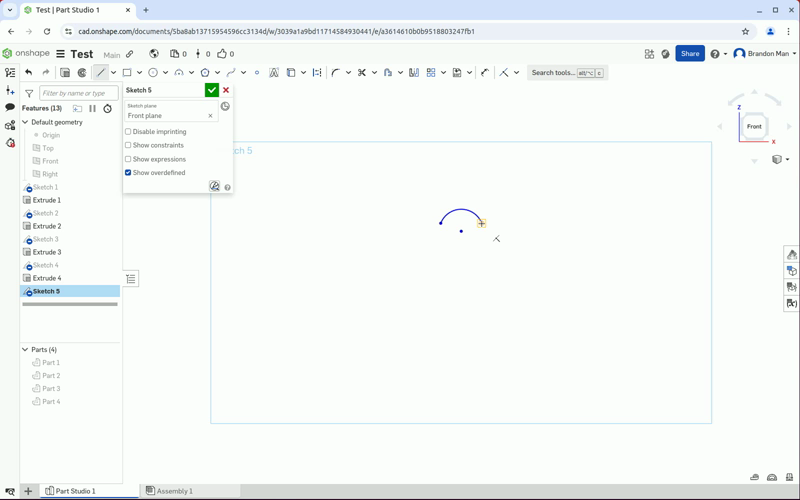
key_down(shift)
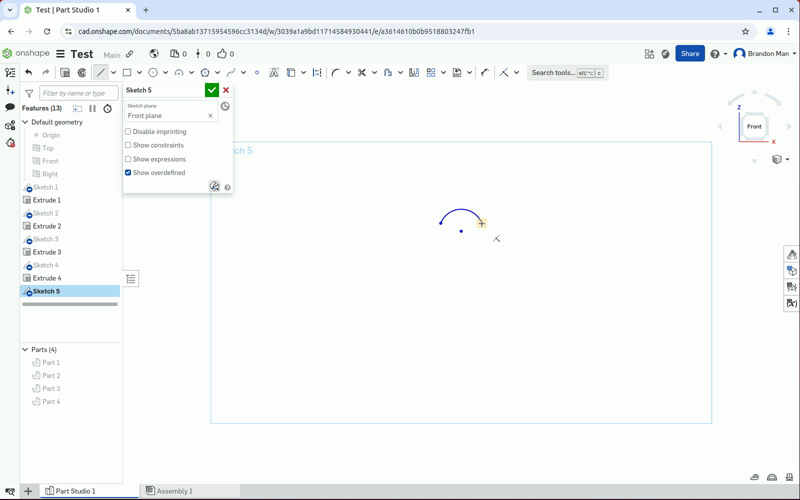
mouse_move(511, 223)
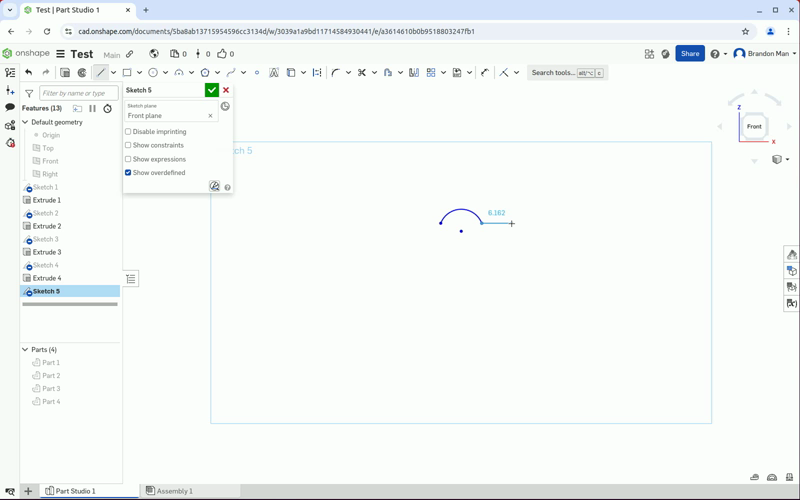
mouse_move(469, 176)
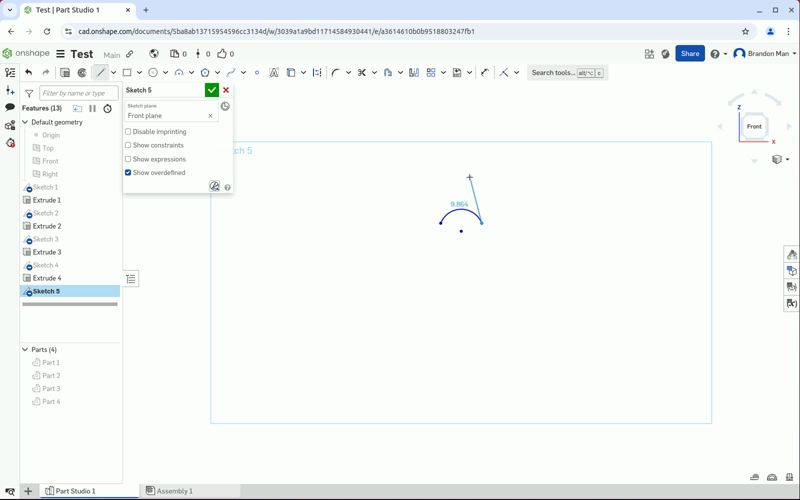
click(469, 176)
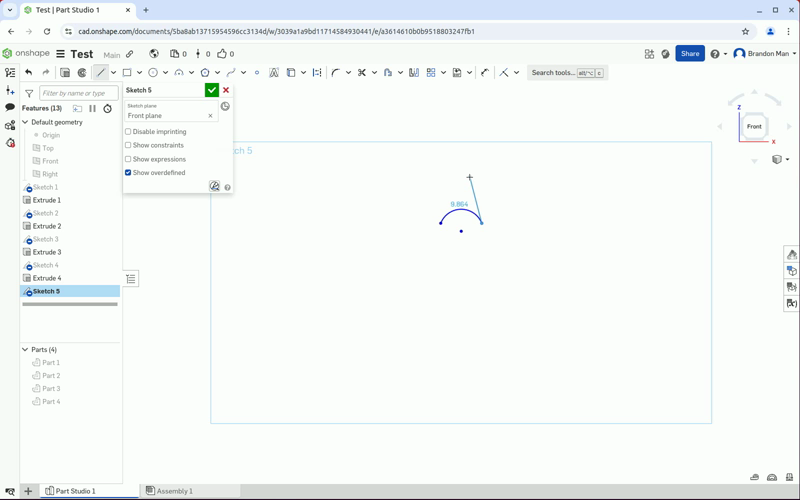
key_up(shift)
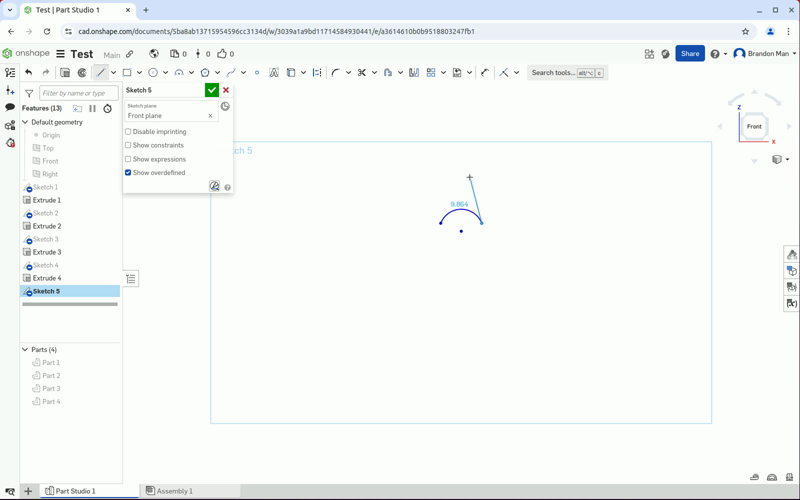
key(esc)
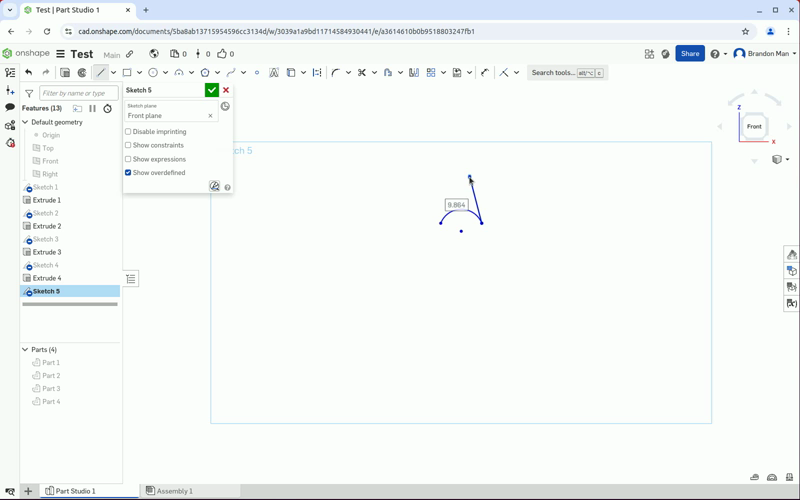
key(a)
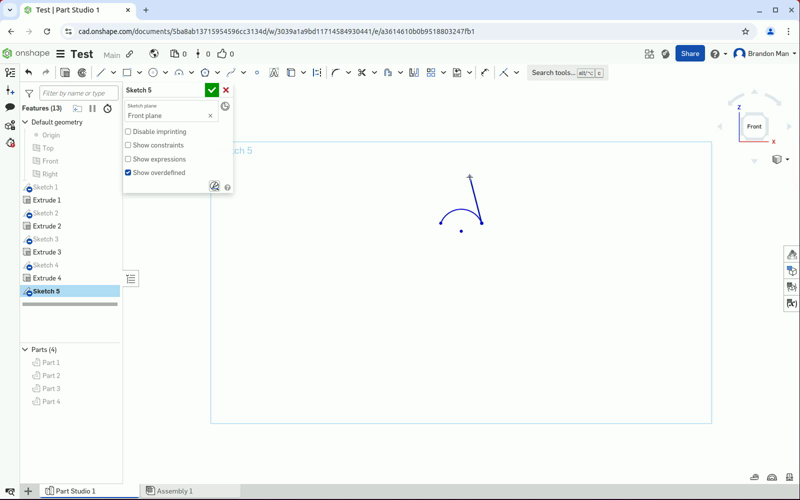
mouse_move(469, 176)
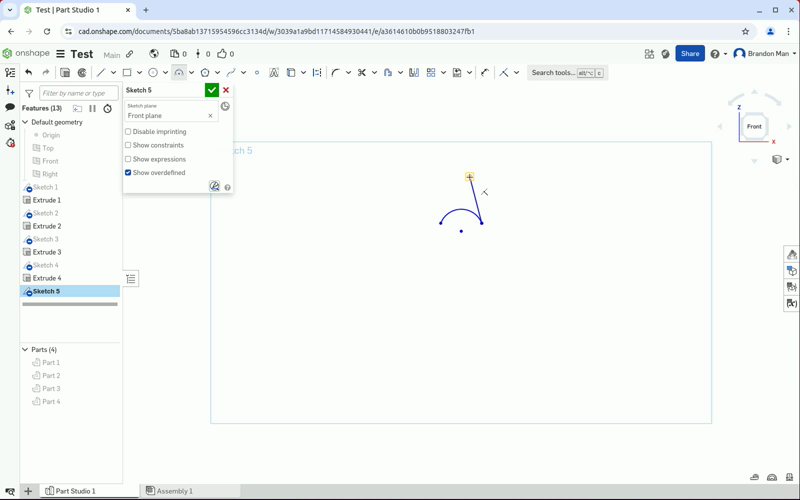
click(469, 176)
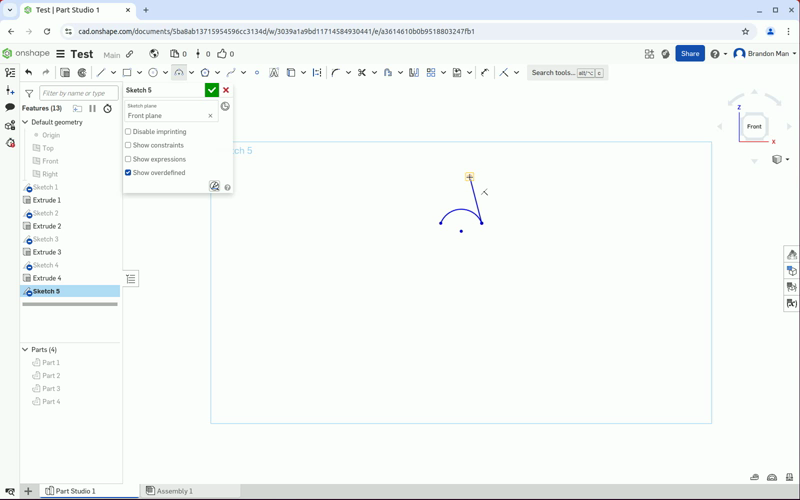
key_down(shift)
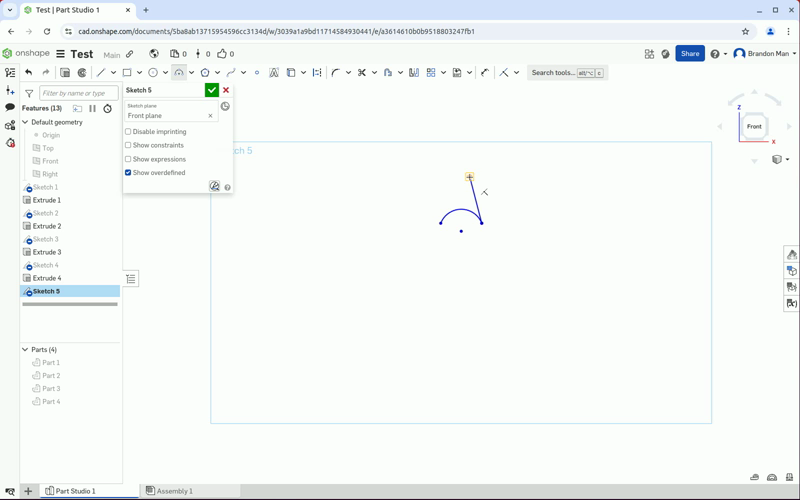
mouse_move(452, 176)
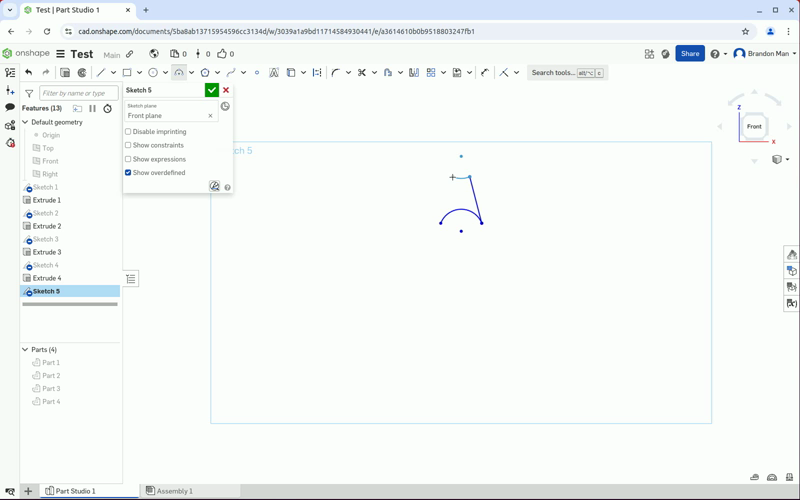
click(452, 176)
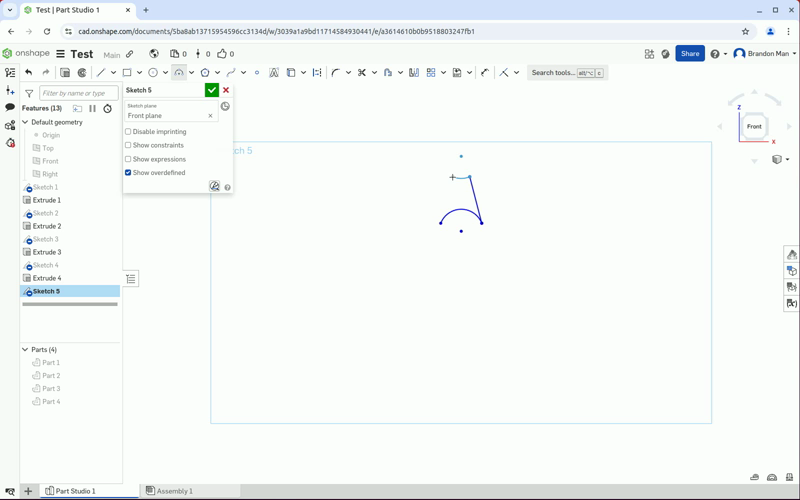
mouse_move(461, 187)
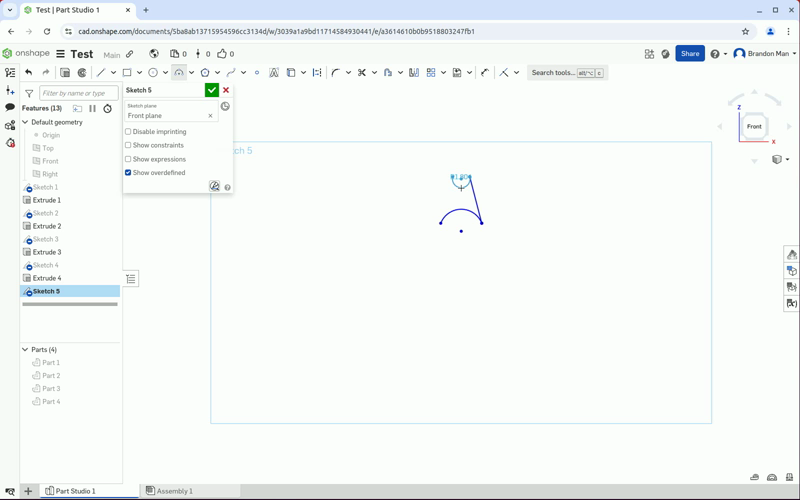
click(461, 187)
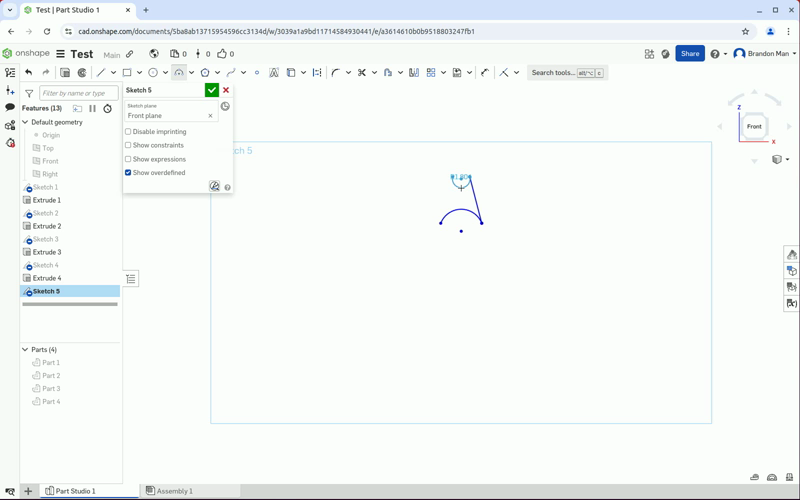
key_up(shift)
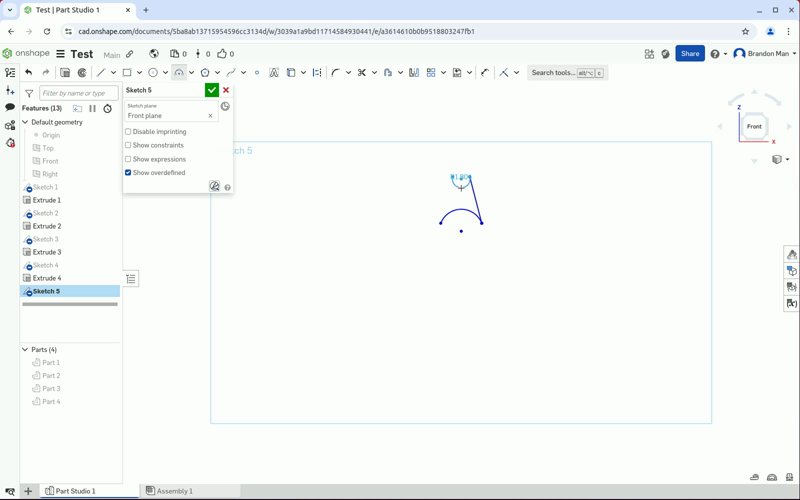
key(esc)
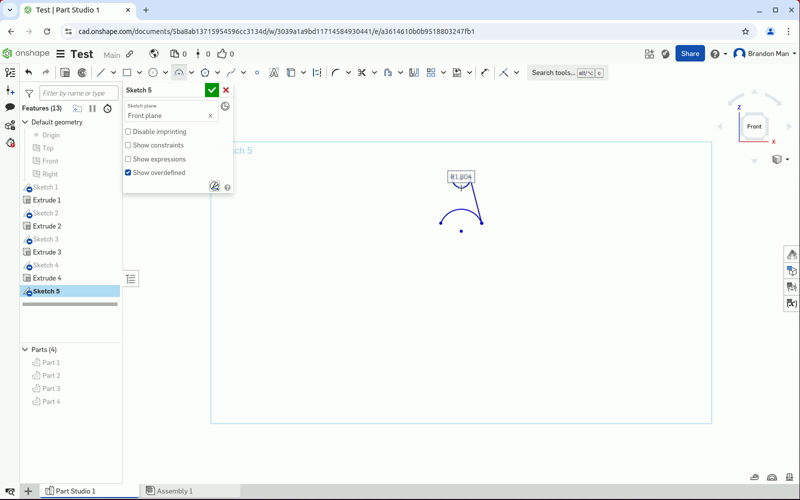
key(l)
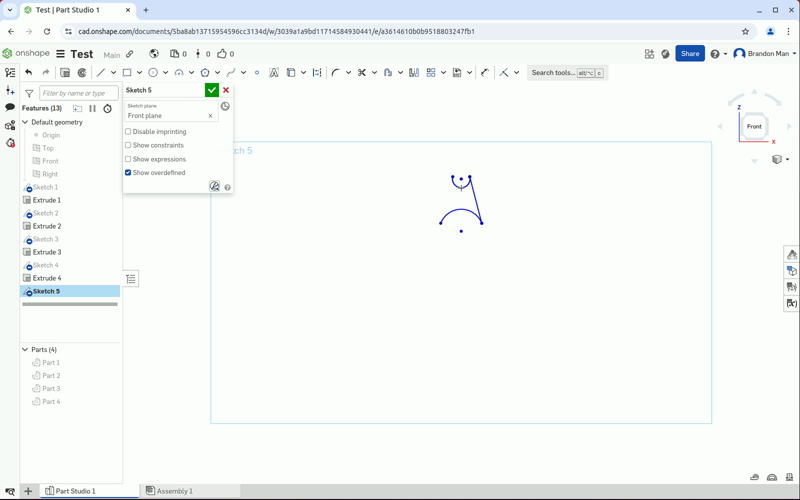
mouse_move(452, 176)
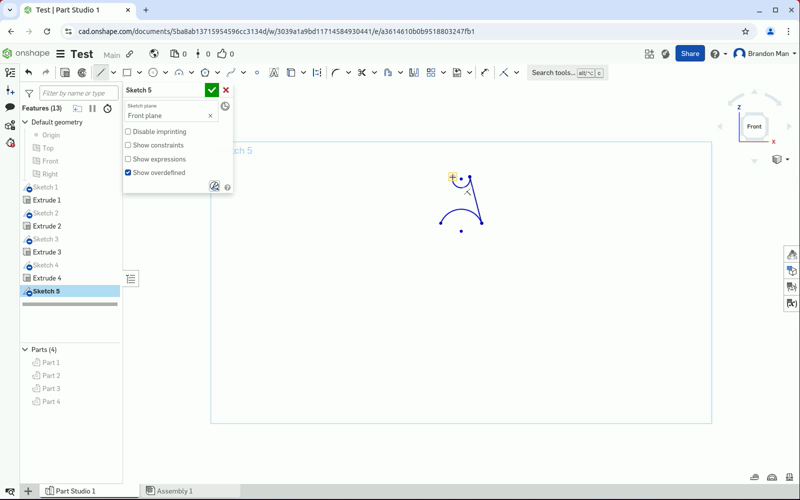
click(452, 176)
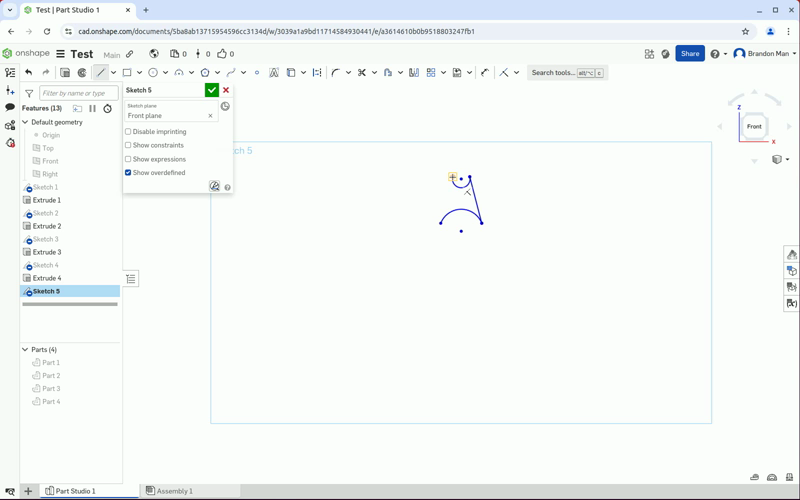
mouse_move(482, 176)
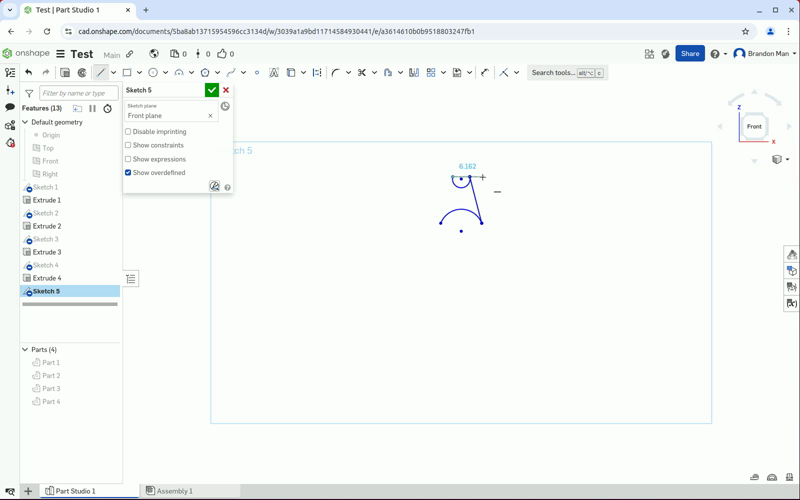
key_down(shift)
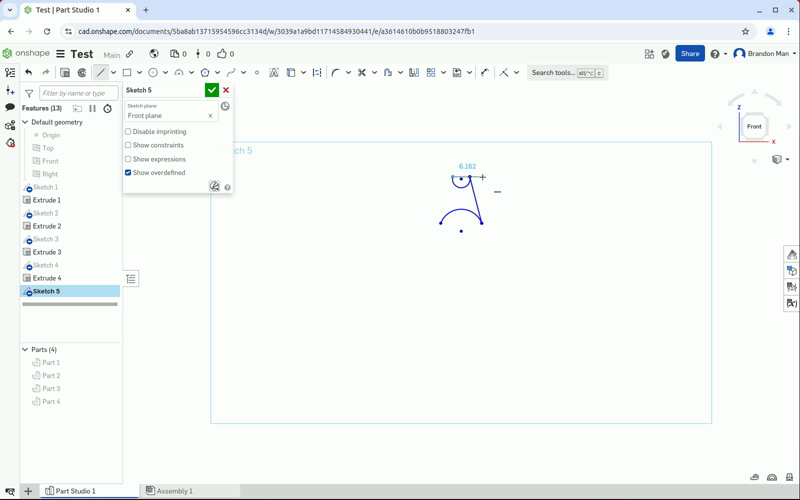
mouse_move(440, 223)
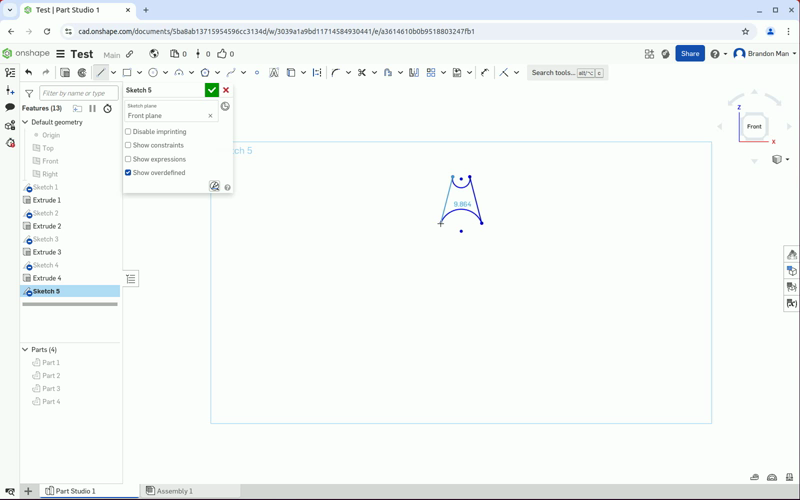
key_up(shift)
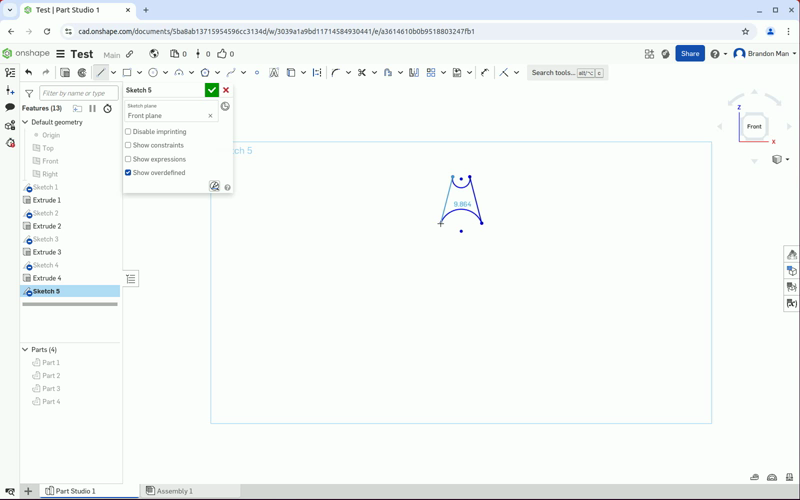
click(440, 223)
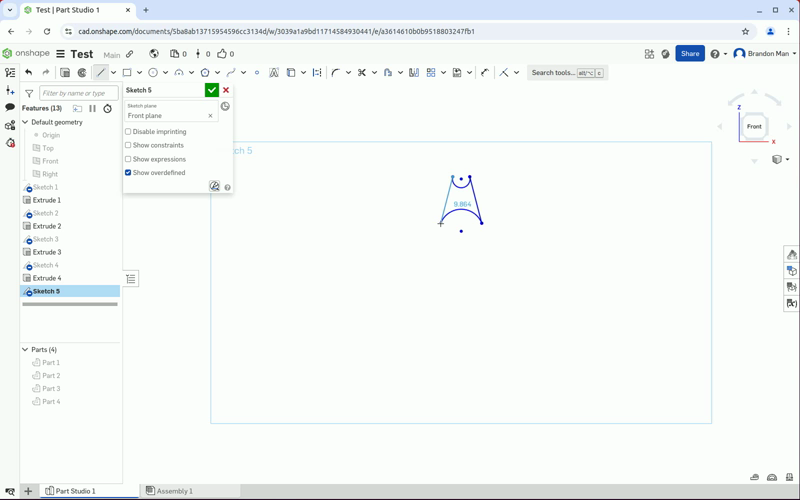
key(esc)
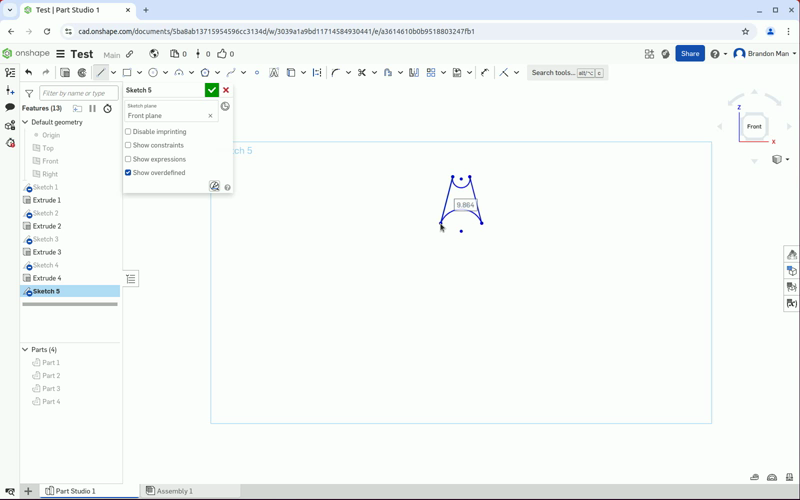
mouse_move(461, 191)
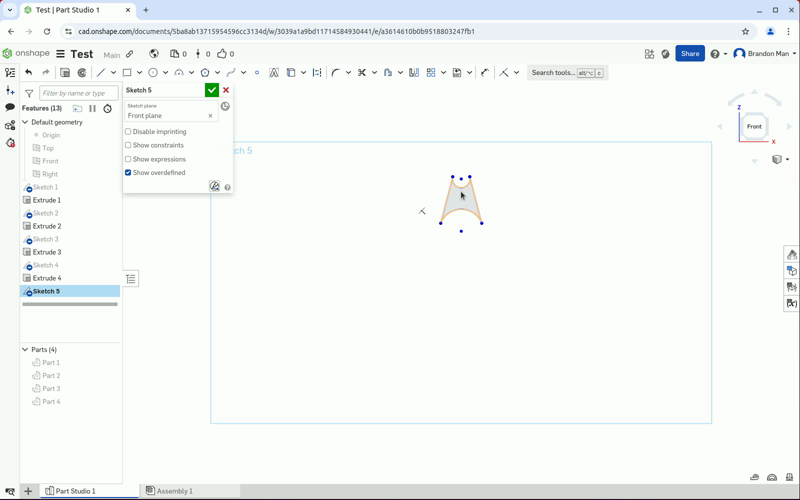
scroll(6)
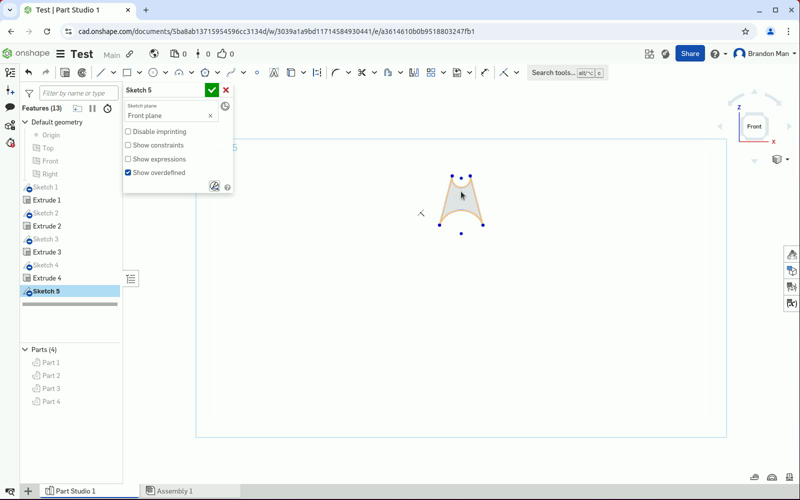
scroll(6)
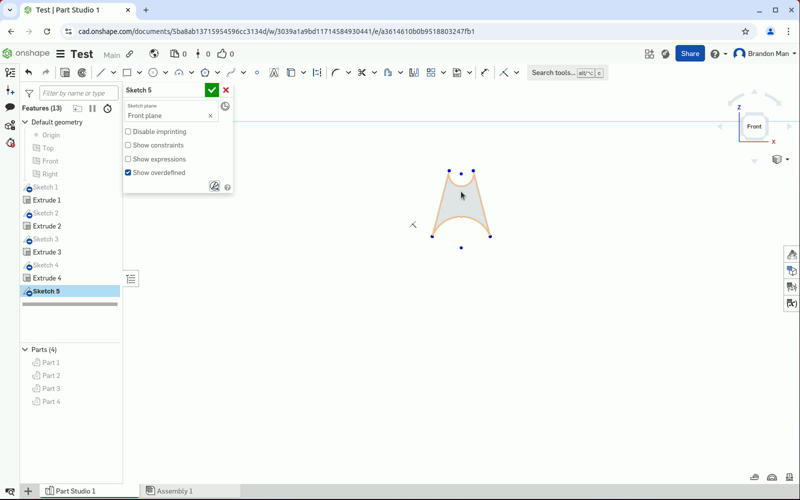
scroll(6)
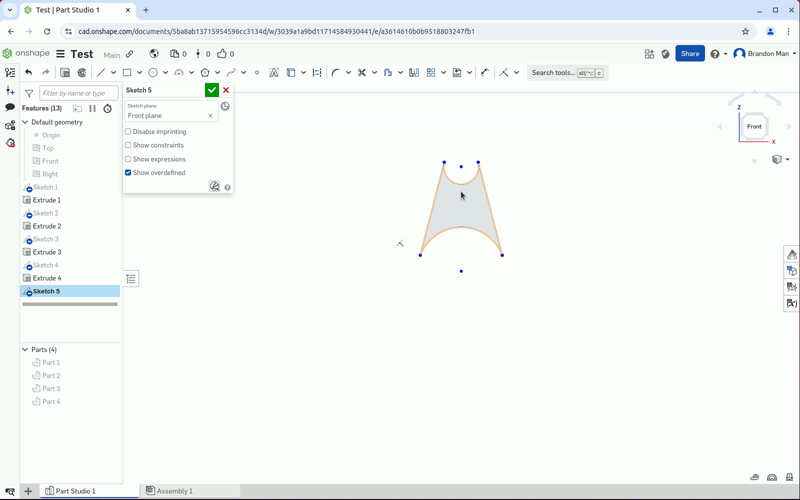
scroll(6)
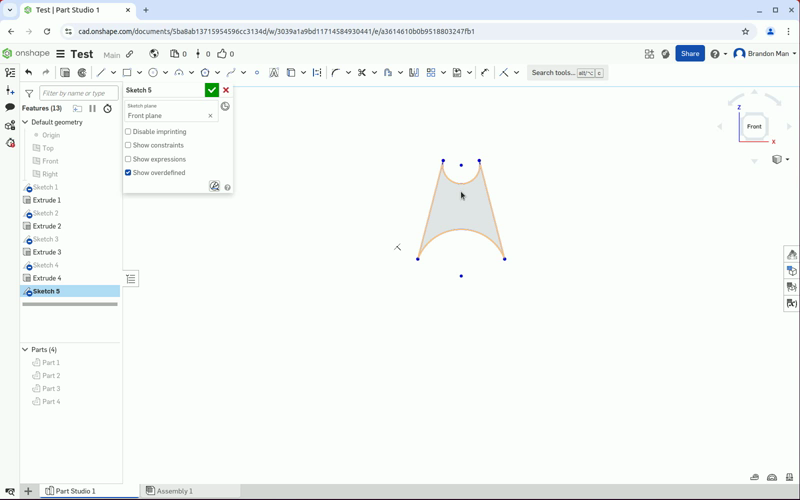
scroll(6)
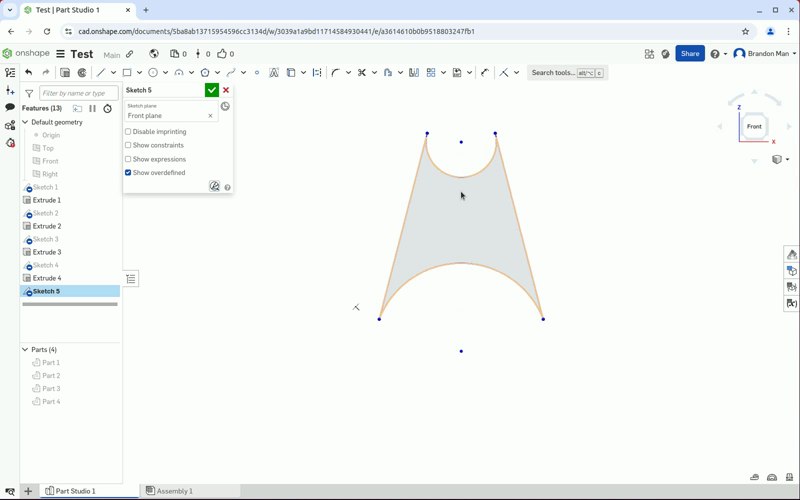
scroll(6)
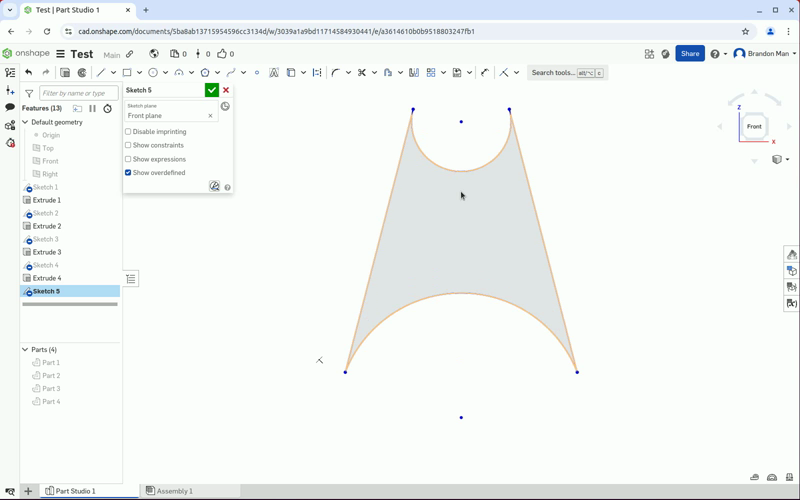
scroll(6)
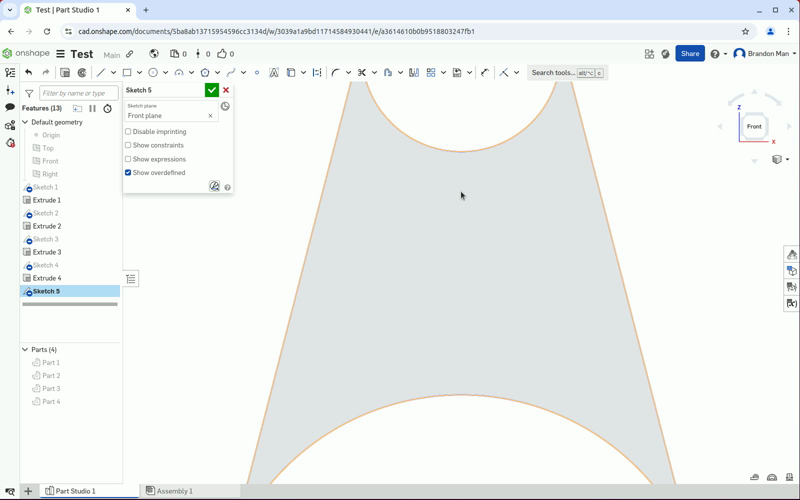
click(461, 191)
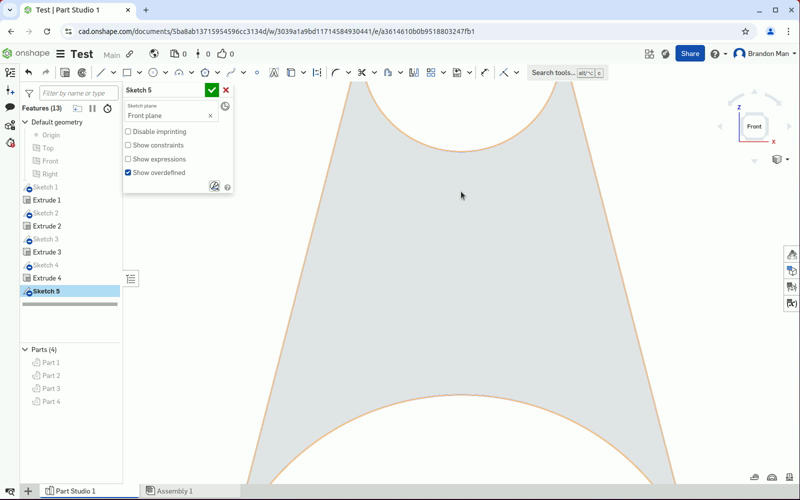
scroll(-6)
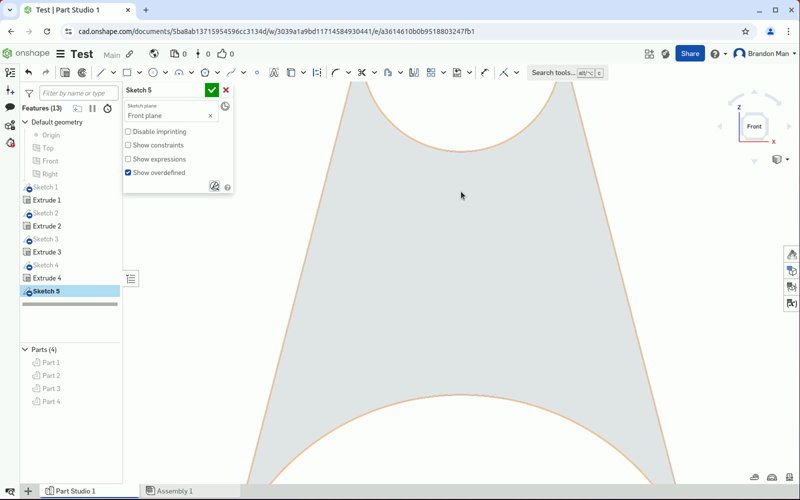
scroll(-6)
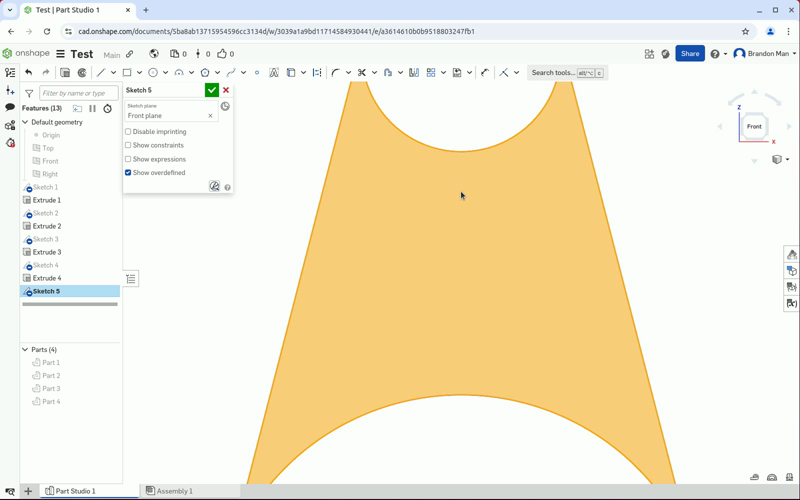
scroll(-6)
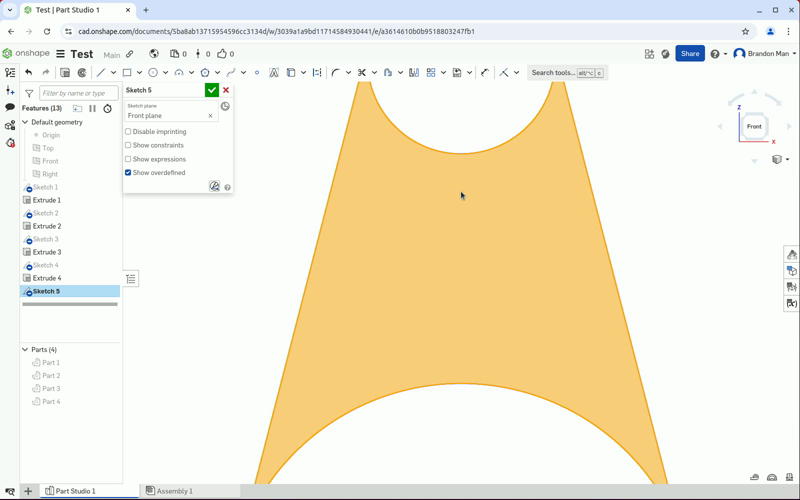
scroll(-6)
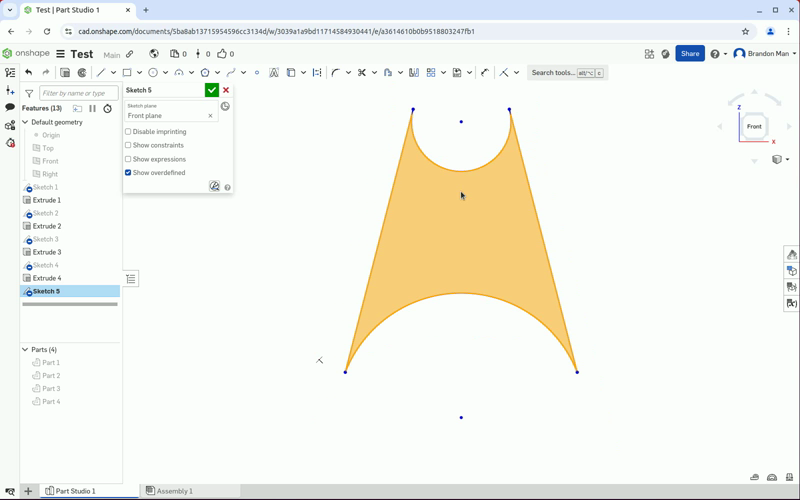
scroll(-6)
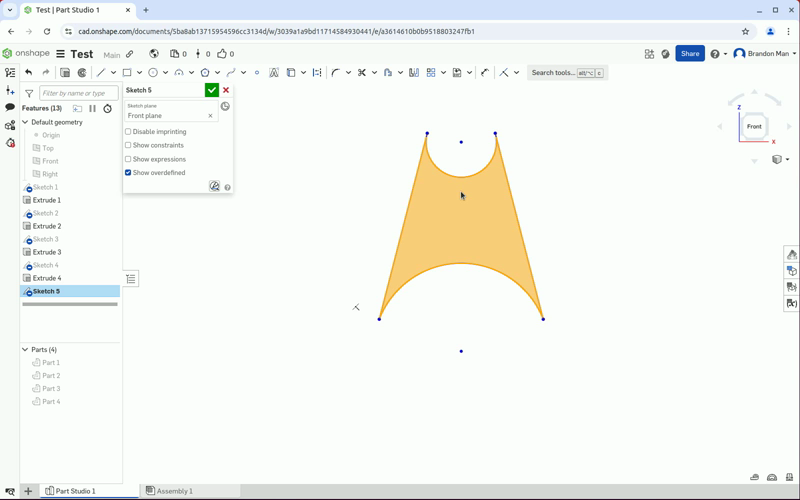
scroll(-6)
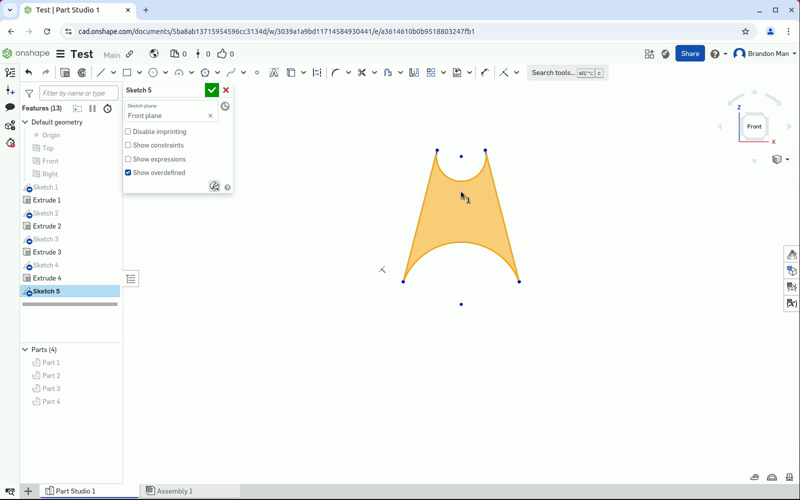
scroll(-6)
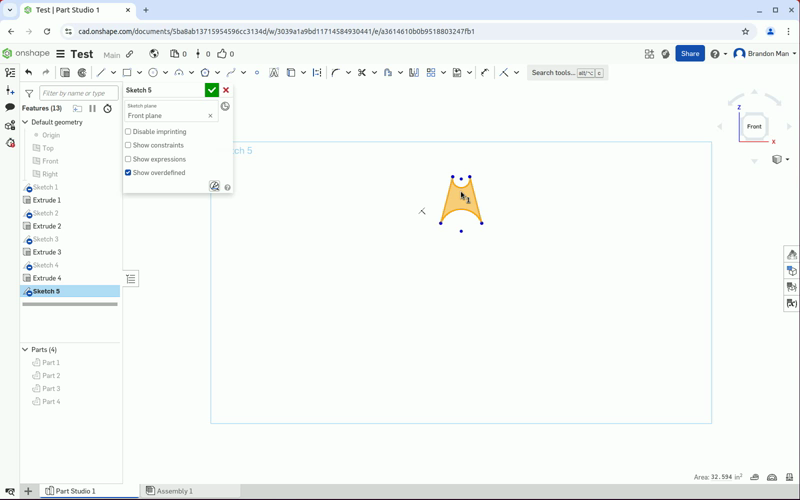
mouse_move(73, 352)
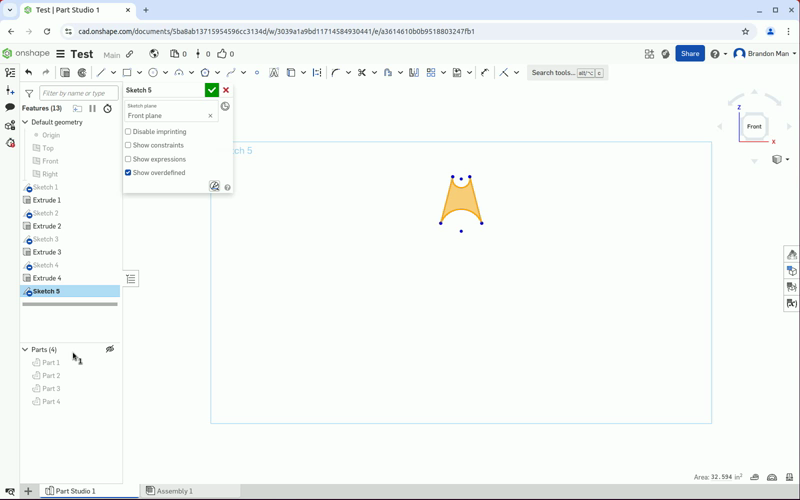
key(shift+y)
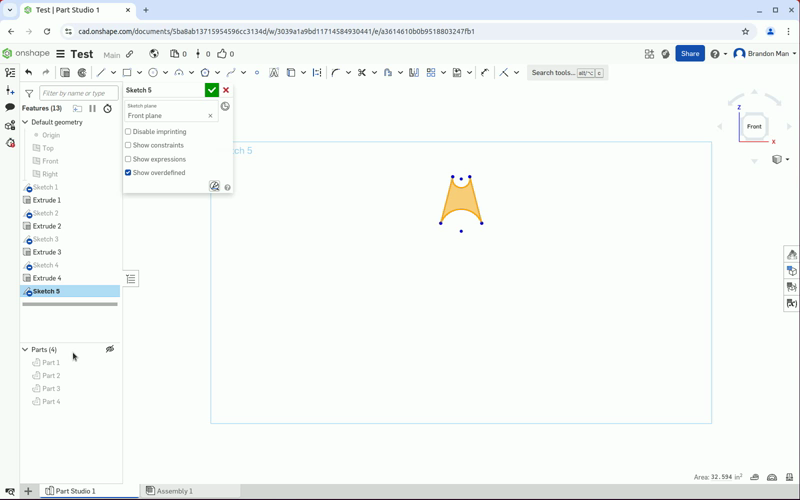
key(shift+e)
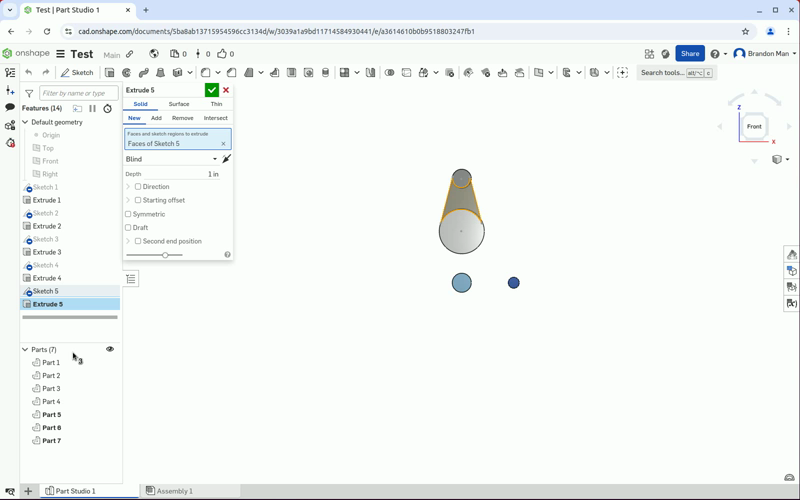
mouse_move(143, 106)
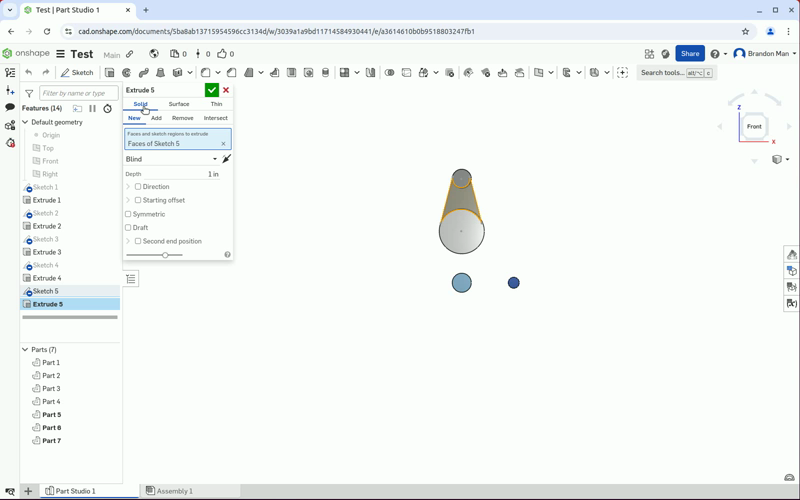
click(143, 106)
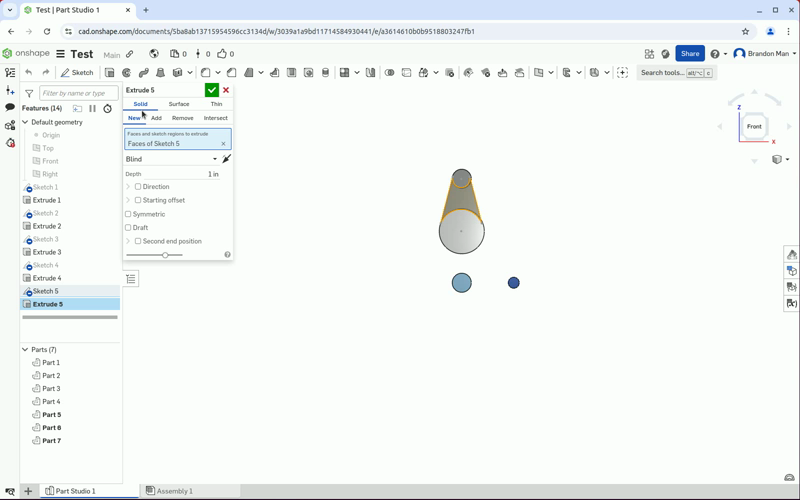
mouse_move(137, 120)
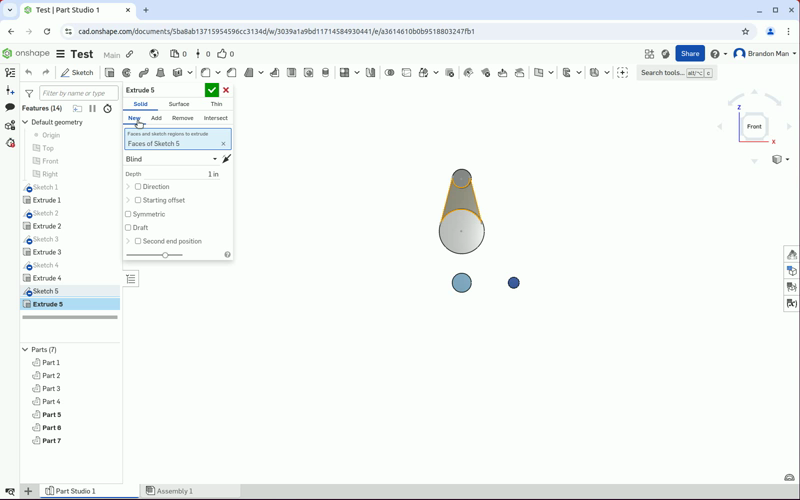
click(137, 120)
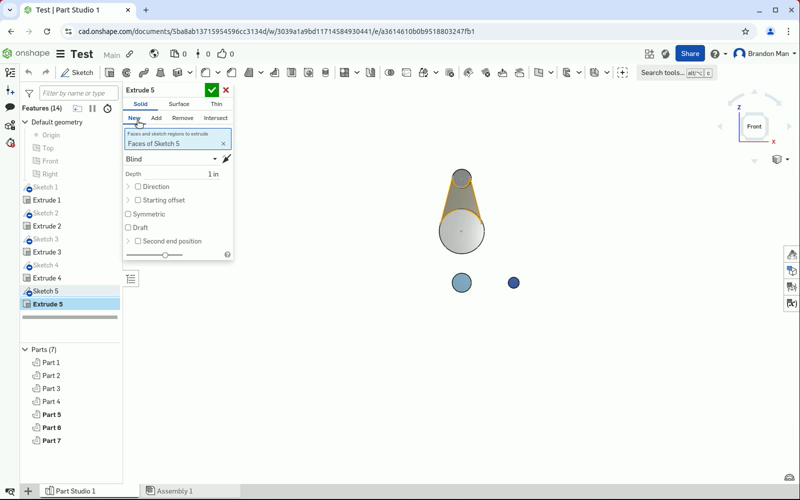
key(tab, 4)
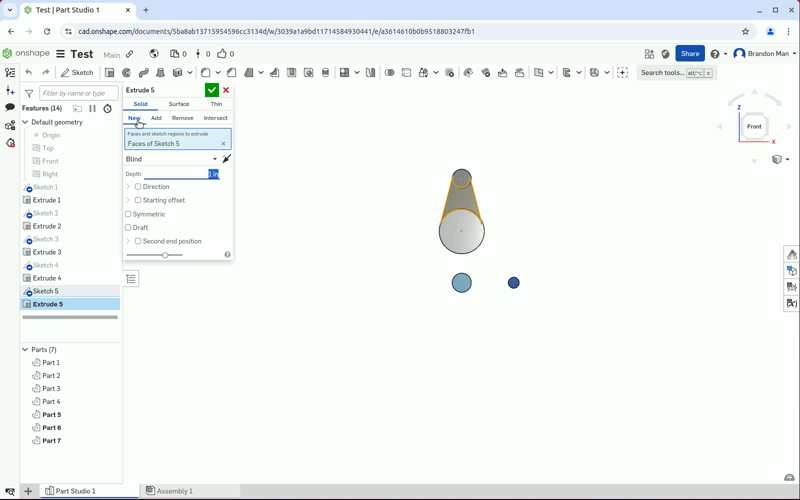
text(1.685)
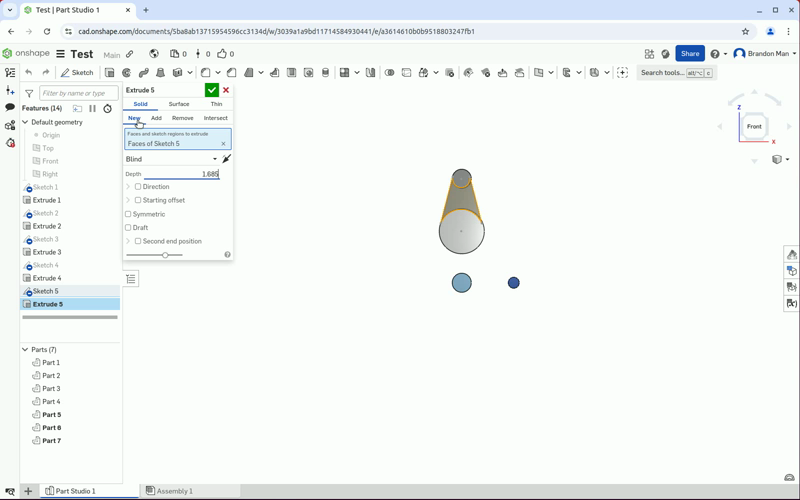
key(enter)
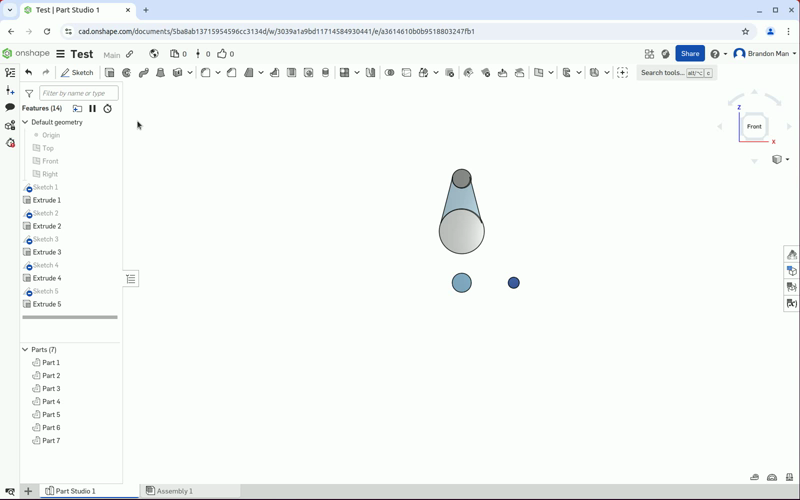
key(shift+h)
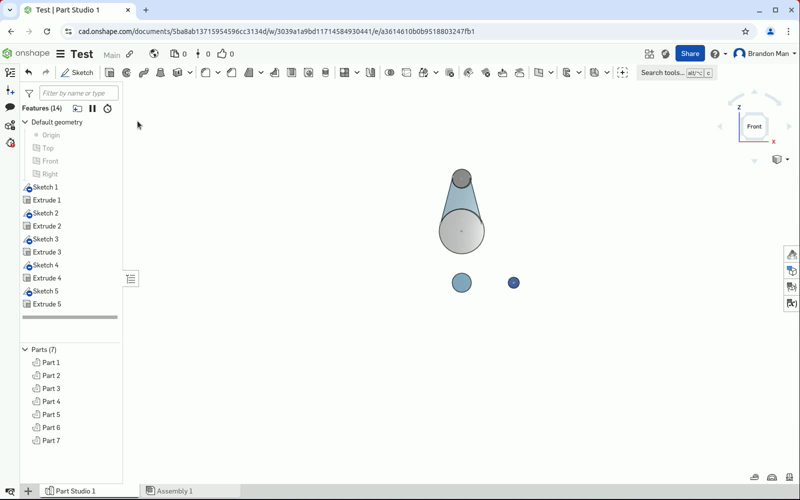
key(shift+h)
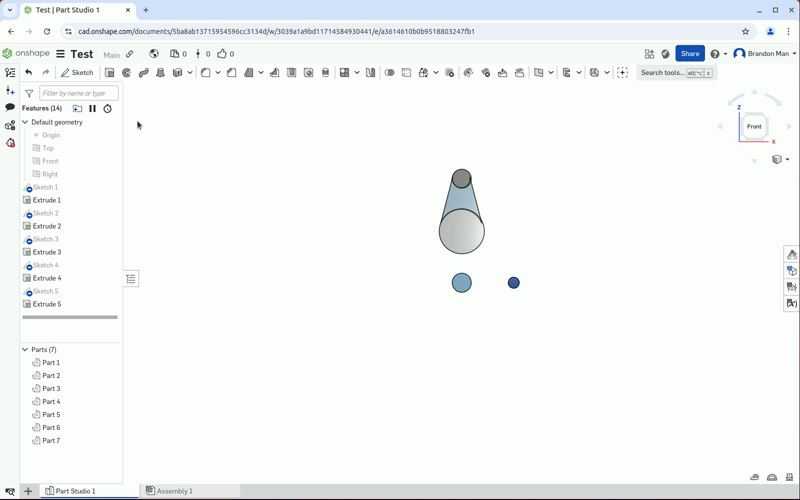
mouse_move(73, 189)
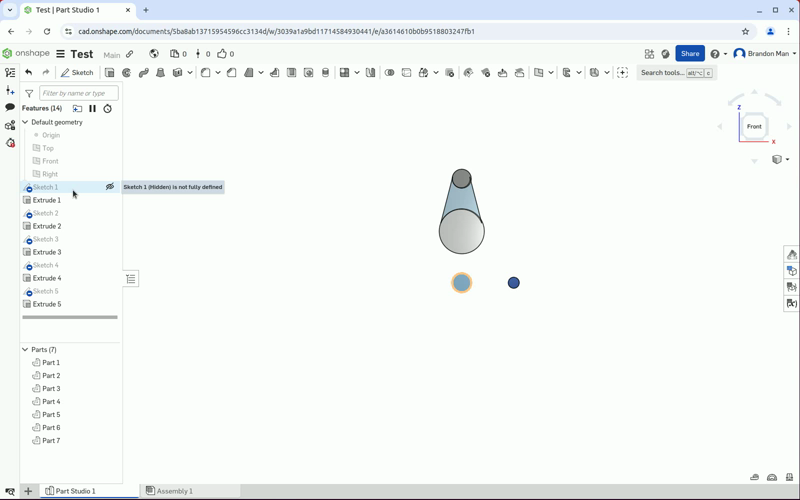
click(73, 189)
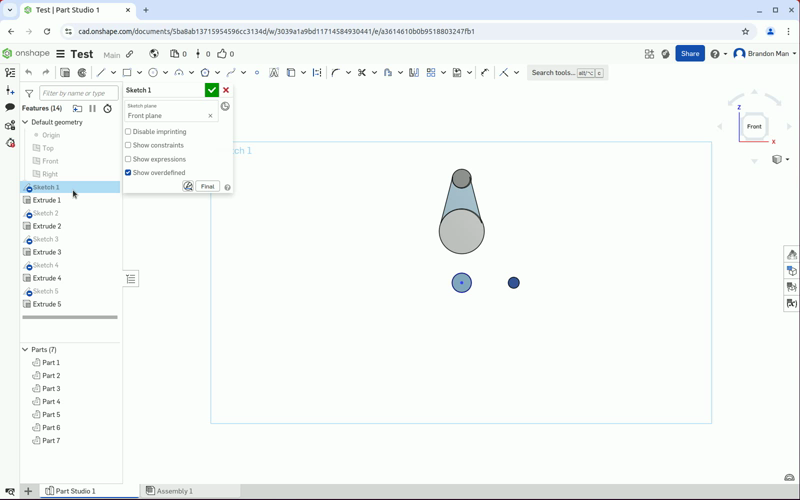
mouse_move(229, 92)
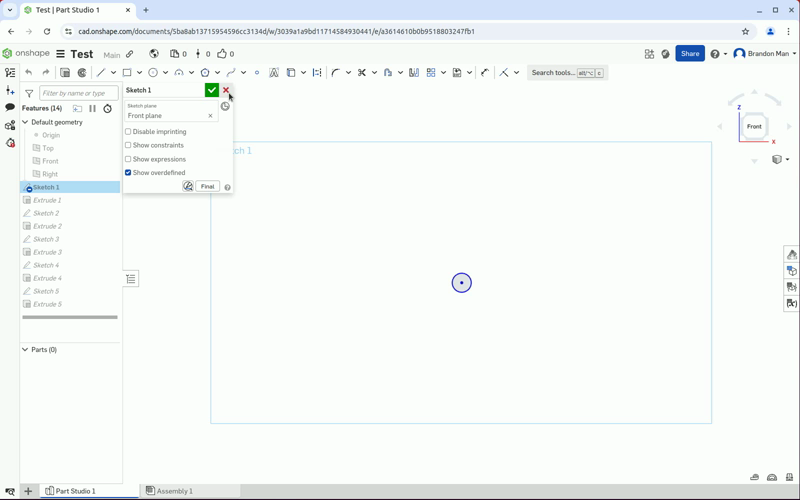
click(229, 92)
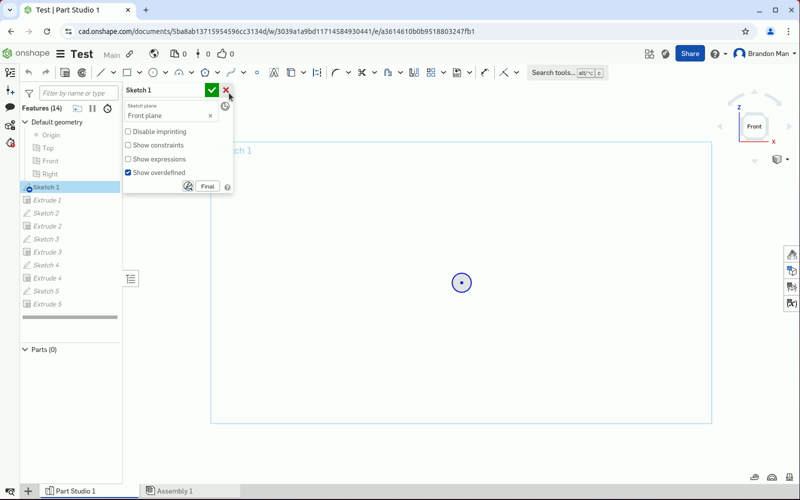
key(shift+s)
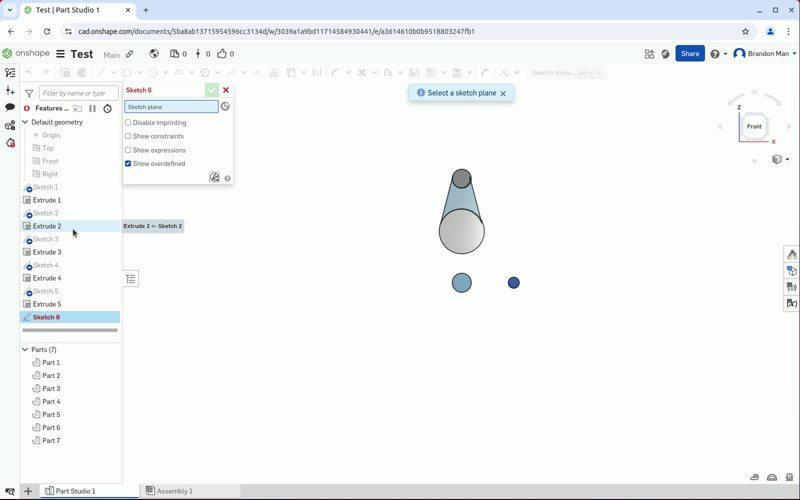
scroll(3)
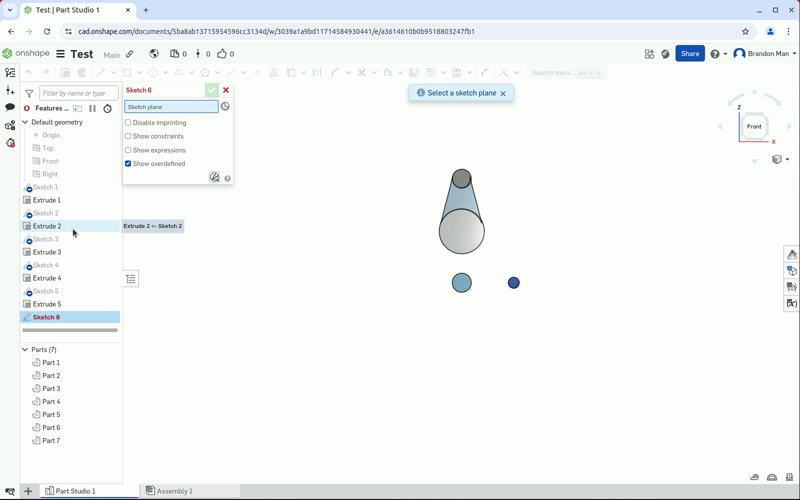
mouse_move(73, 163)
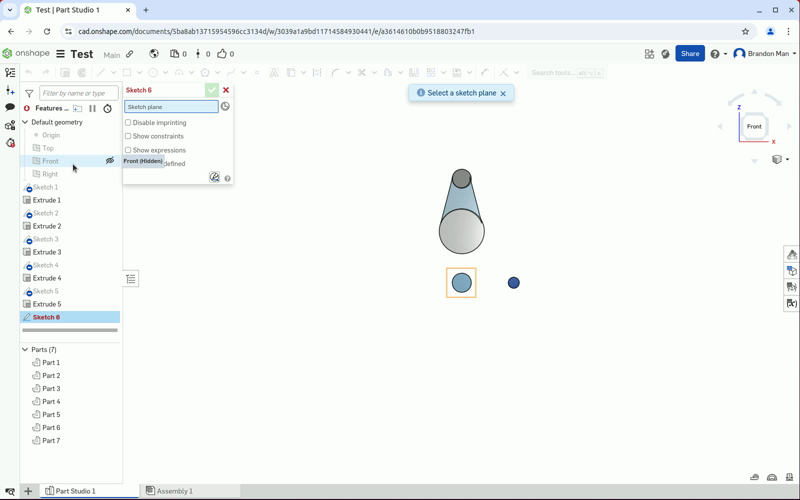
click(73, 163)
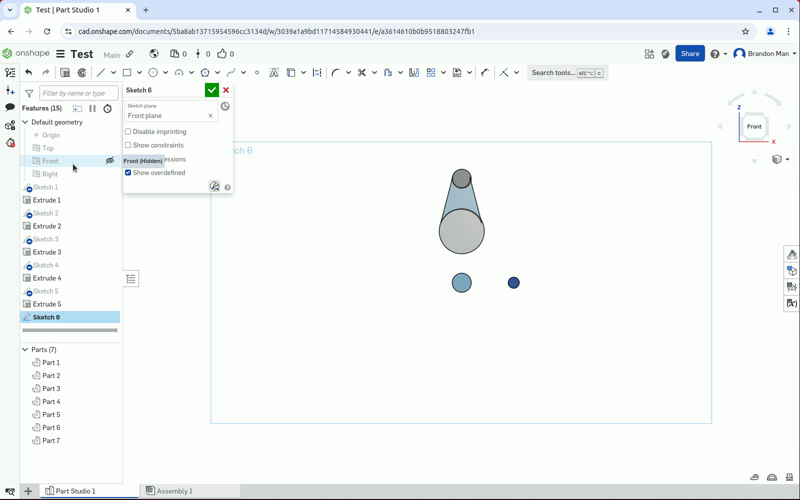
mouse_move(73, 352)
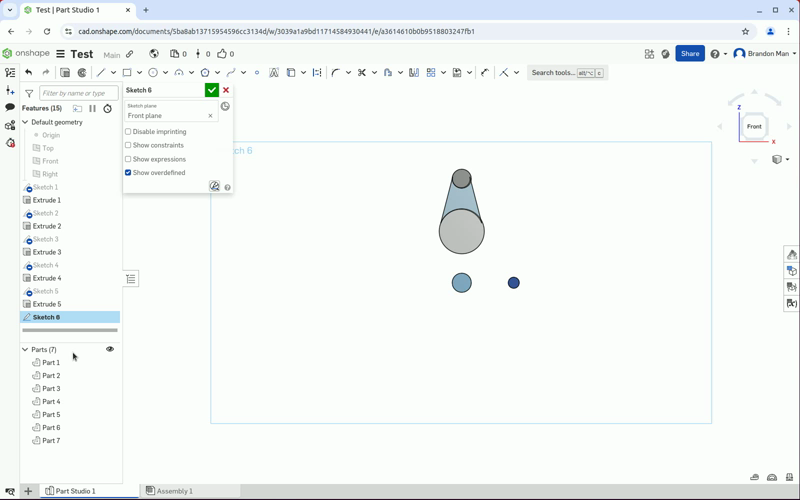
key(y)
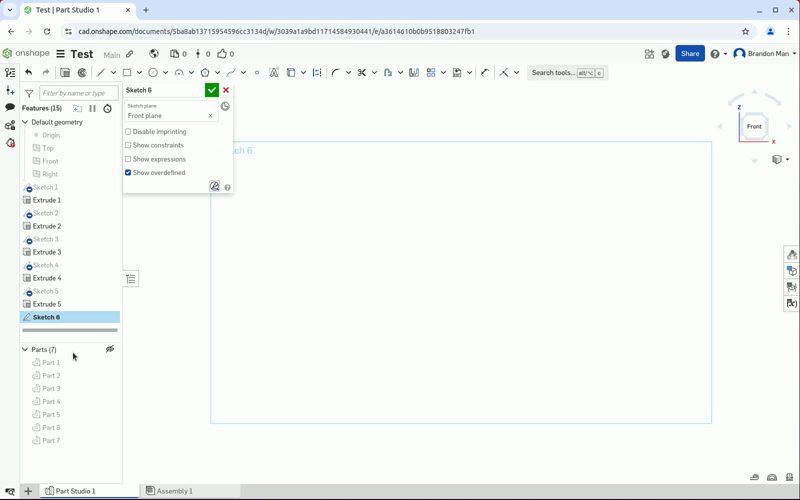
key(l)
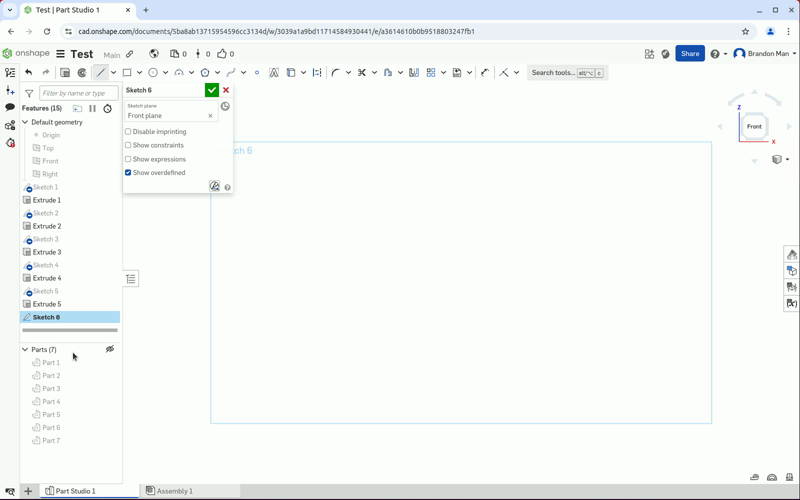
key_down(shift)
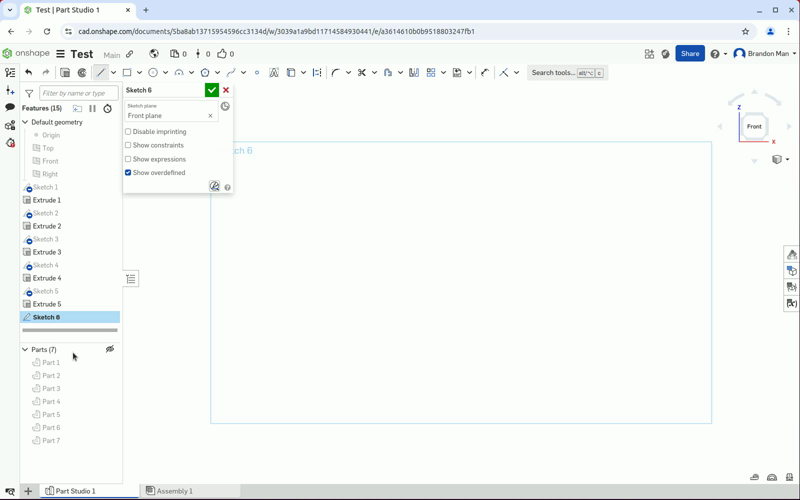
mouse_move(439, 236)
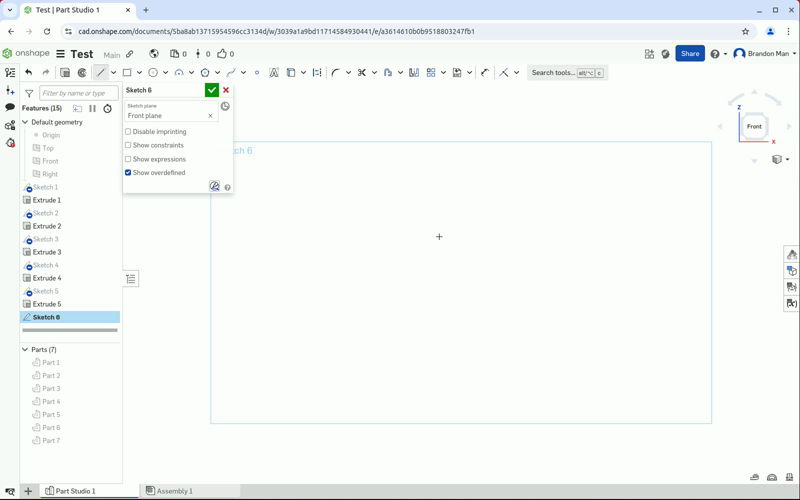
click(439, 236)
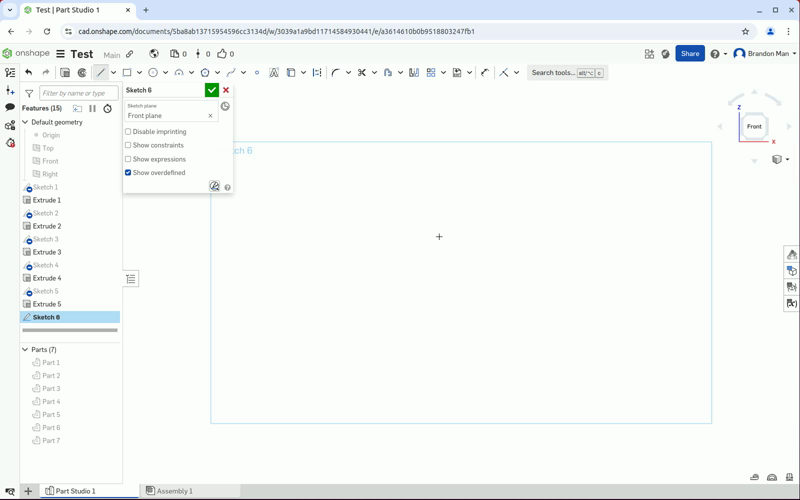
key_up(shift)
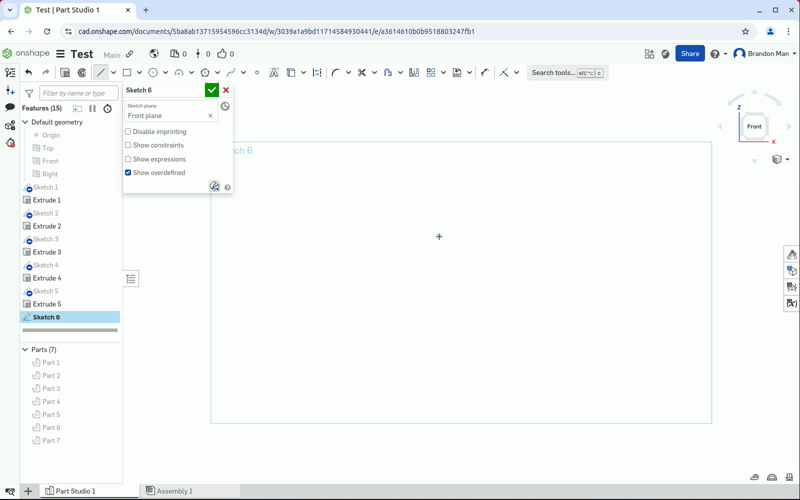
key_down(shift)
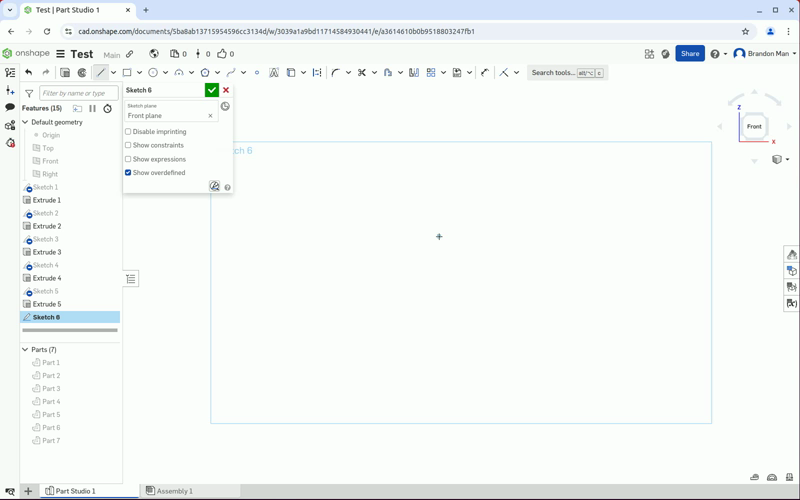
mouse_move(469, 236)
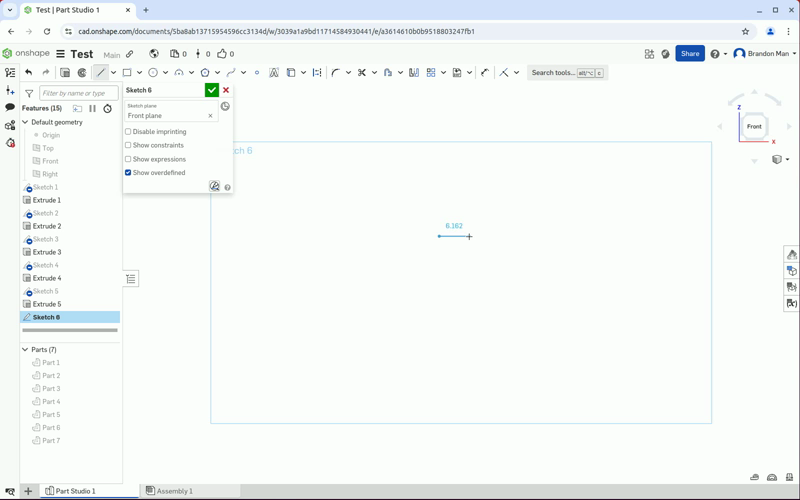
mouse_move(452, 284)
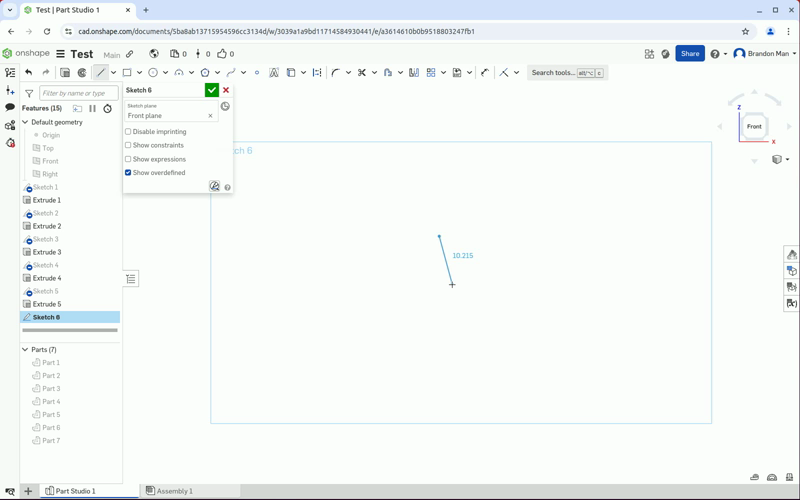
click(452, 284)
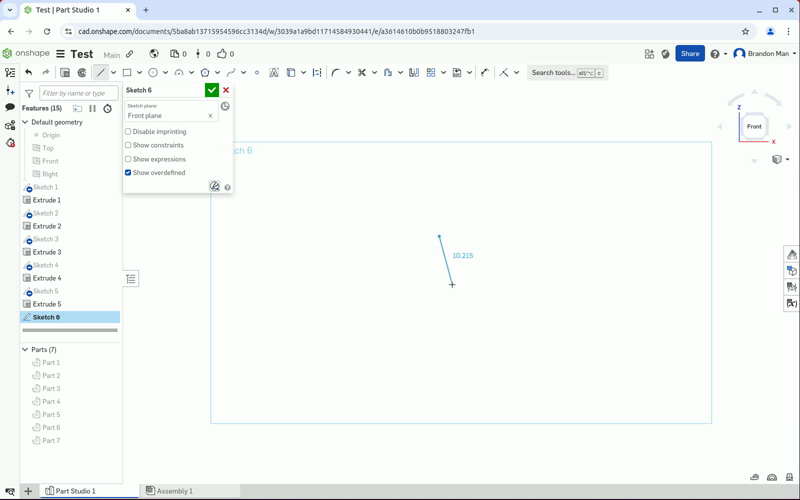
key_up(shift)
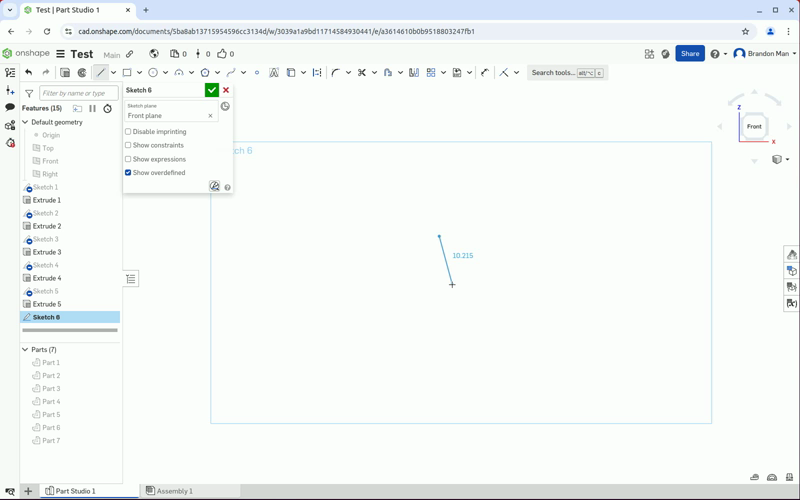
key(esc)
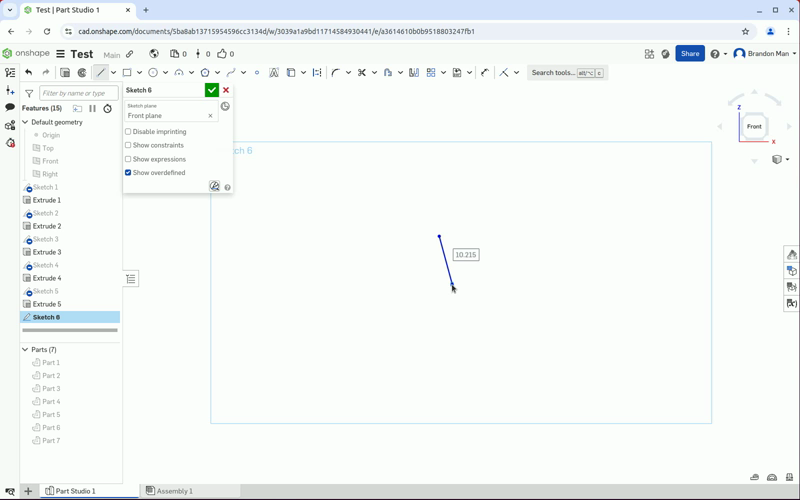
key(a)
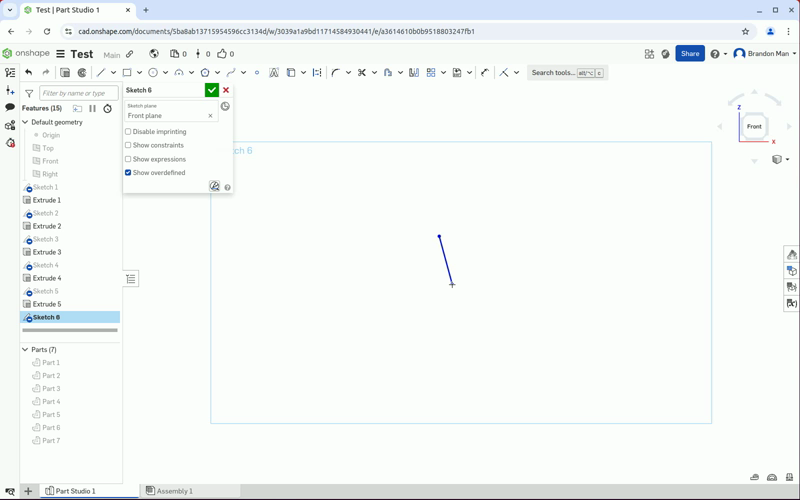
mouse_move(452, 284)
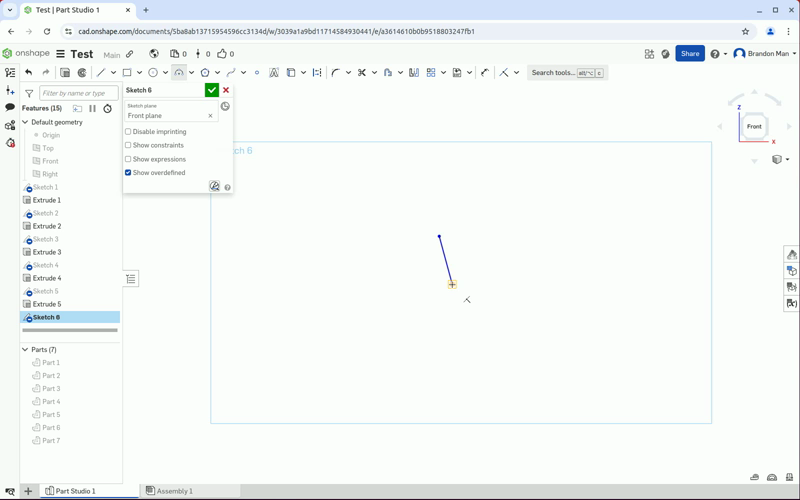
click(452, 284)
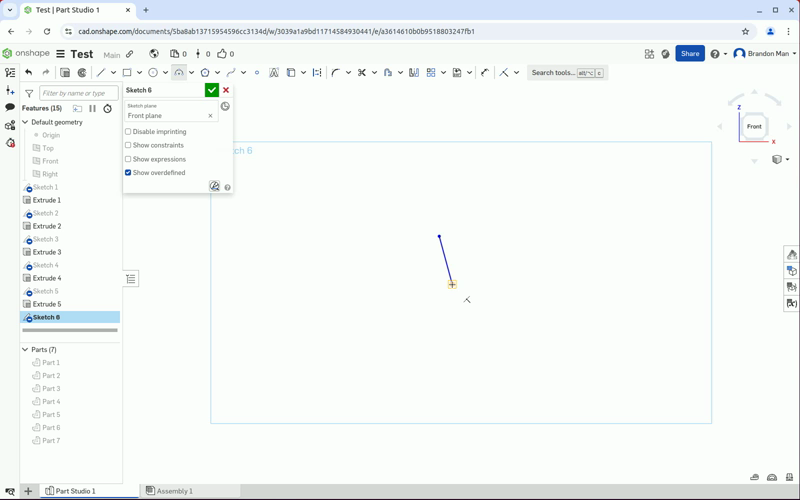
key_down(shift)
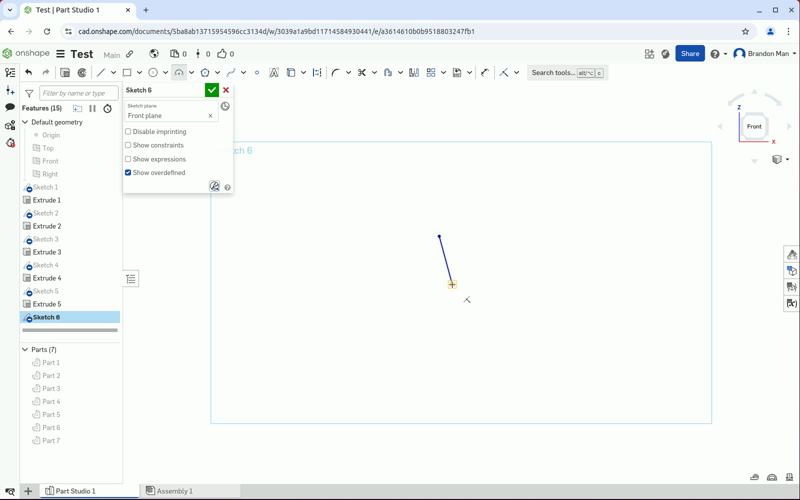
mouse_move(461, 291)
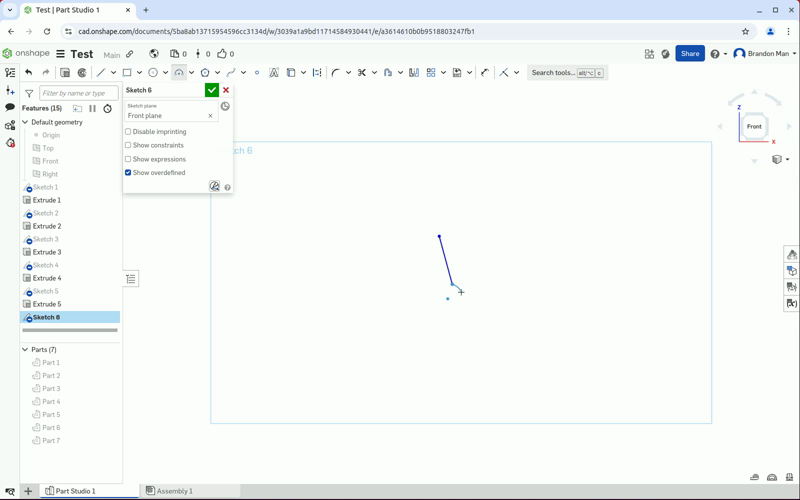
click(461, 291)
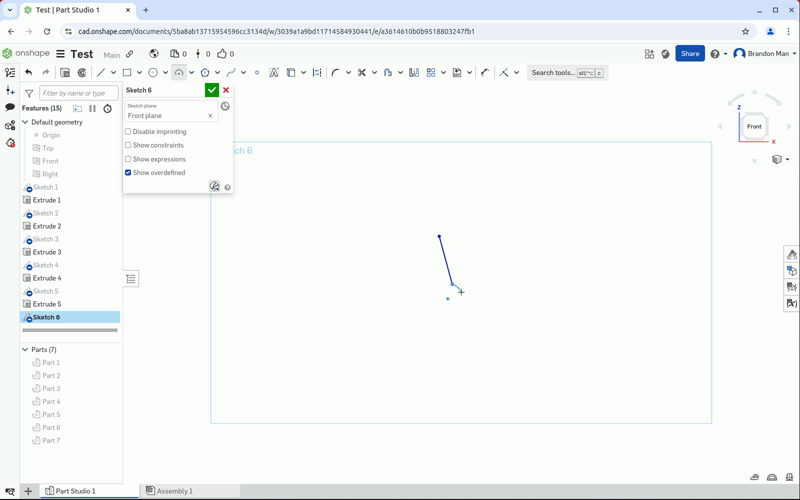
mouse_move(466, 275)
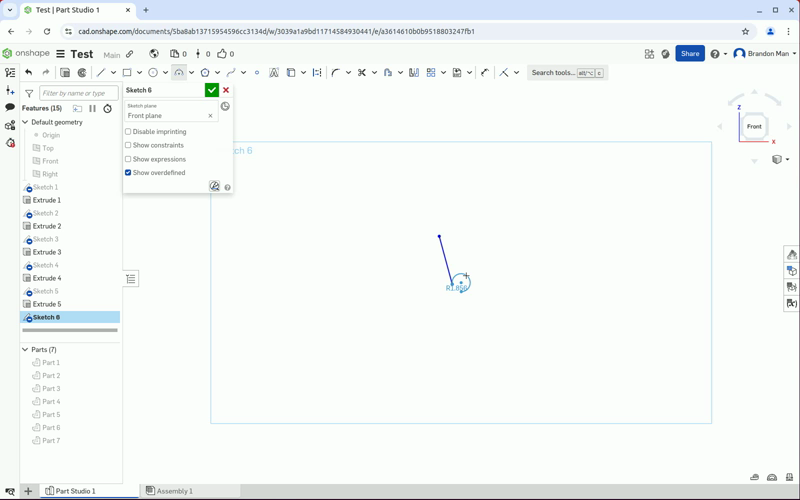
click(466, 275)
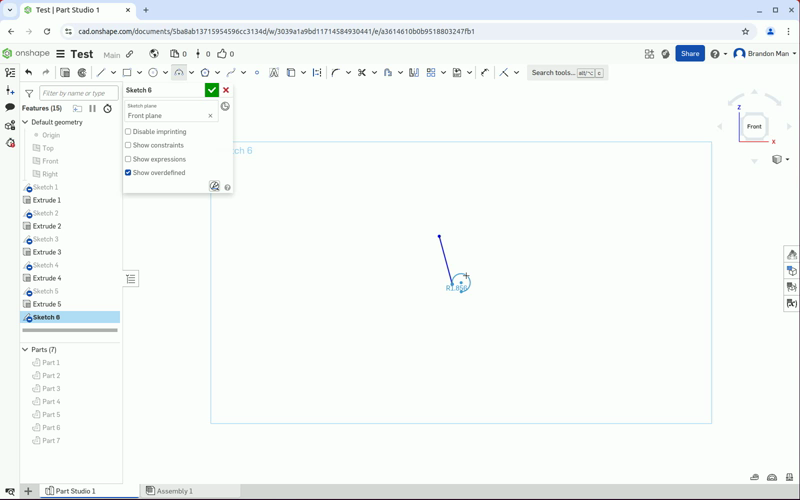
key_up(shift)
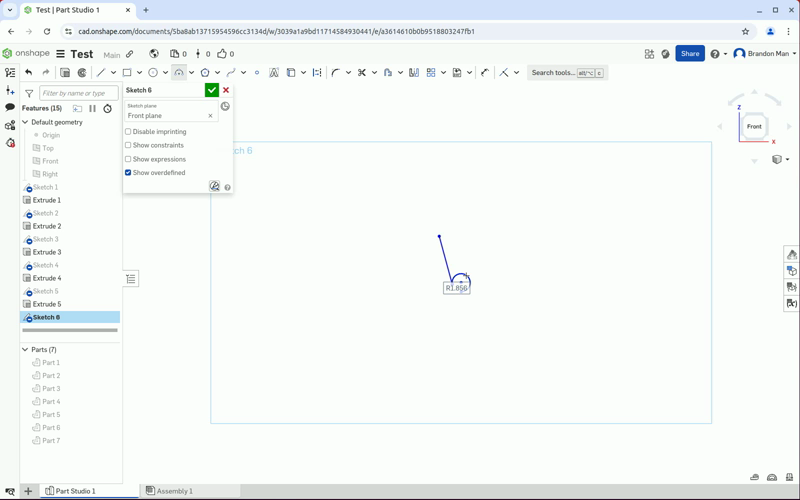
key(esc)
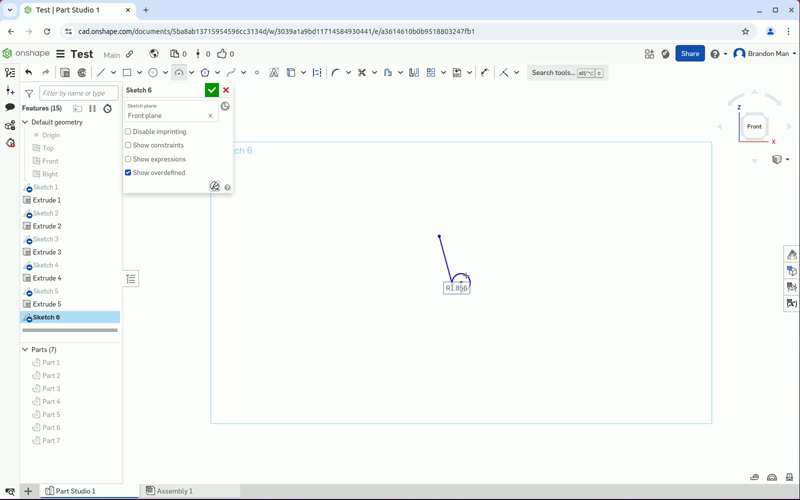
key(l)
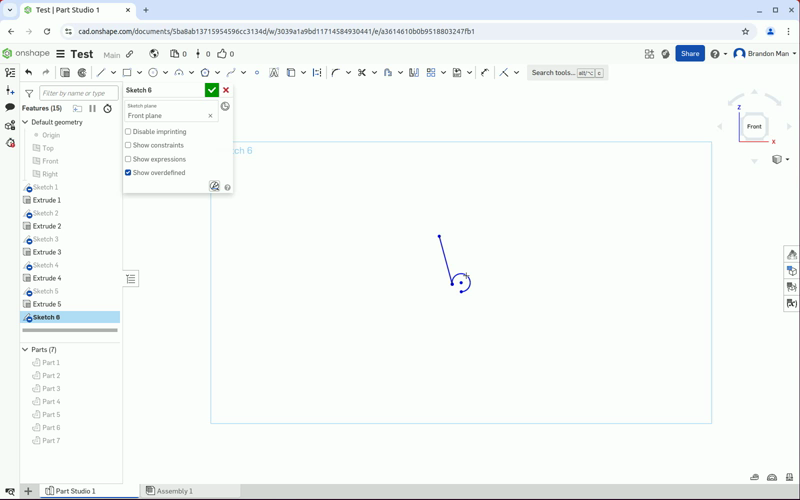
mouse_move(461, 291)
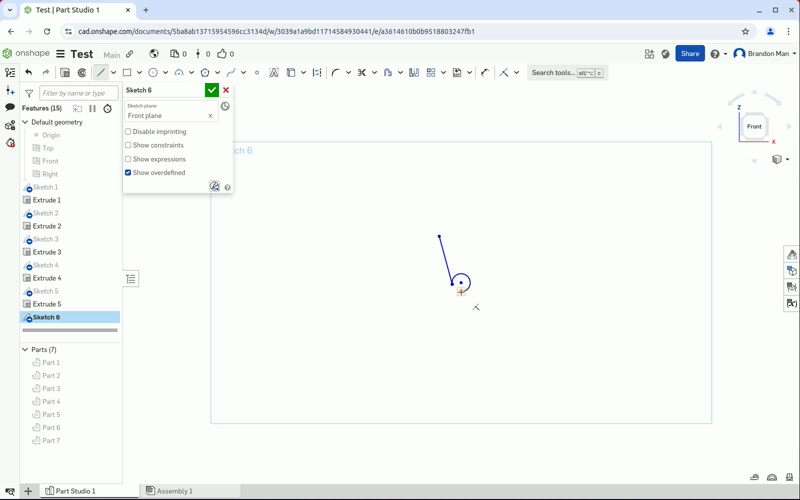
click(461, 291)
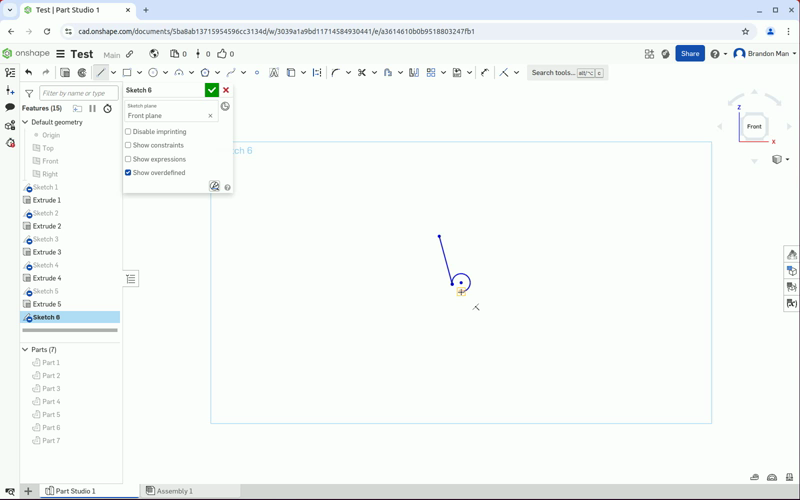
key_down(shift)
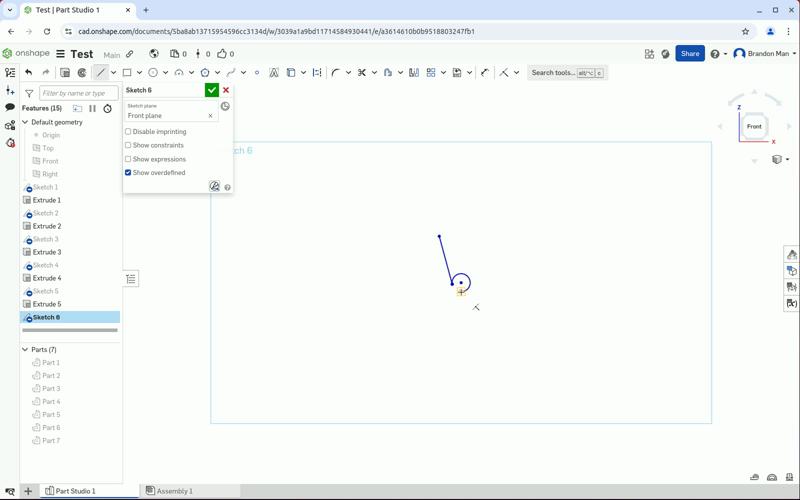
mouse_move(491, 291)
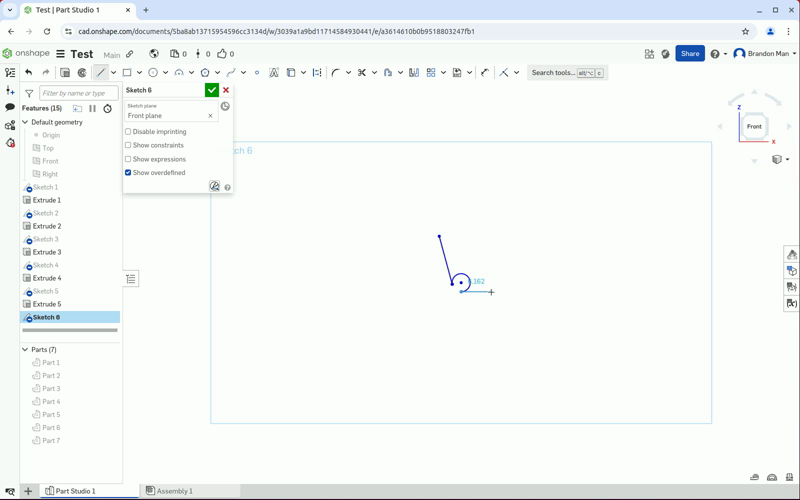
mouse_move(512, 287)
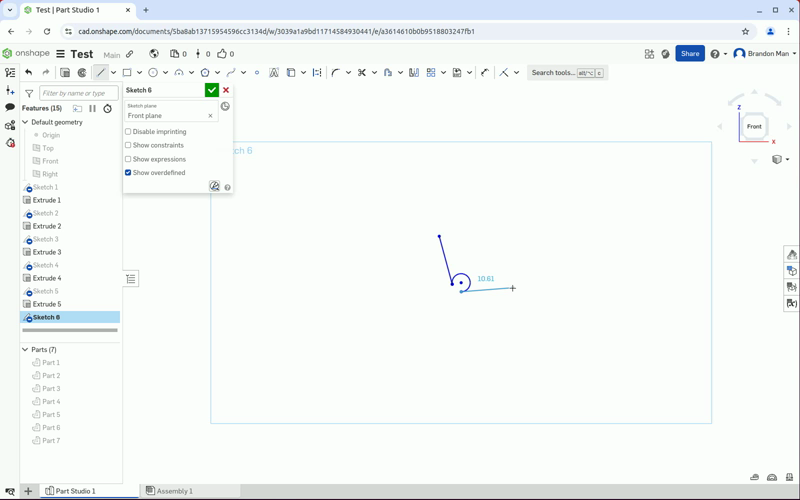
click(512, 287)
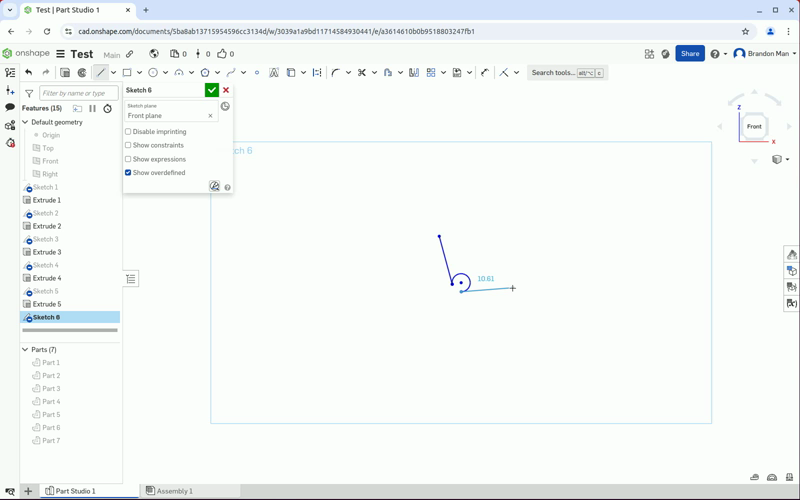
key_up(shift)
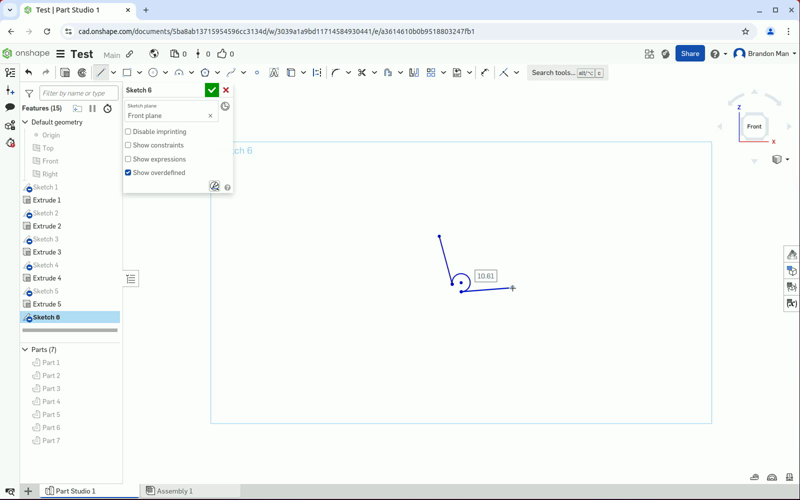
key(esc)
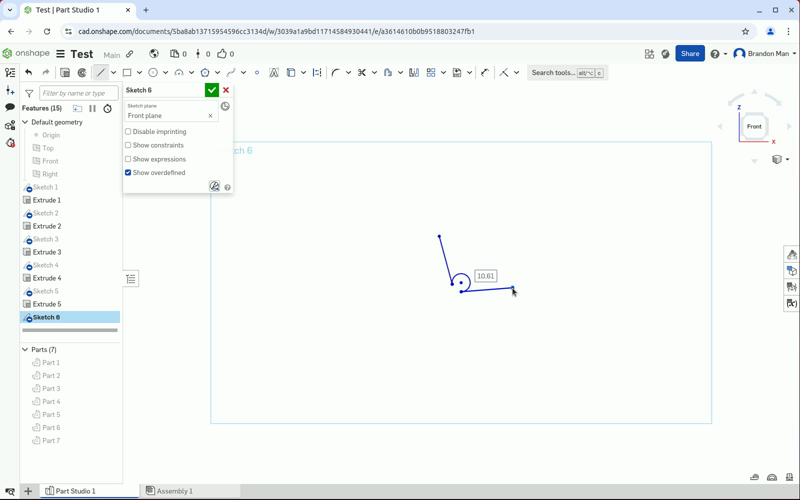
key(a)
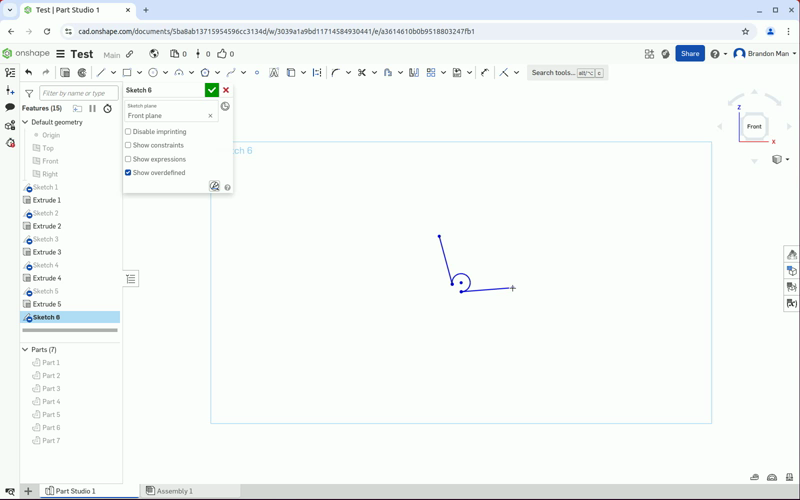
mouse_move(512, 287)
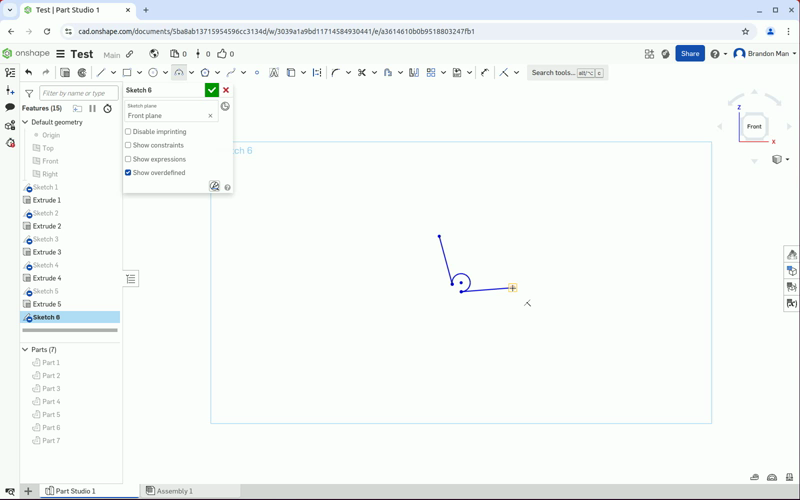
click(512, 287)
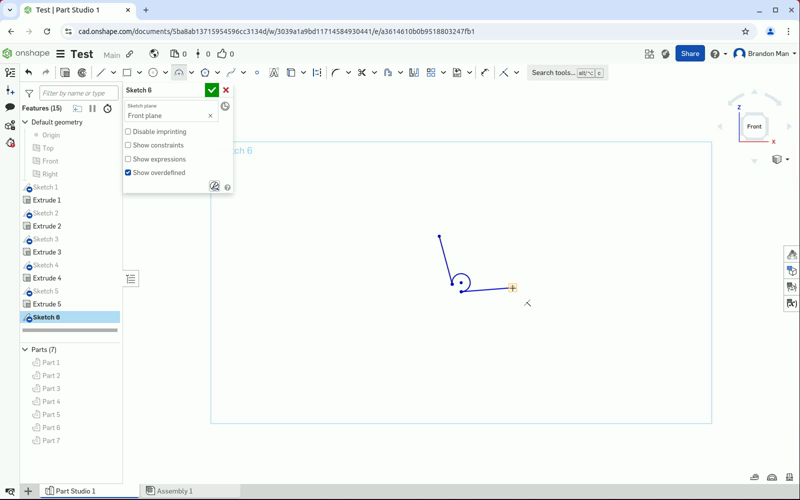
key_down(shift)
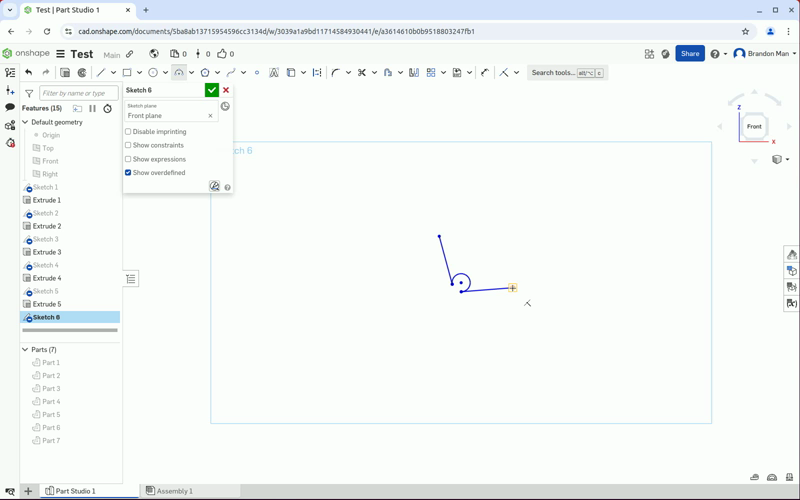
mouse_move(512, 277)
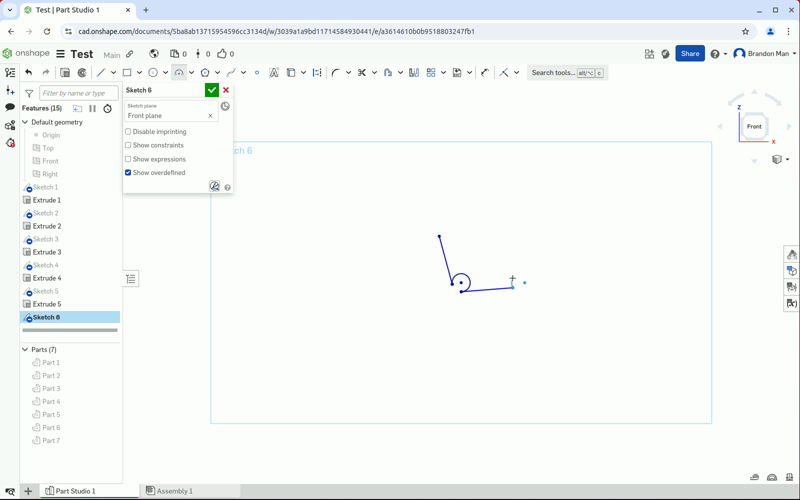
click(512, 277)
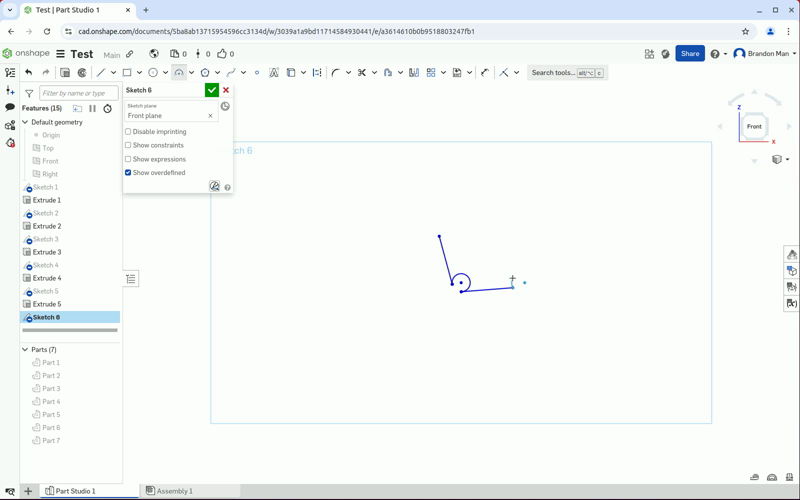
mouse_move(507, 282)
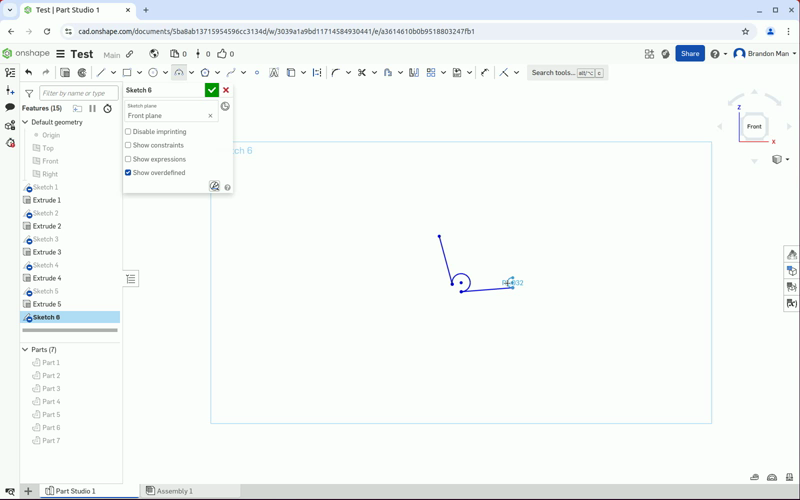
click(507, 282)
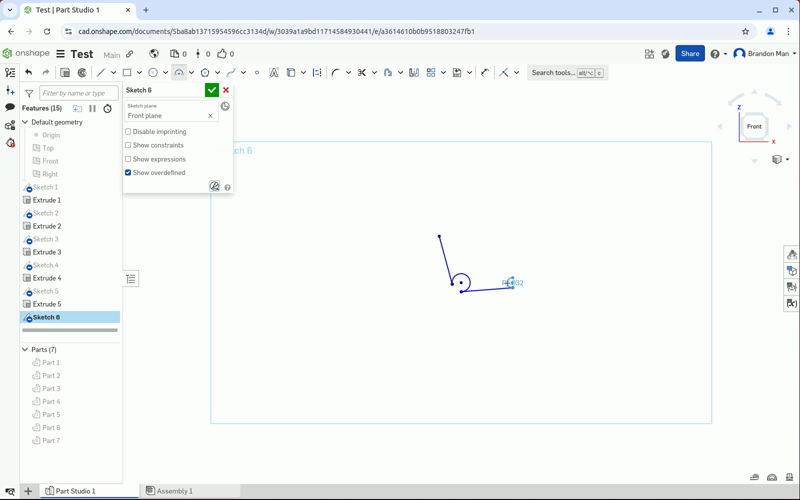
key_up(shift)
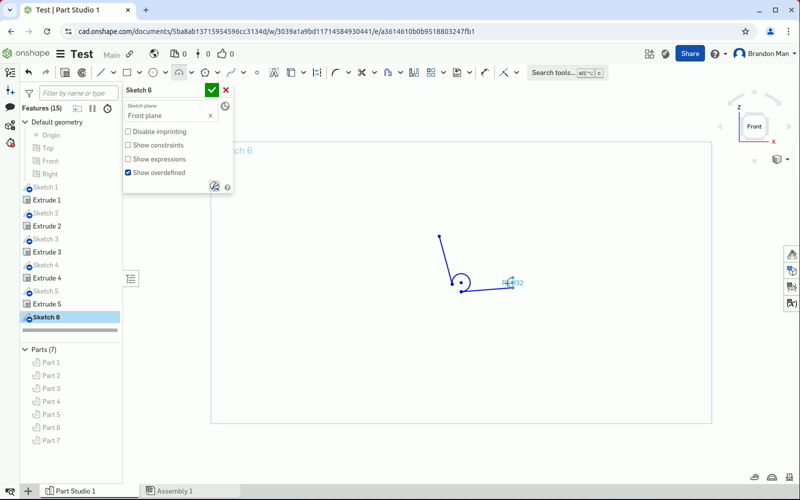
key(esc)
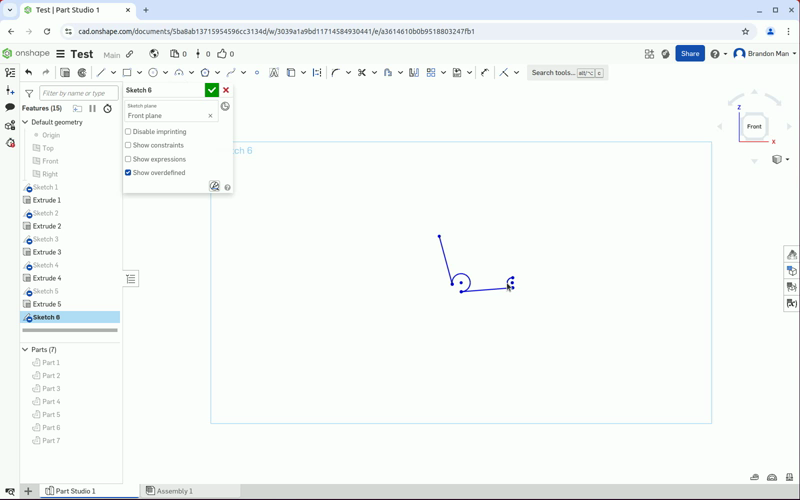
key(l)
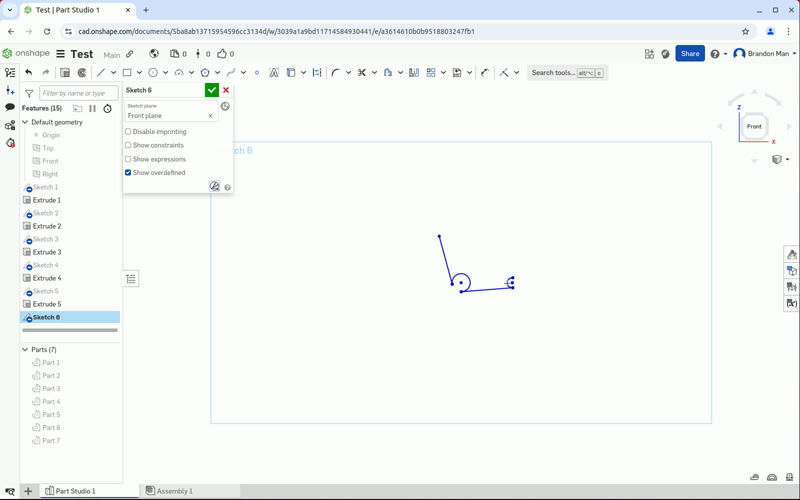
mouse_move(512, 277)
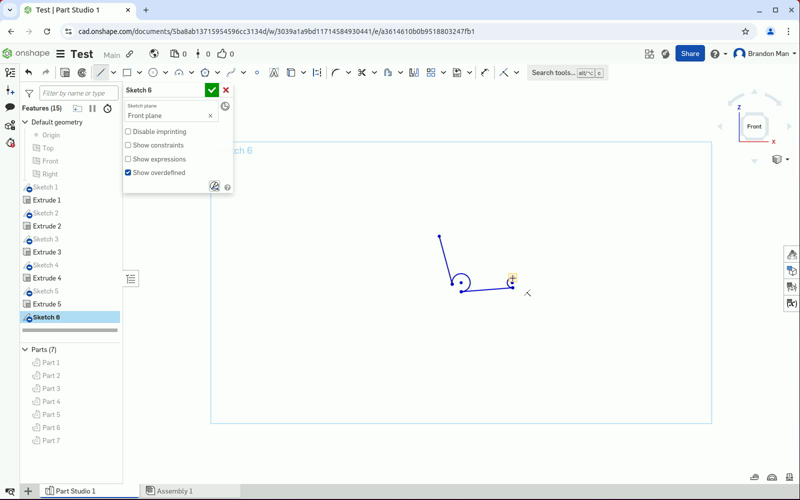
click(512, 277)
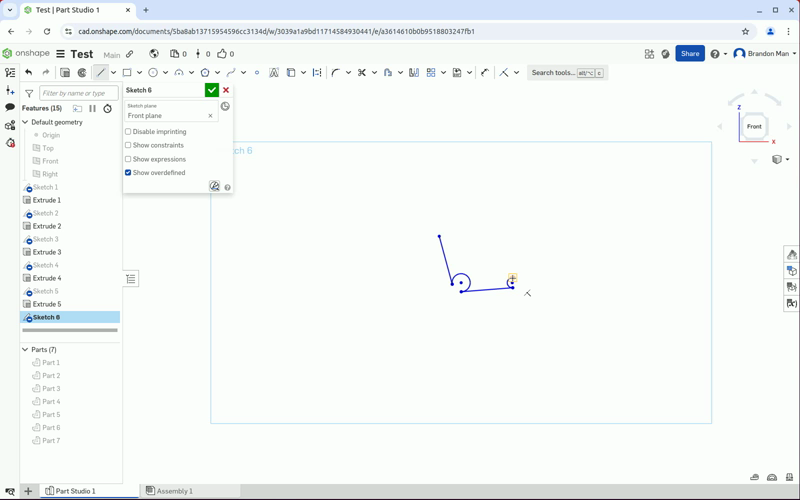
key_down(shift)
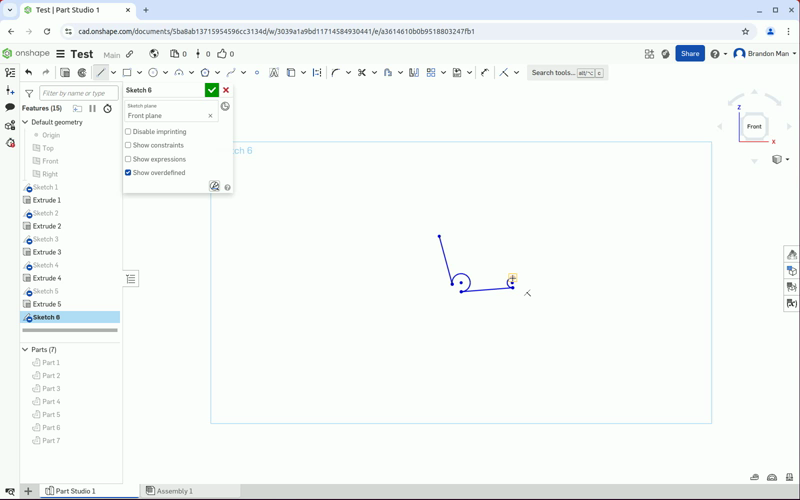
mouse_move(542, 277)
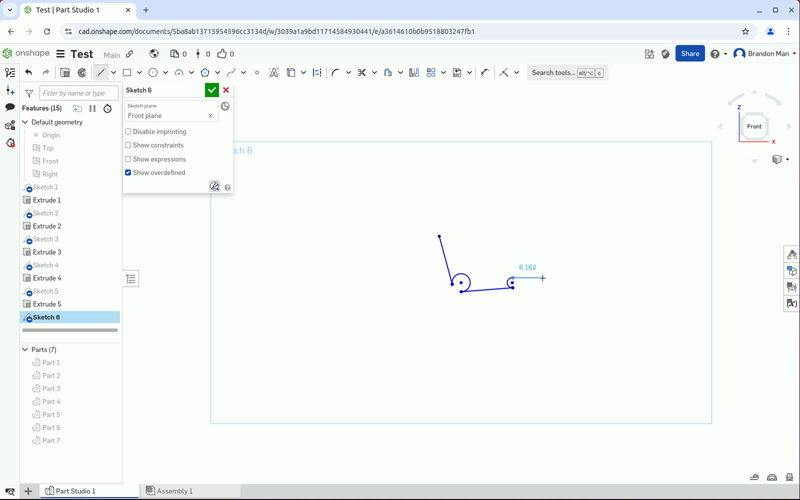
mouse_move(474, 274)
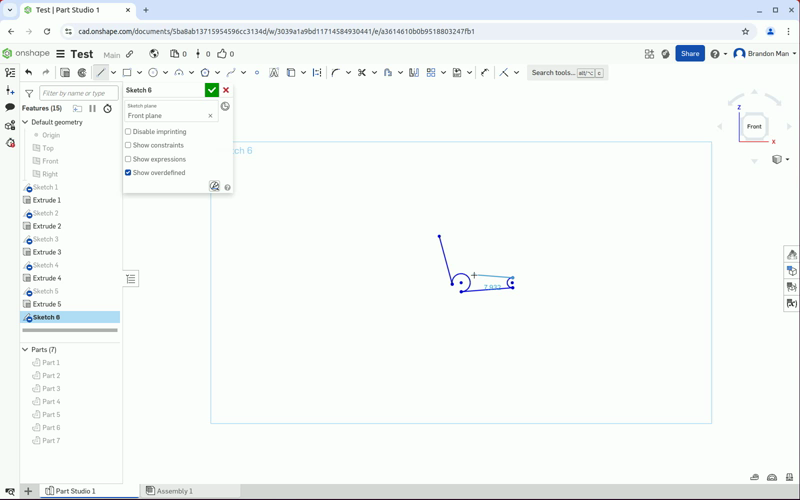
click(474, 274)
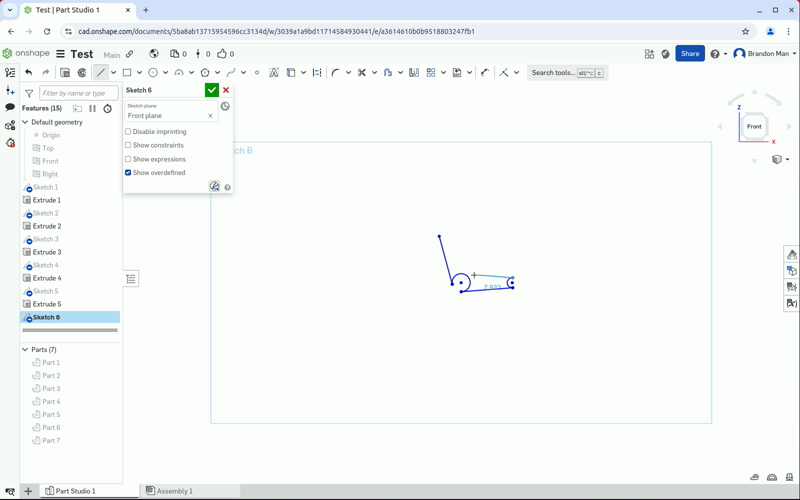
key_up(shift)
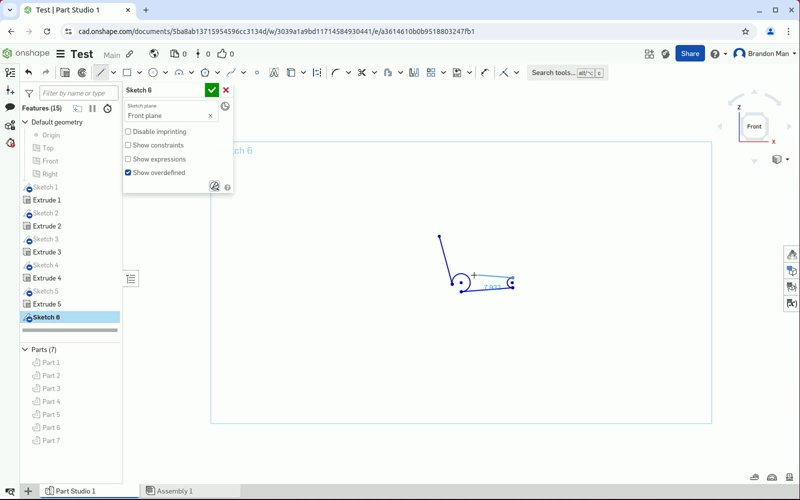
key(esc)
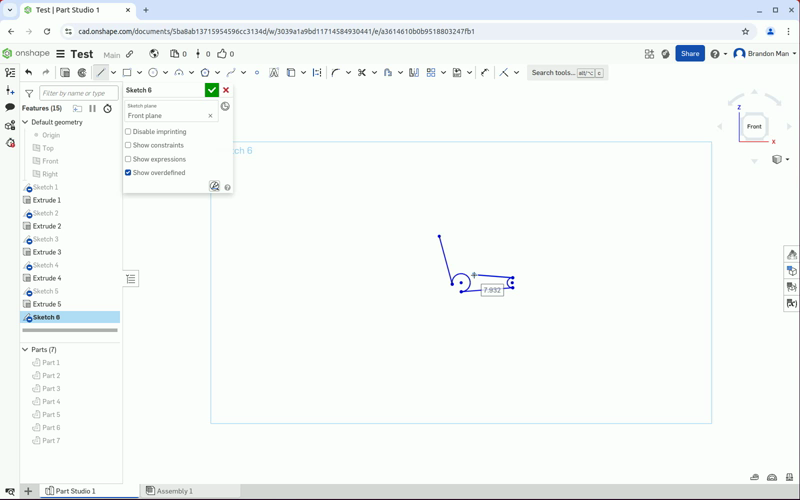
key(a)
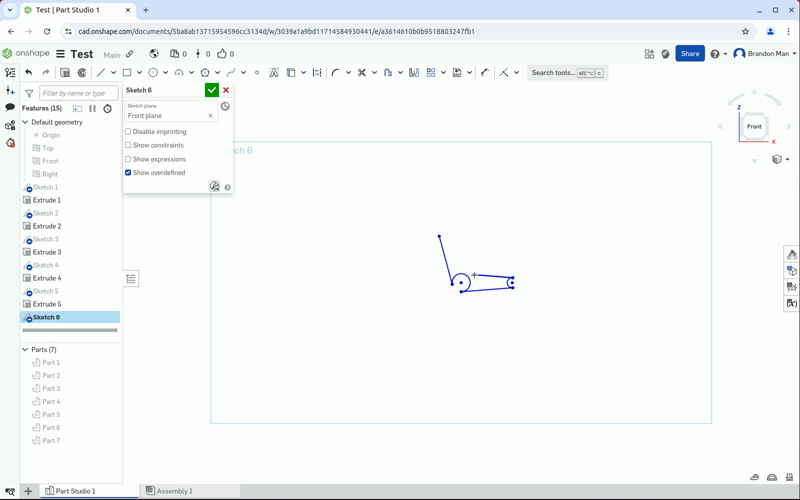
mouse_move(474, 274)
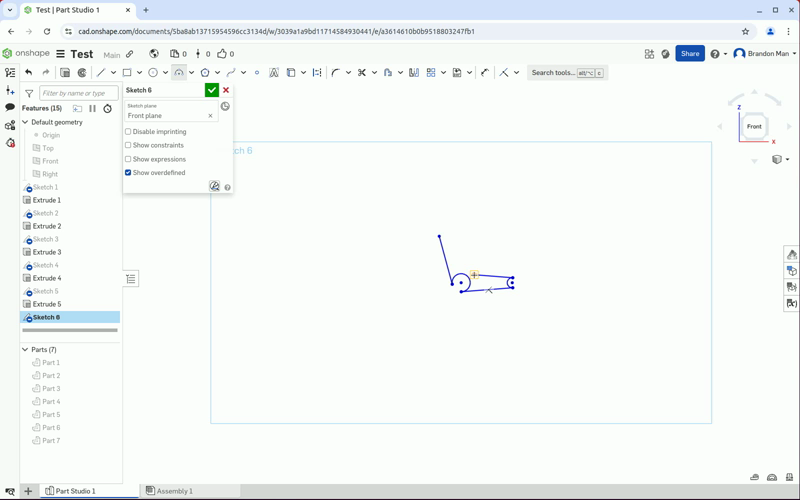
click(474, 274)
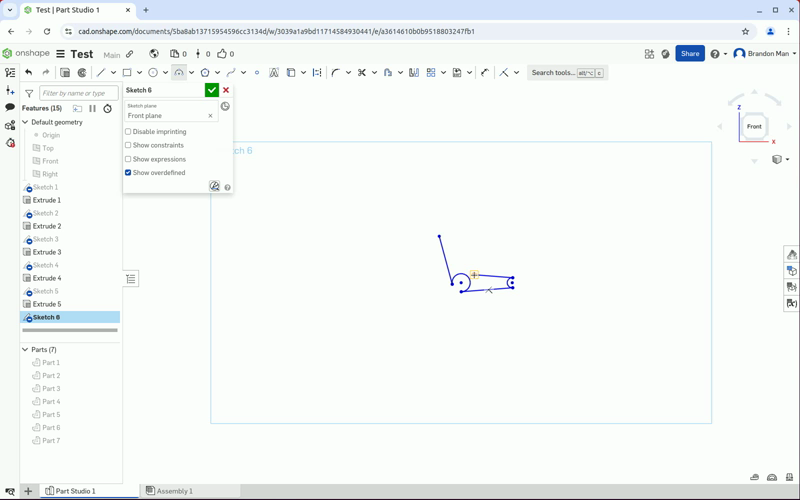
key_down(shift)
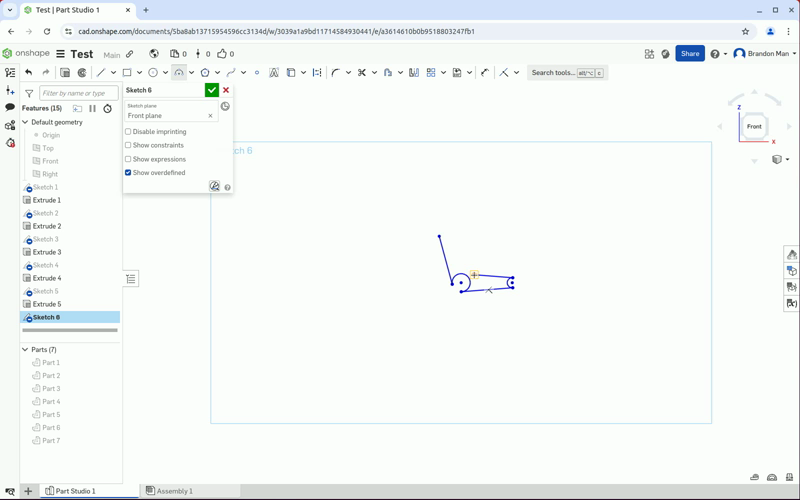
mouse_move(471, 272)
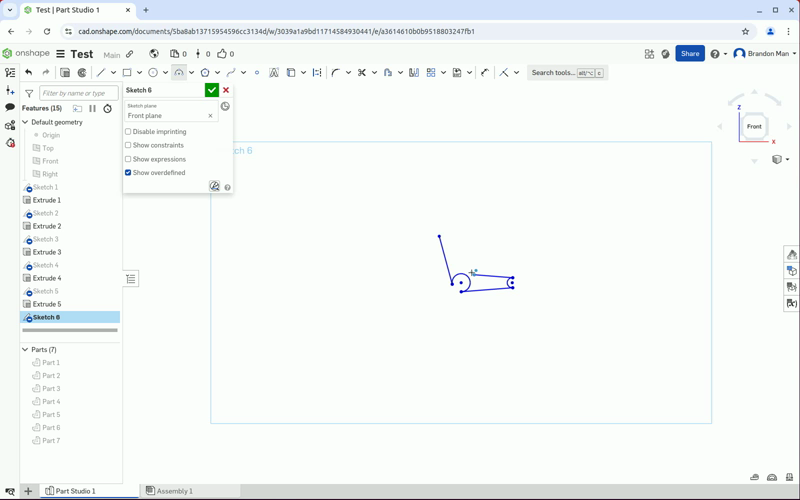
scroll(6)
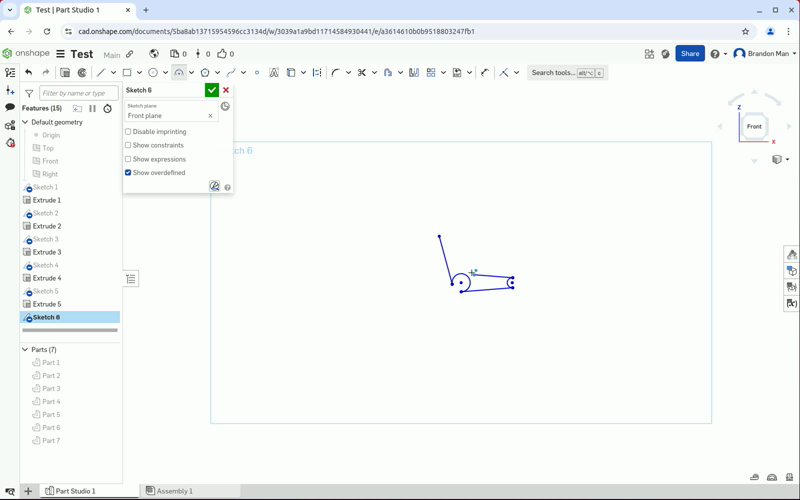
scroll(6)
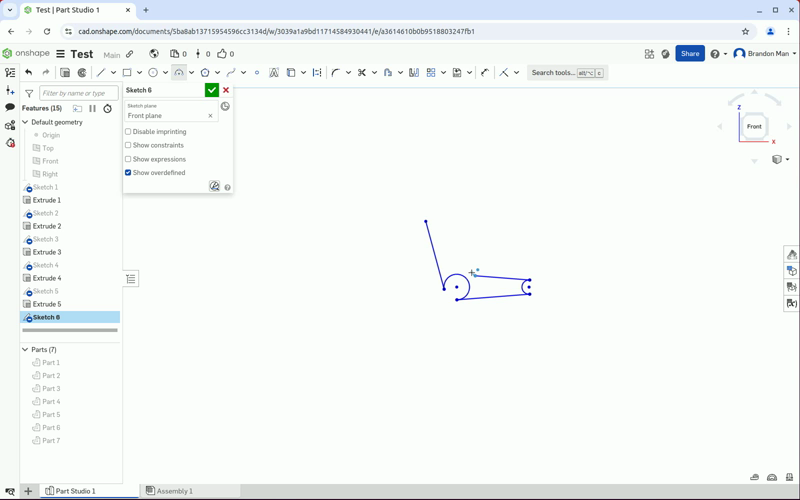
scroll(6)
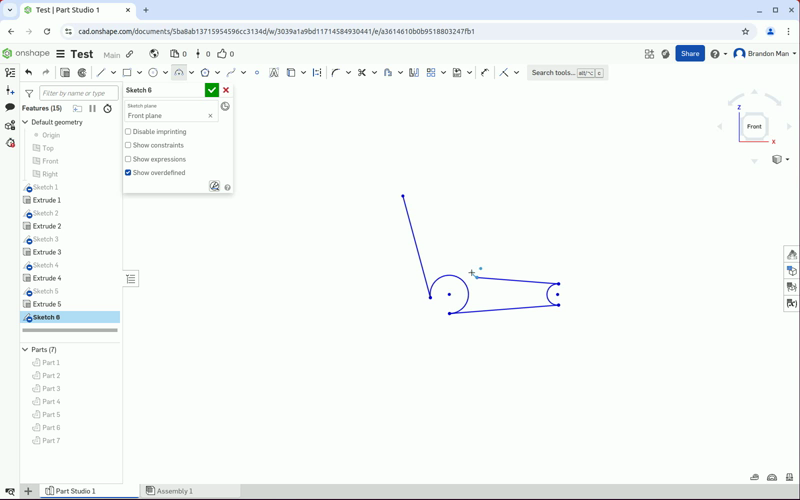
scroll(6)
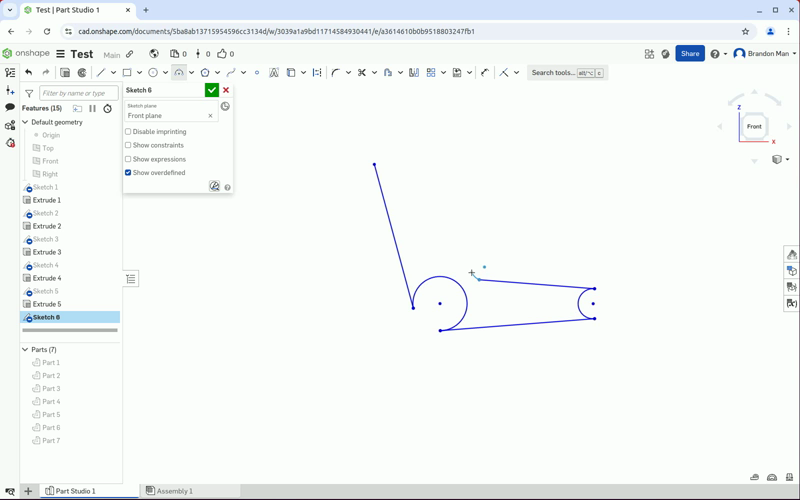
scroll(6)
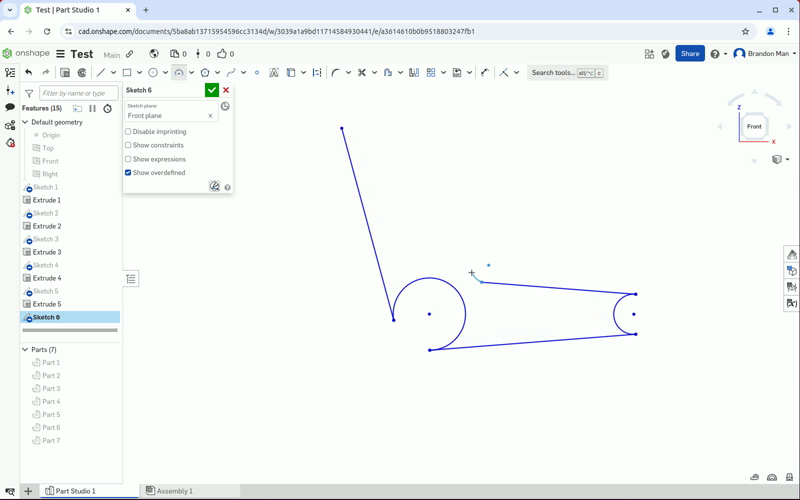
scroll(6)
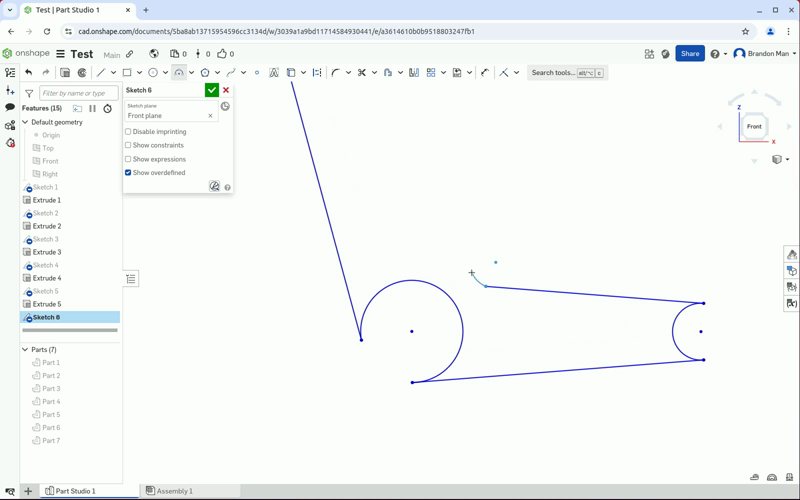
scroll(6)
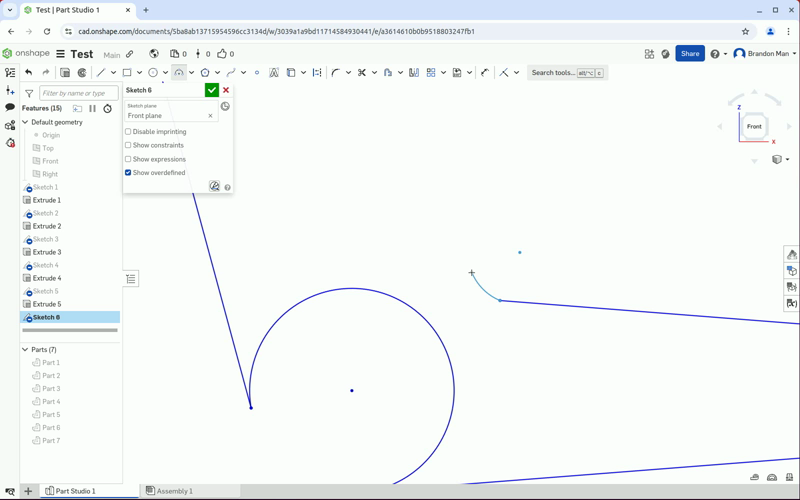
click(471, 272)
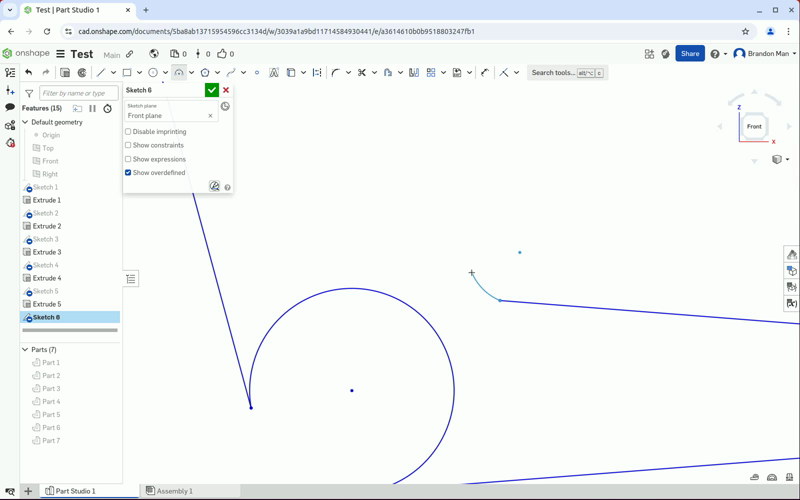
scroll(-6)
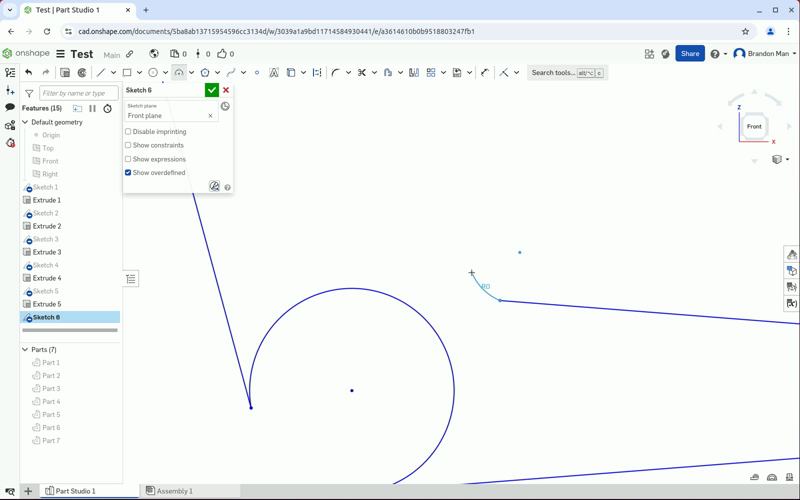
scroll(-6)
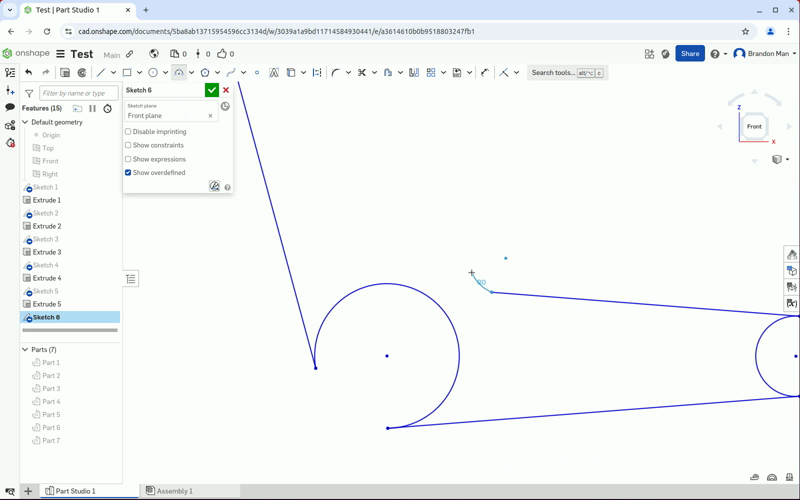
scroll(-6)
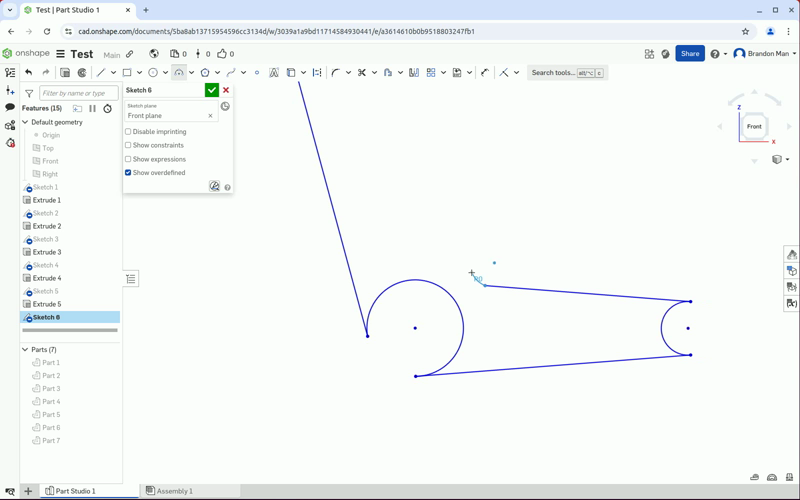
scroll(-6)
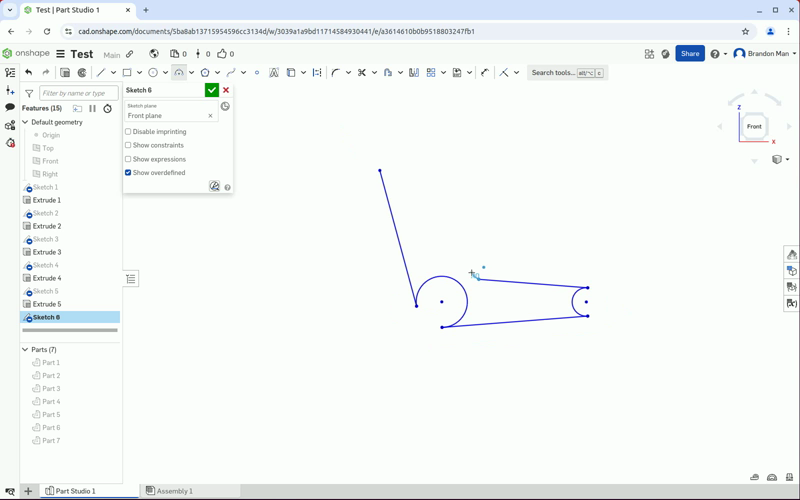
scroll(-6)
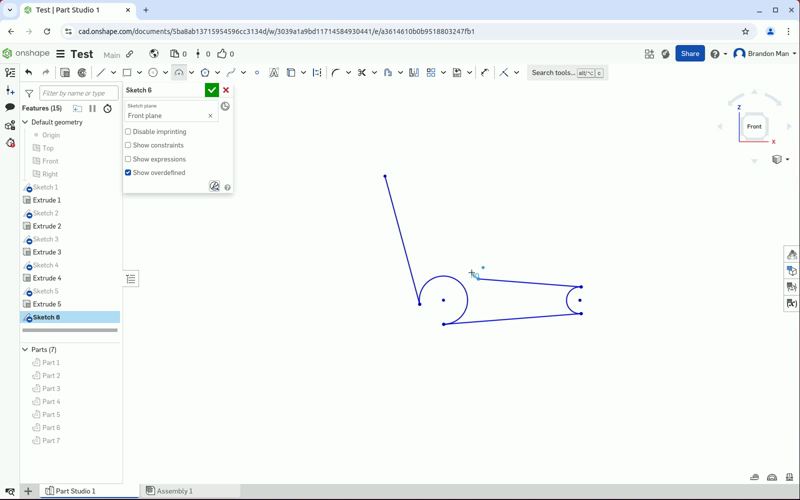
scroll(-6)
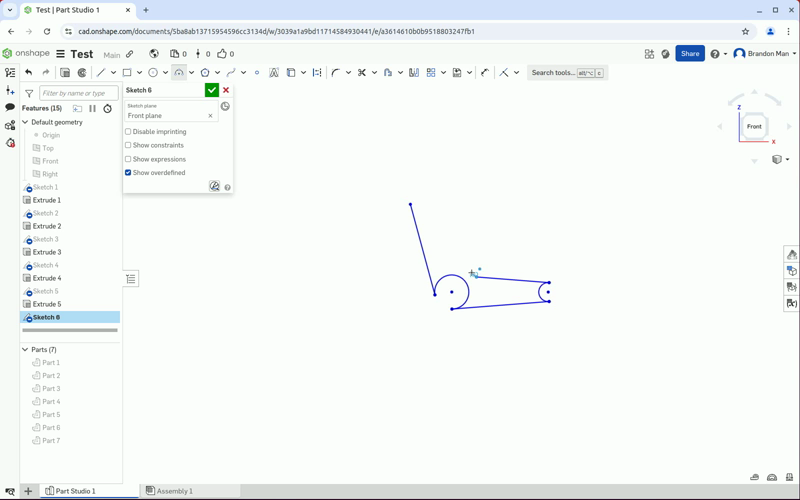
scroll(-6)
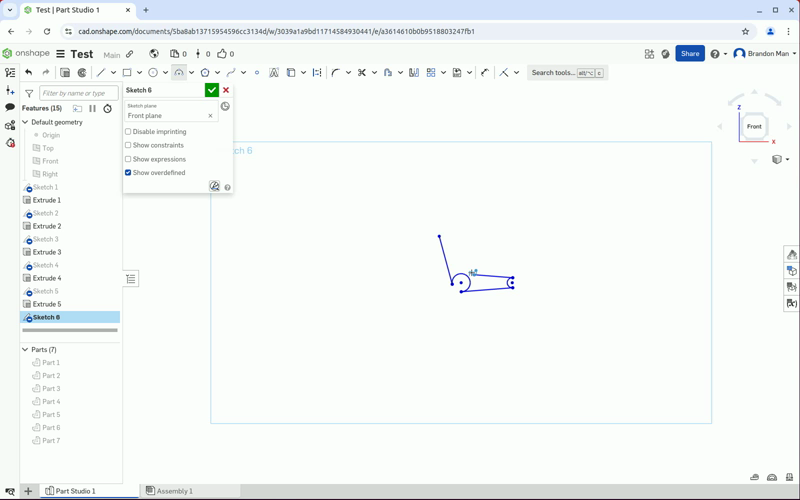
mouse_move(472, 274)
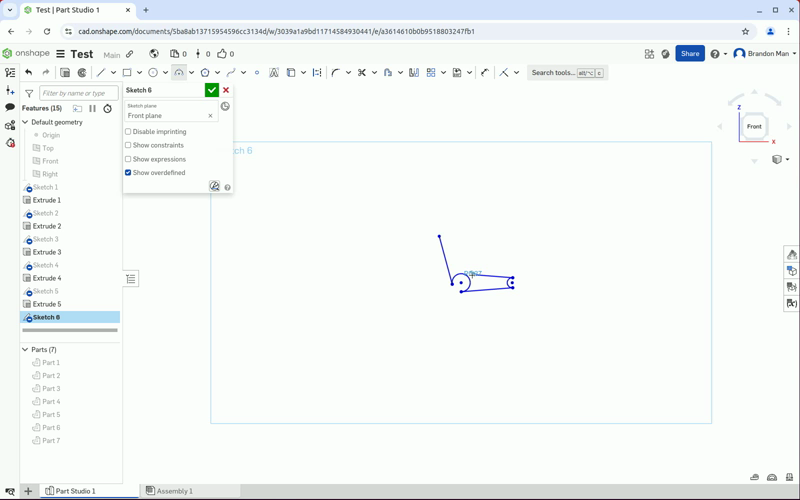
scroll(6)
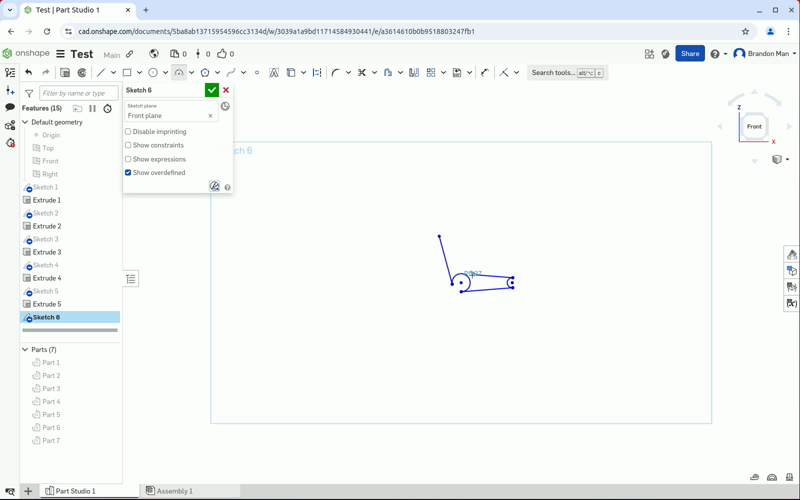
scroll(6)
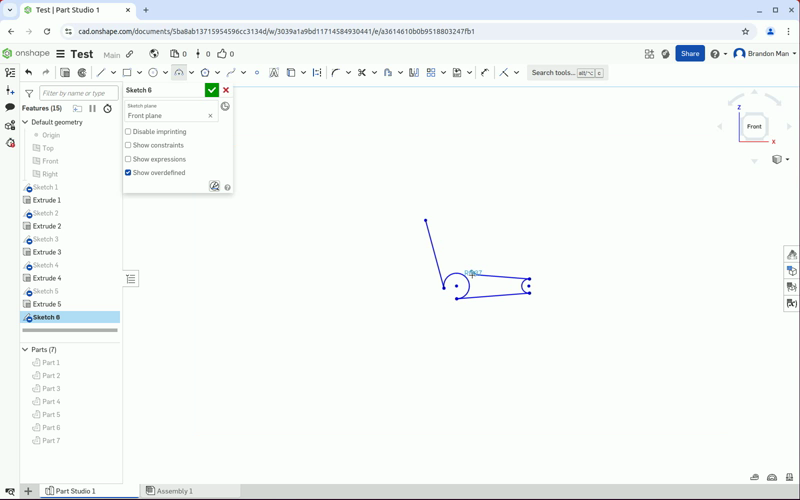
scroll(6)
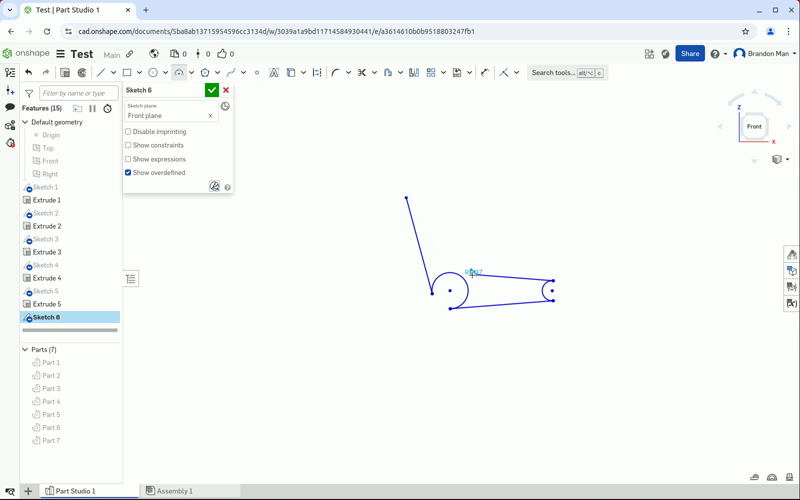
scroll(6)
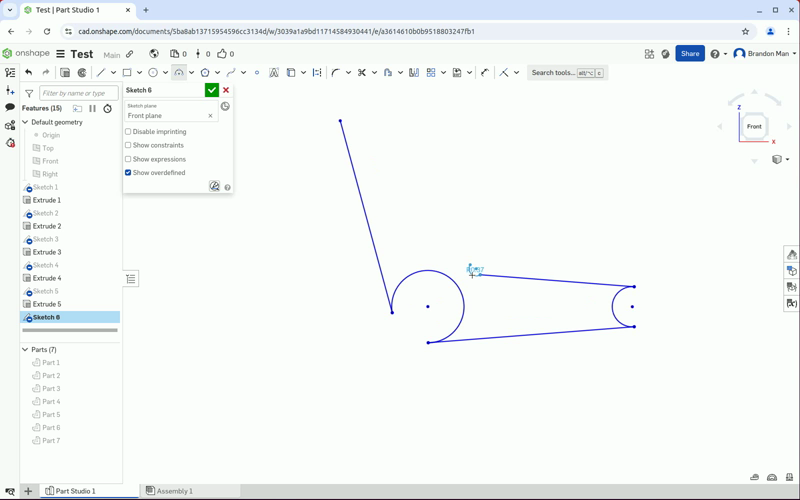
scroll(6)
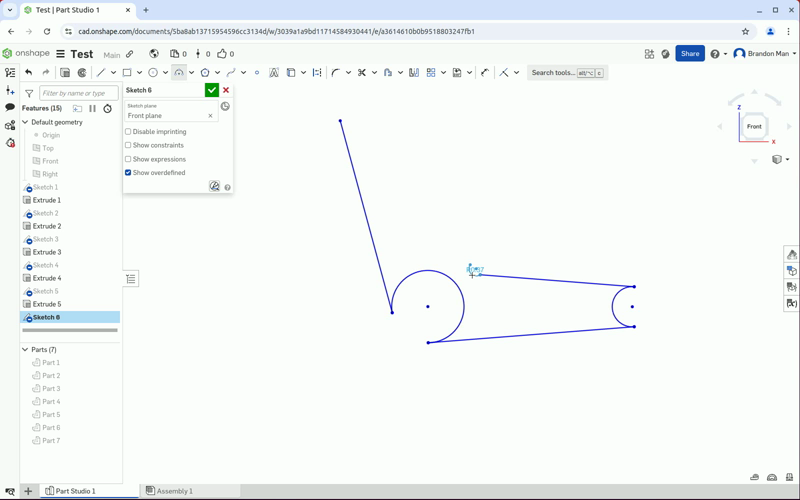
scroll(6)
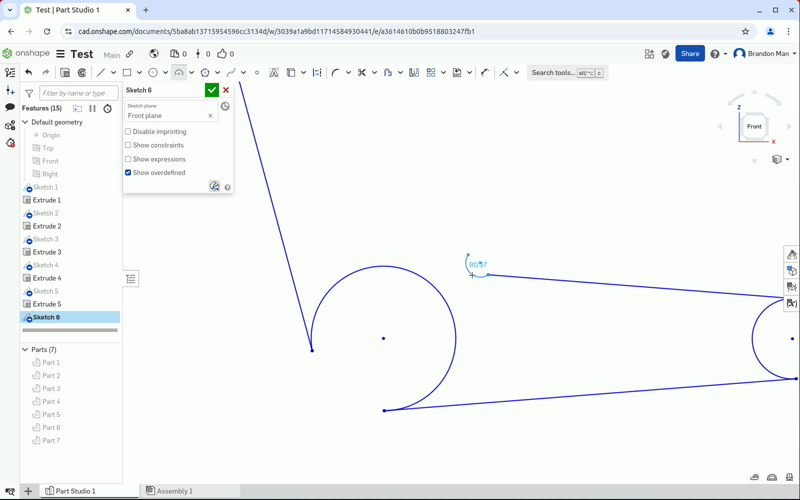
scroll(6)
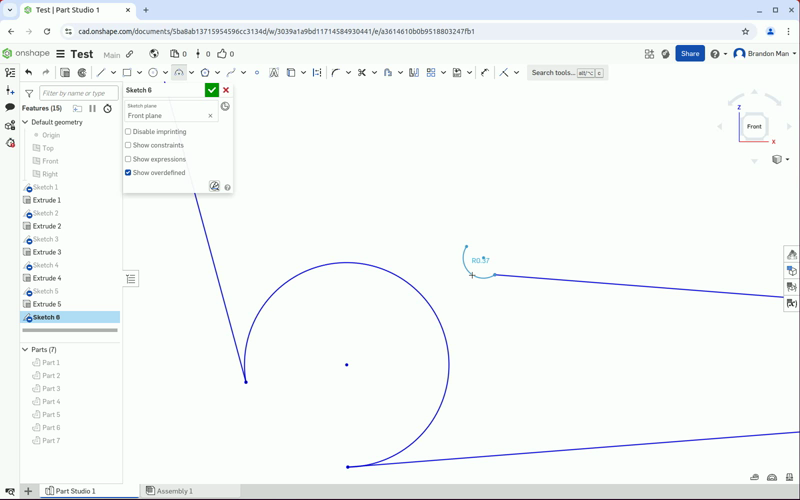
click(472, 274)
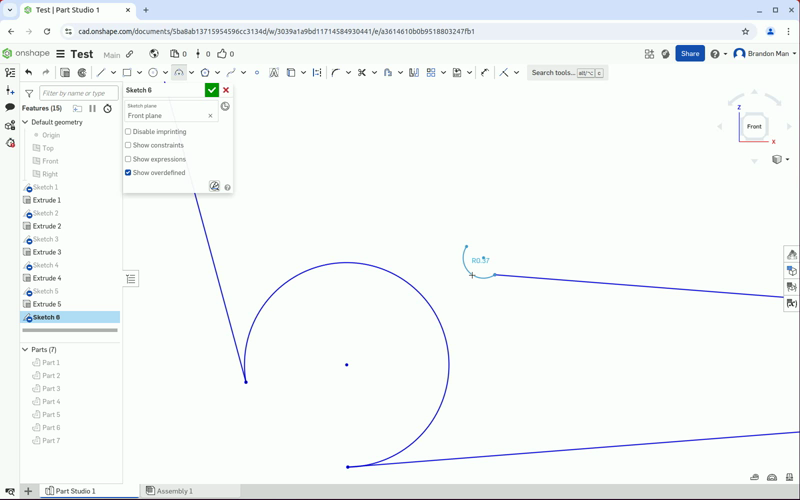
scroll(-6)
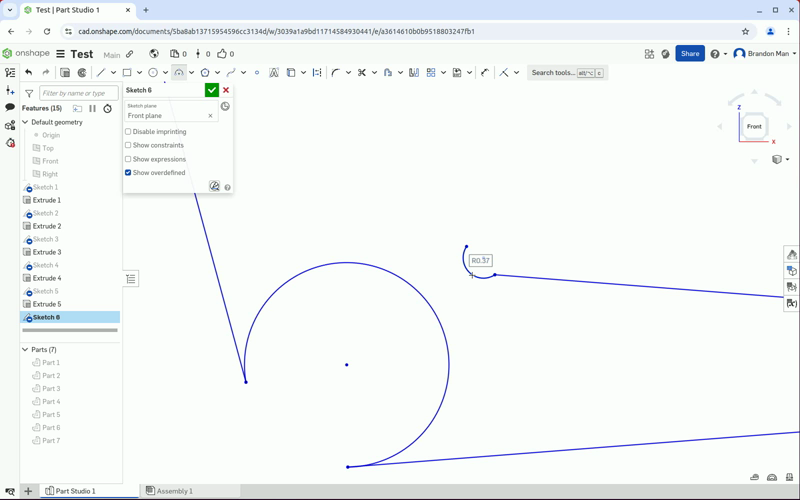
scroll(-6)
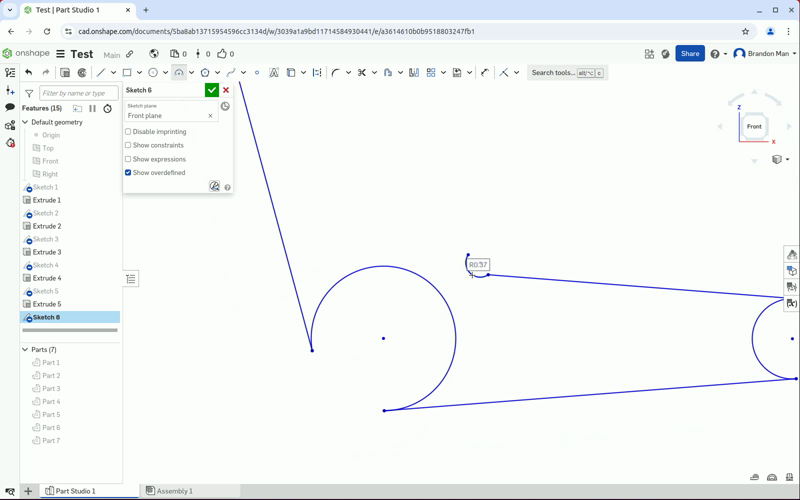
scroll(-6)
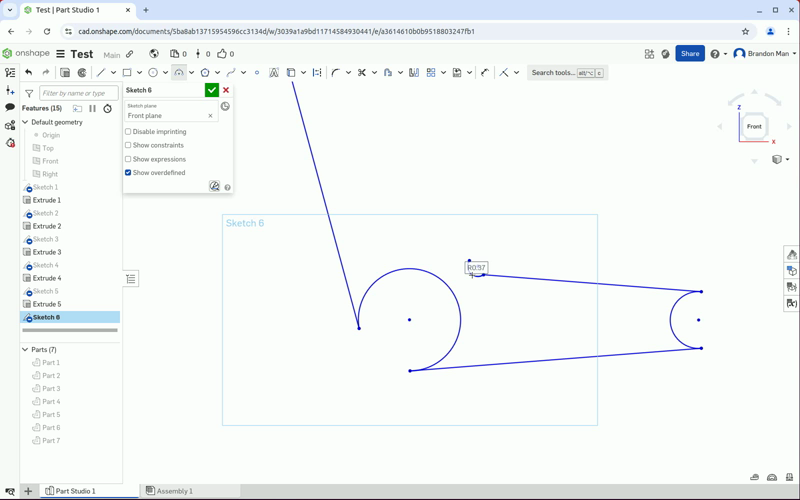
scroll(-6)
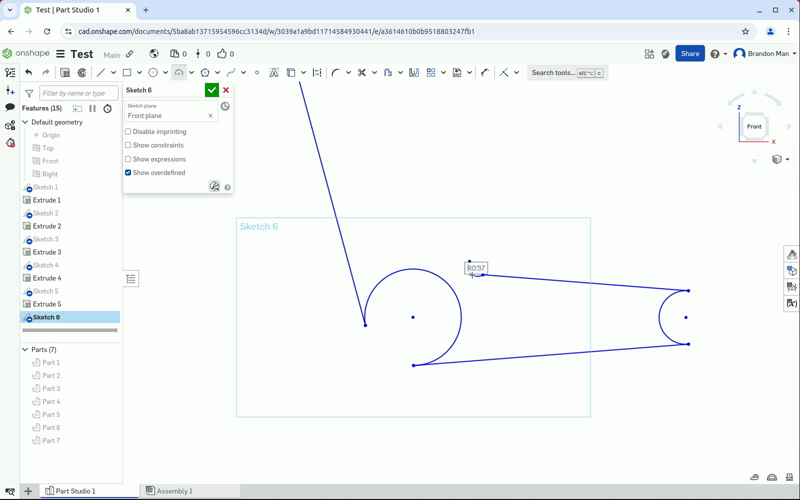
scroll(-6)
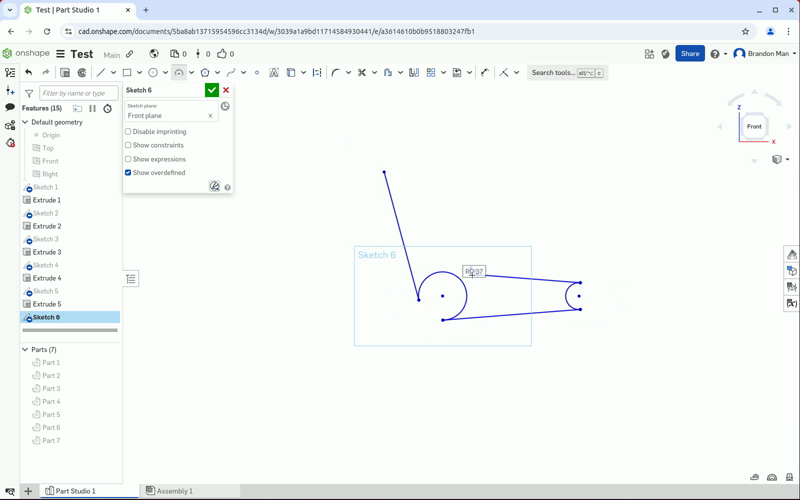
scroll(-6)
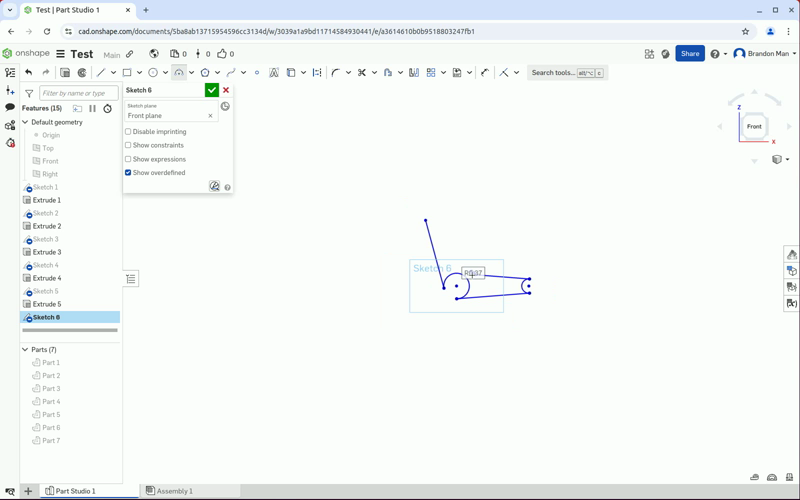
scroll(-6)
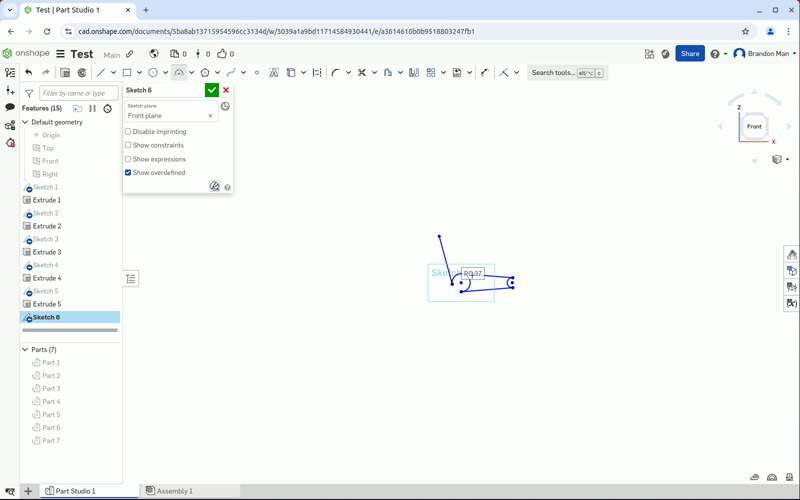
key_up(shift)
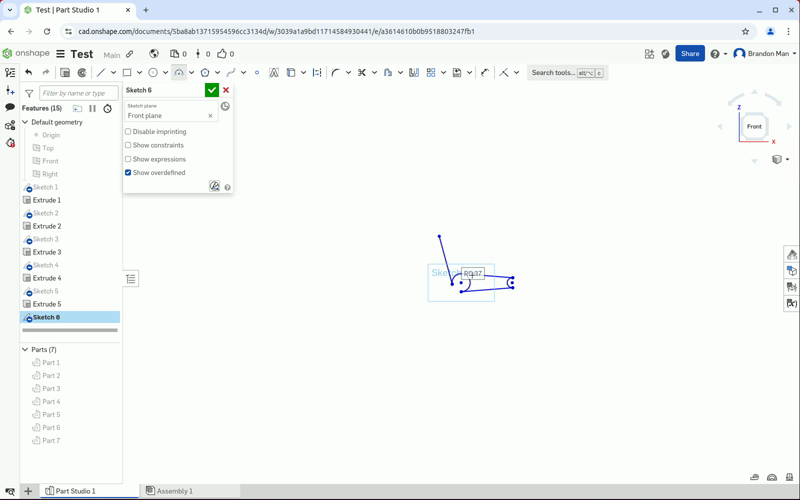
key(esc)
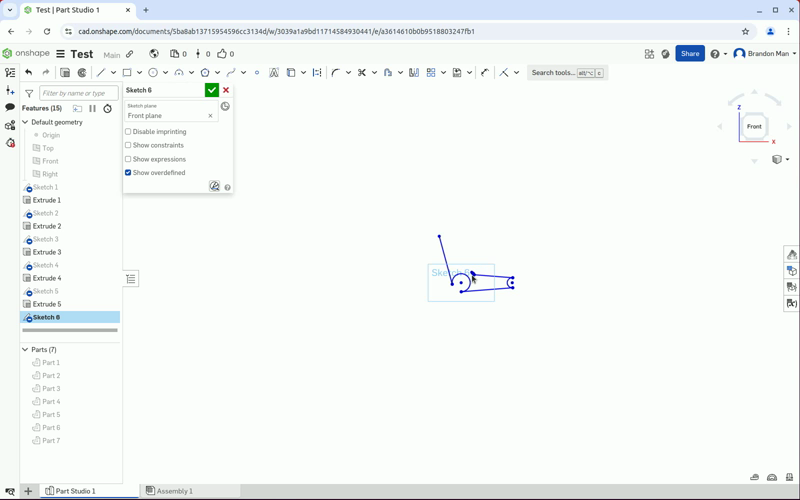
key(l)
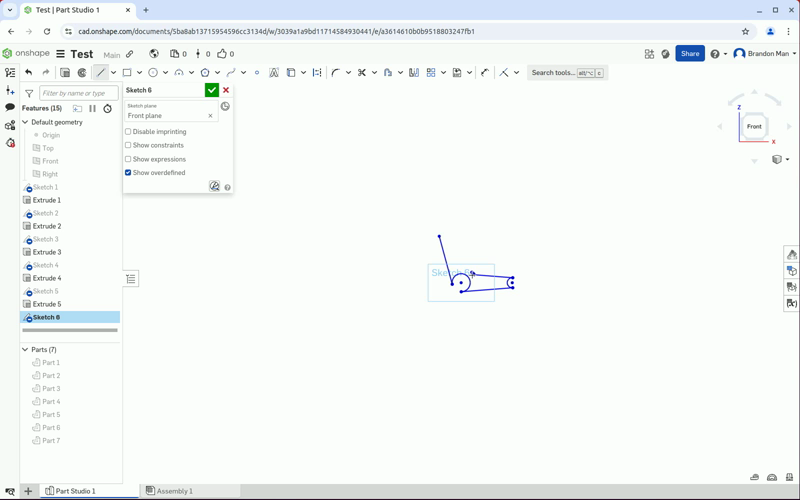
mouse_move(471, 272)
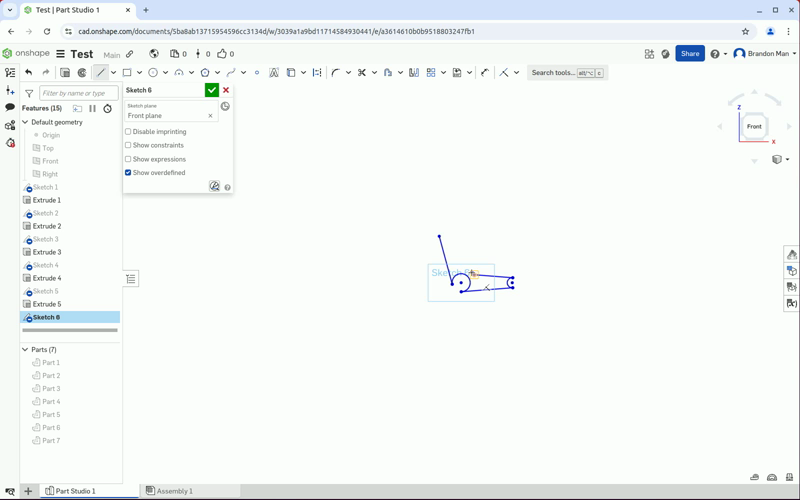
scroll(6)
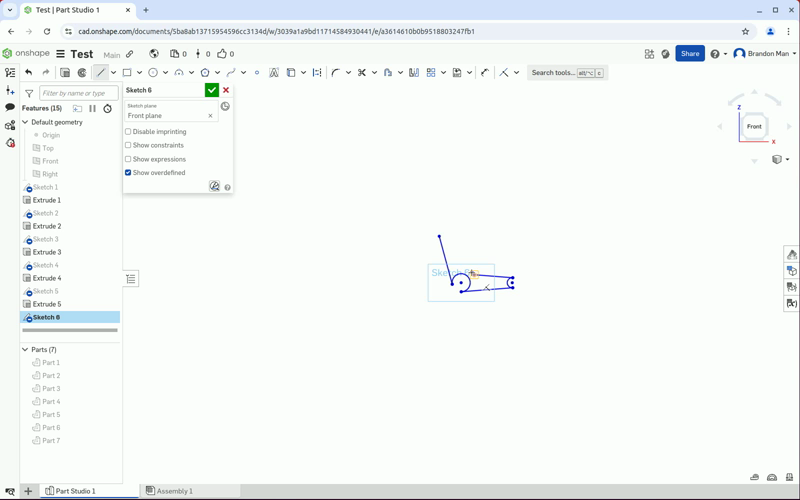
scroll(6)
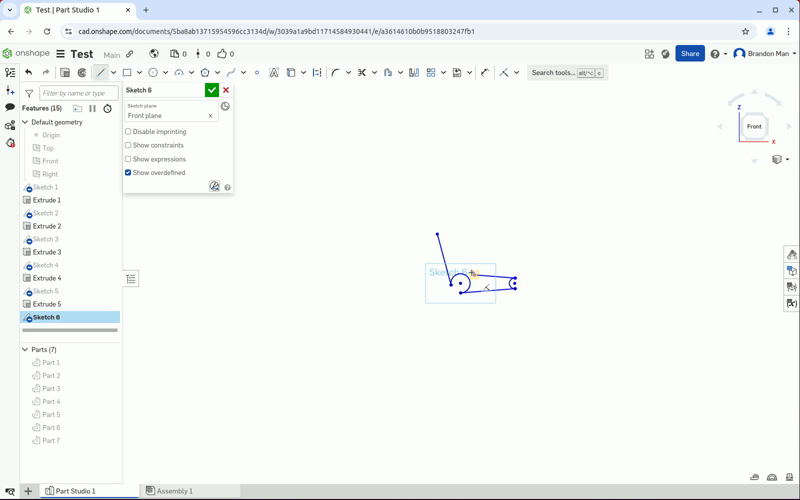
scroll(6)
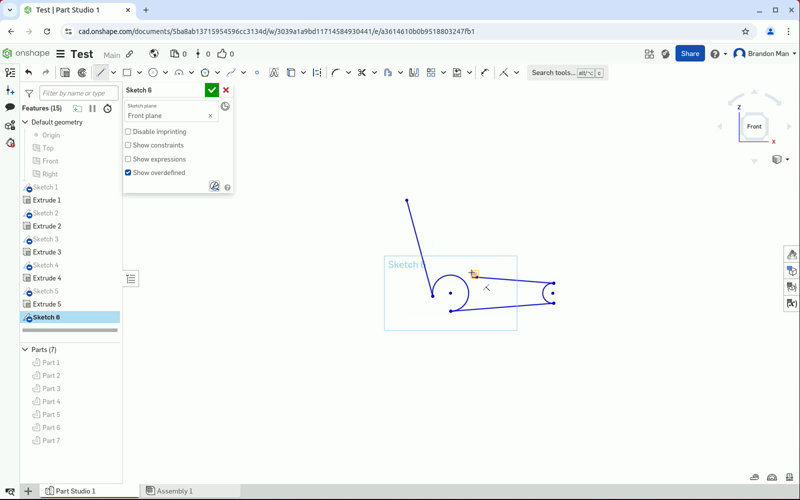
scroll(6)
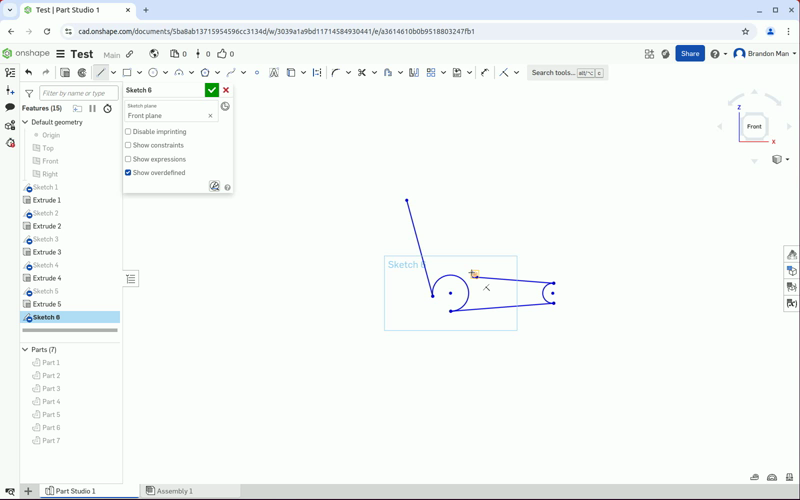
scroll(6)
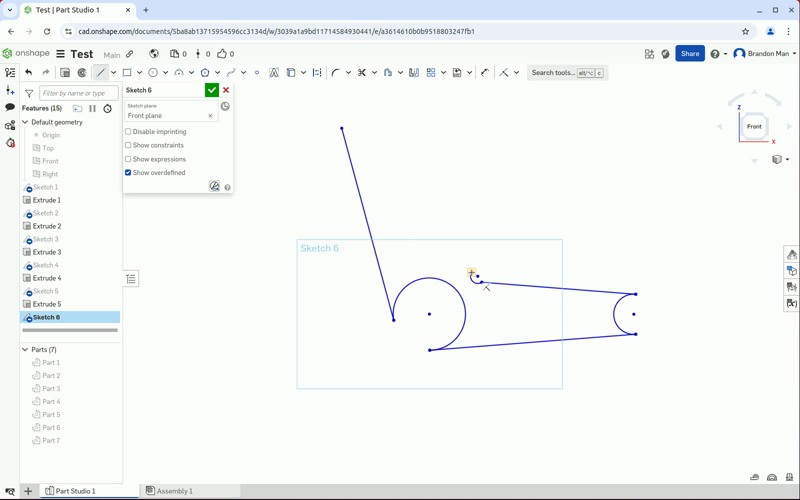
scroll(6)
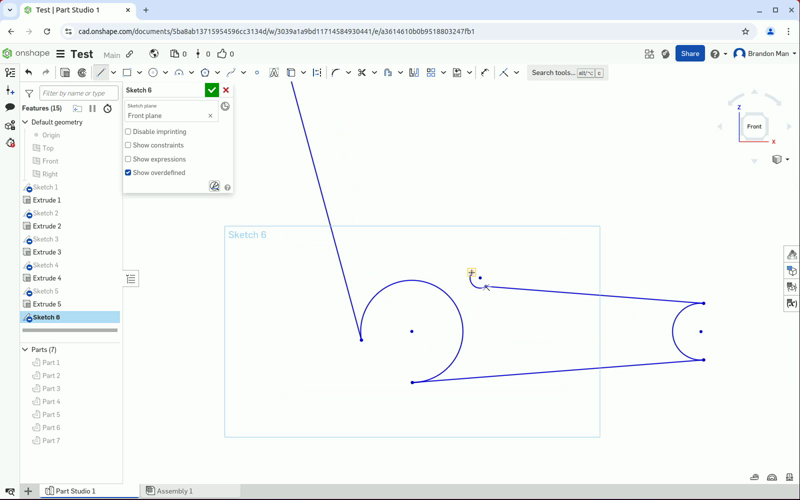
scroll(6)
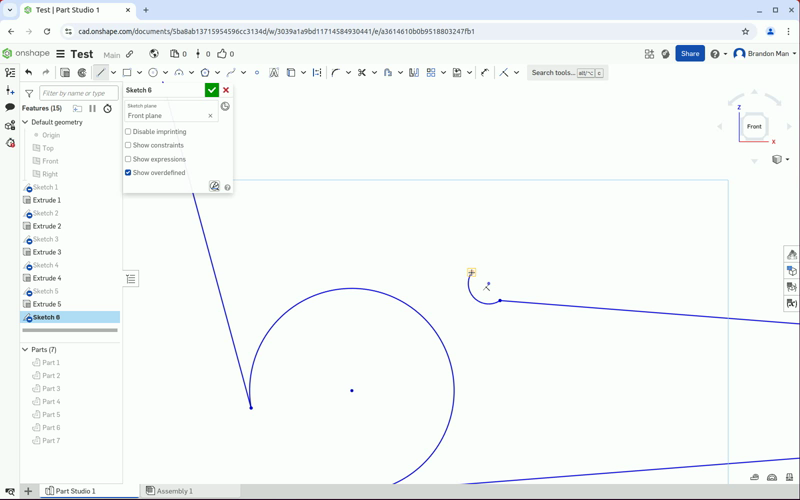
click(471, 272)
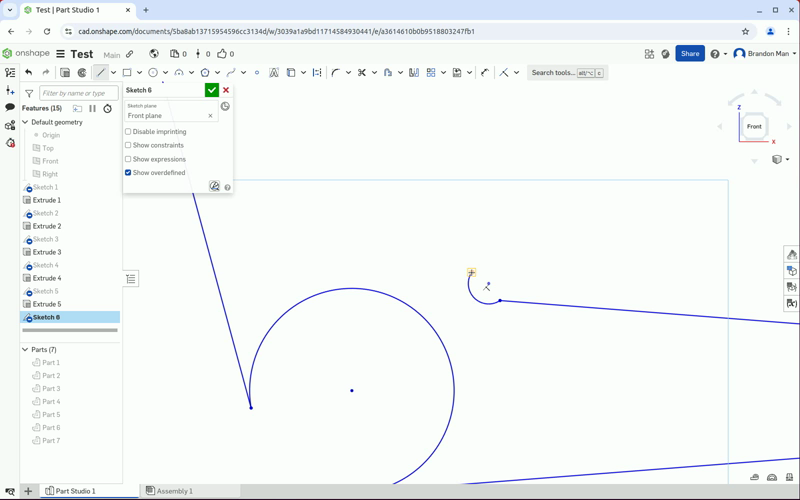
scroll(-6)
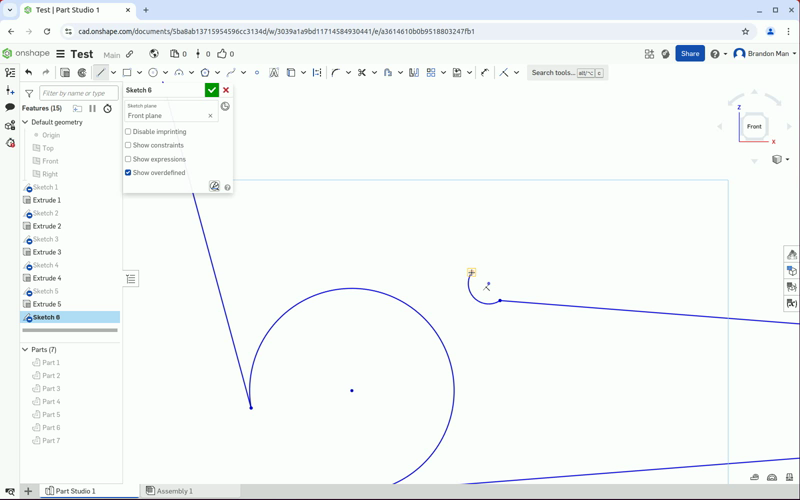
scroll(-6)
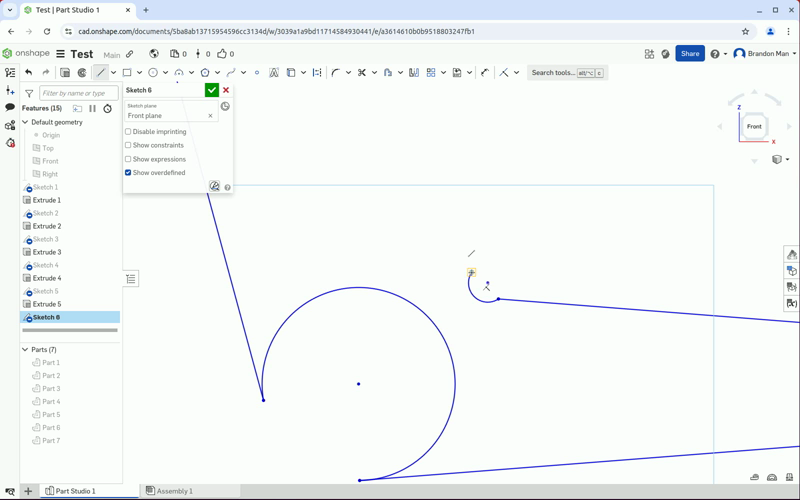
scroll(-6)
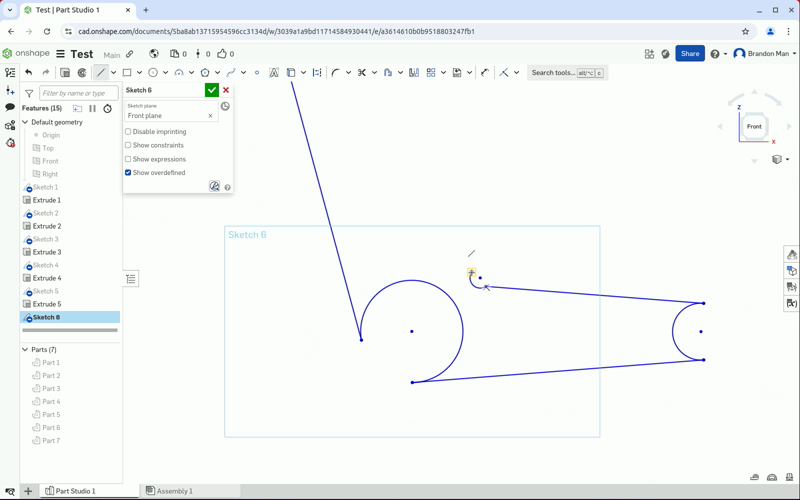
scroll(-6)
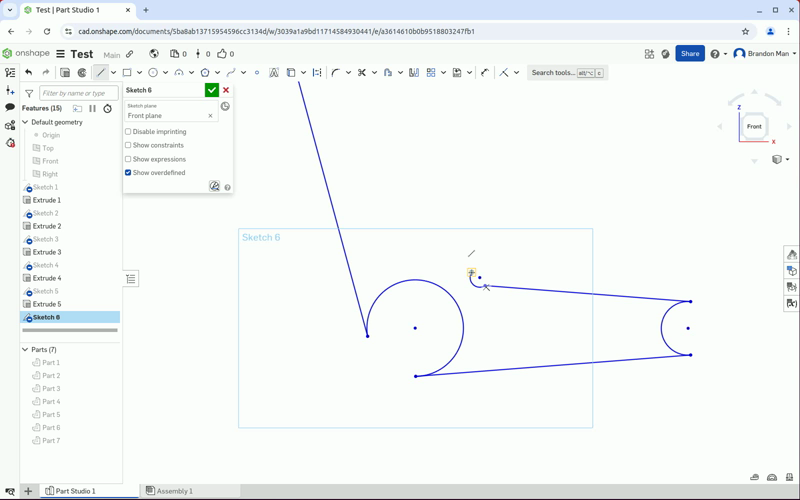
scroll(-6)
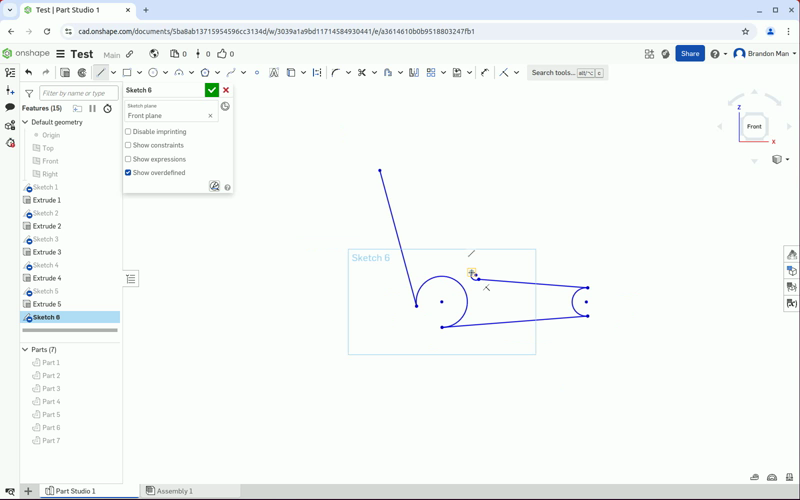
scroll(-6)
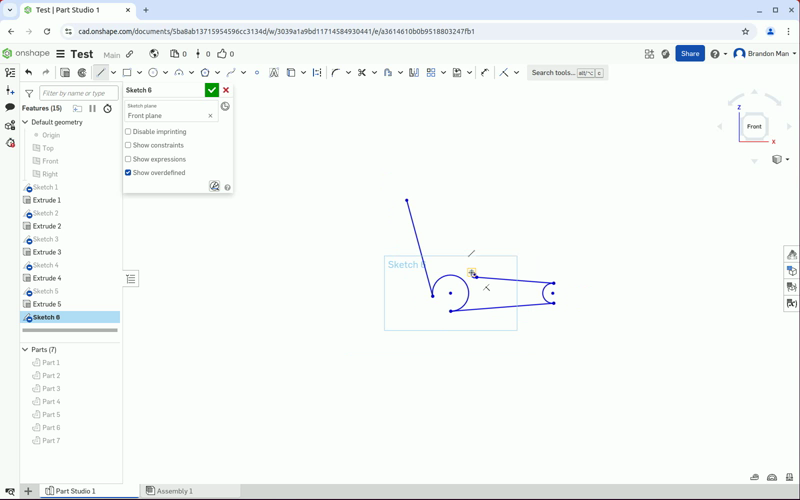
scroll(-6)
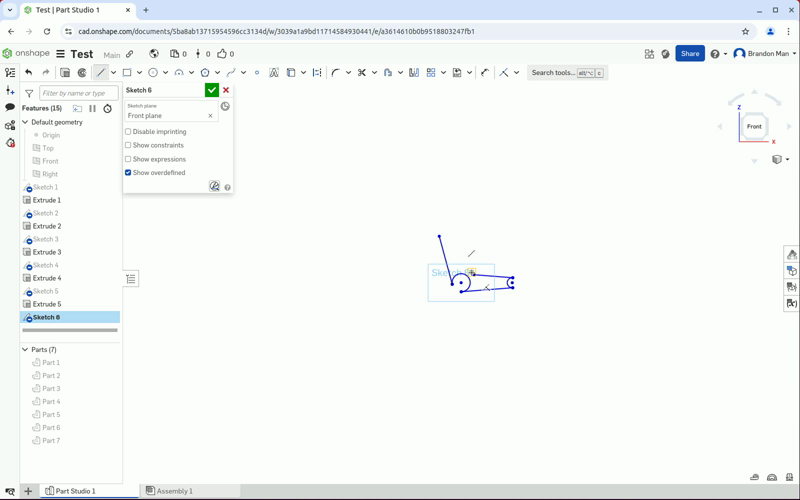
key_down(shift)
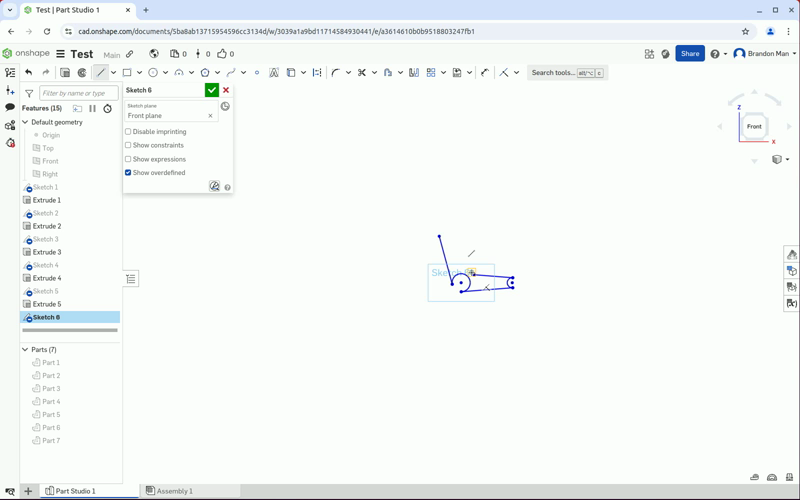
mouse_move(501, 272)
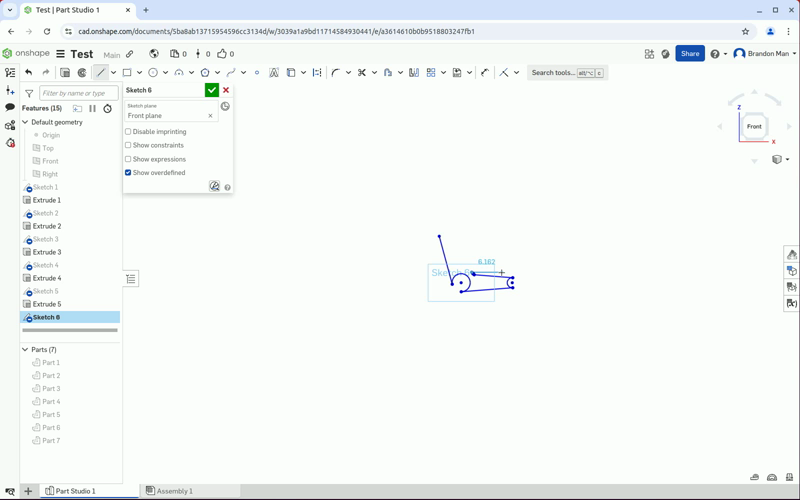
mouse_move(481, 236)
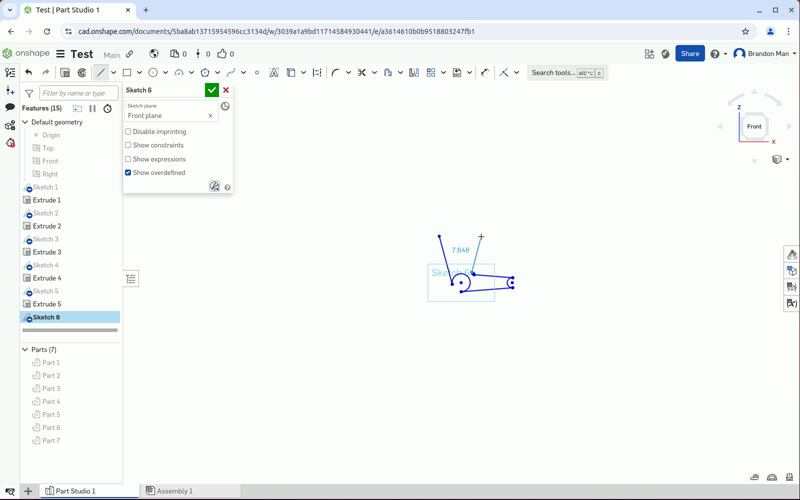
click(481, 236)
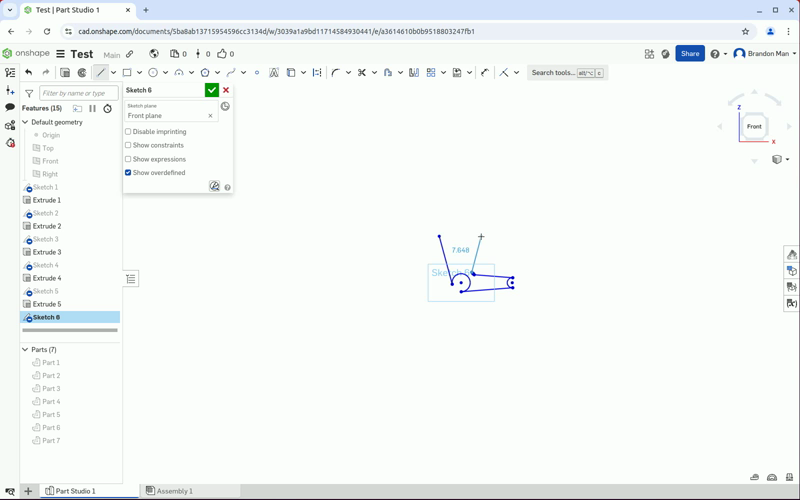
key_up(shift)
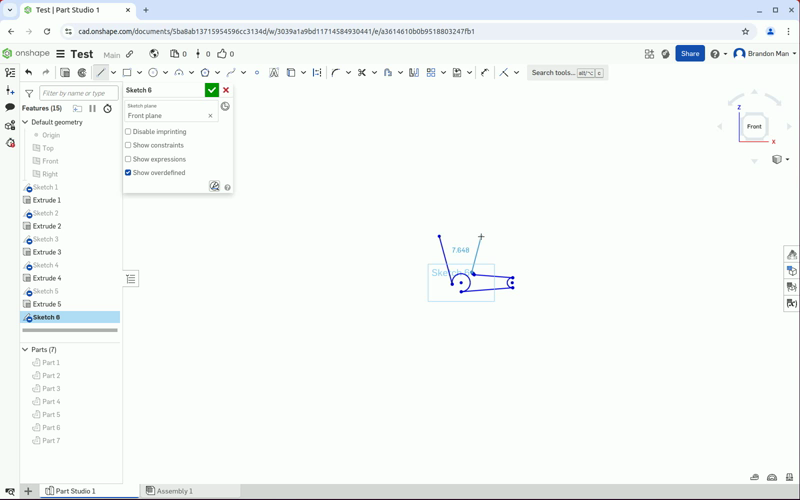
key(esc)
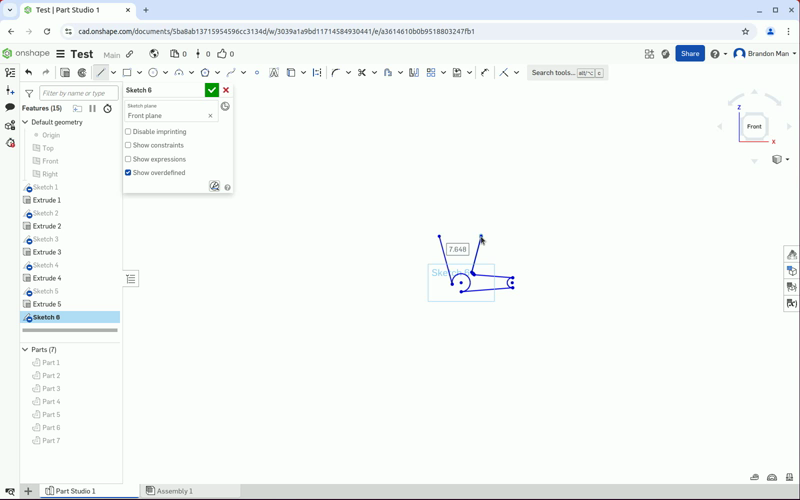
key(a)
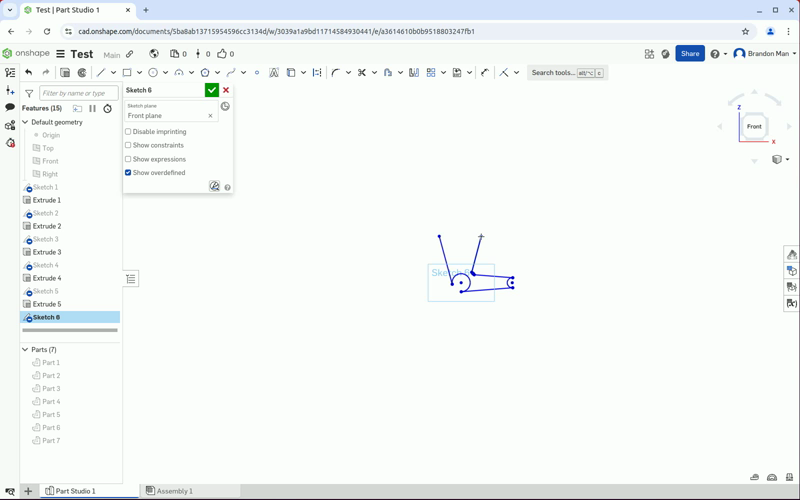
mouse_move(481, 236)
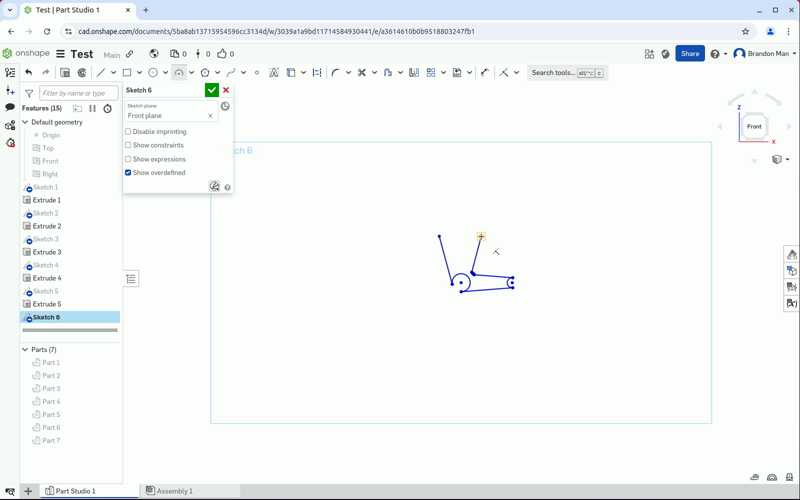
click(481, 236)
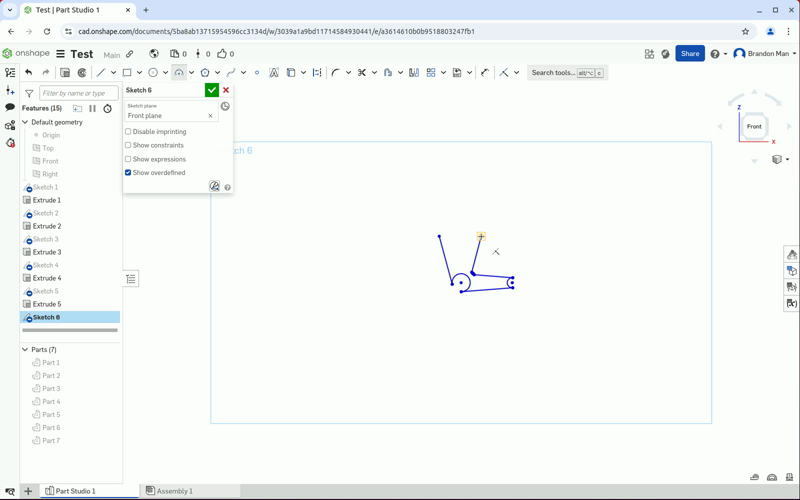
mouse_move(439, 236)
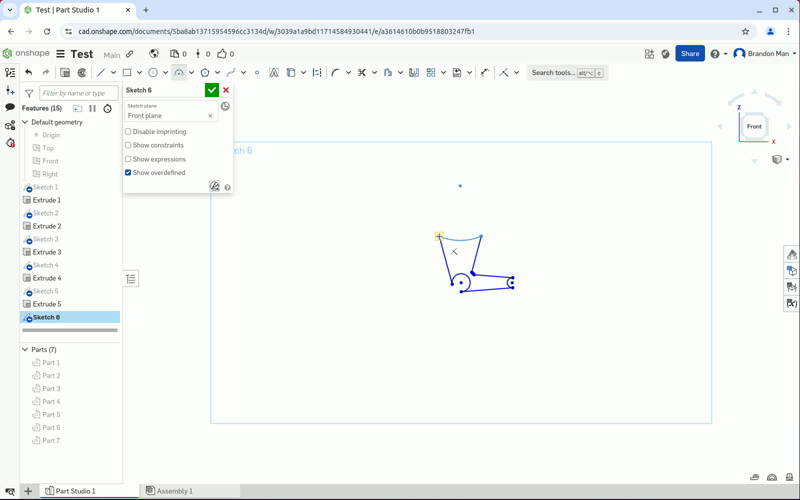
click(439, 236)
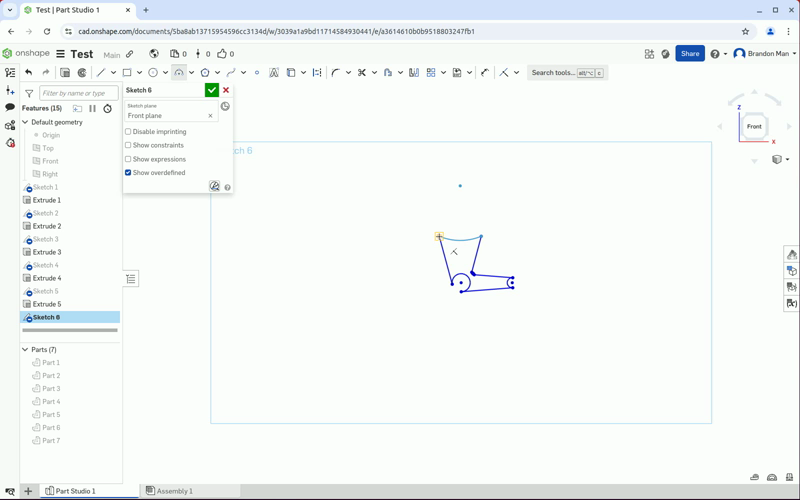
key_down(shift)
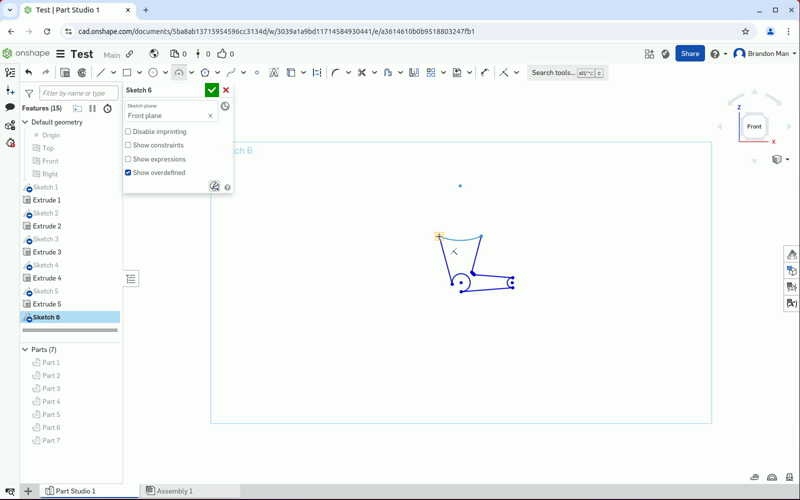
mouse_move(460, 252)
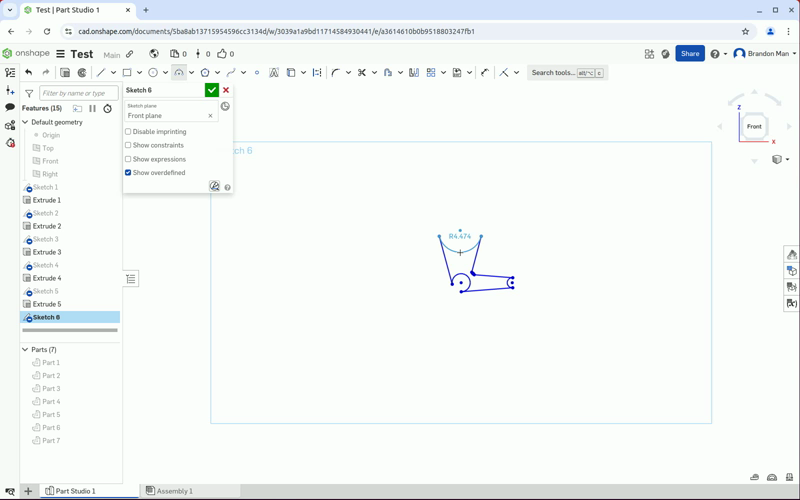
click(460, 252)
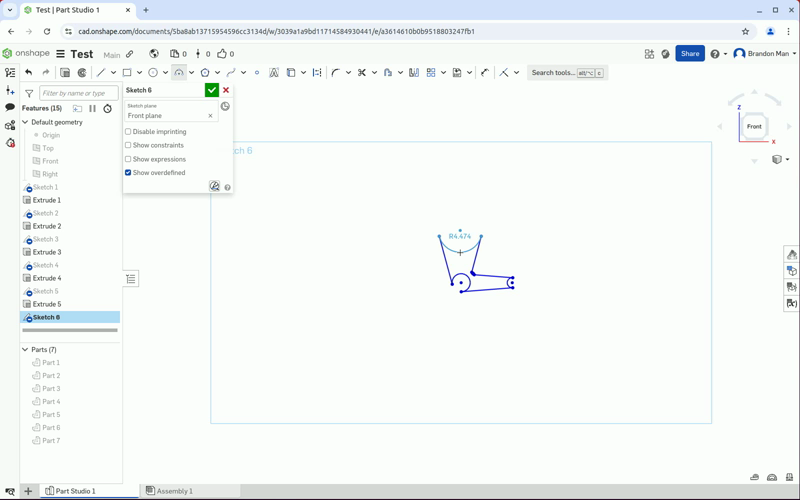
key_up(shift)
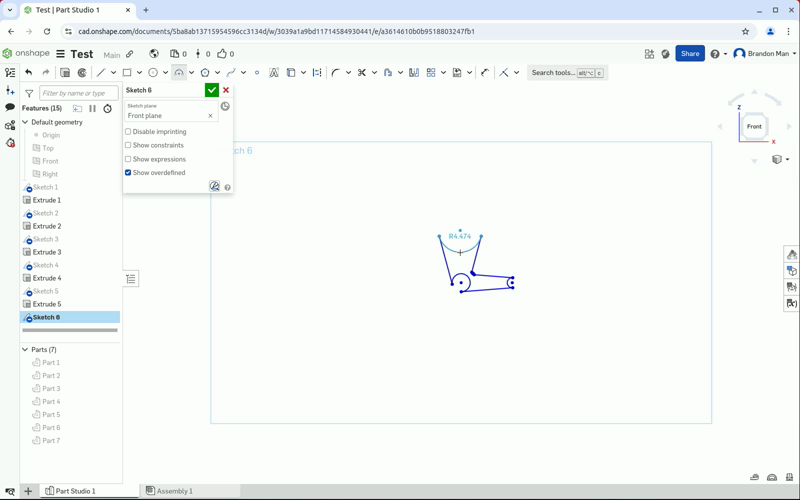
key(esc)
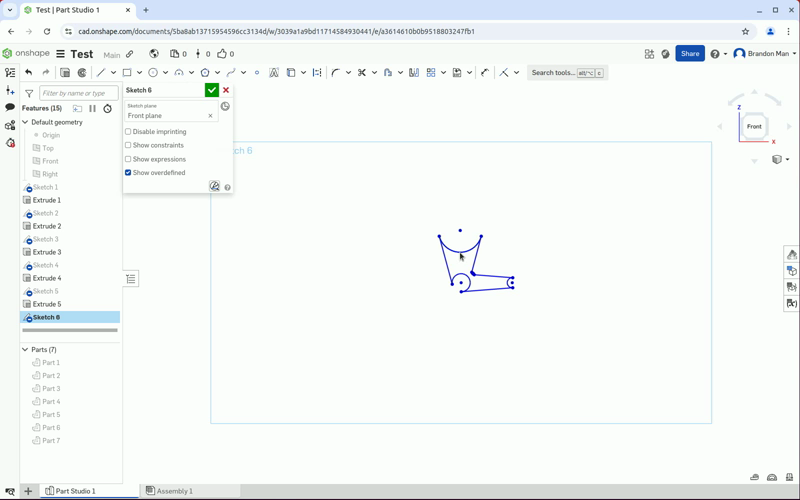
mouse_move(469, 270)
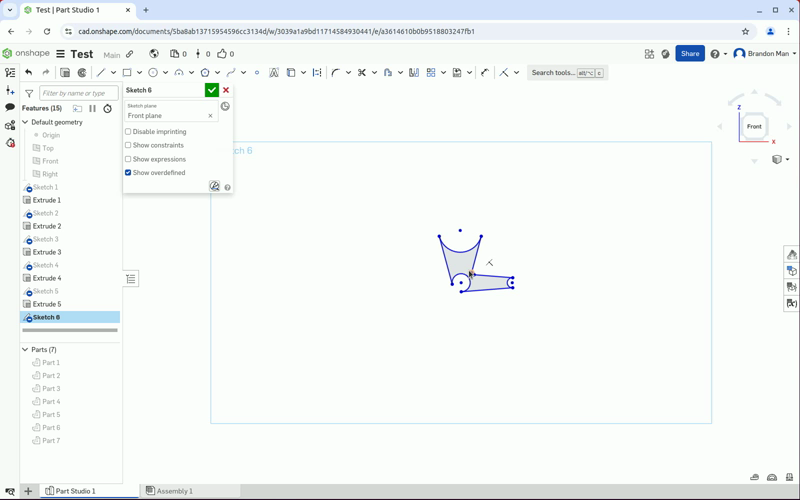
scroll(6)
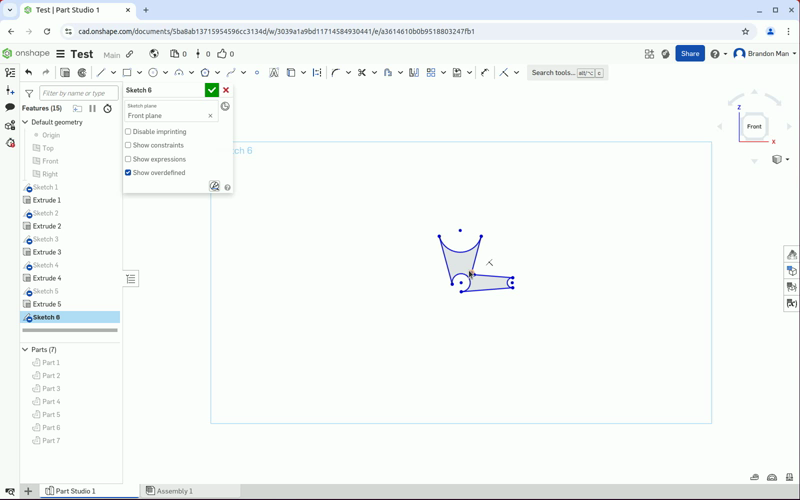
scroll(6)
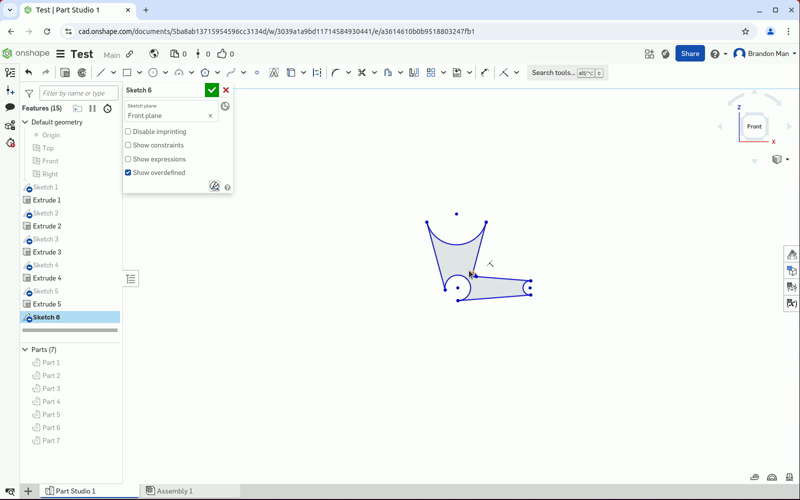
scroll(6)
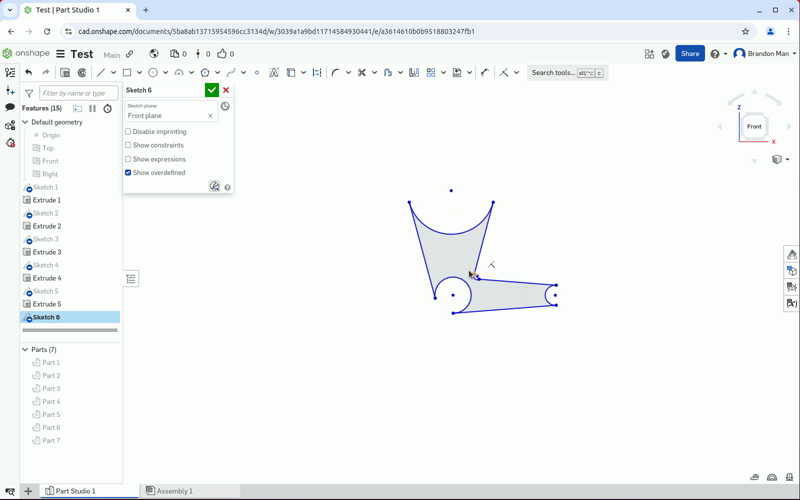
scroll(6)
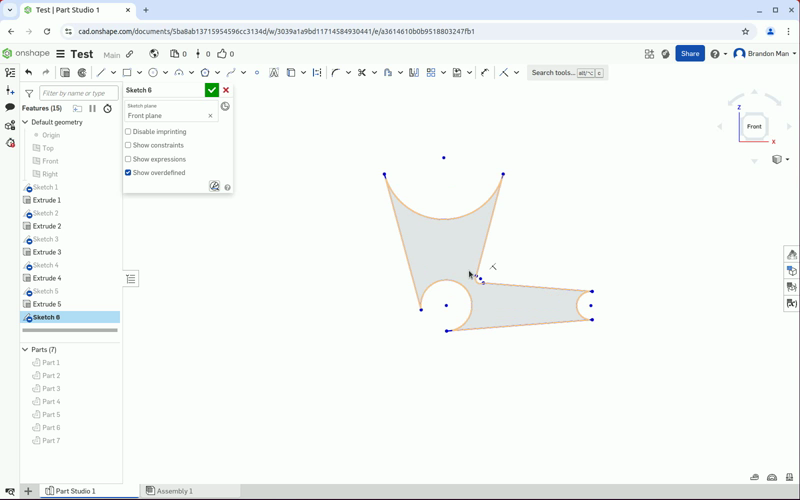
scroll(6)
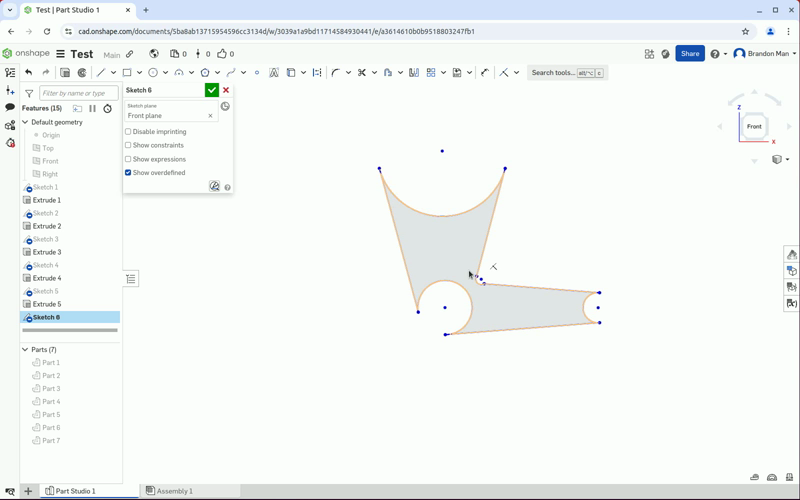
scroll(6)
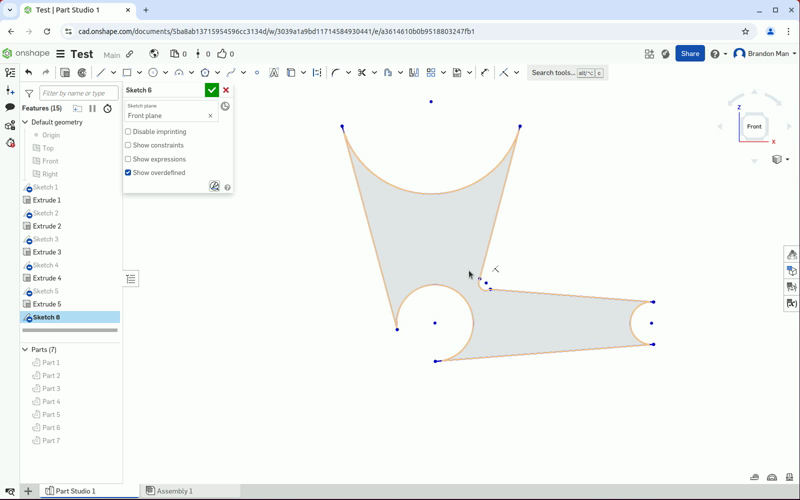
scroll(6)
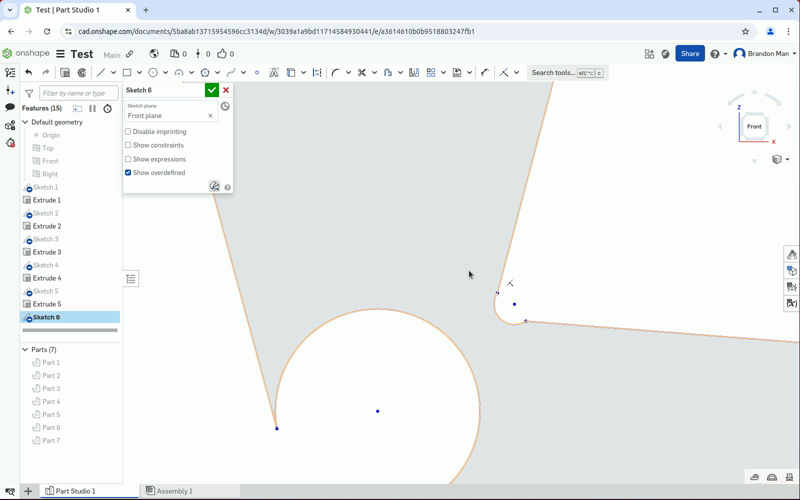
click(469, 270)
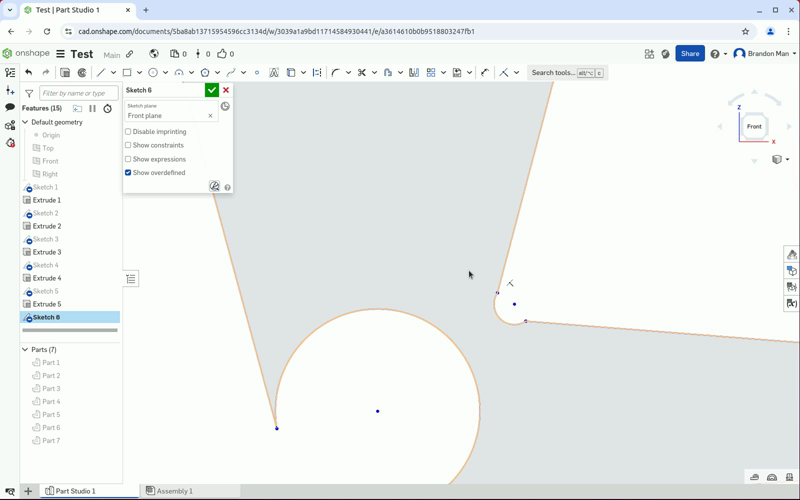
scroll(-6)
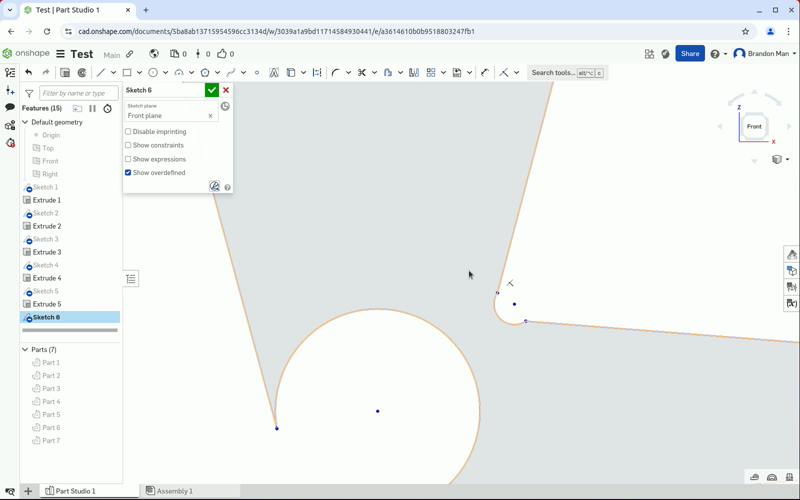
scroll(-6)
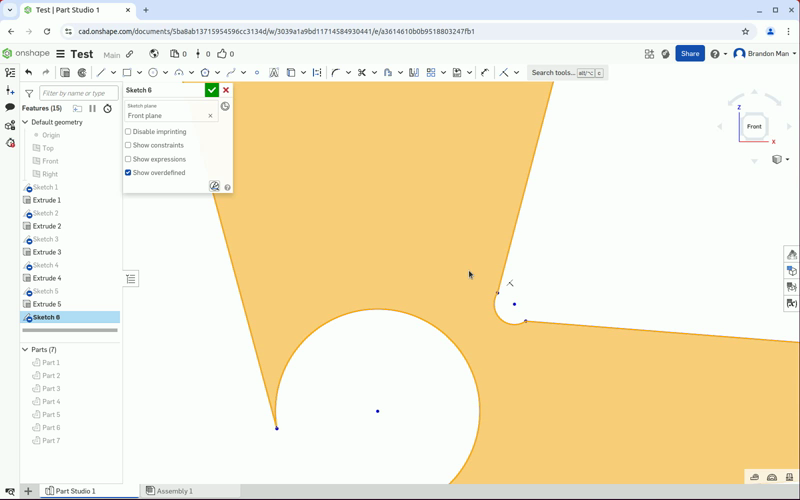
scroll(-6)
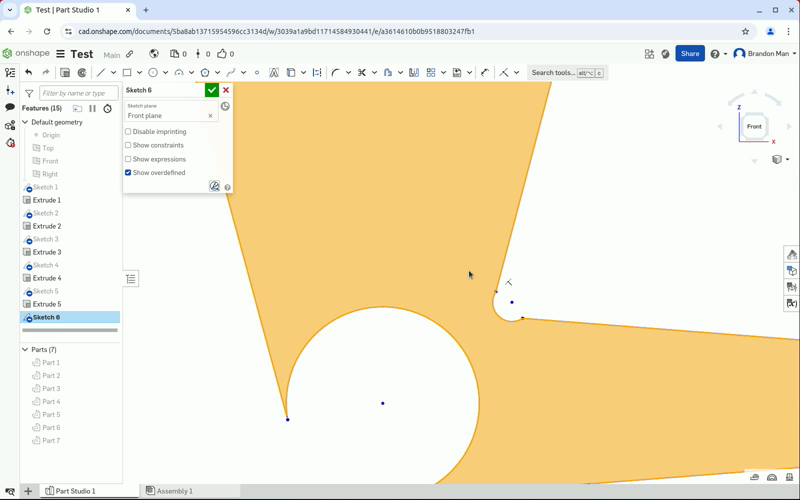
scroll(-6)
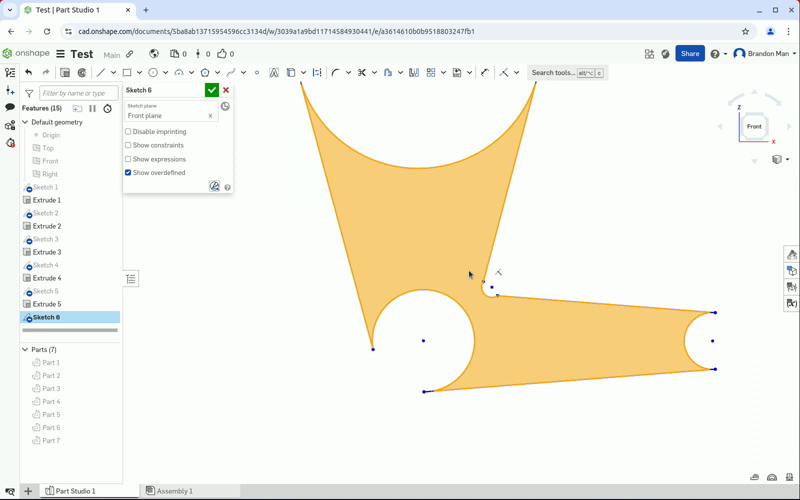
scroll(-6)
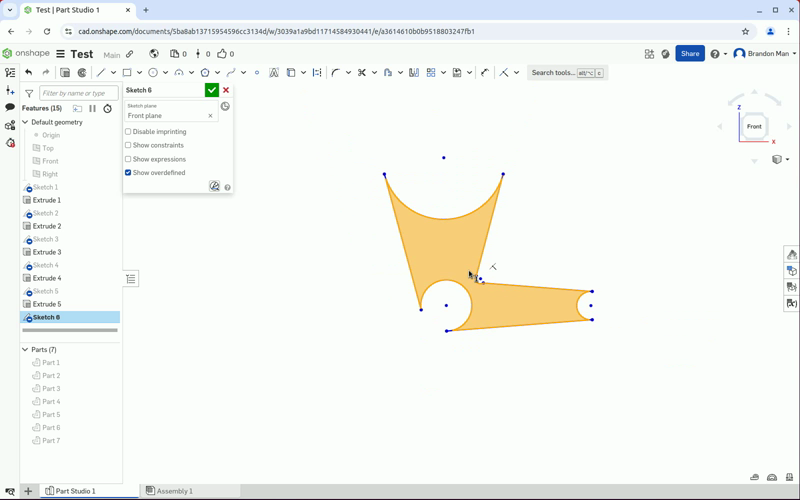
scroll(-6)
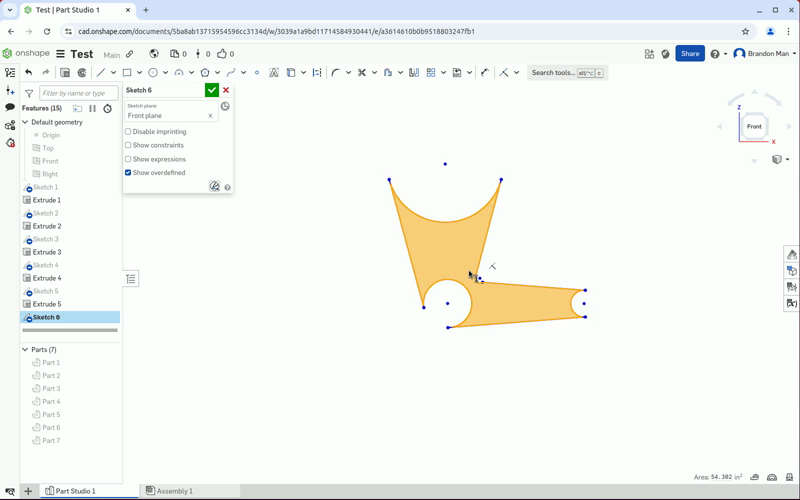
scroll(-6)
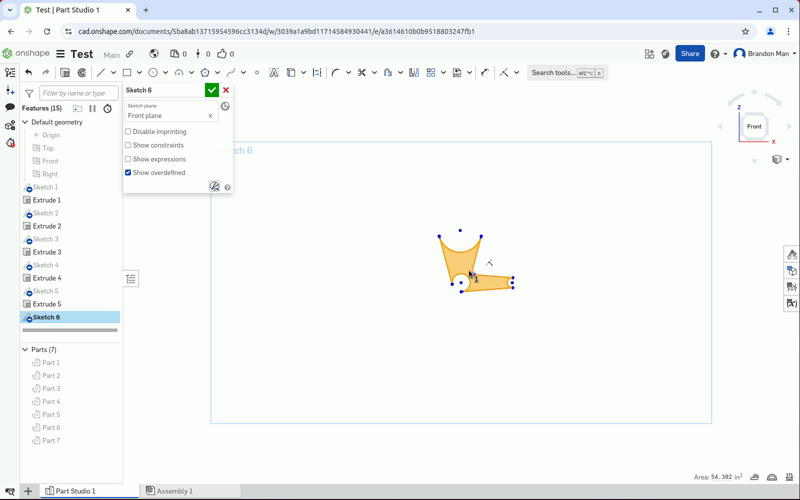
mouse_move(73, 352)
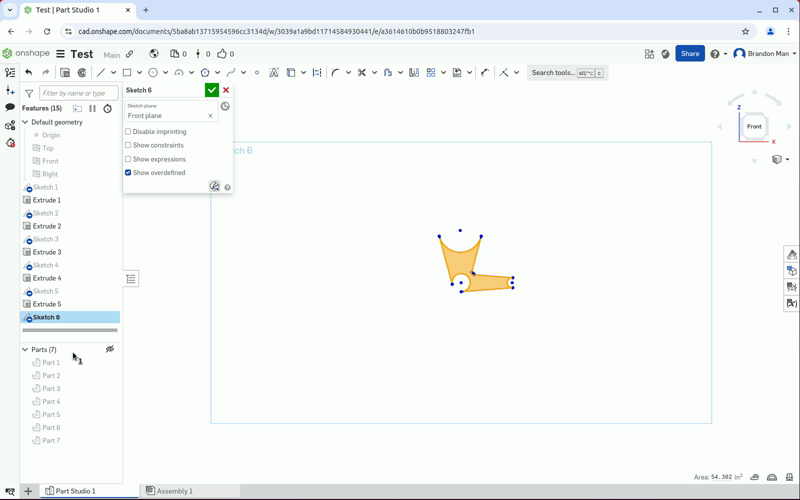
key(shift+y)
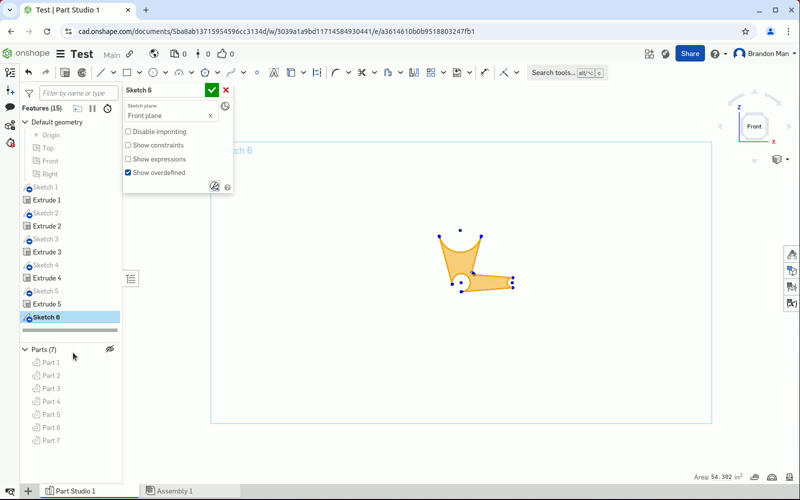
key(shift+e)
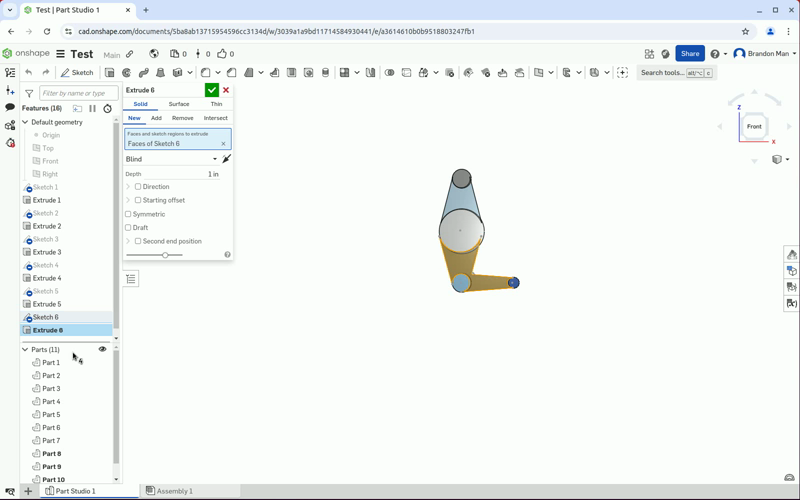
mouse_move(143, 106)
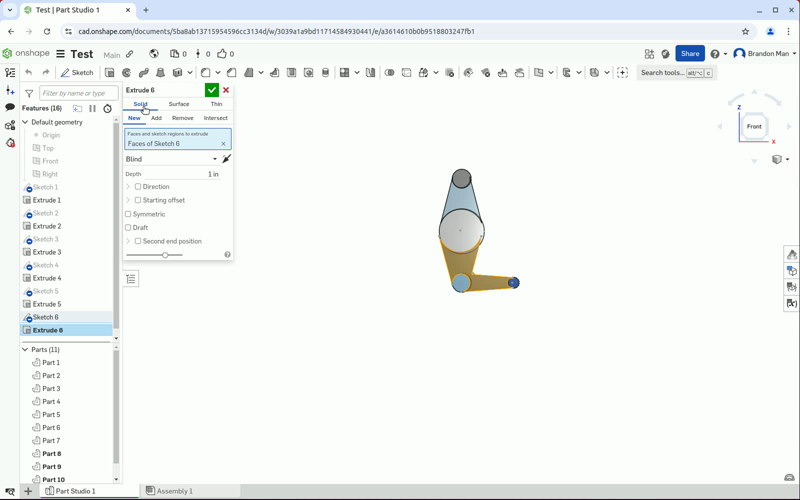
click(143, 106)
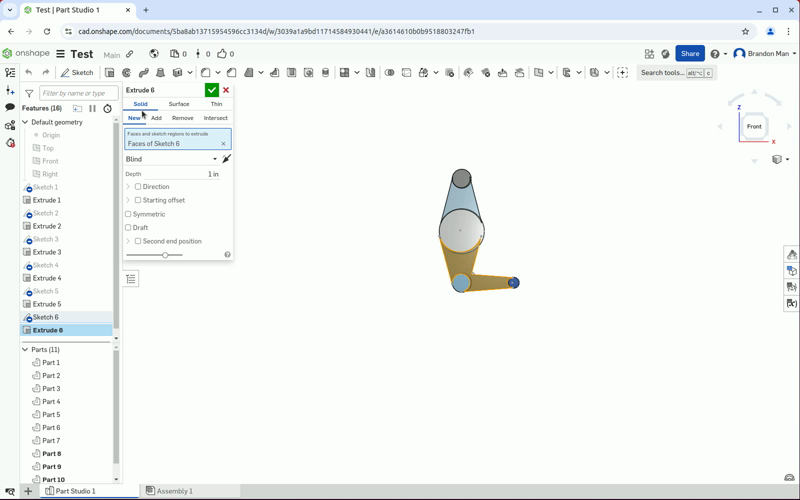
mouse_move(137, 120)
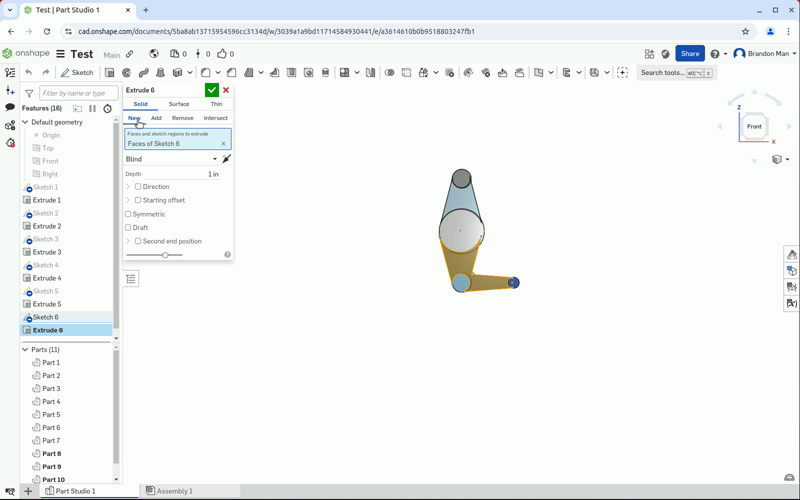
click(137, 120)
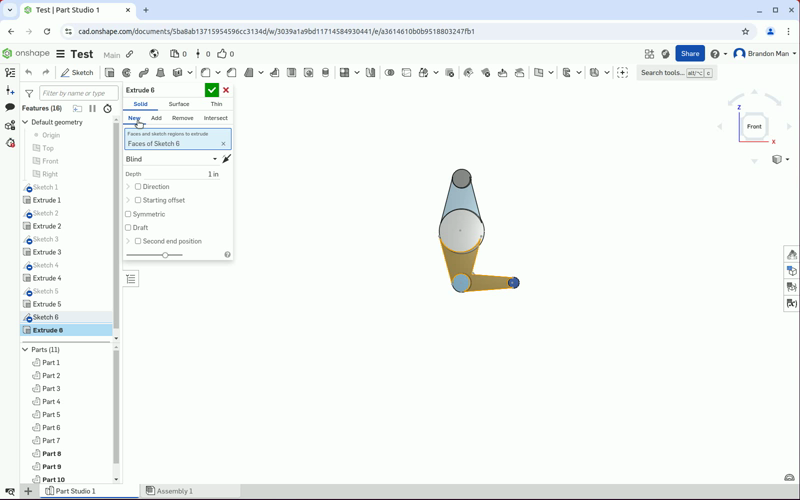
key(tab, 4)
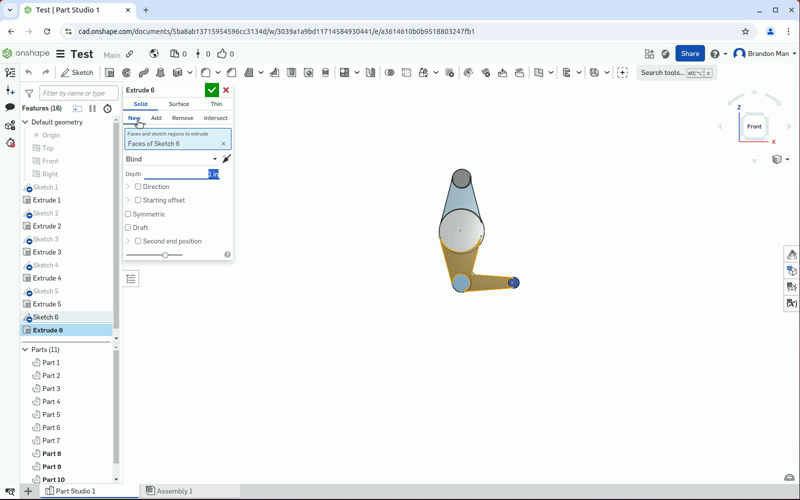
text(1.685)
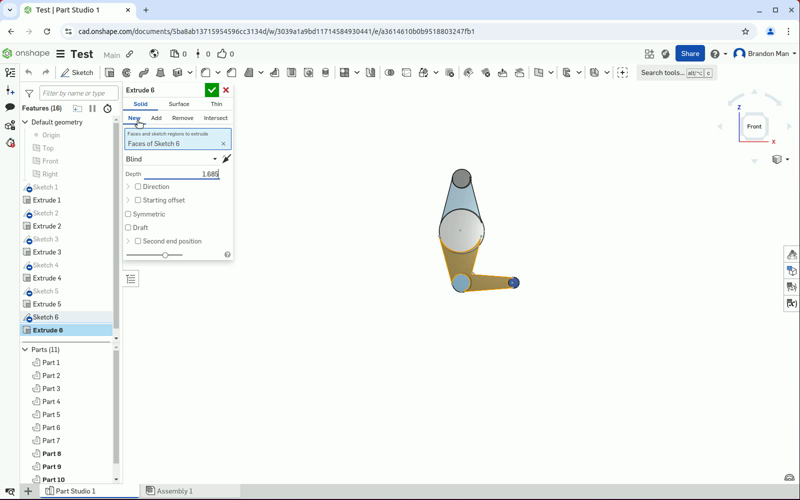
key(enter)
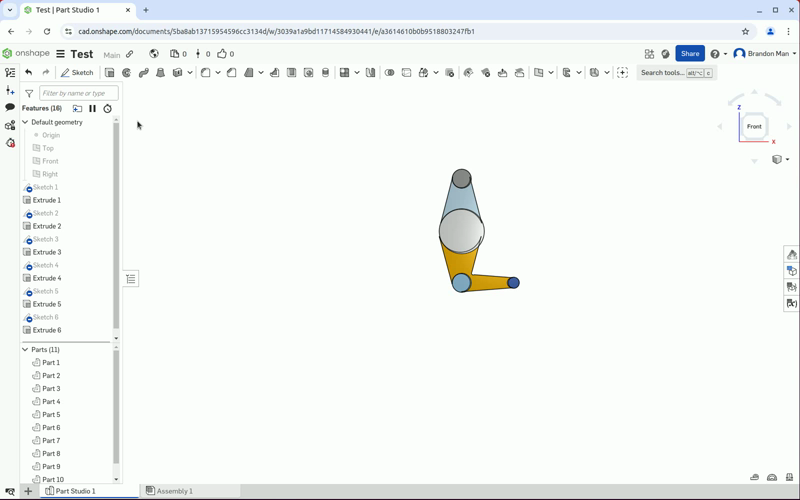
key(shift+h)
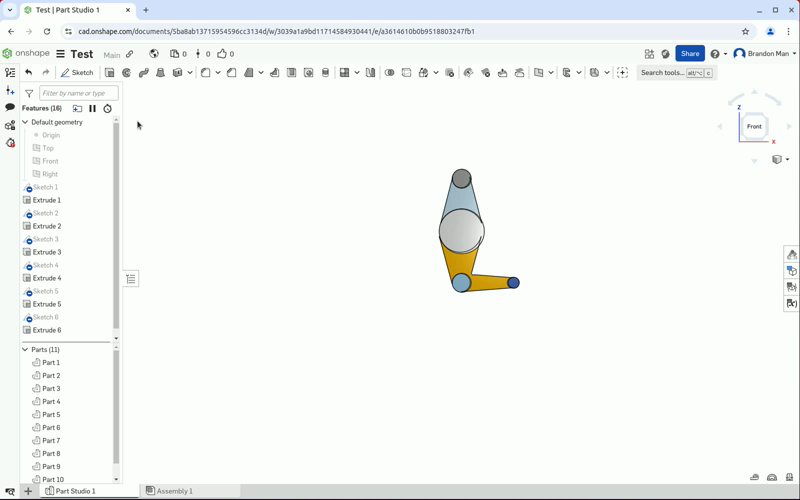
key(shift+h)
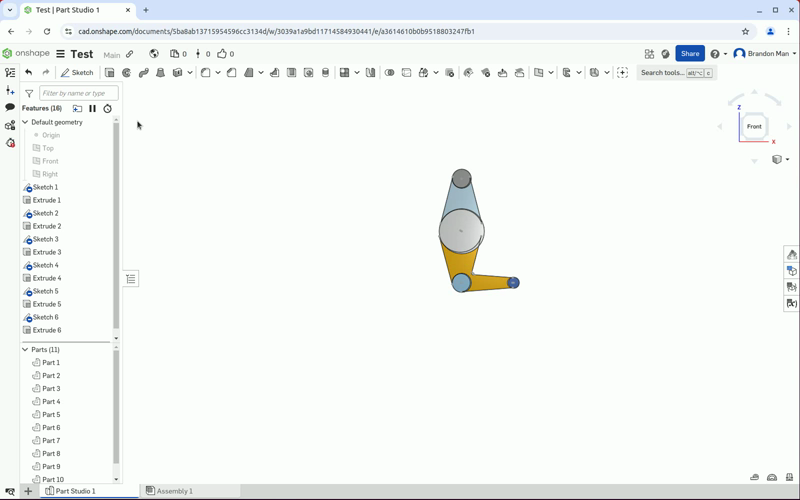
key(shift+7)
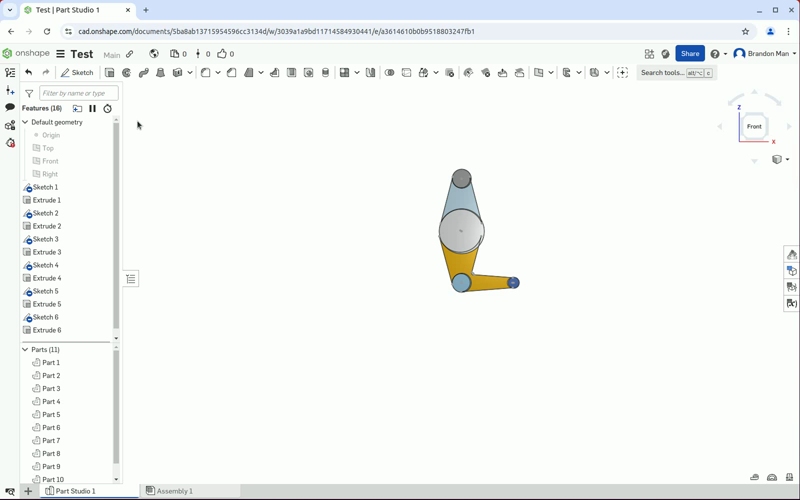
key(left, 2)
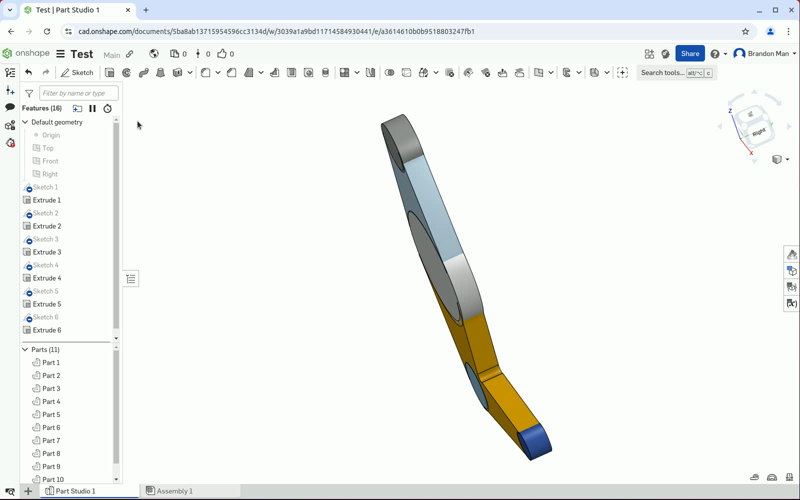
key(down, 2)
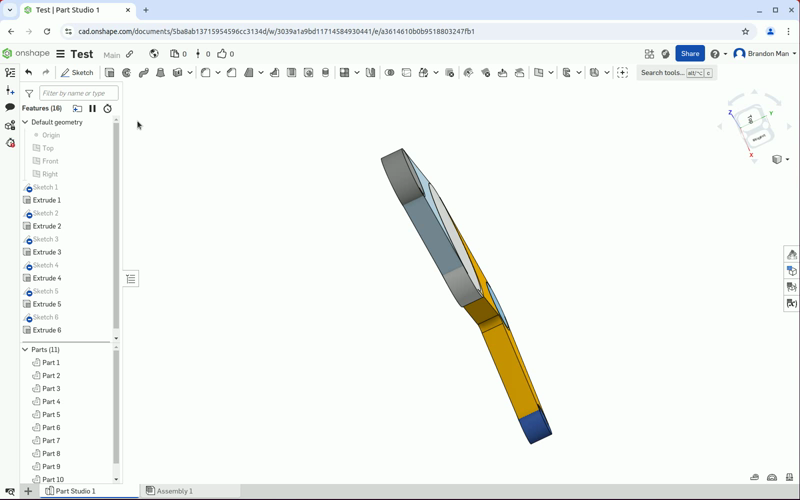
key(up, 2)
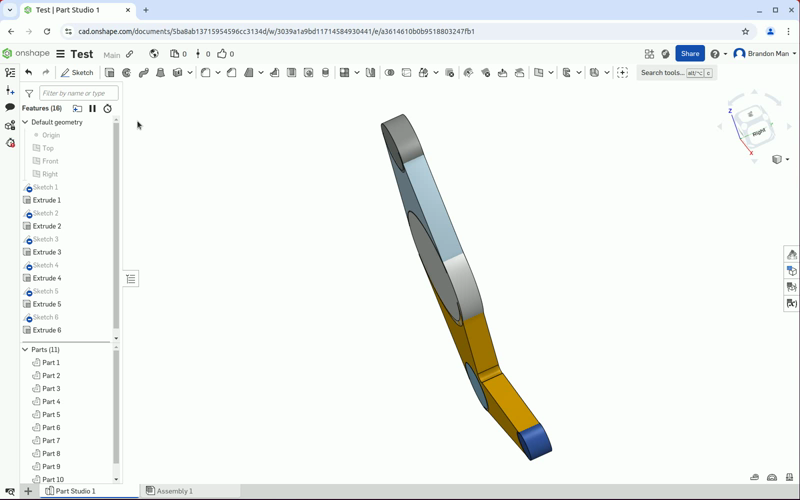
key(right, 2)
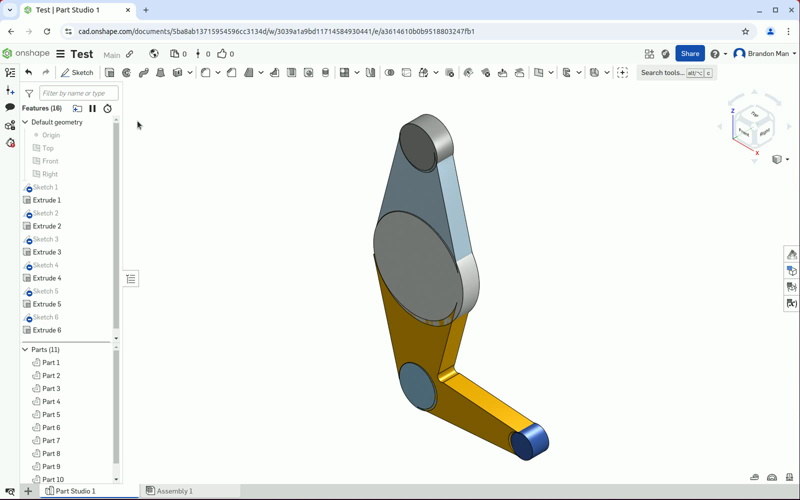
mouse_move(69, 189)
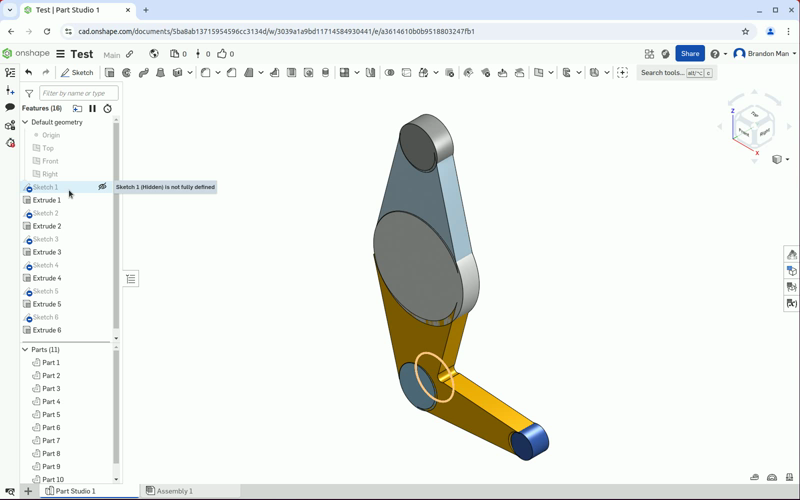
click(69, 189)